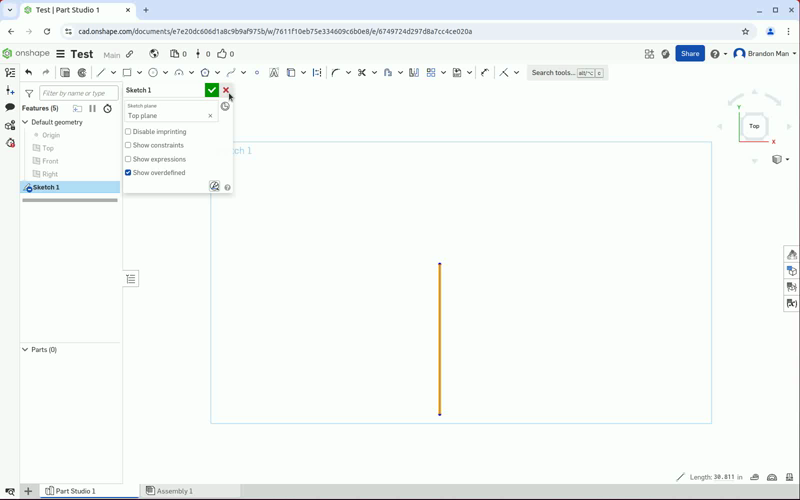
key(shift+h)
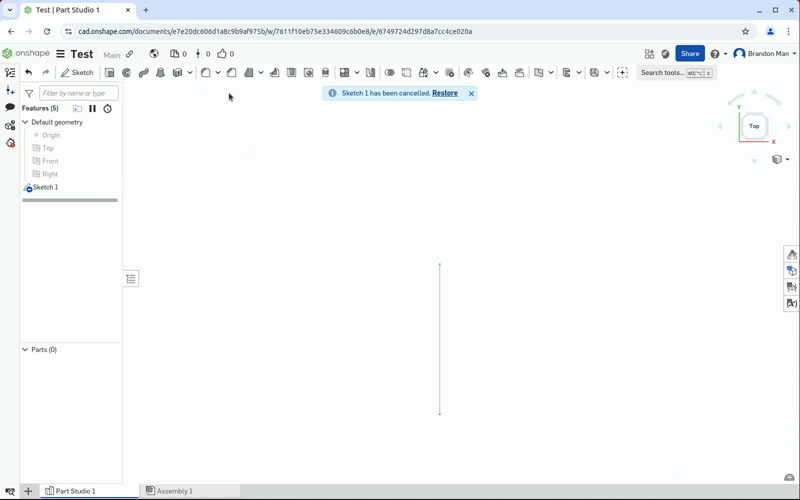
key(shift+s)
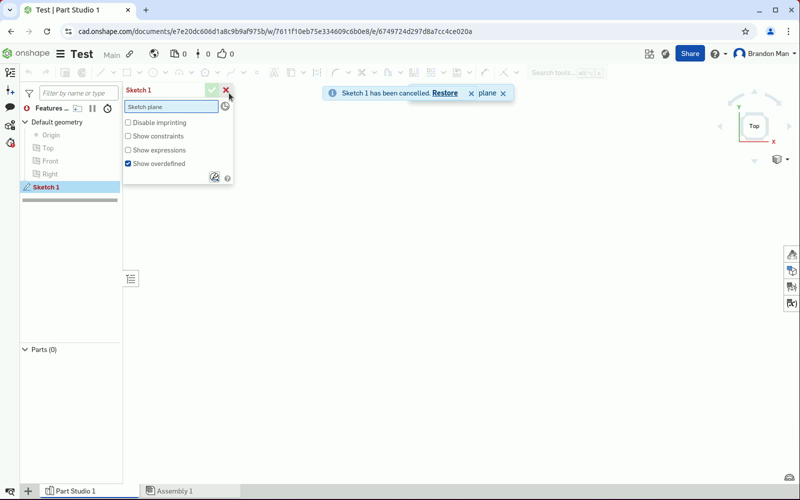
mouse_move(73, 150)
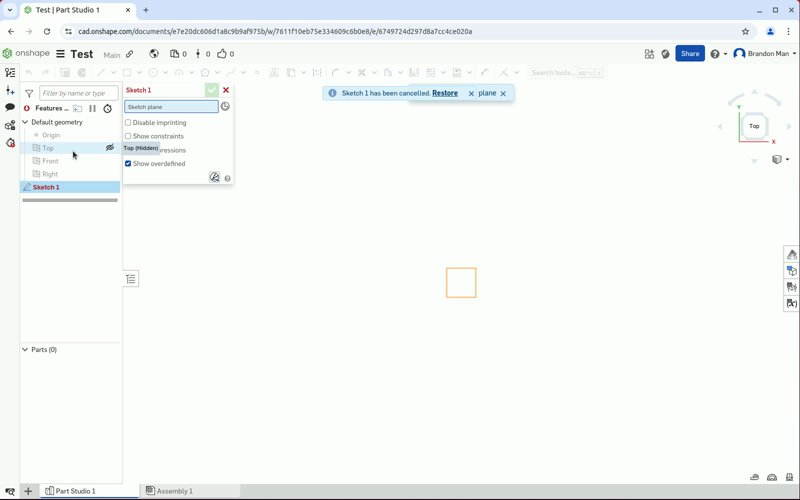
click(73, 150)
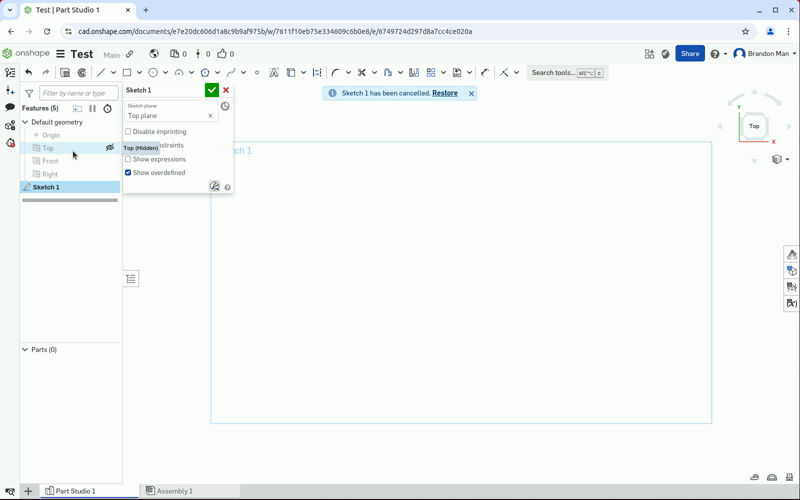
mouse_move(73, 352)
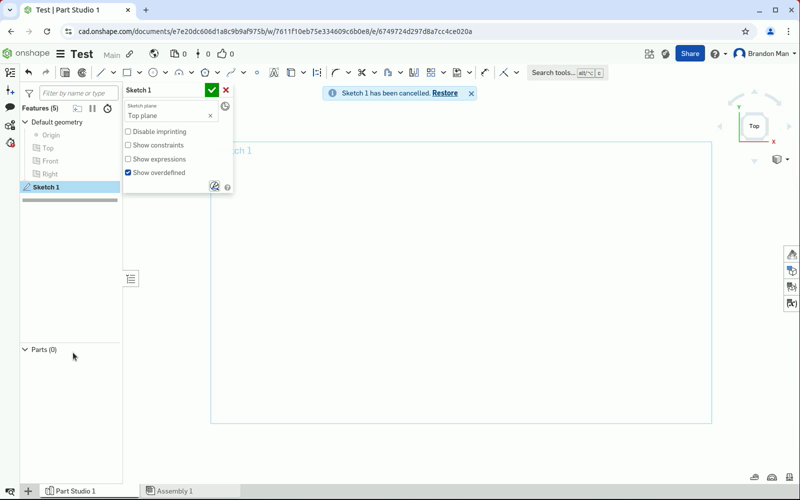
key(y)
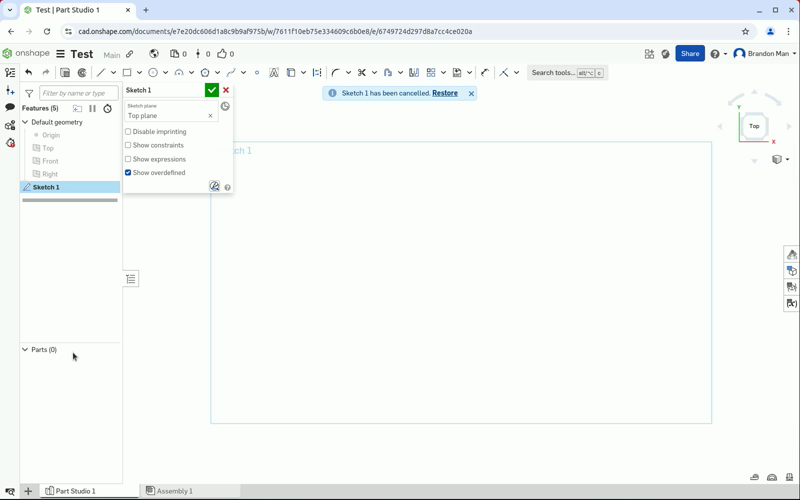
key(l)
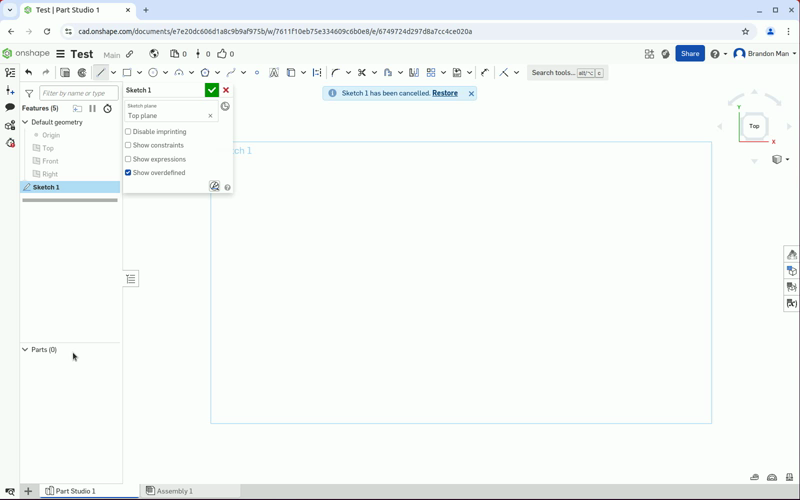
key_down(shift)
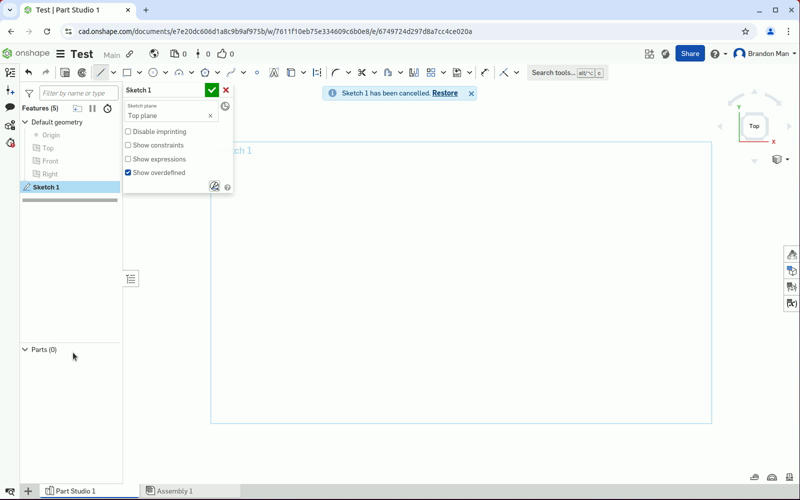
mouse_move(460, 299)
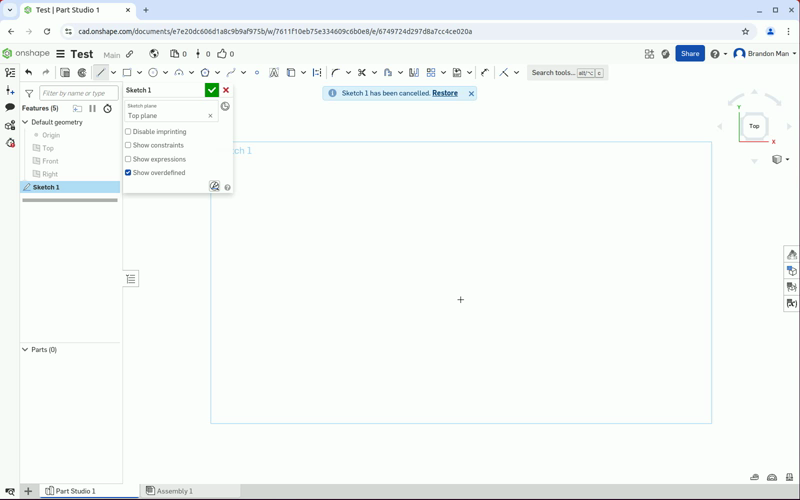
click(460, 299)
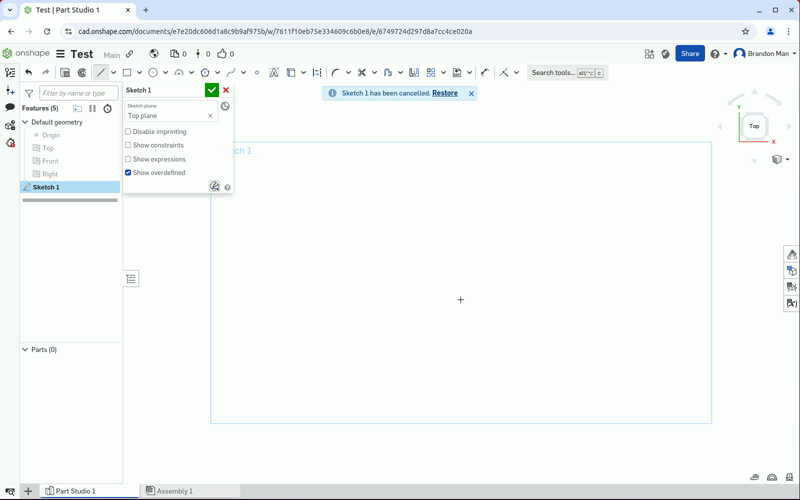
key_up(shift)
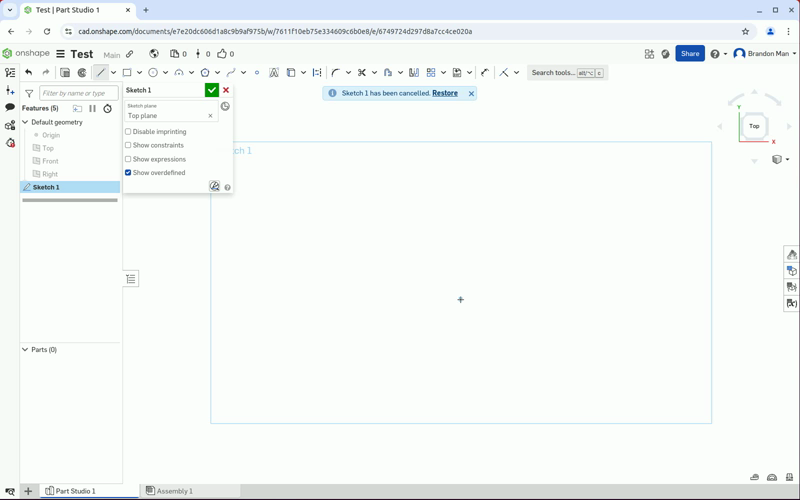
key_down(shift)
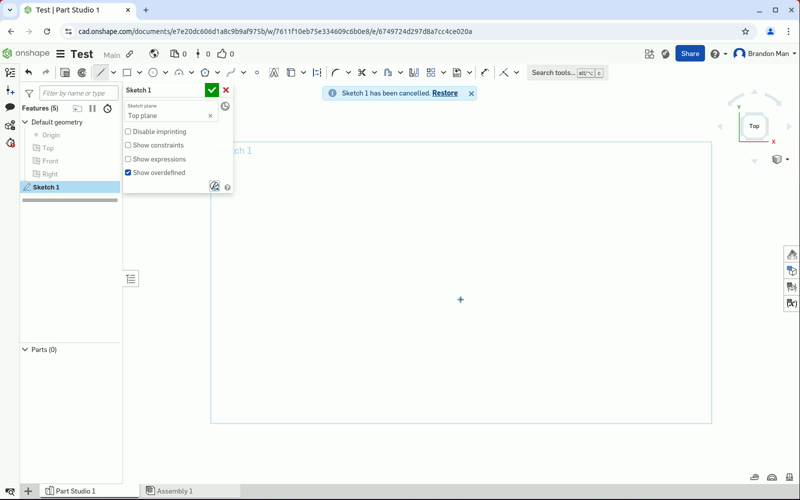
mouse_move(490, 299)
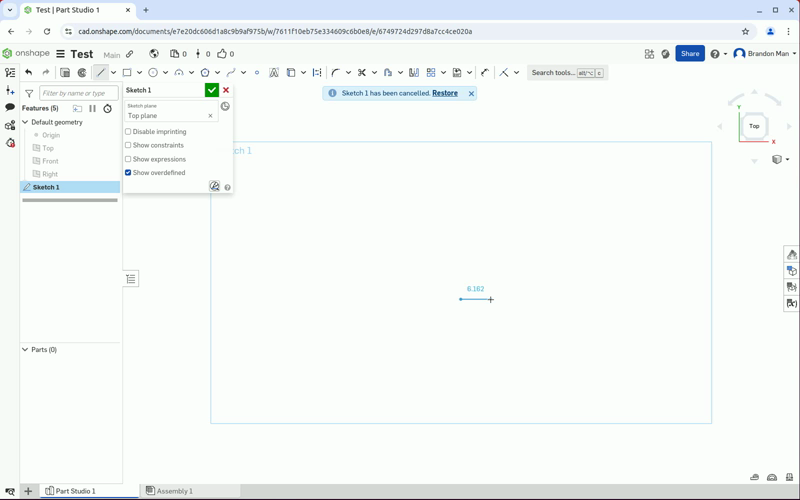
mouse_move(460, 290)
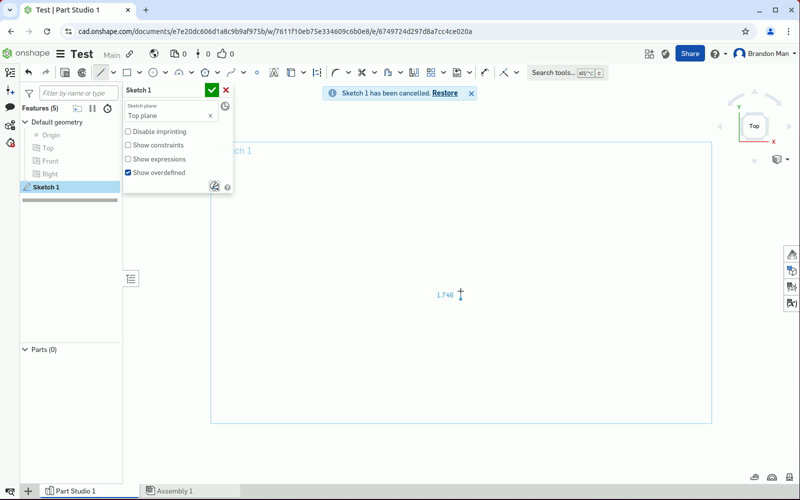
click(460, 290)
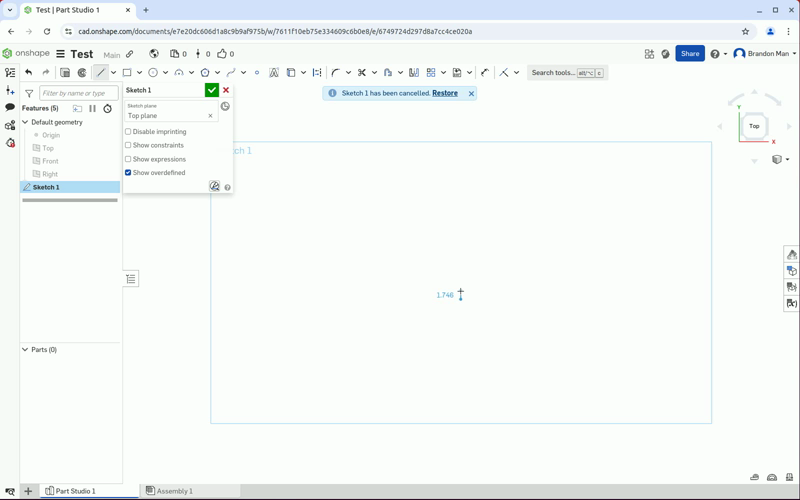
key_up(shift)
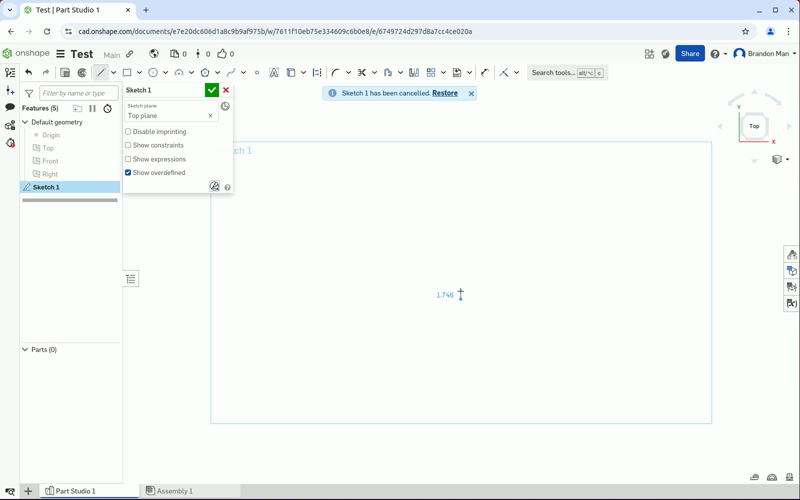
key(esc)
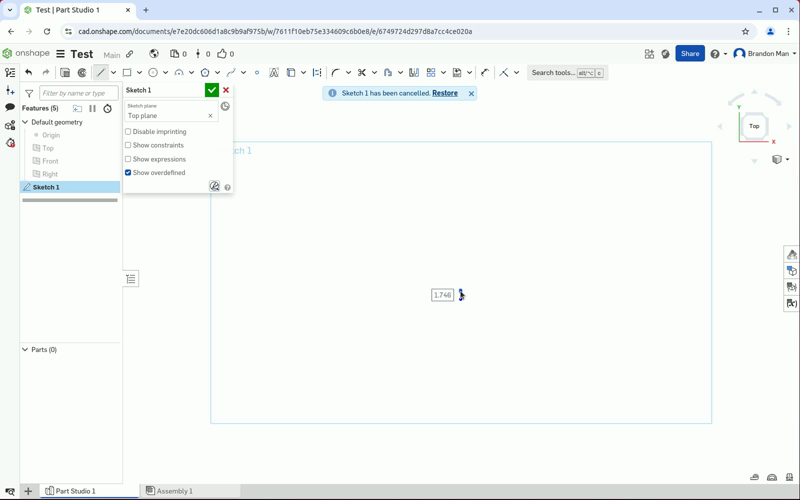
key(a)
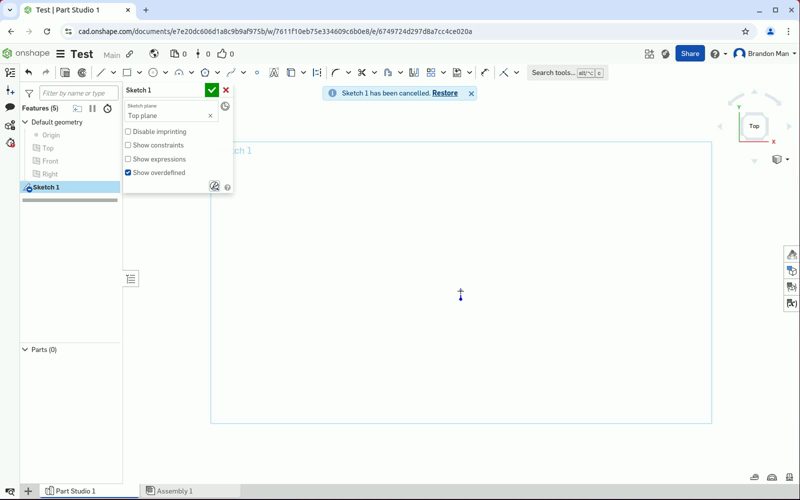
mouse_move(460, 290)
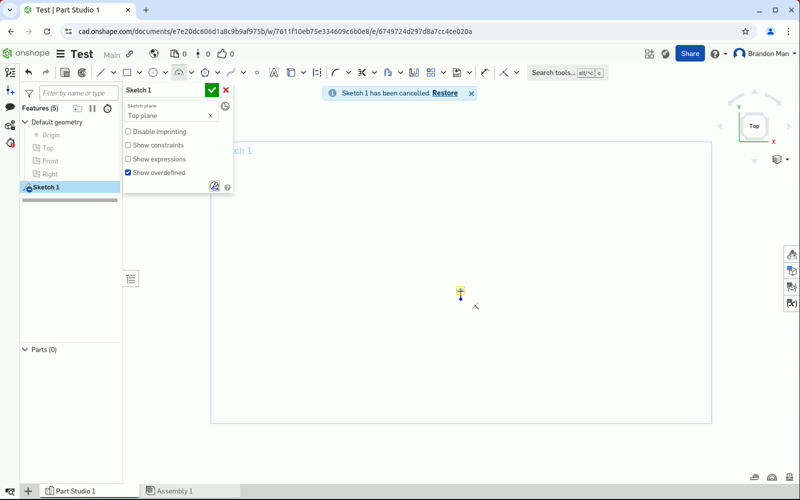
click(460, 290)
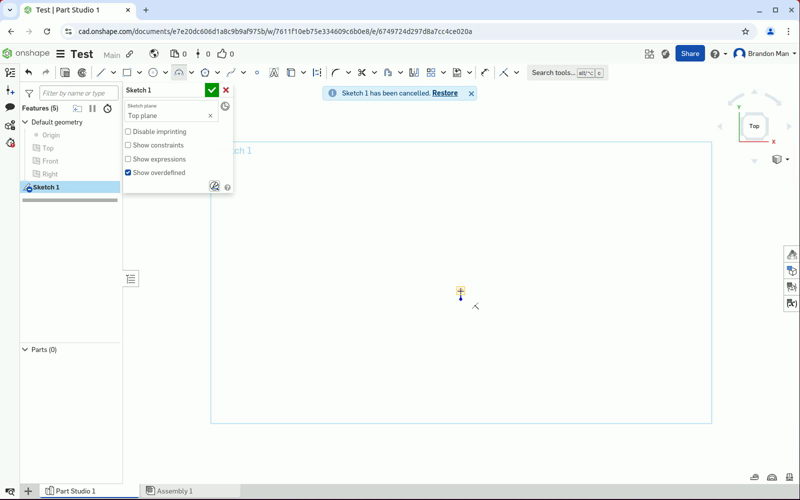
key_down(shift)
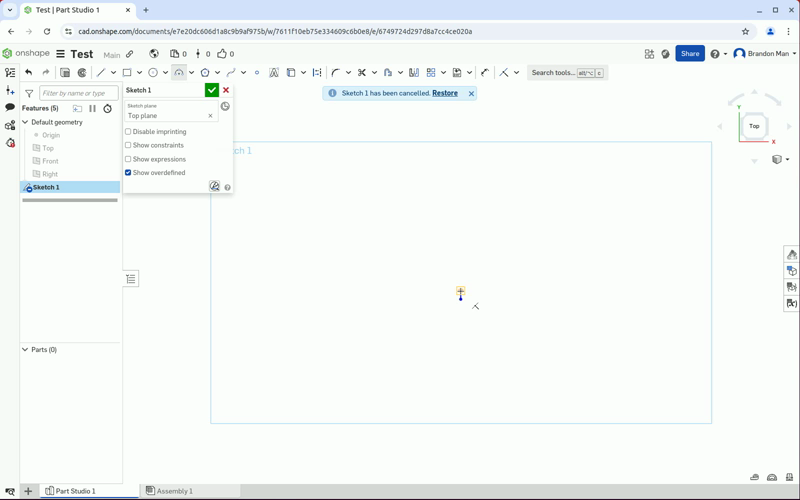
mouse_move(460, 274)
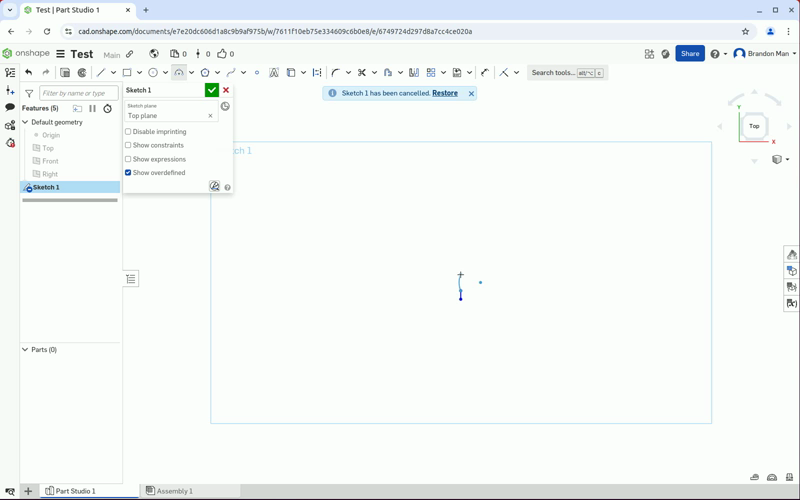
click(460, 274)
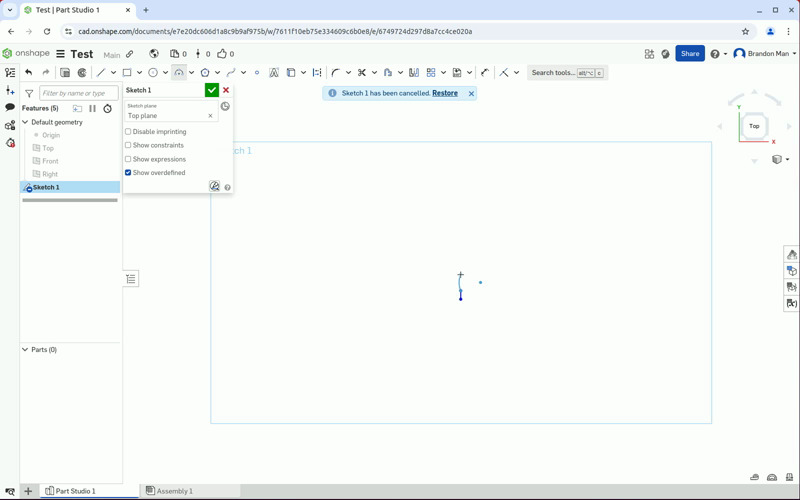
mouse_move(452, 282)
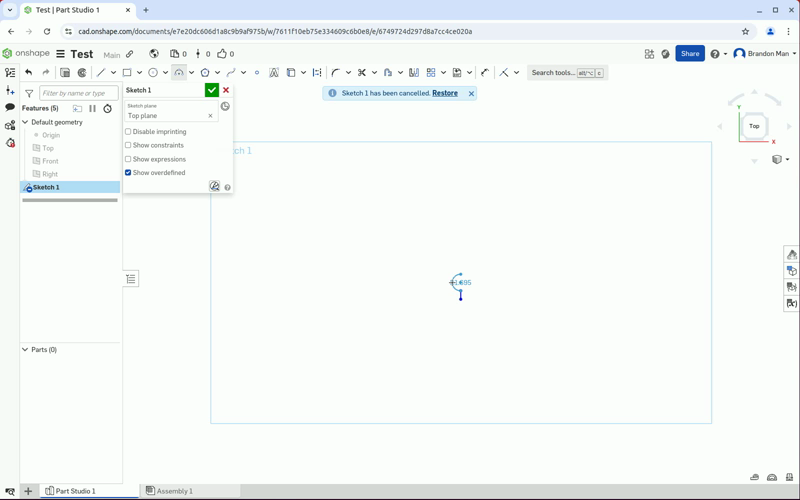
click(452, 282)
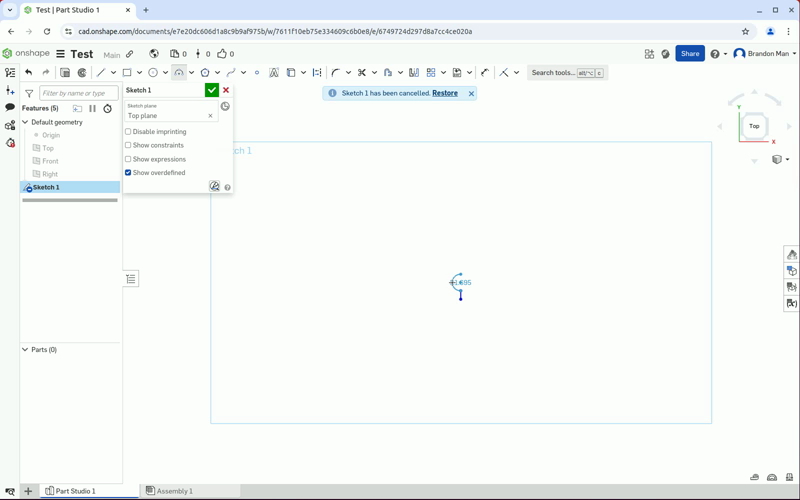
key_up(shift)
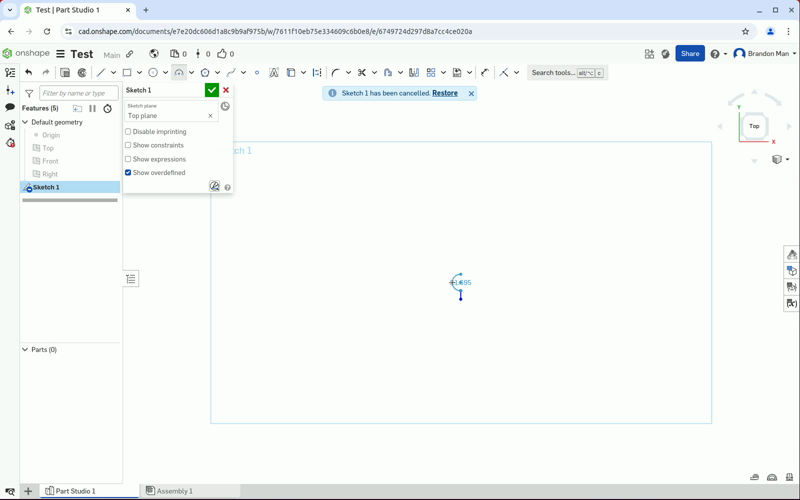
key(esc)
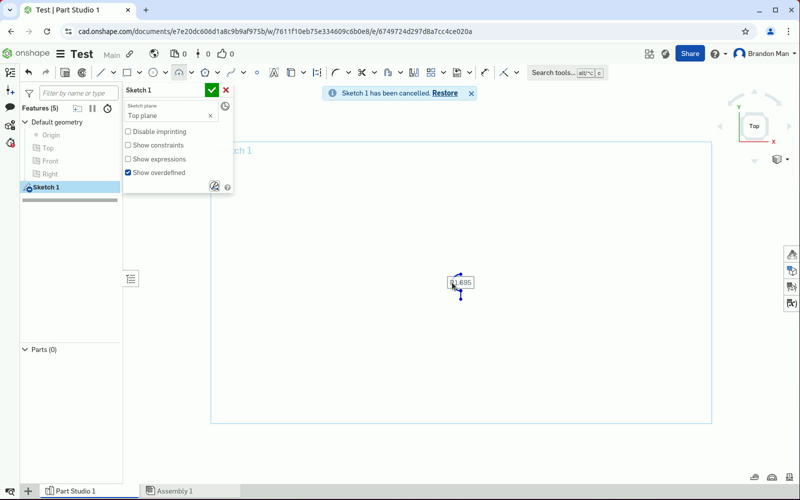
key(l)
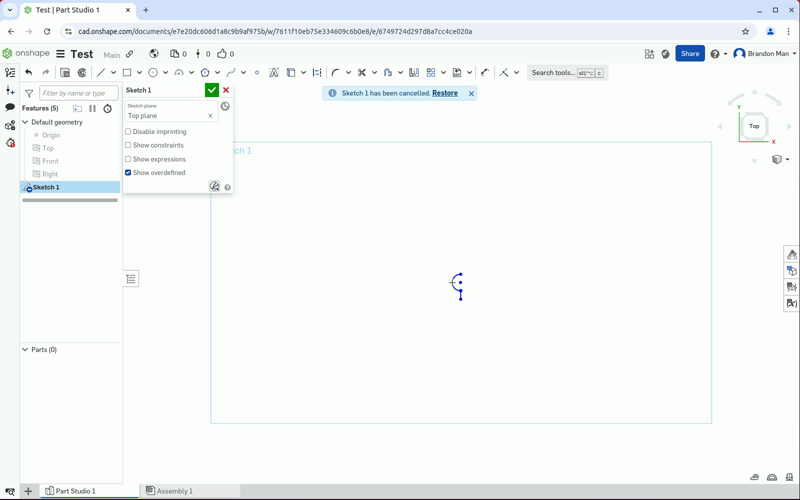
mouse_move(460, 274)
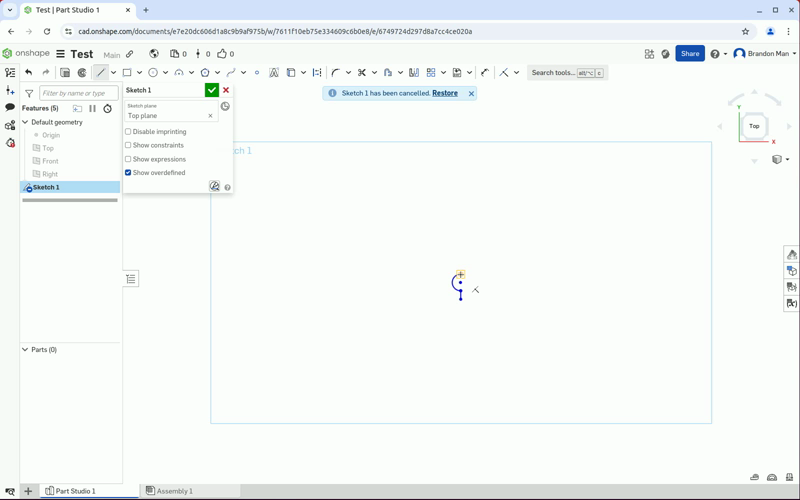
click(460, 274)
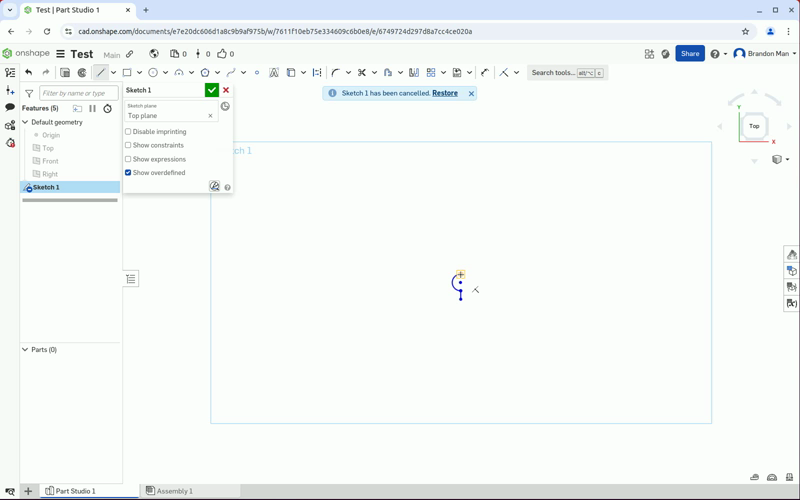
key_down(shift)
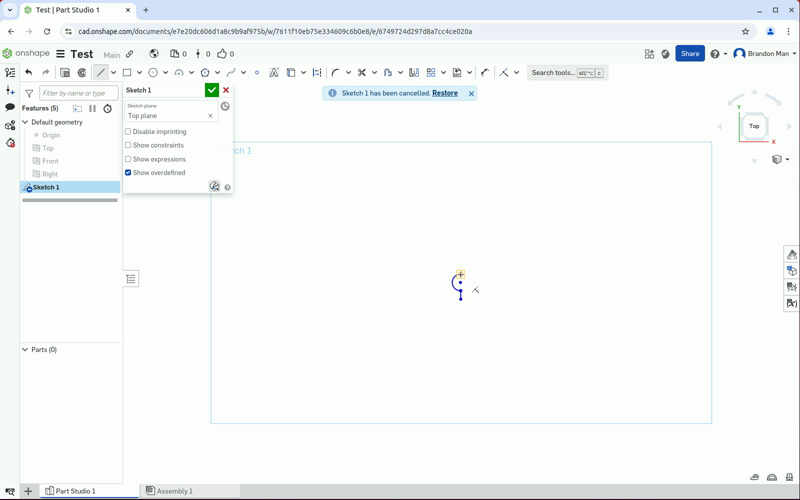
mouse_move(490, 274)
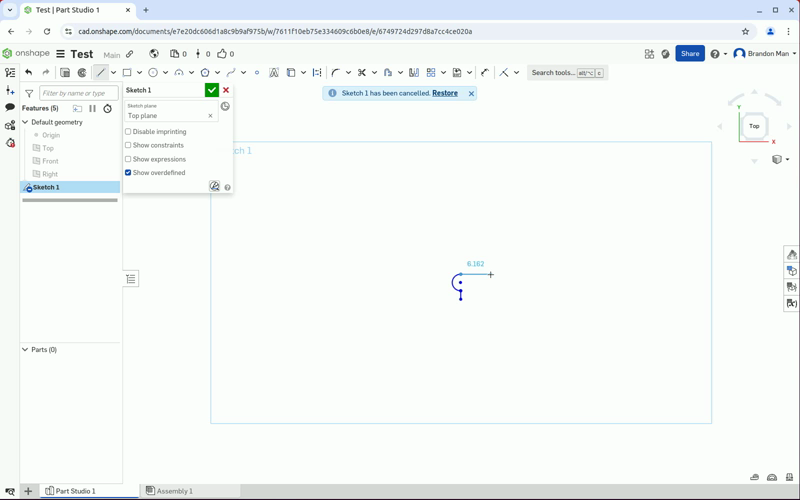
mouse_move(460, 265)
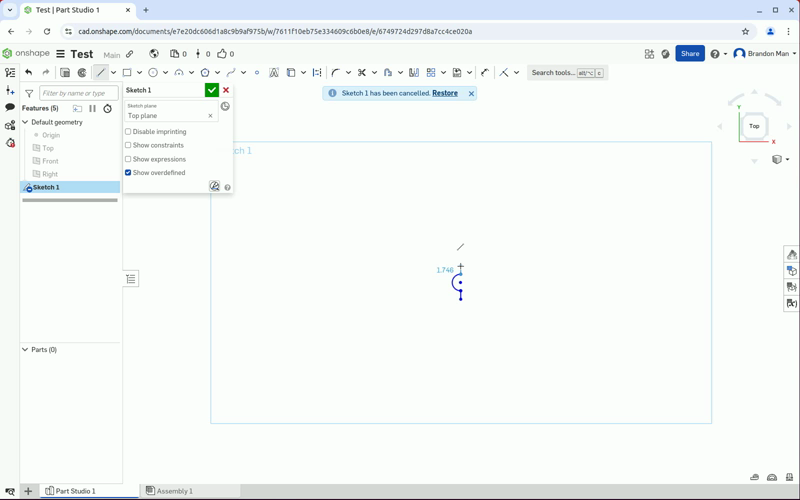
click(460, 265)
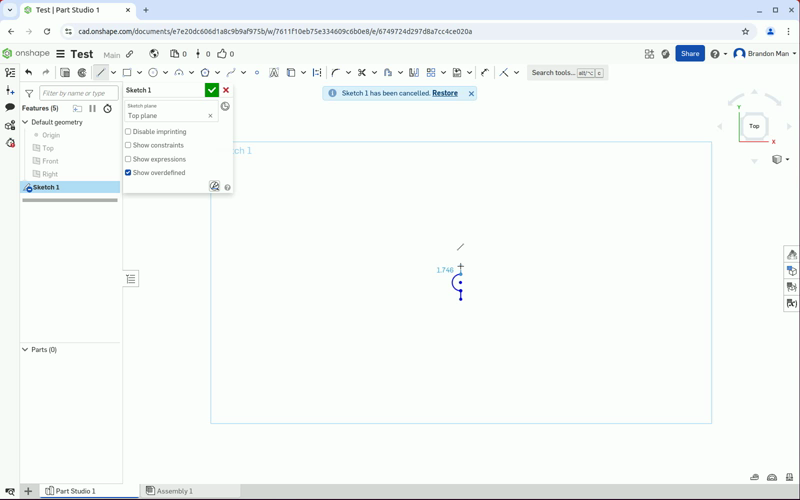
key_up(shift)
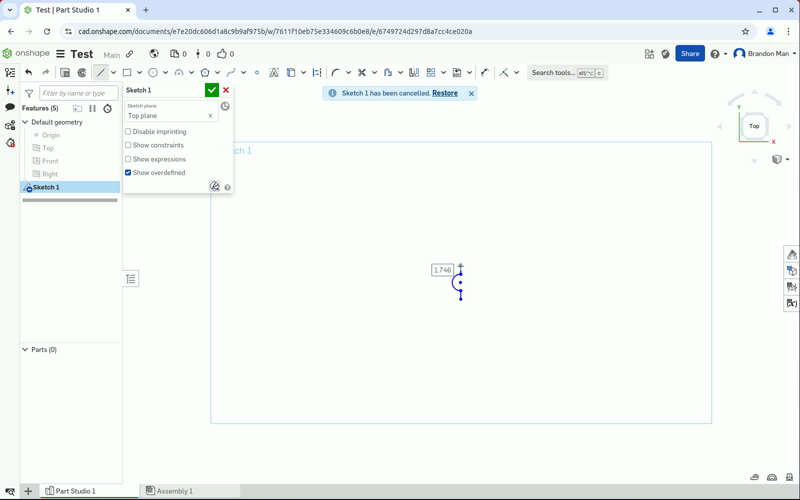
key(esc)
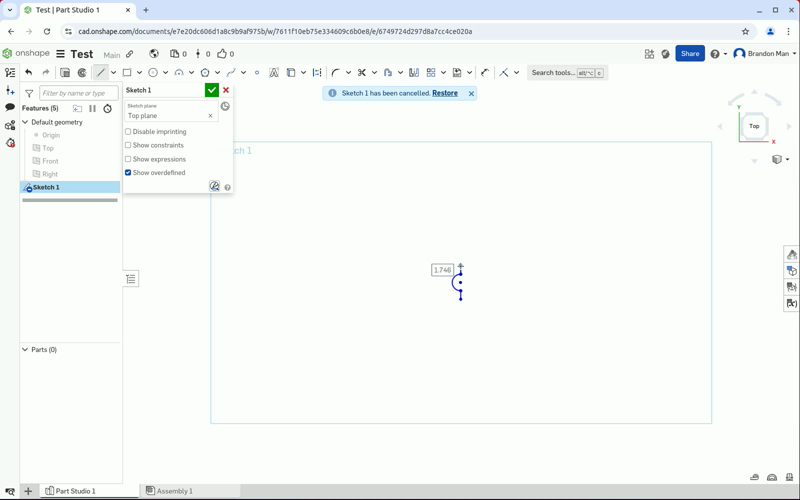
key(a)
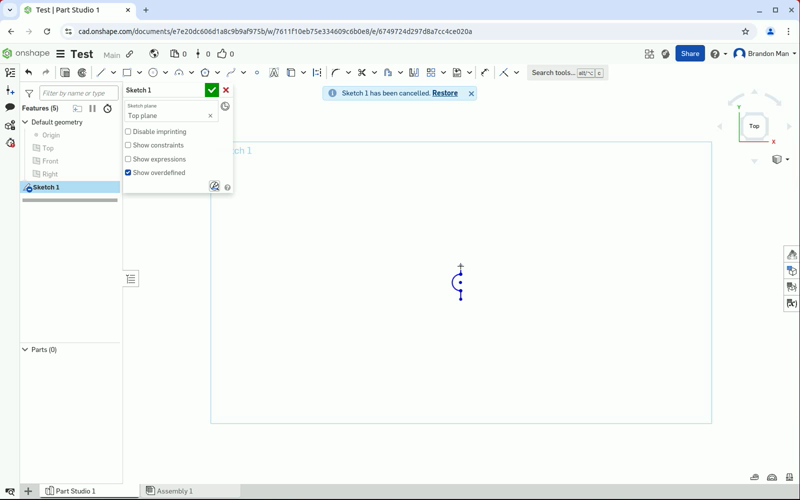
mouse_move(460, 265)
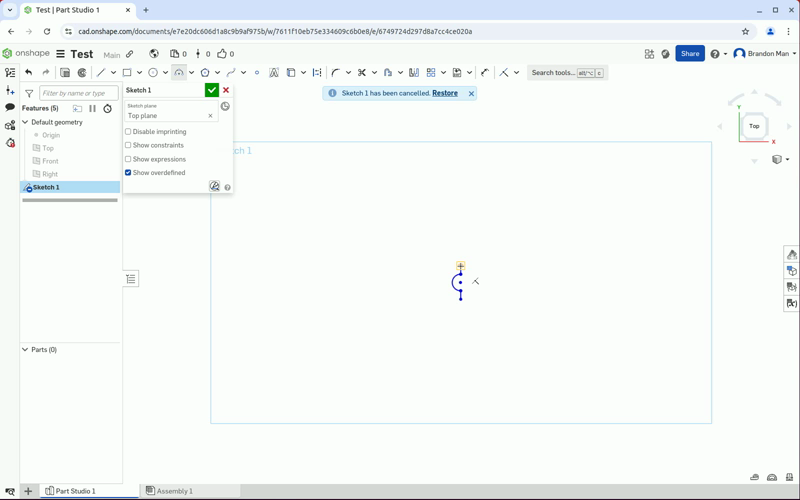
click(460, 265)
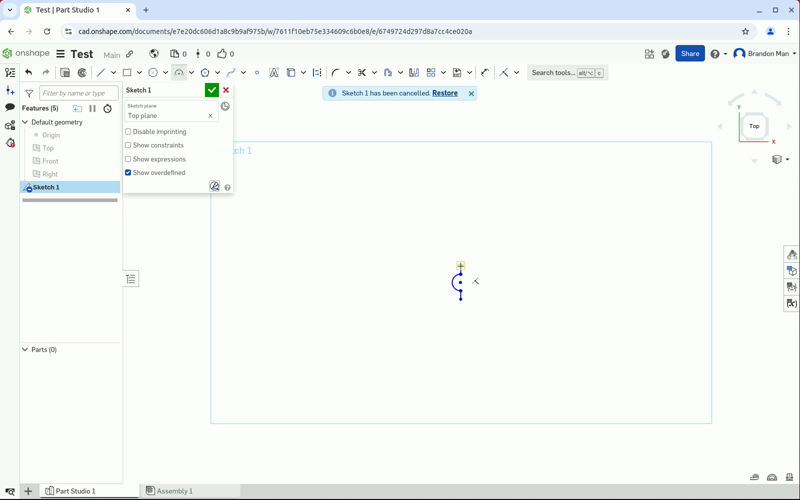
mouse_move(460, 299)
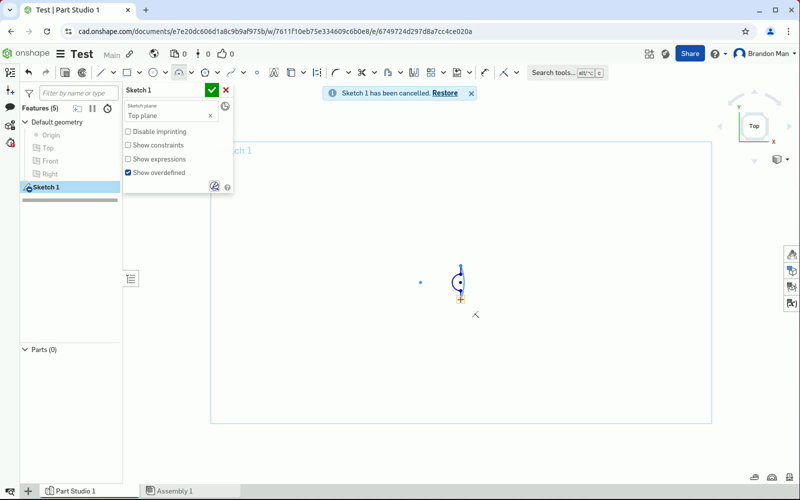
click(460, 299)
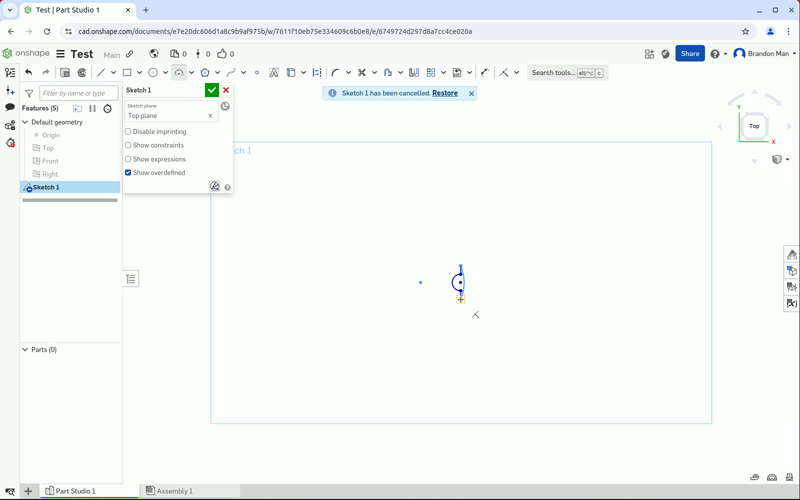
key_down(shift)
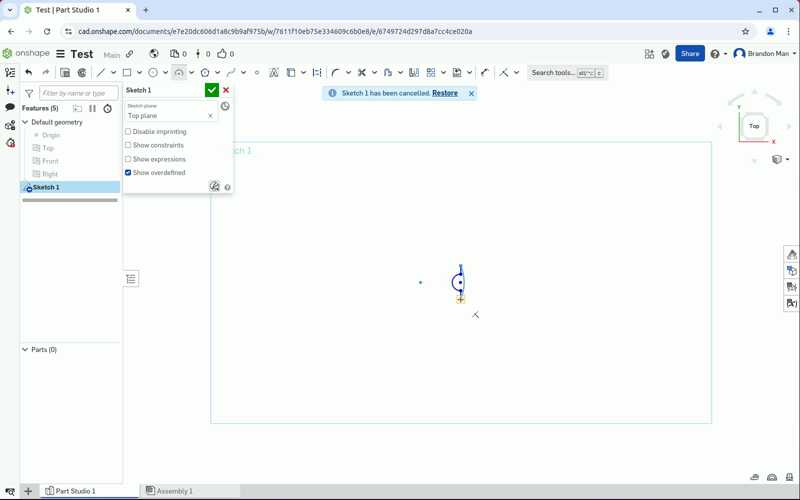
mouse_move(444, 282)
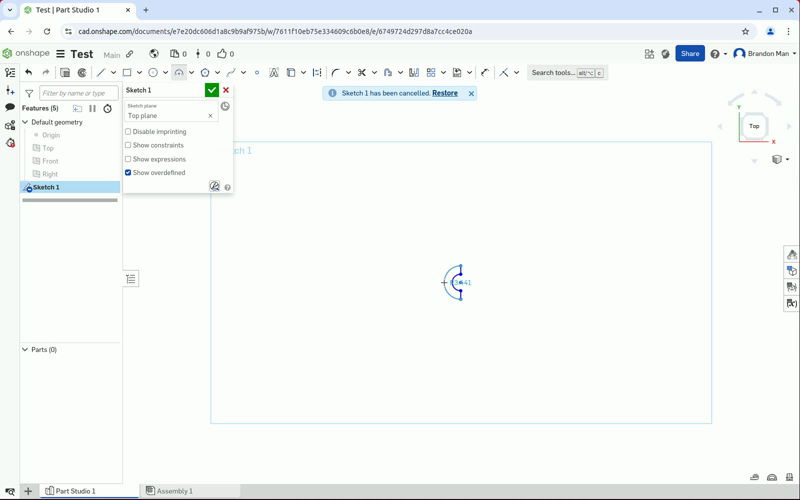
click(444, 282)
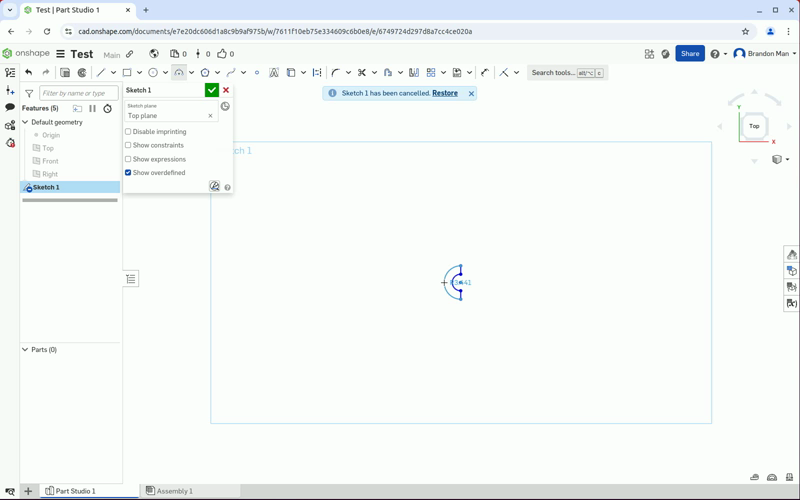
key_up(shift)
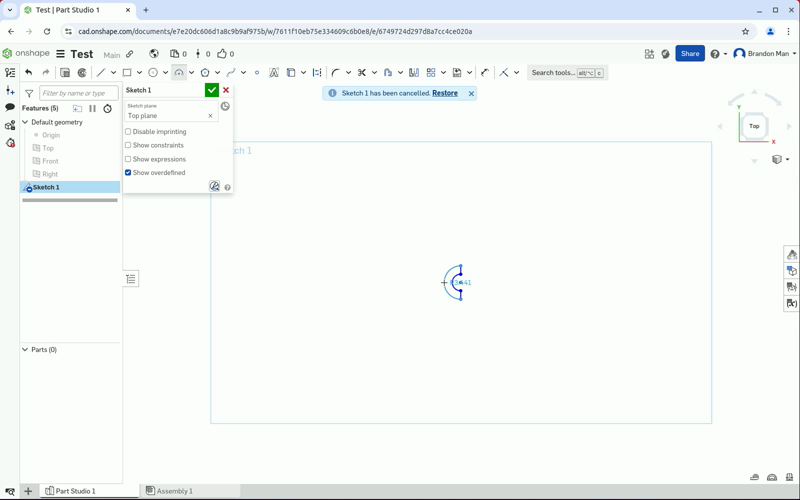
key(esc)
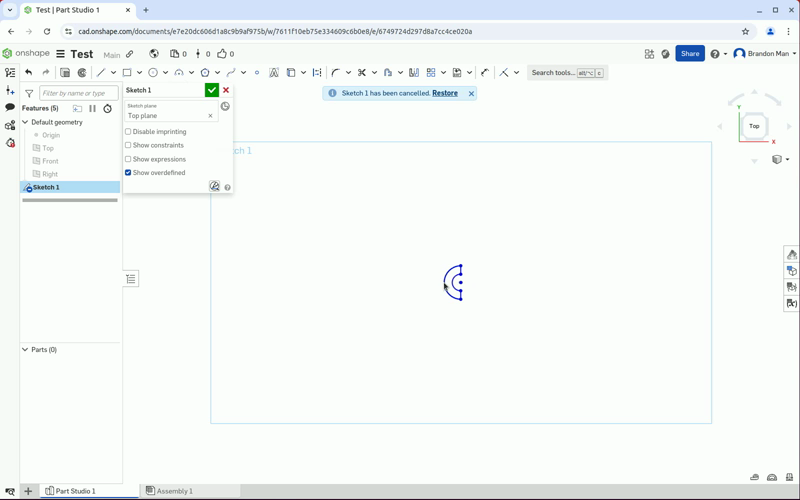
mouse_move(455, 279)
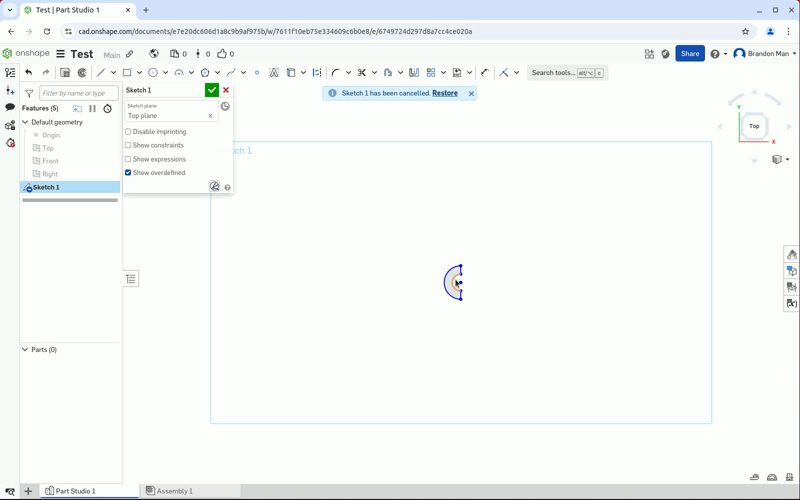
scroll(6)
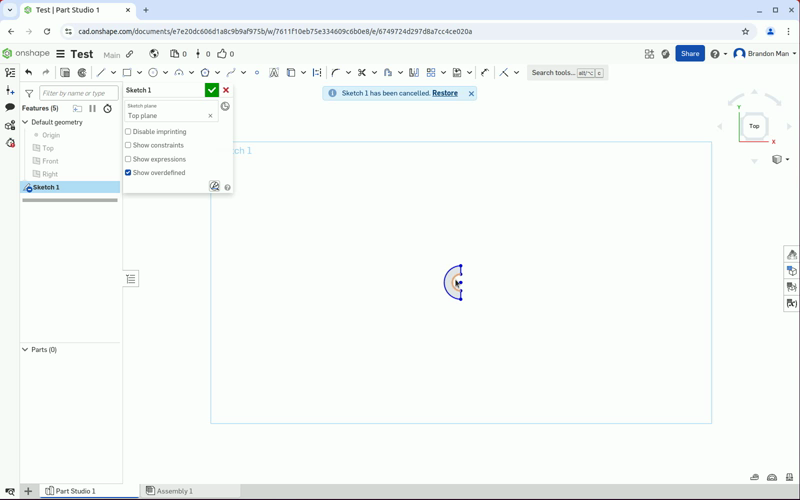
scroll(6)
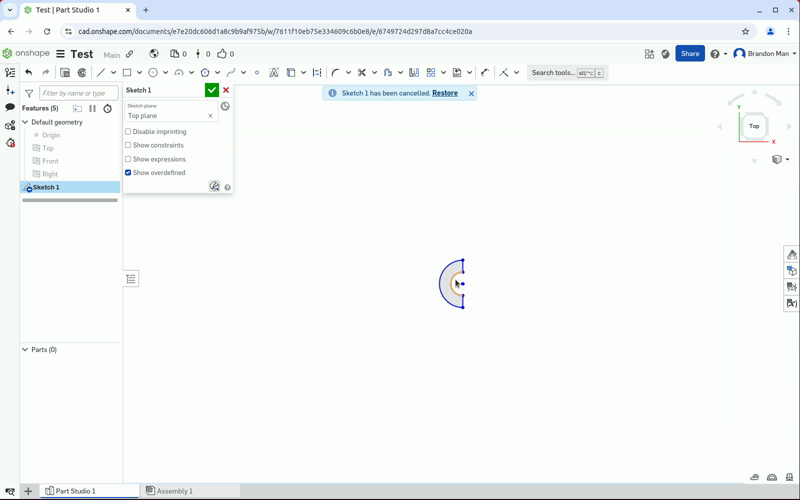
scroll(6)
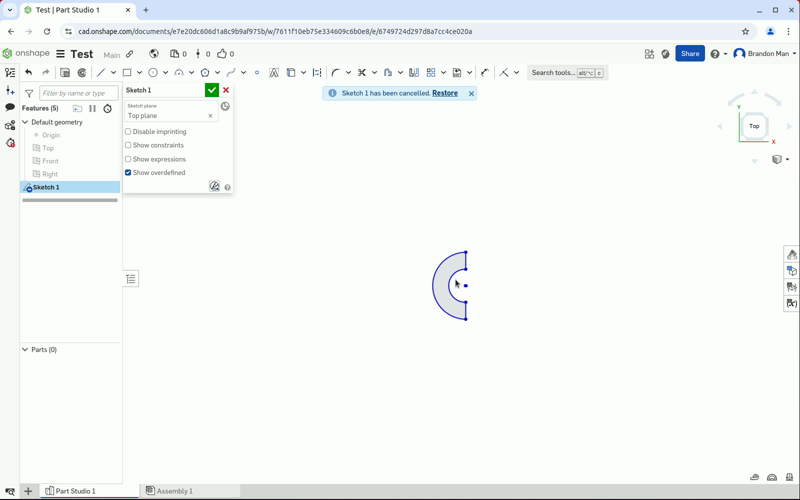
scroll(6)
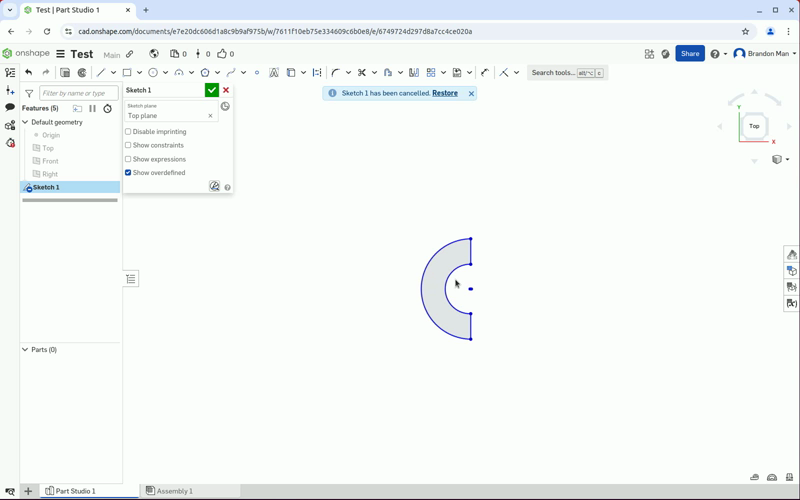
scroll(6)
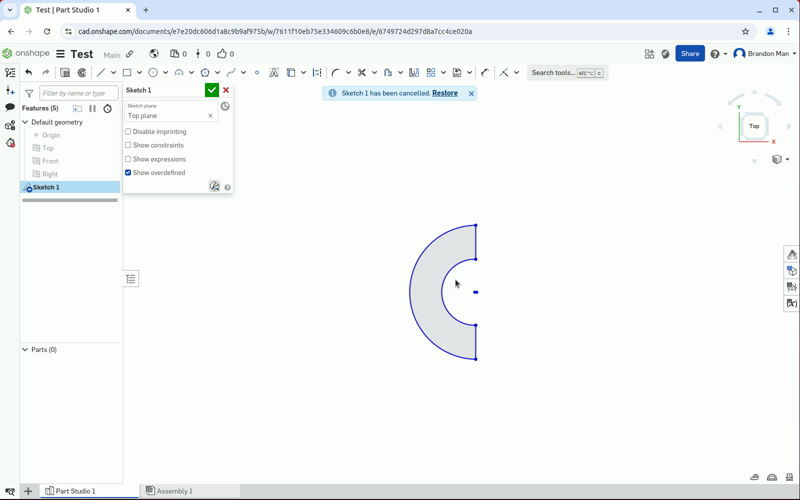
scroll(6)
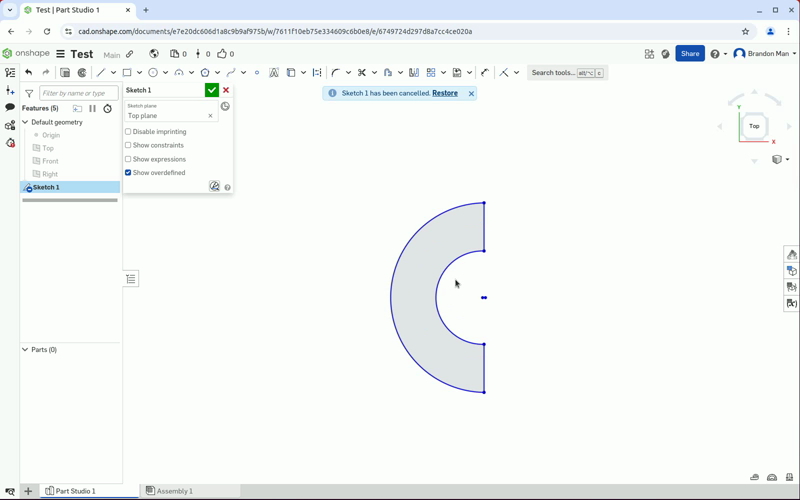
scroll(6)
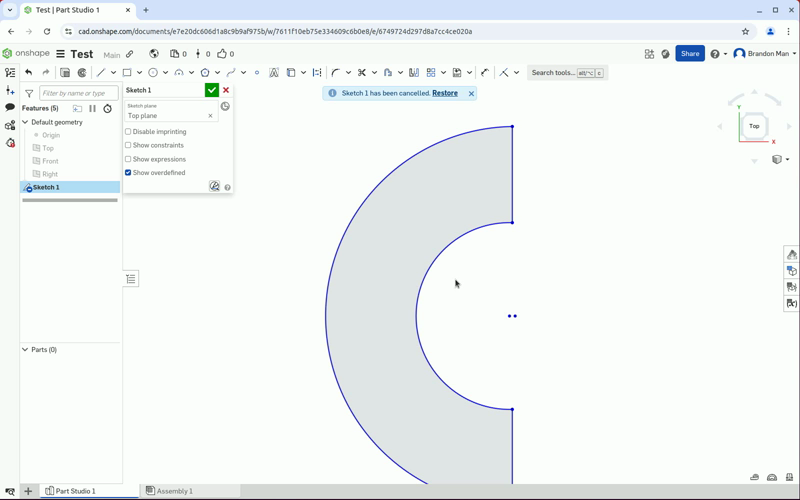
click(455, 279)
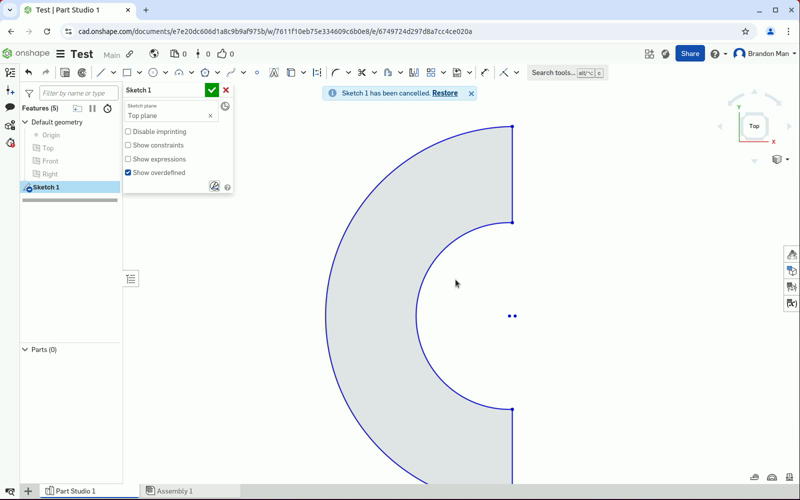
scroll(-6)
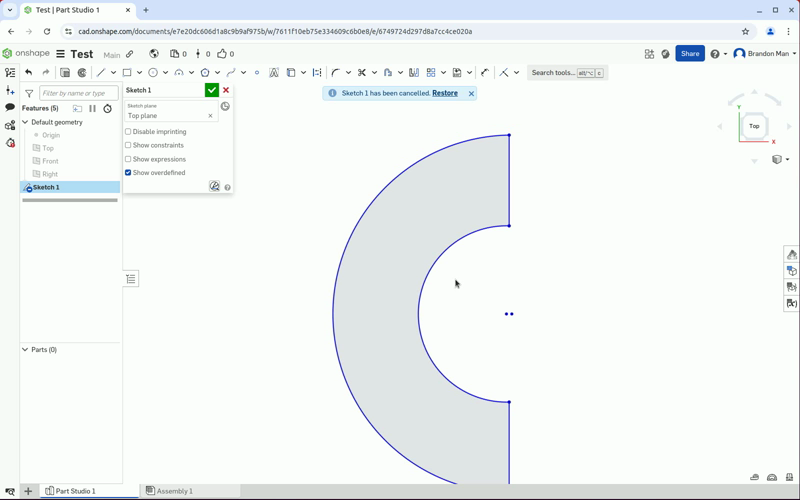
scroll(-6)
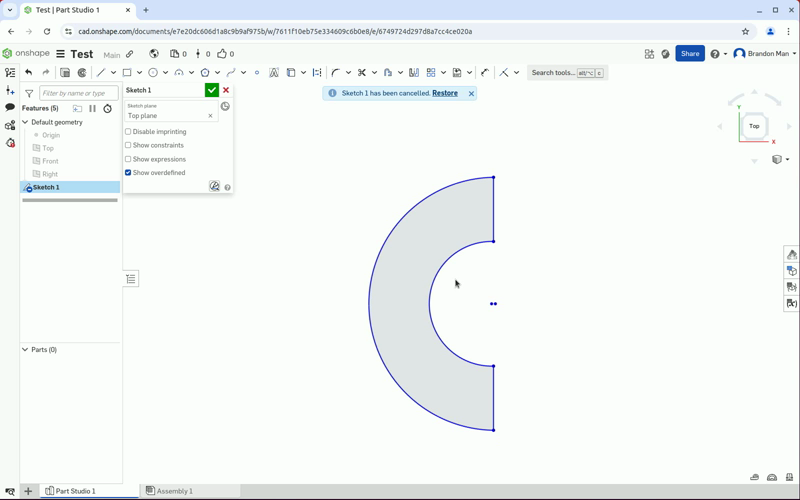
scroll(-6)
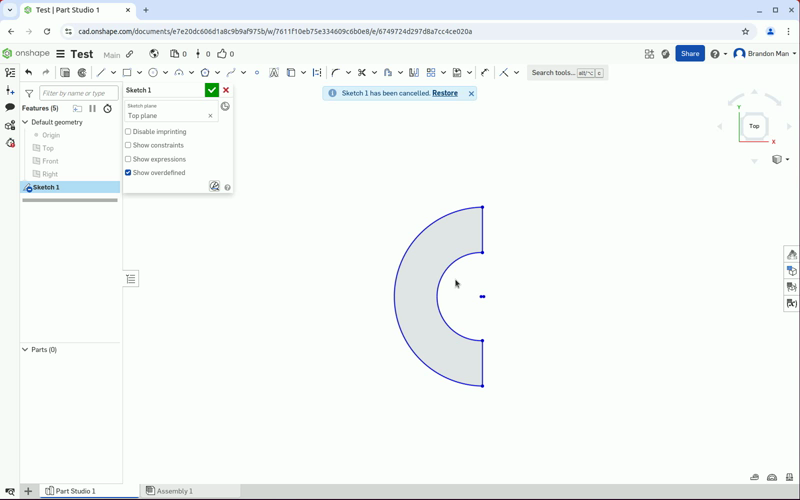
scroll(-6)
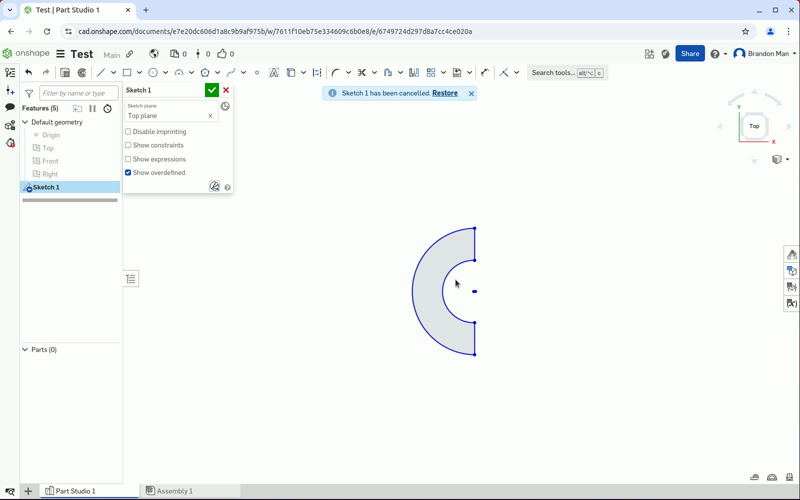
scroll(-6)
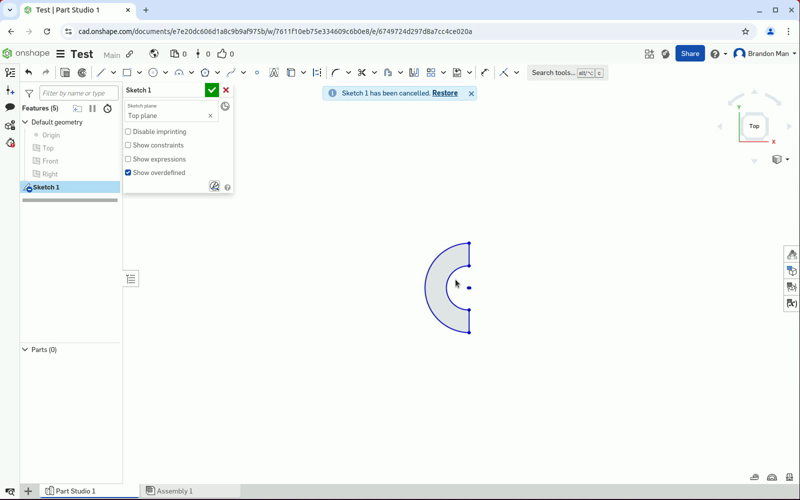
scroll(-6)
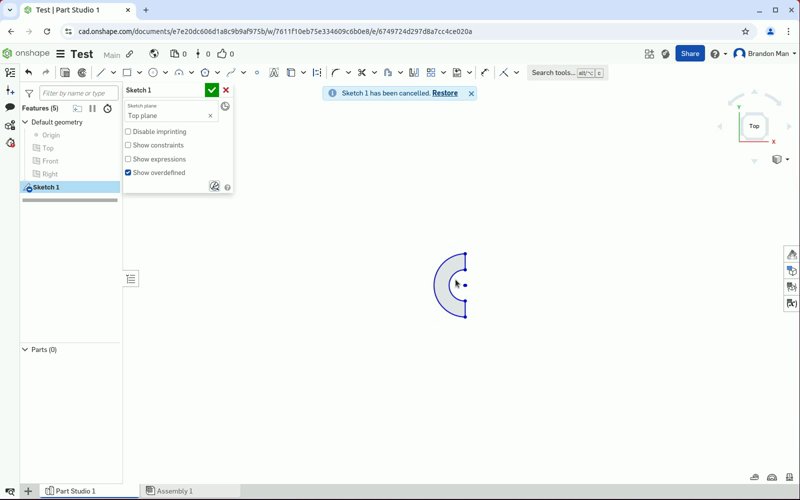
scroll(-6)
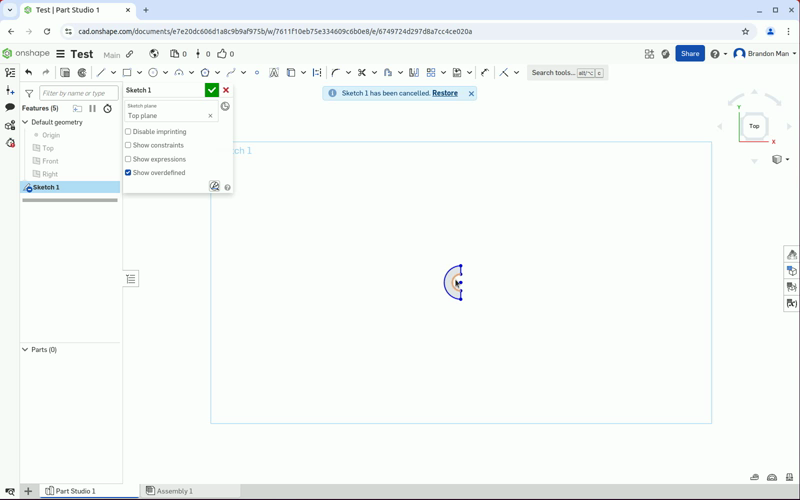
mouse_move(73, 352)
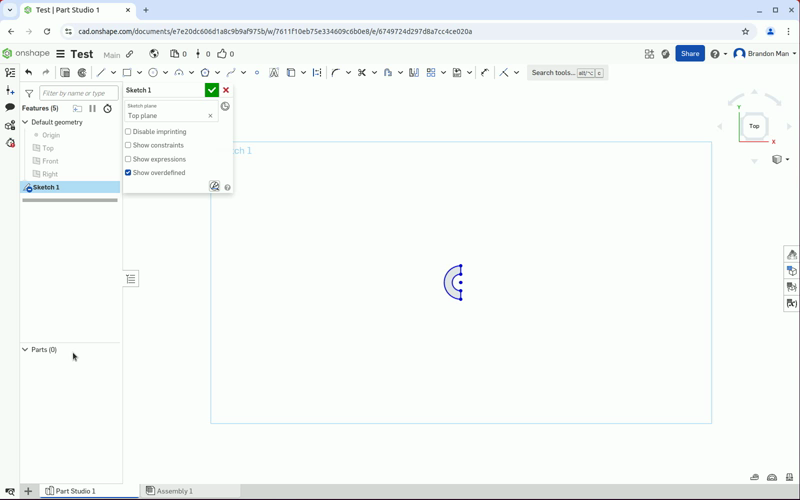
key(shift+y)
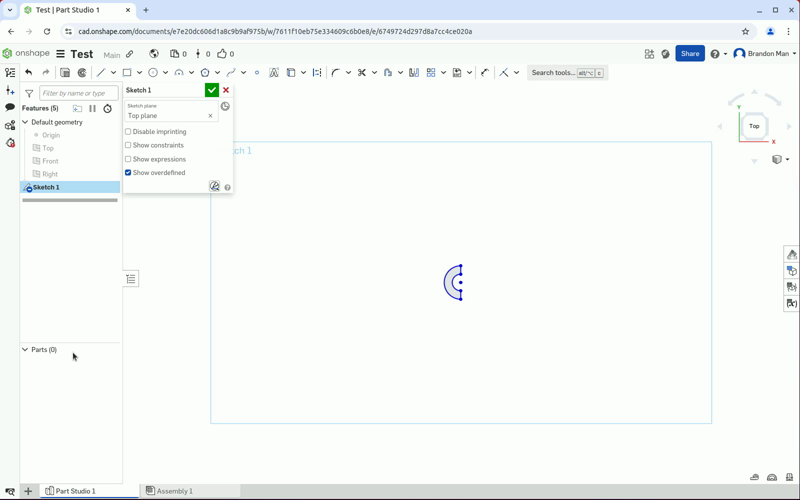
key(shift+e)
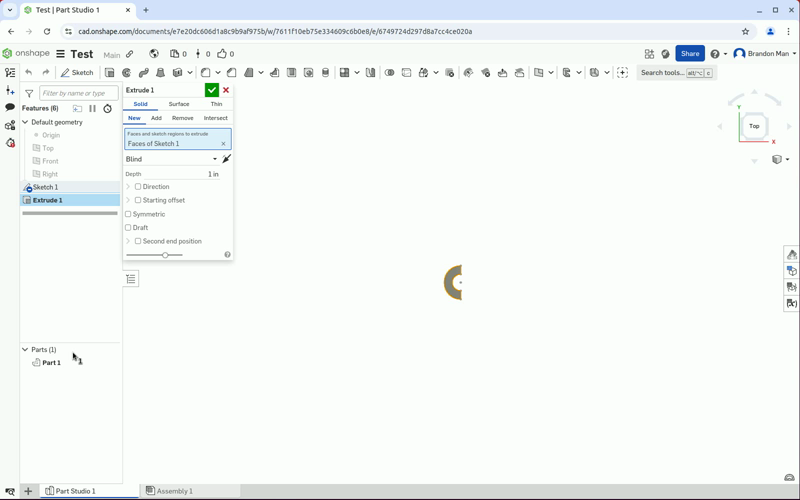
mouse_move(143, 106)
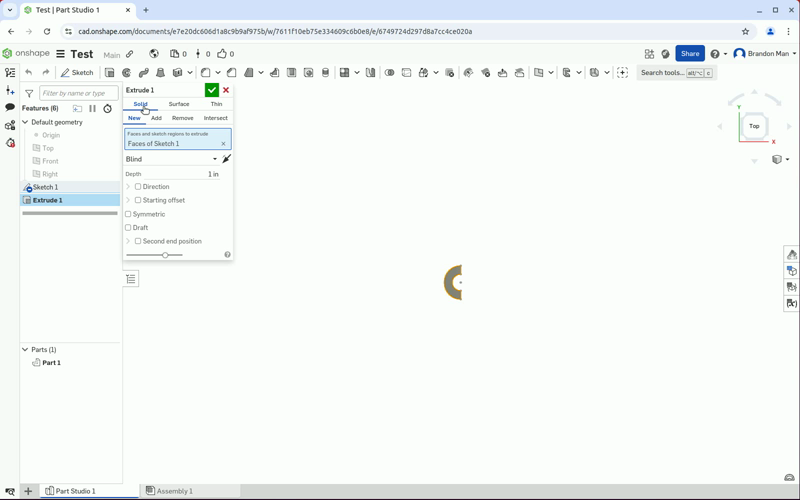
click(143, 106)
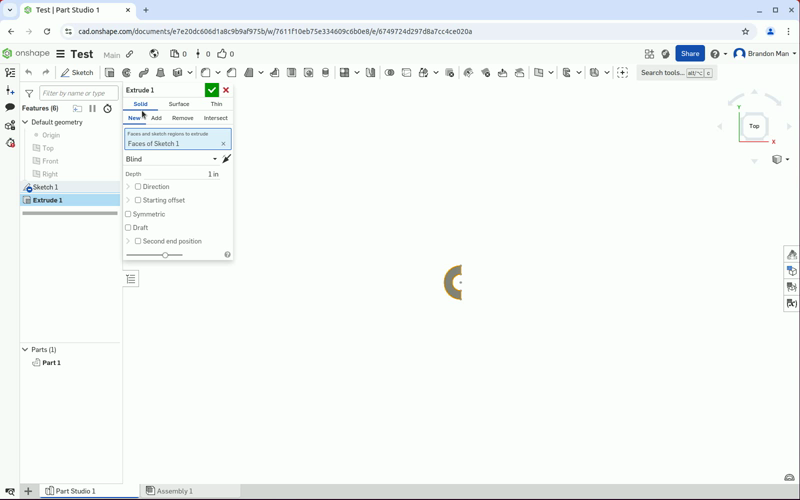
mouse_move(137, 120)
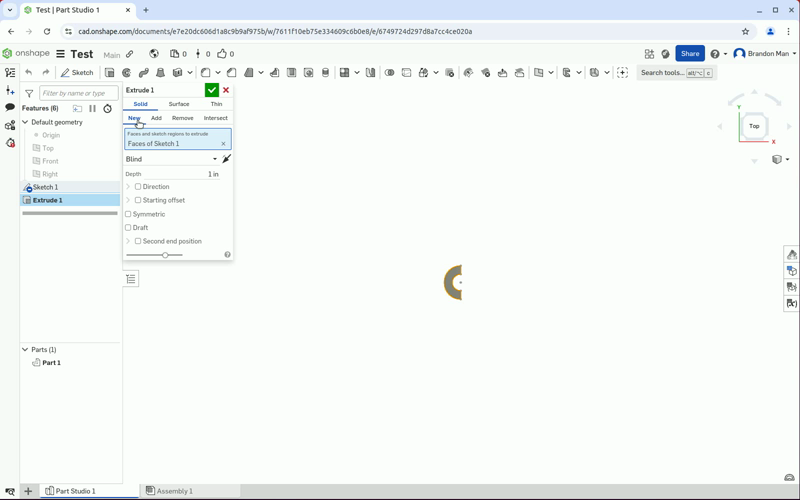
click(137, 120)
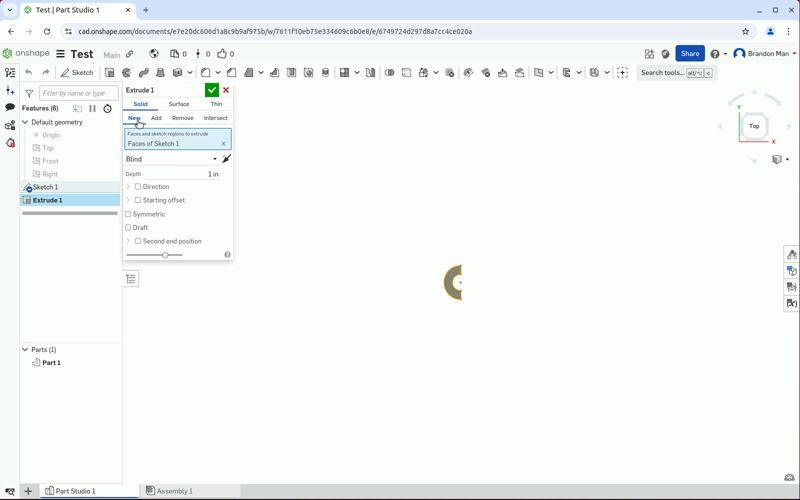
key(tab, 4)
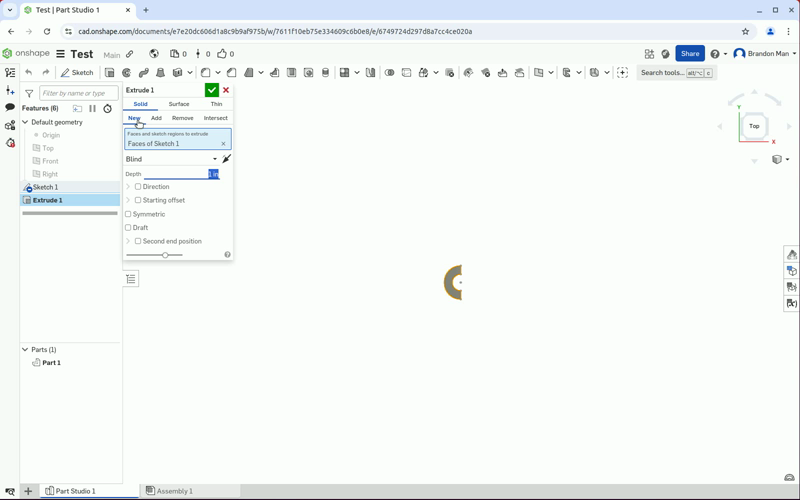
text(3.37)
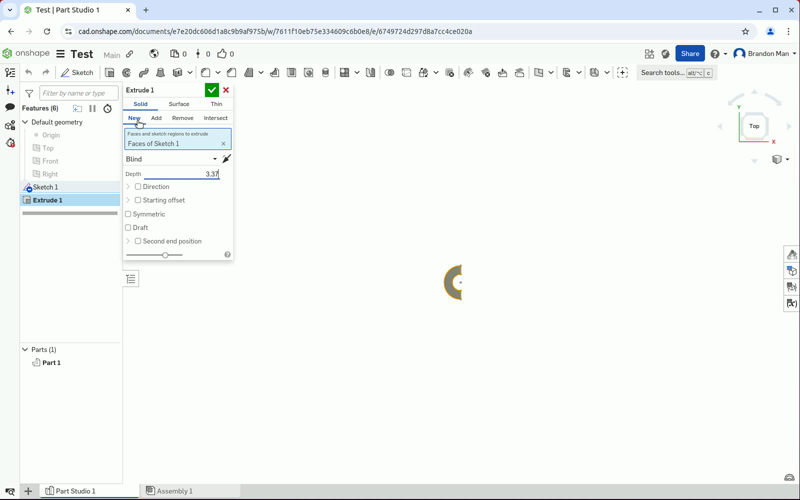
key(enter)
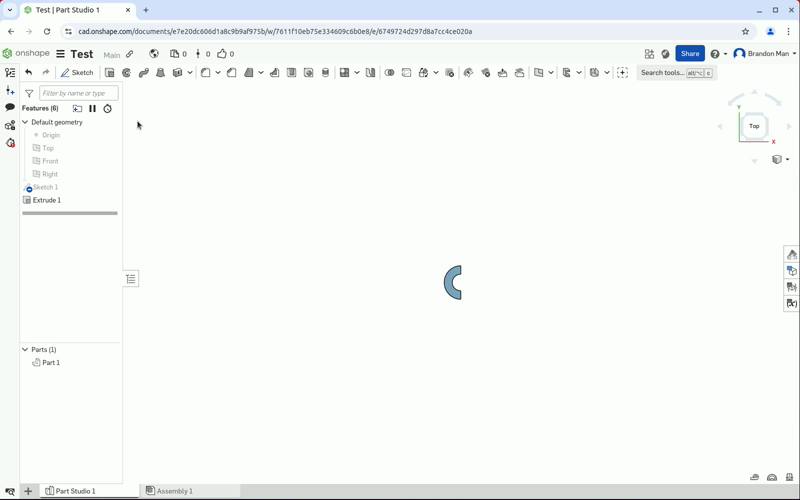
key(shift+h)
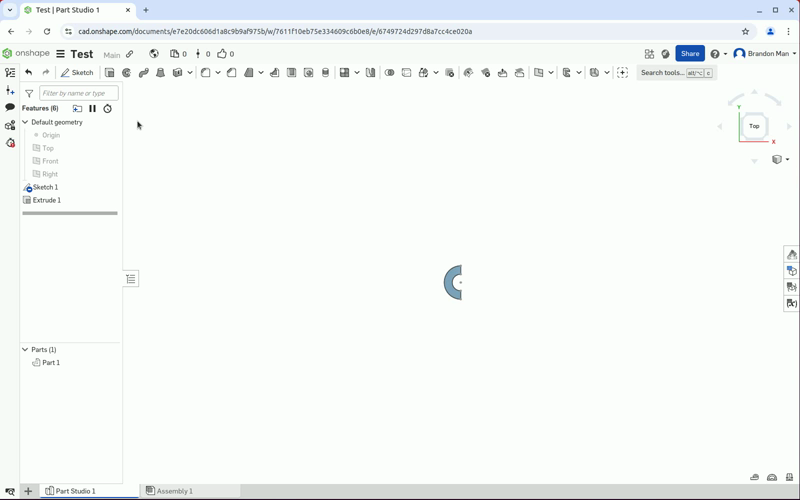
key(shift+h)
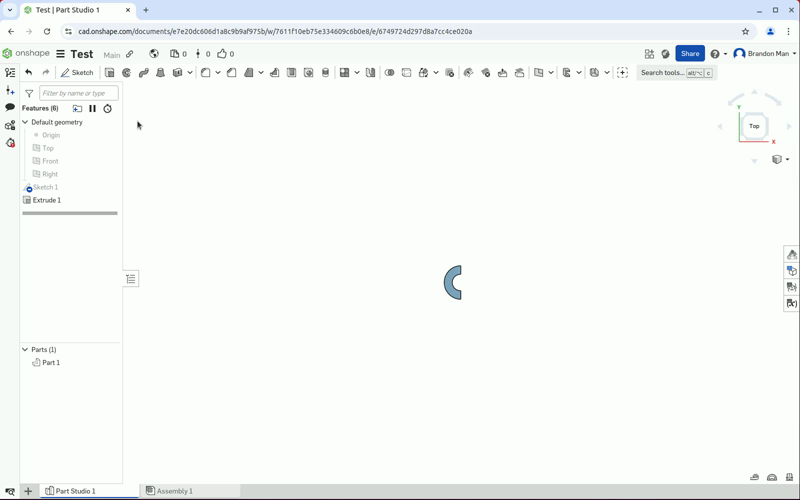
mouse_move(73, 189)
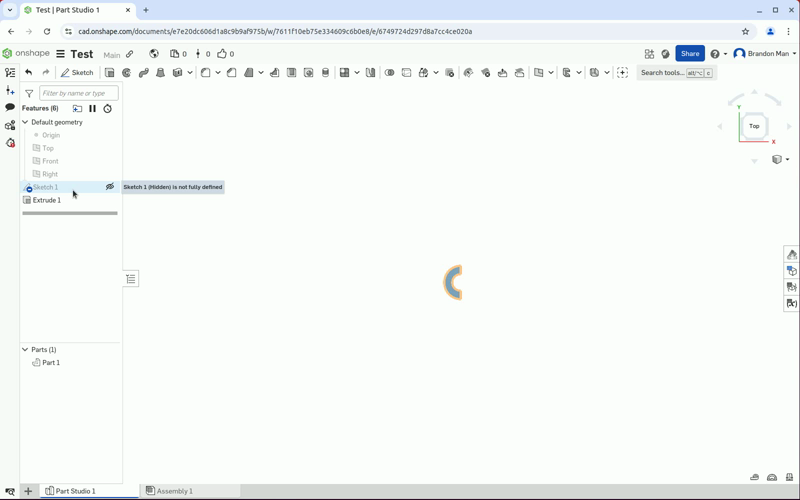
click(73, 189)
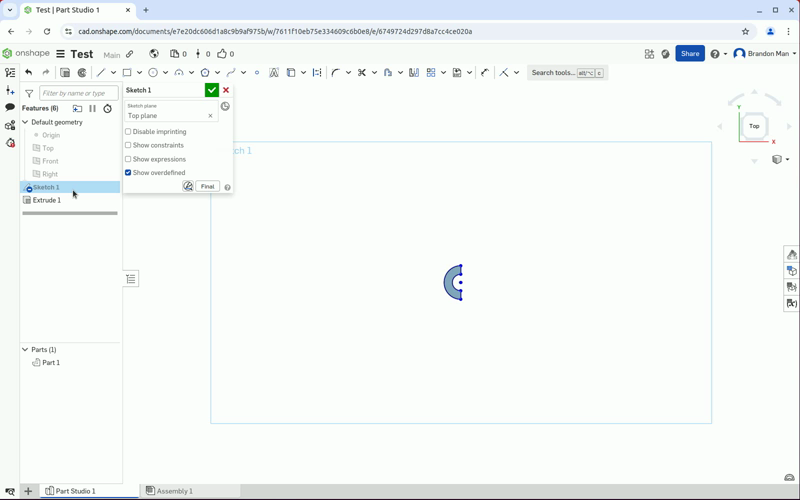
mouse_move(229, 92)
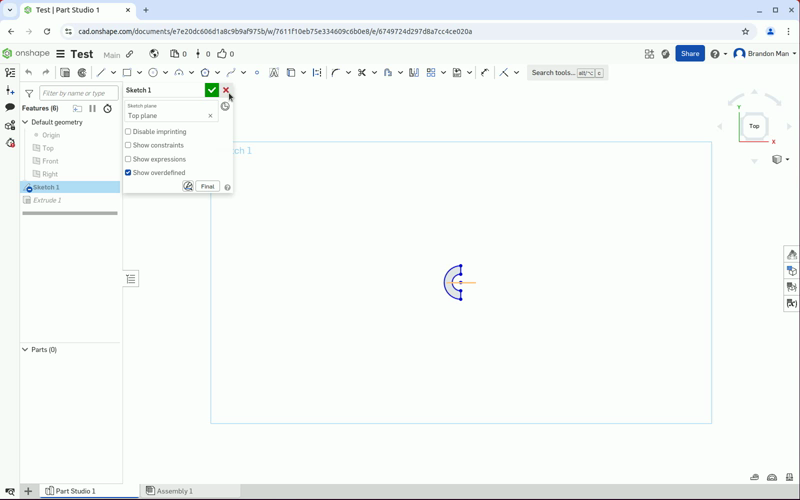
click(229, 92)
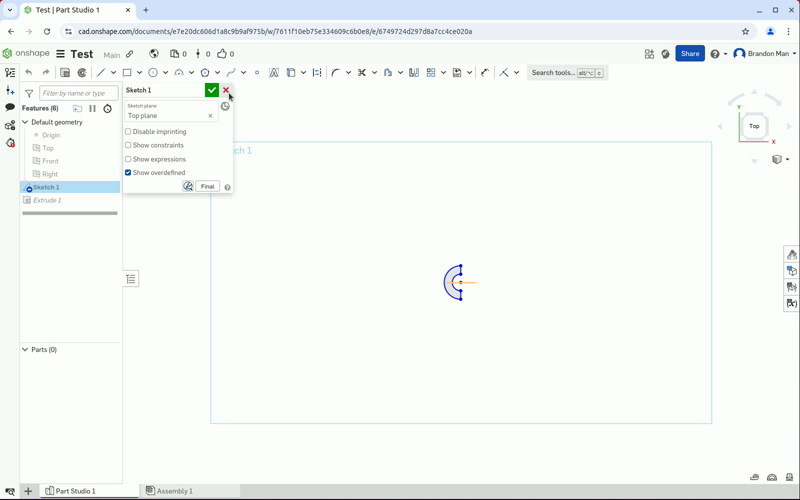
key(shift+s)
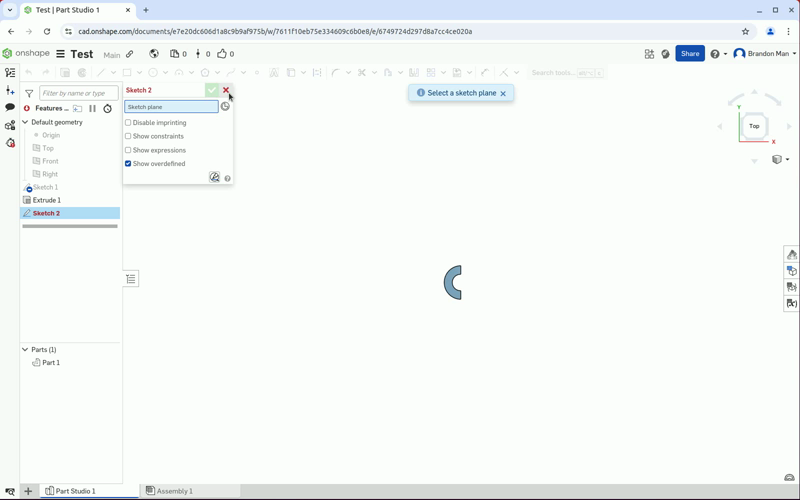
mouse_move(73, 150)
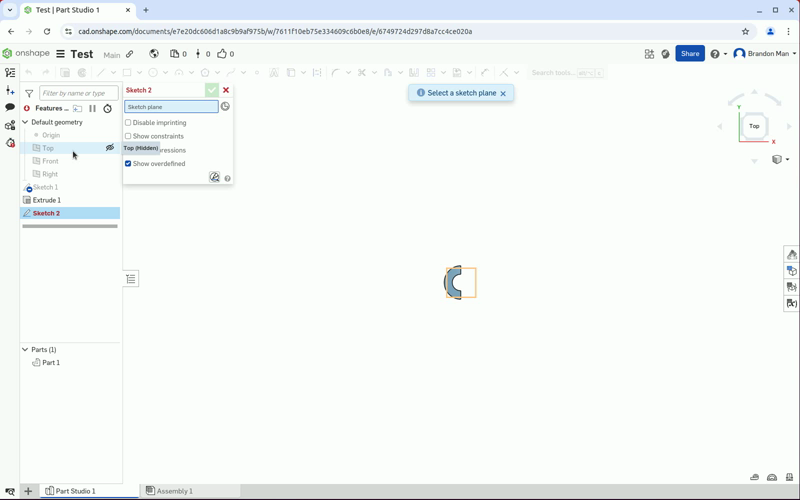
click(73, 150)
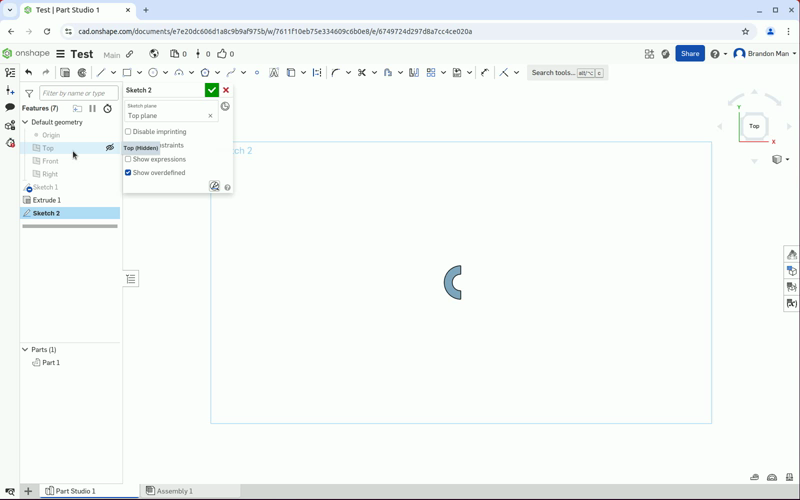
mouse_move(73, 352)
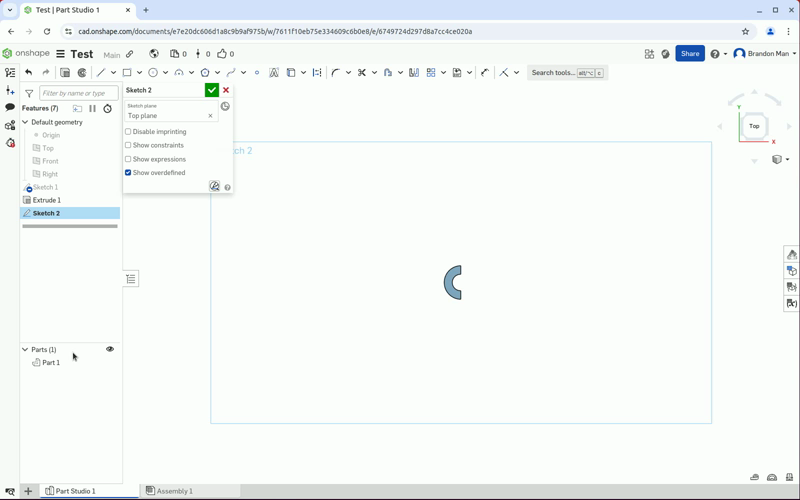
key(y)
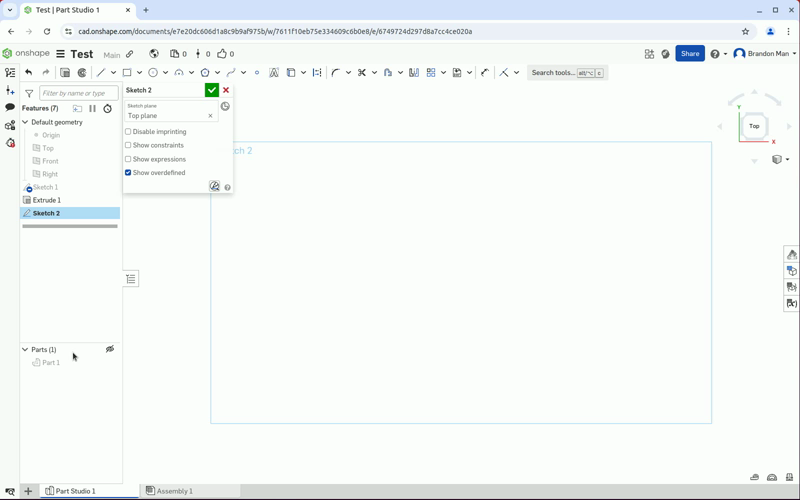
key(a)
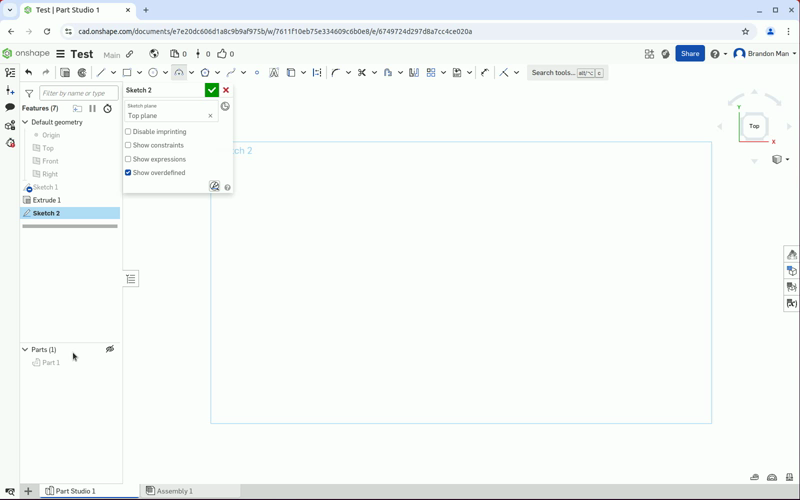
key_down(shift)
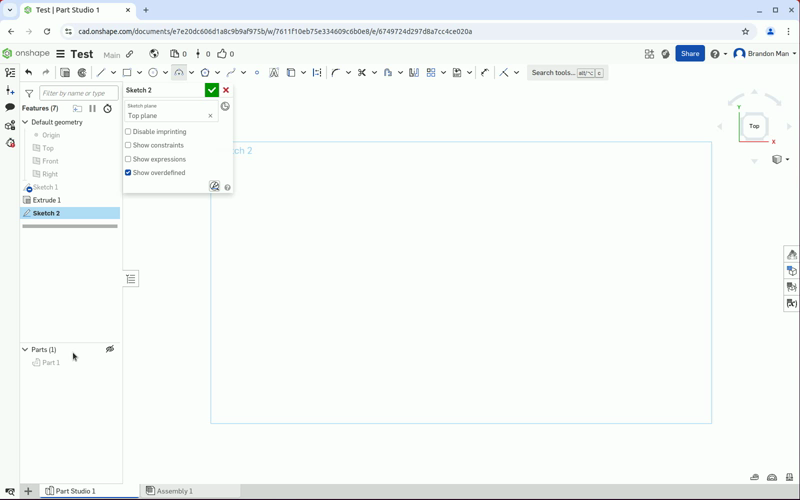
mouse_move(460, 299)
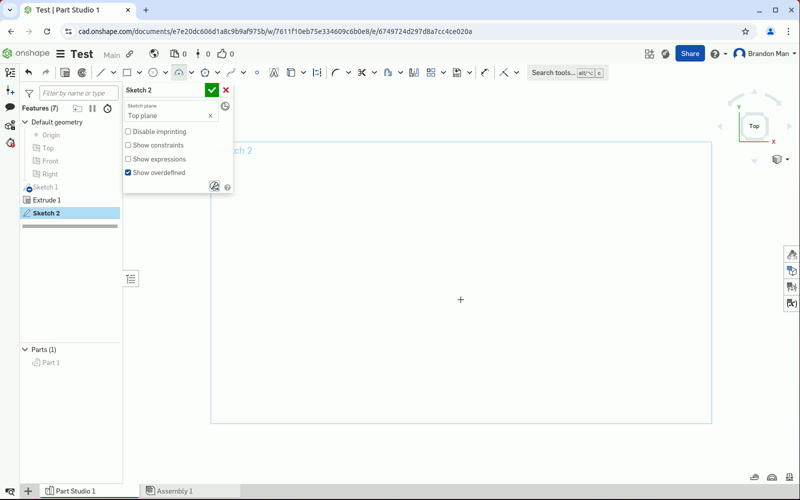
click(460, 299)
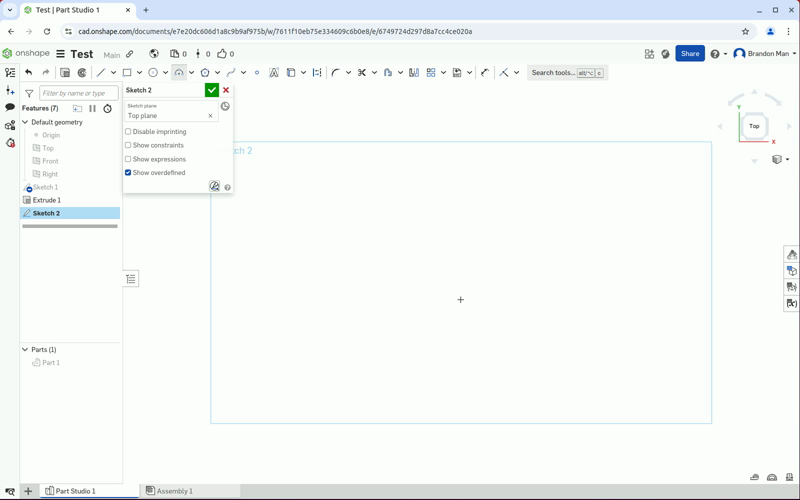
key_up(shift)
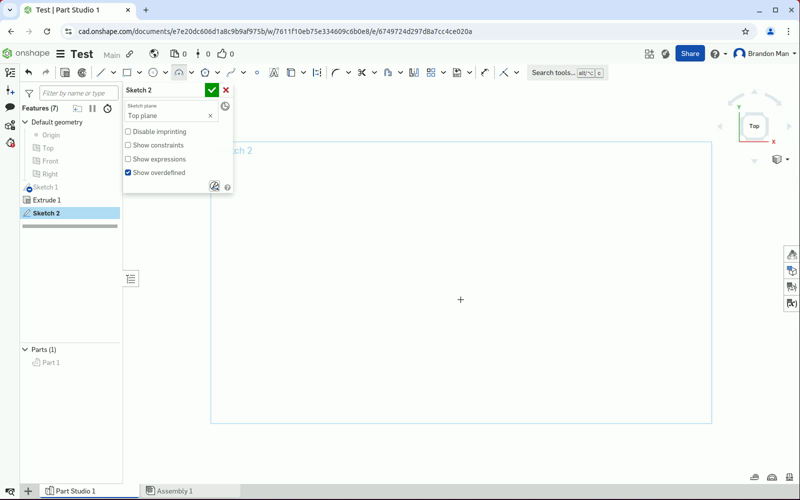
key_down(shift)
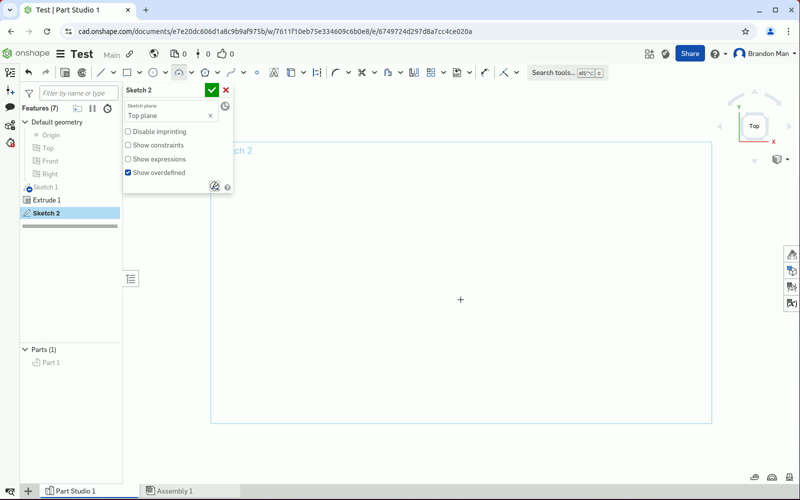
mouse_move(478, 282)
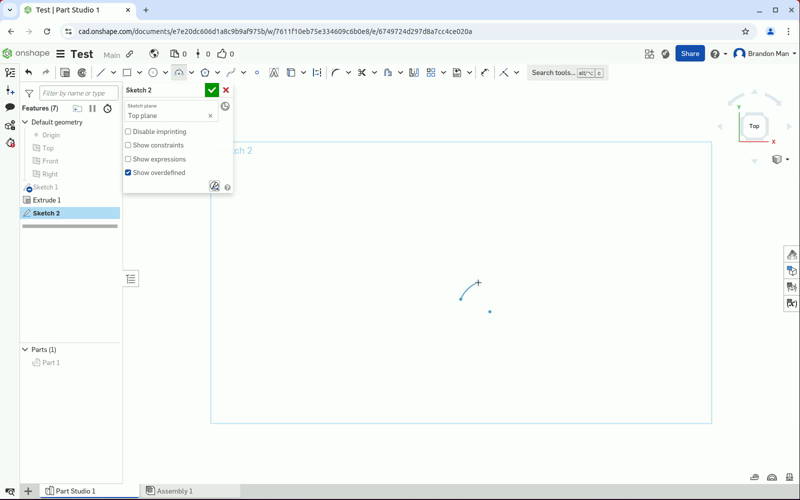
click(478, 282)
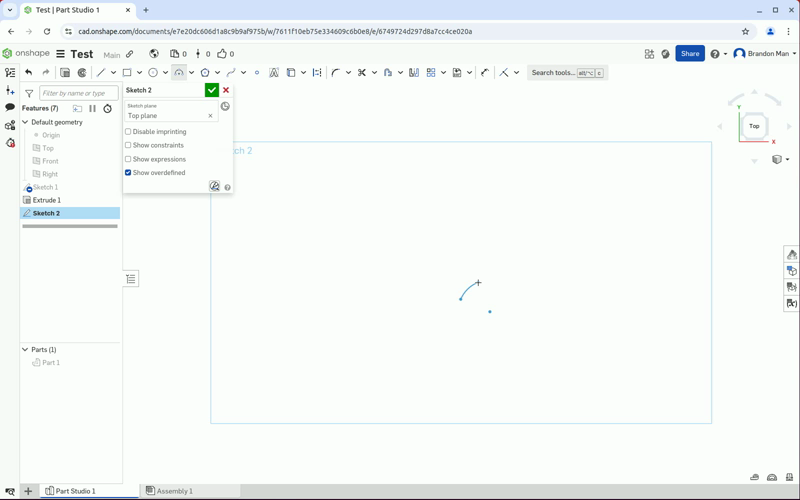
mouse_move(473, 294)
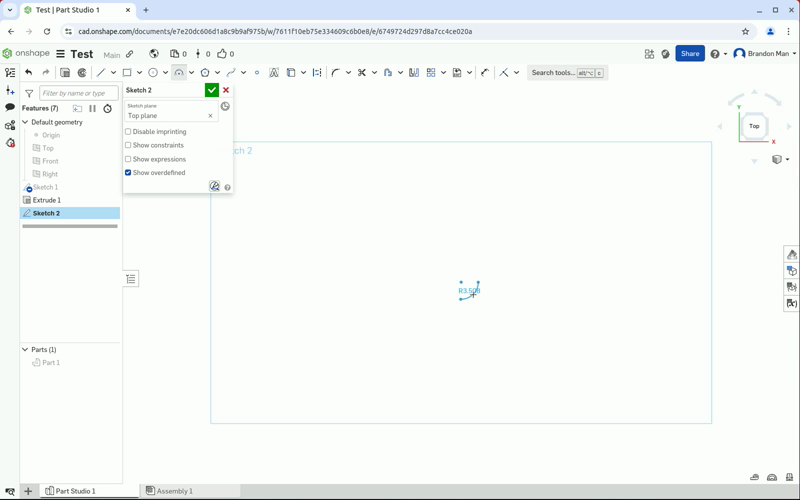
click(473, 294)
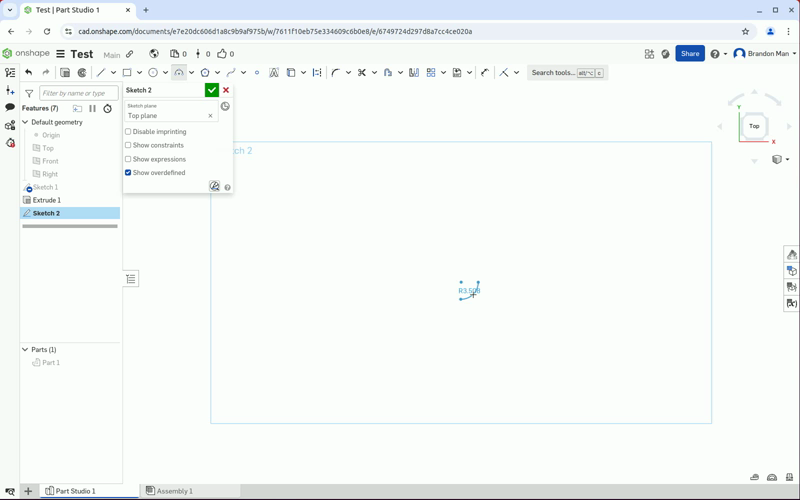
key_up(shift)
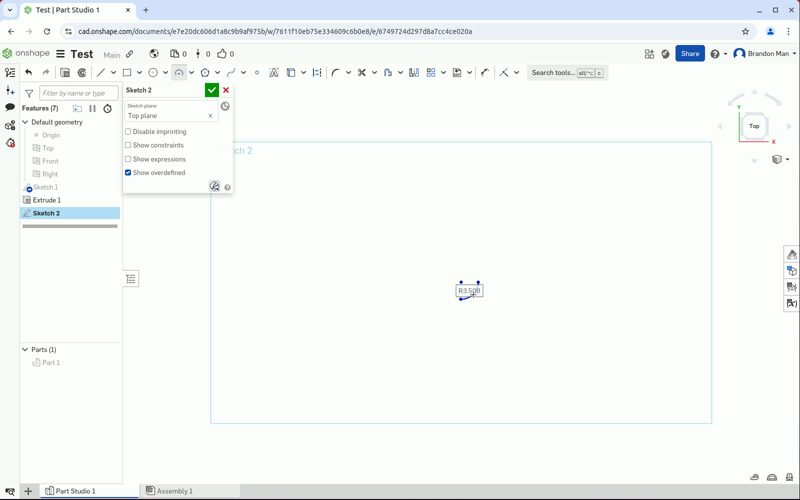
key(esc)
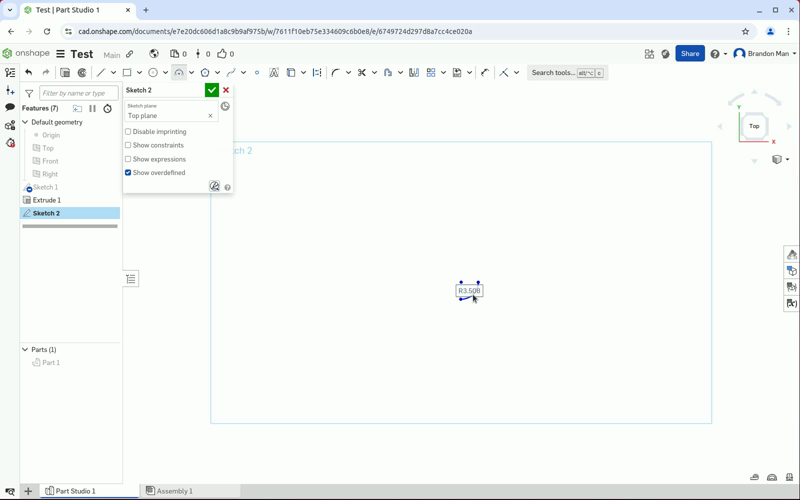
key(l)
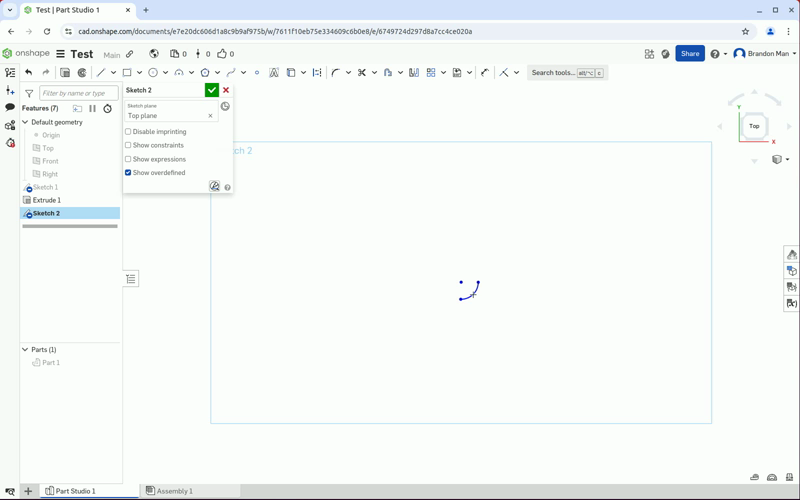
mouse_move(478, 282)
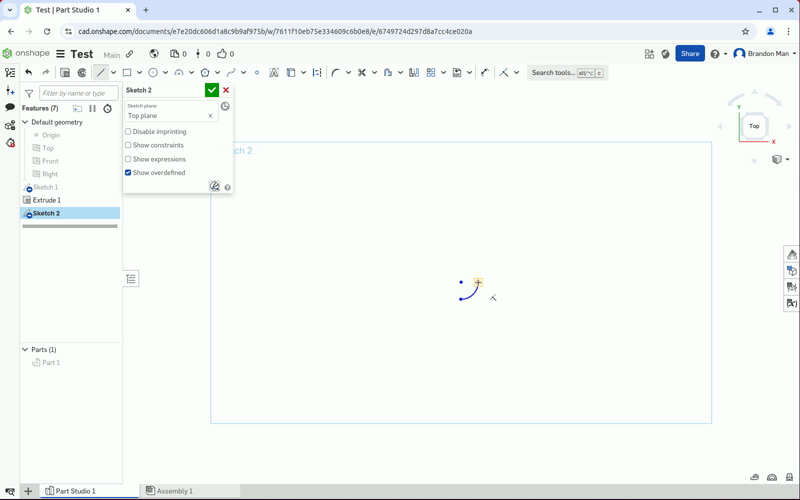
click(478, 282)
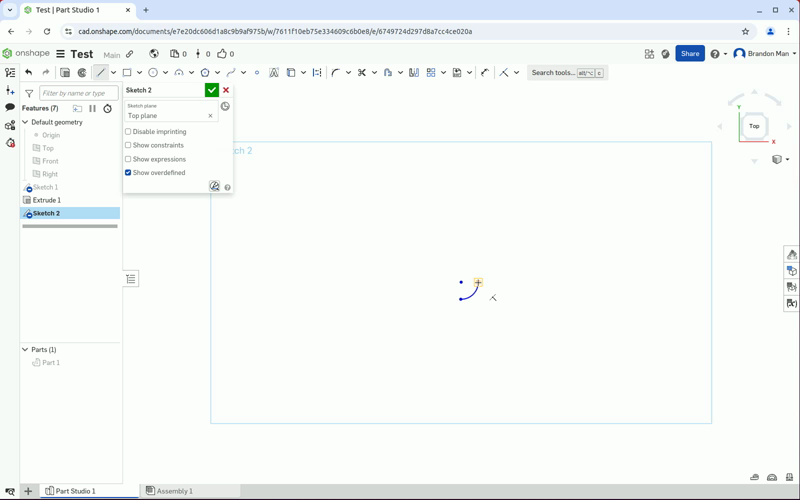
key_down(shift)
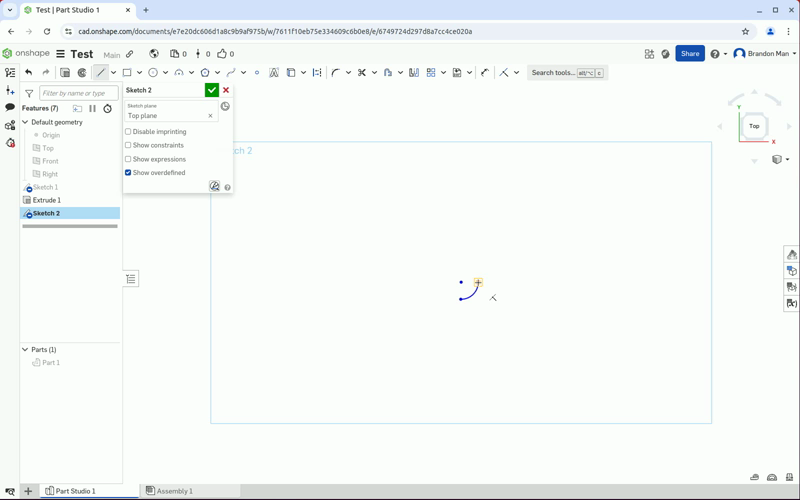
mouse_move(508, 282)
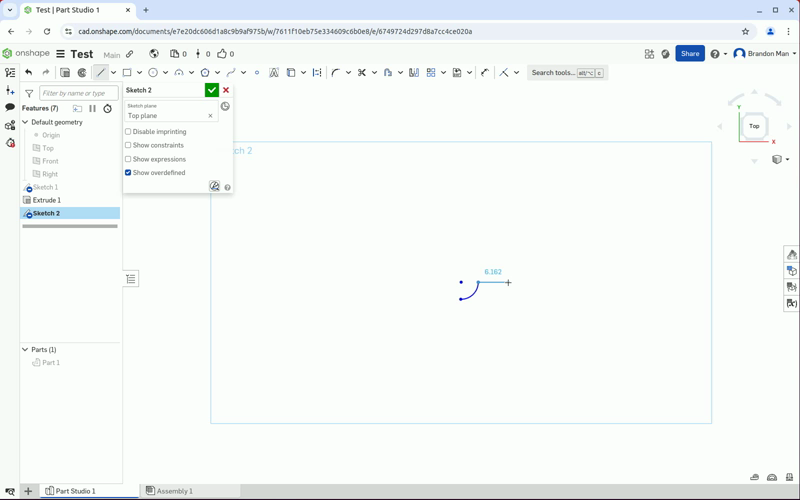
mouse_move(469, 282)
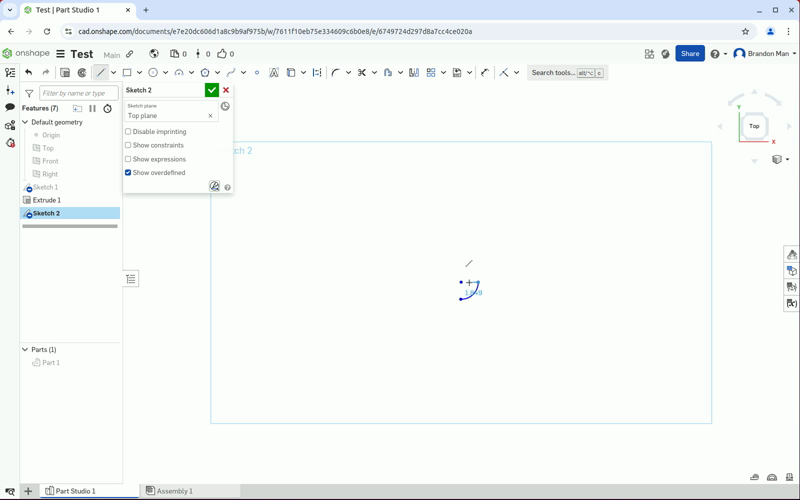
click(469, 282)
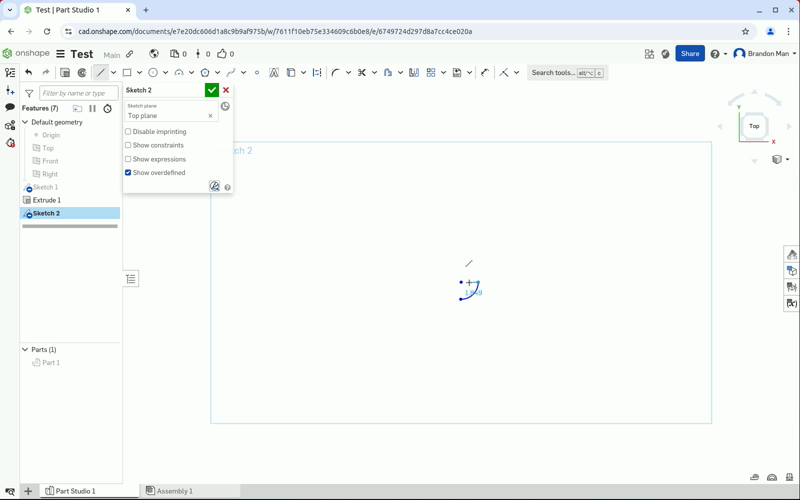
key_up(shift)
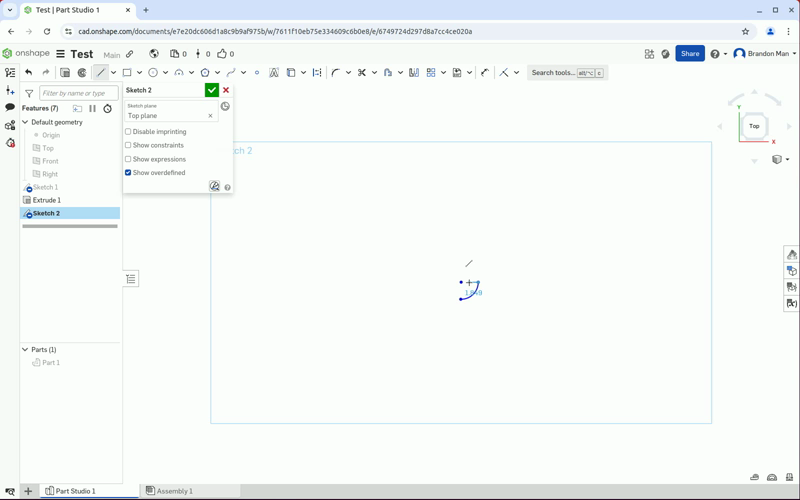
key(esc)
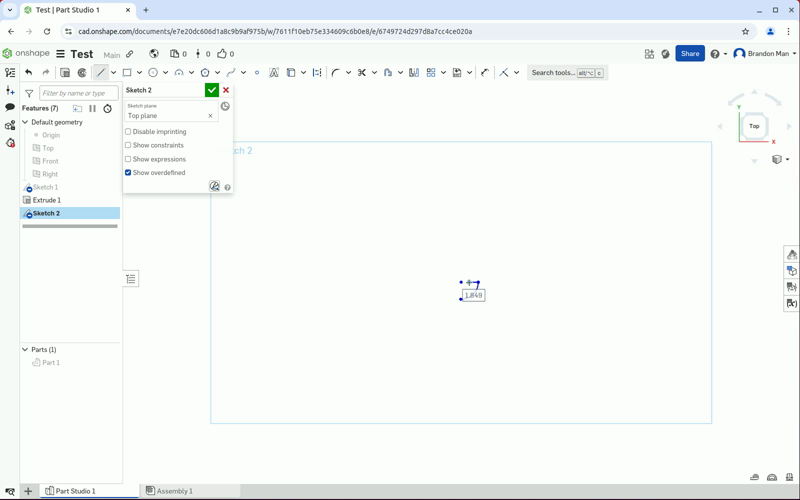
key(a)
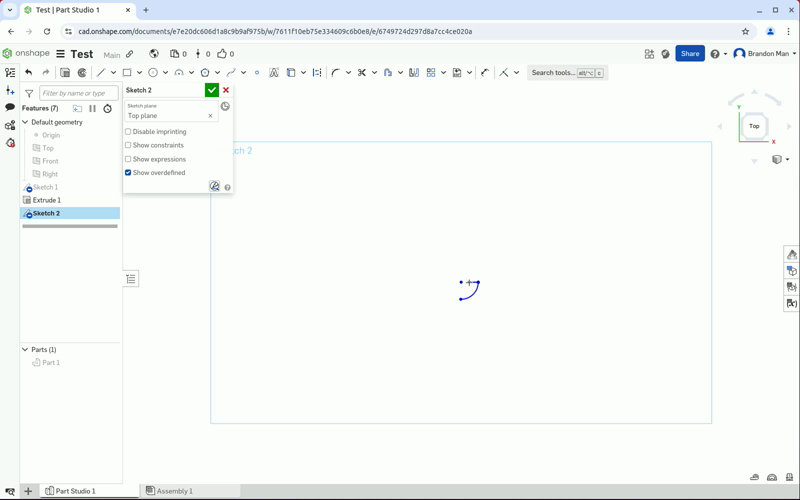
mouse_move(469, 282)
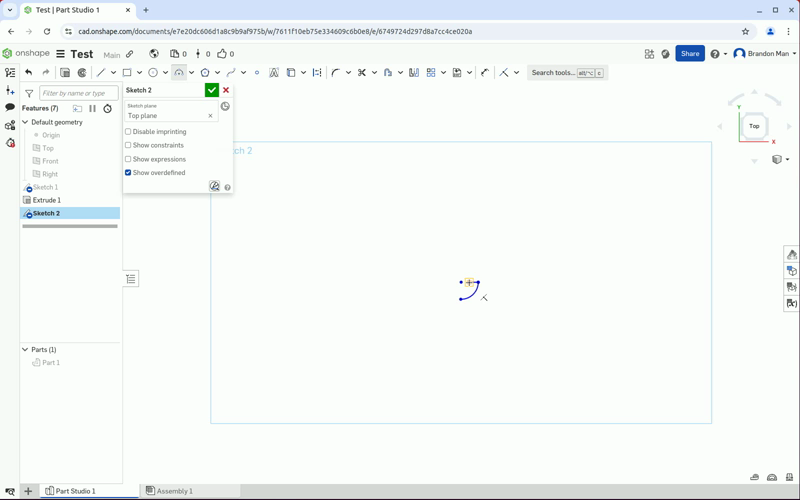
click(469, 282)
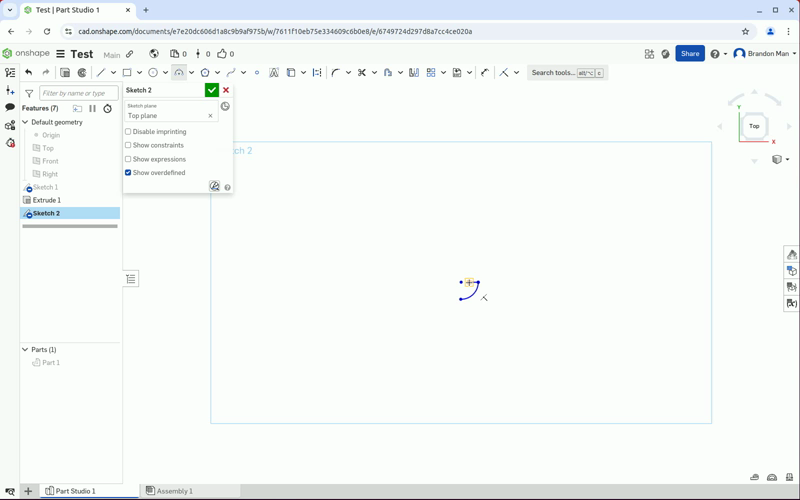
key_down(shift)
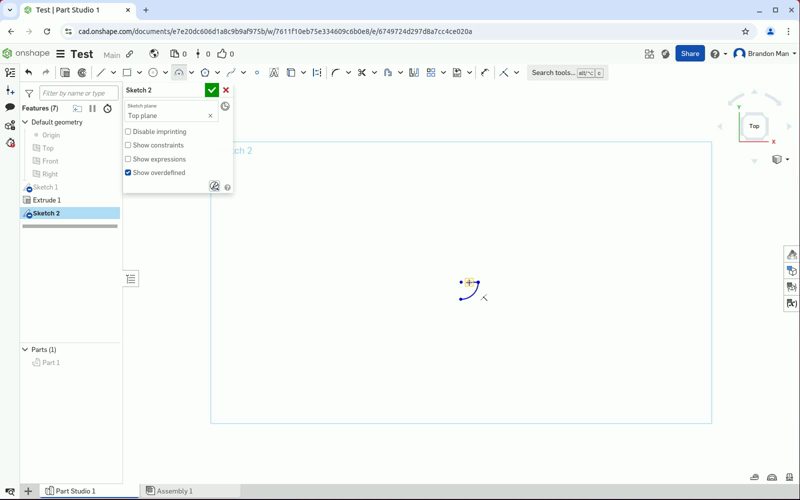
mouse_move(460, 290)
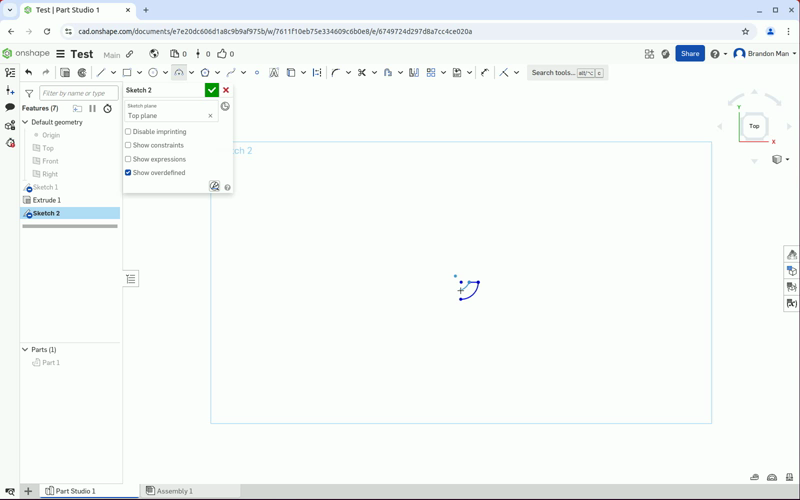
click(460, 290)
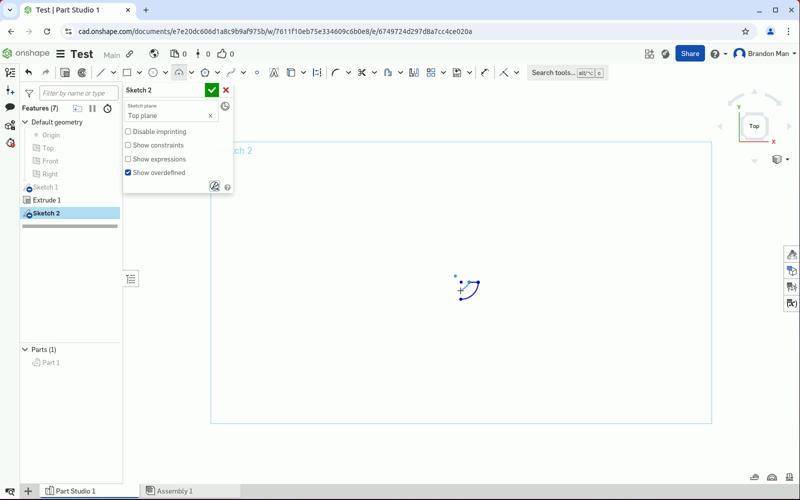
mouse_move(467, 288)
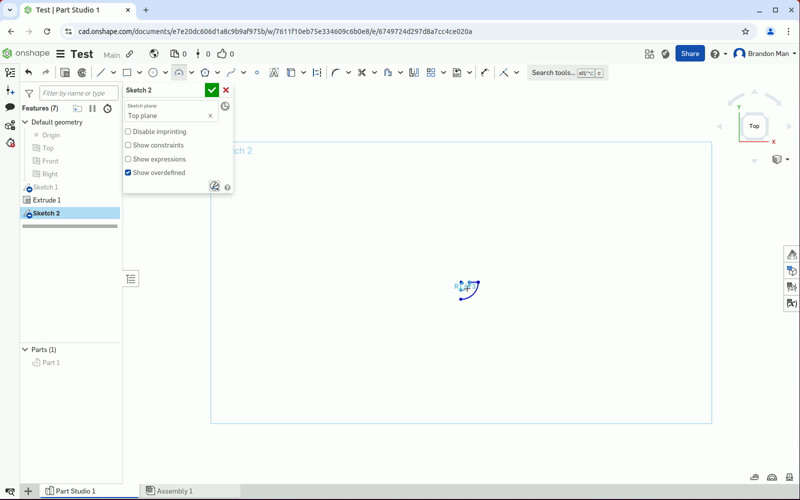
click(467, 288)
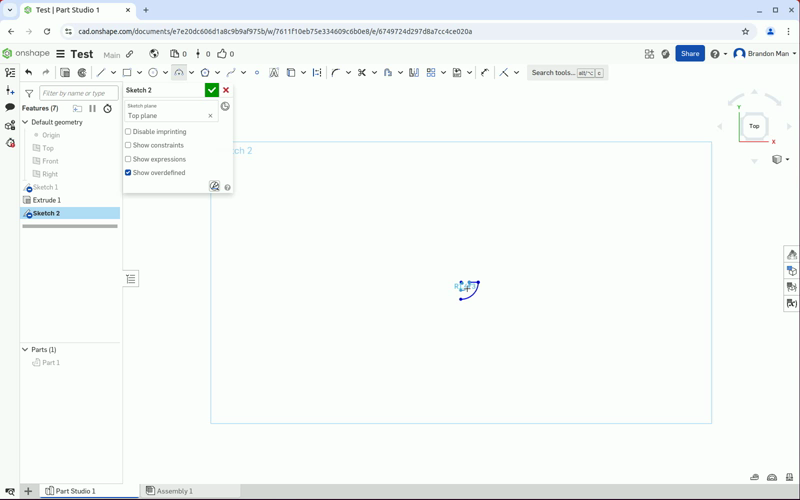
key_up(shift)
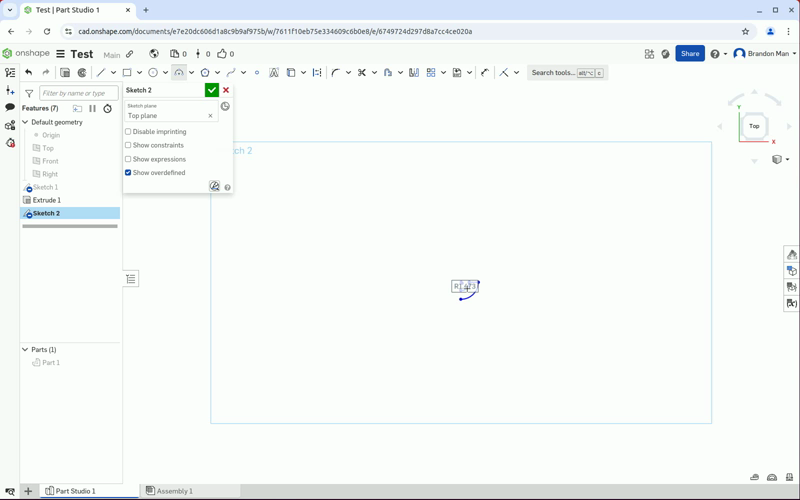
key(esc)
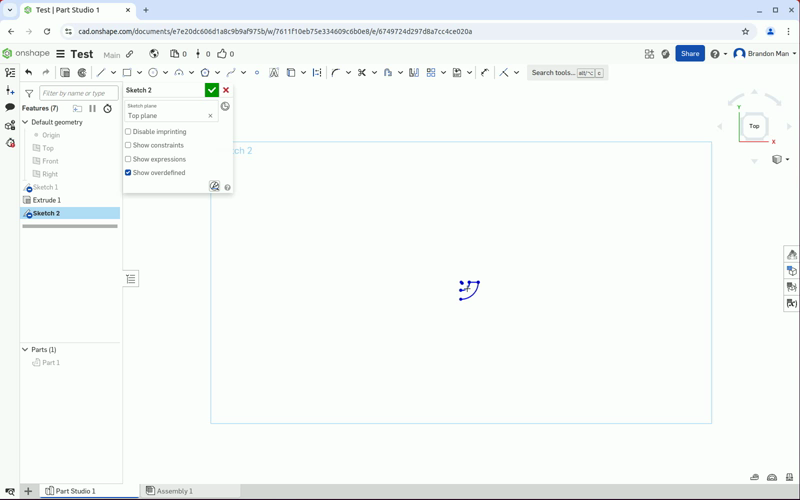
key(l)
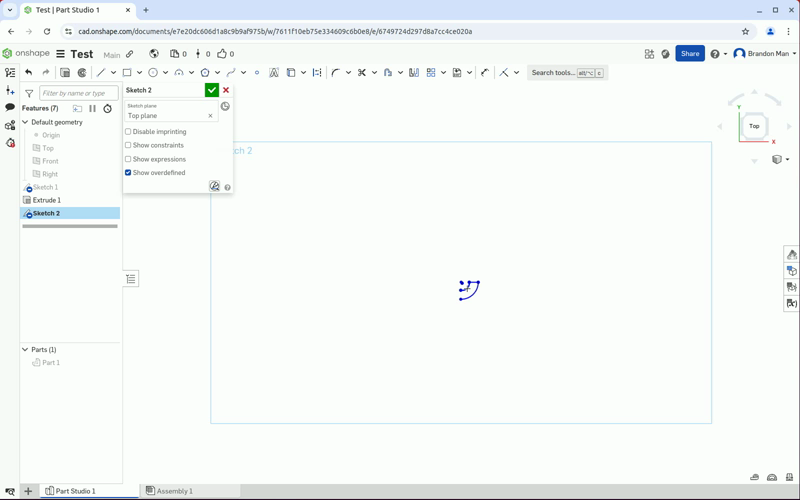
mouse_move(460, 290)
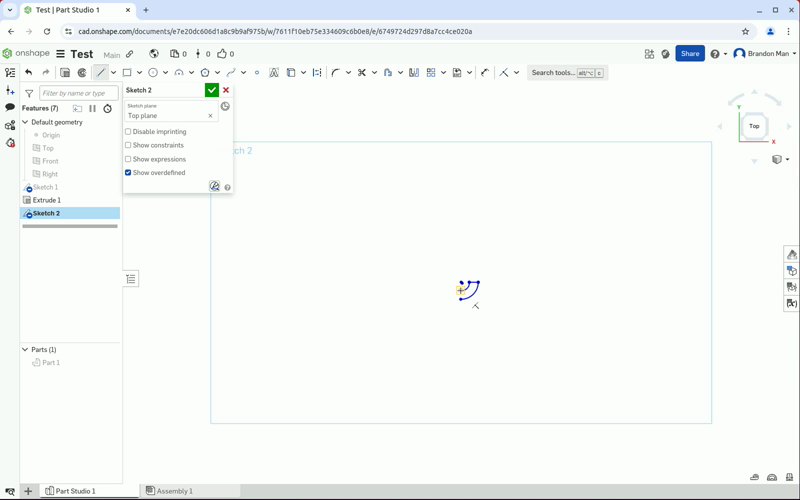
click(460, 290)
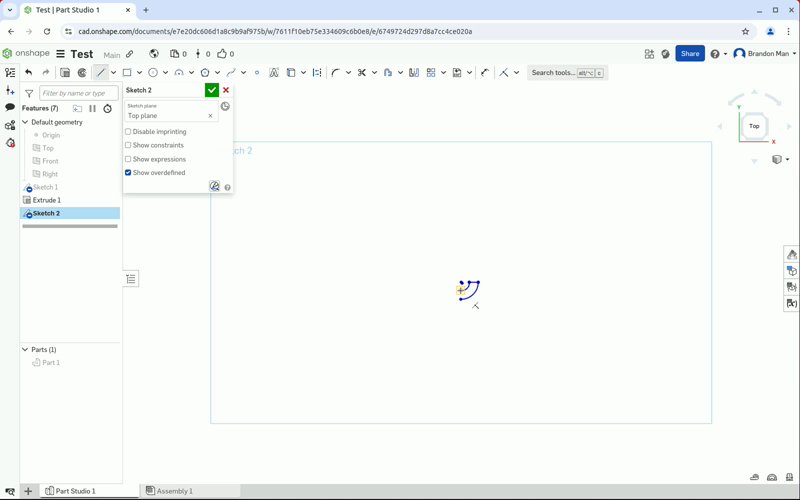
mouse_move(490, 290)
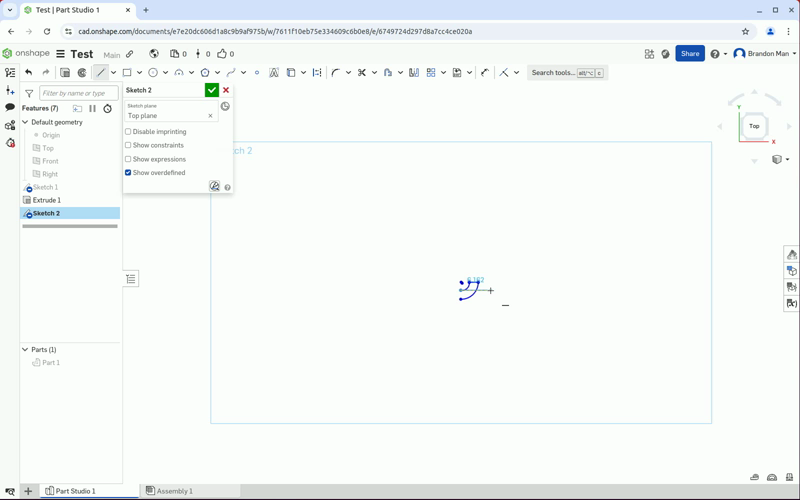
key_down(shift)
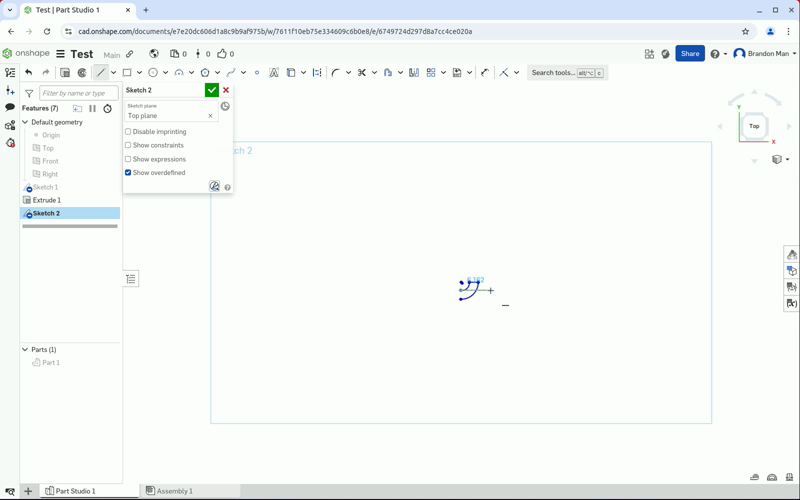
mouse_move(460, 299)
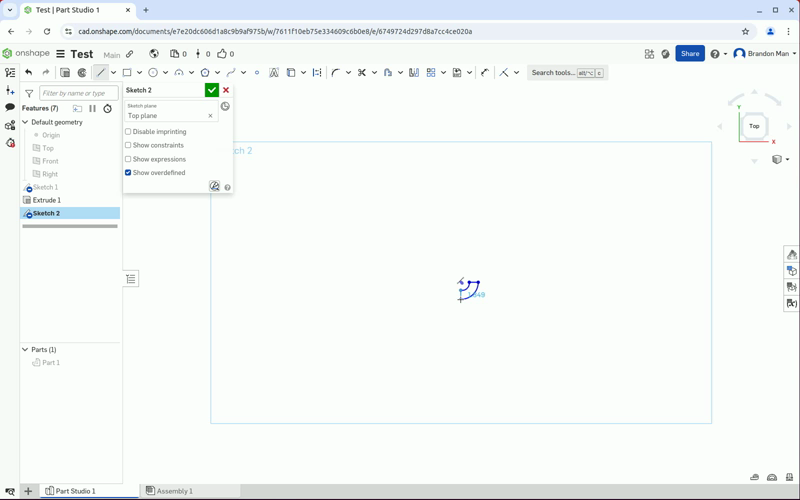
key_up(shift)
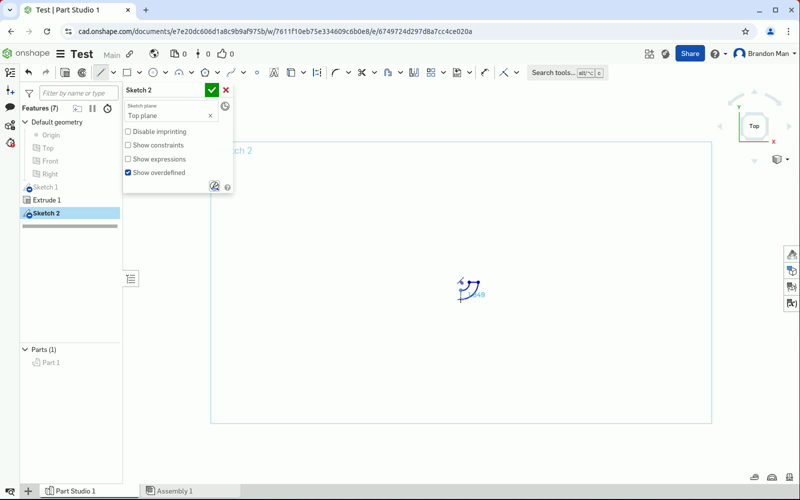
click(460, 299)
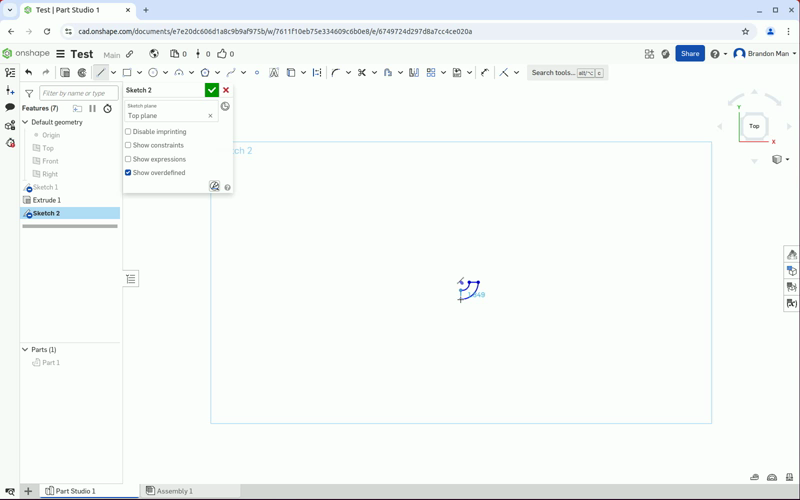
key(esc)
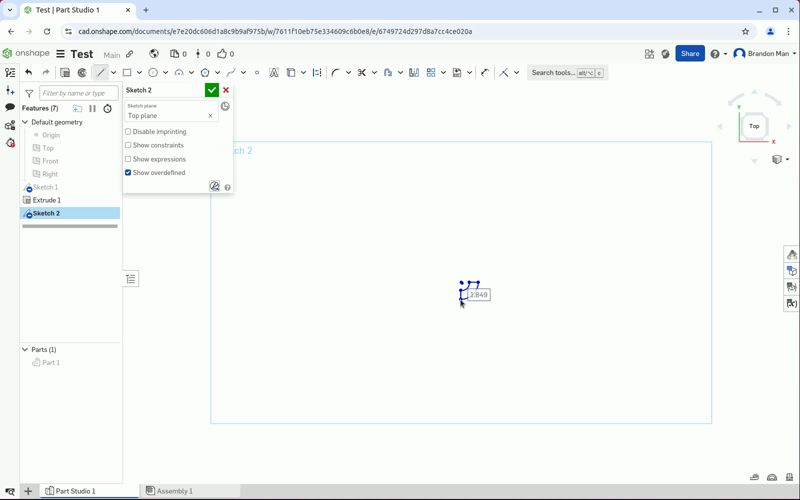
mouse_move(473, 285)
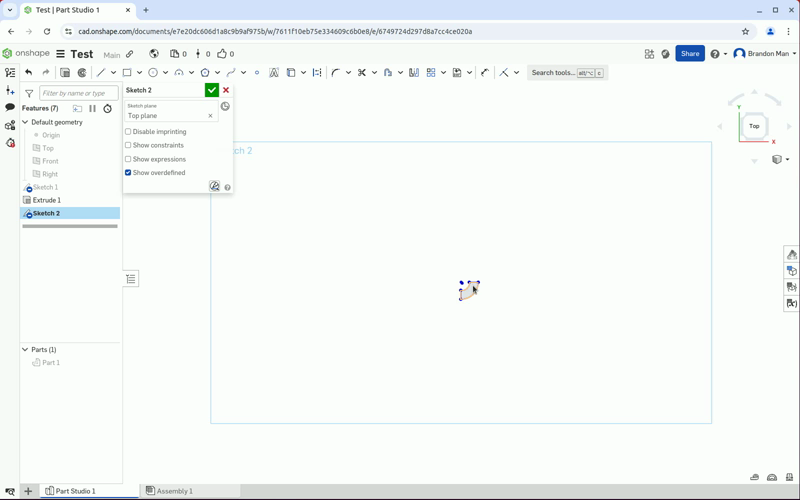
scroll(6)
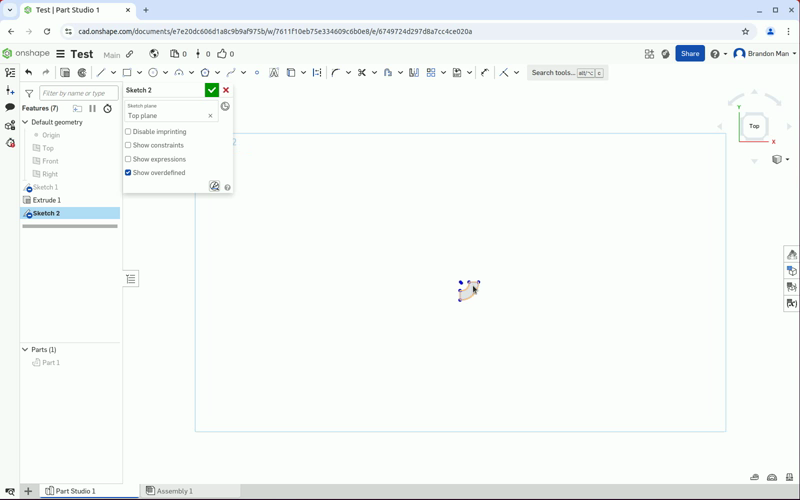
scroll(6)
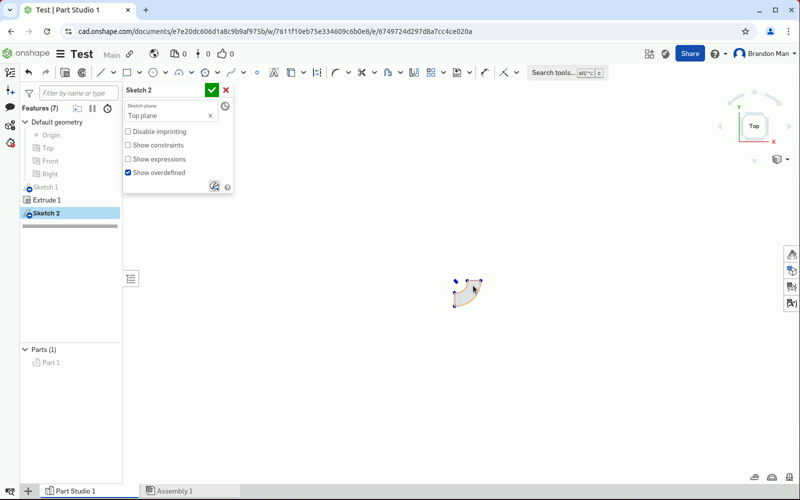
scroll(6)
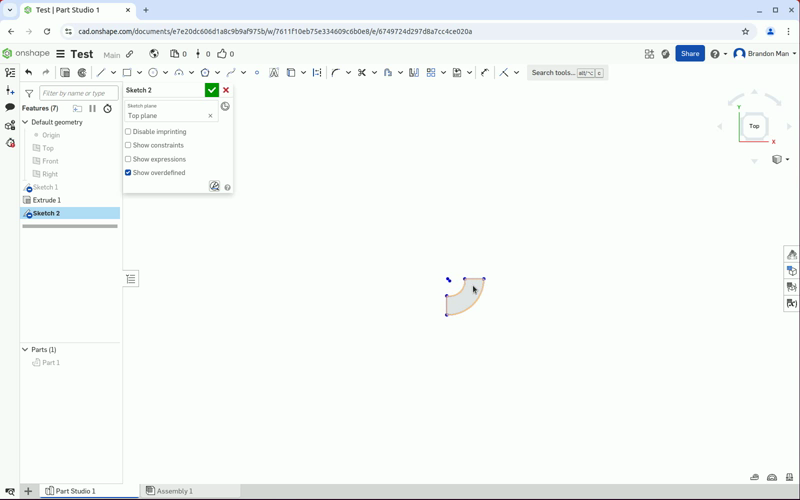
scroll(6)
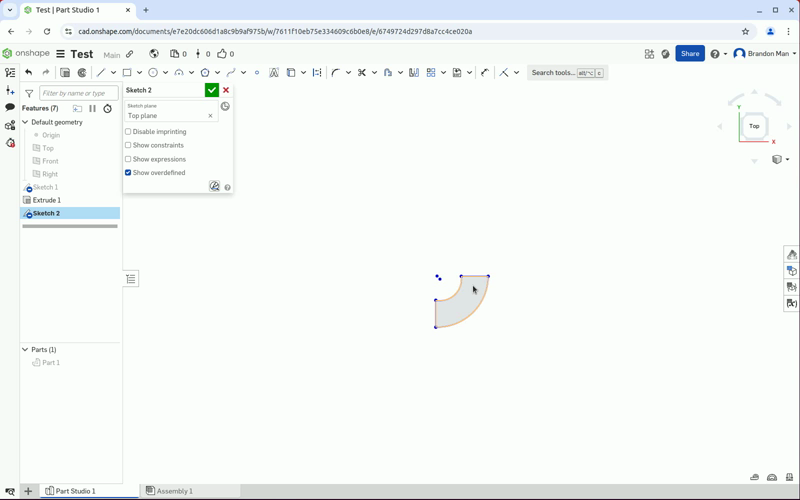
scroll(6)
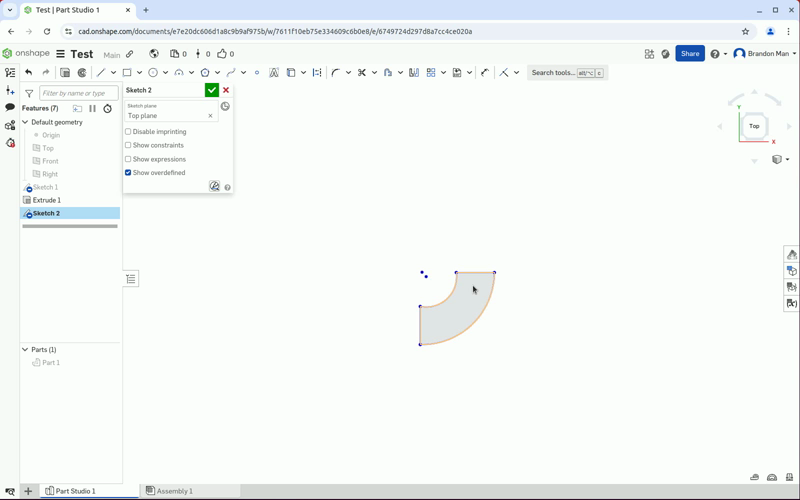
scroll(6)
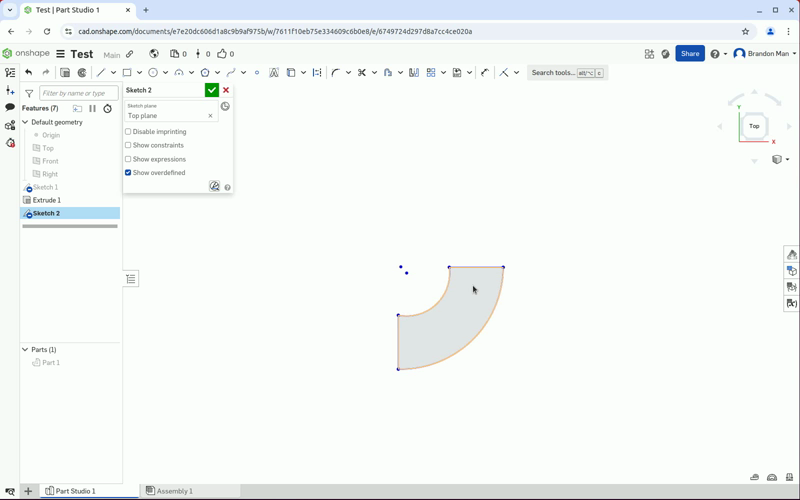
scroll(6)
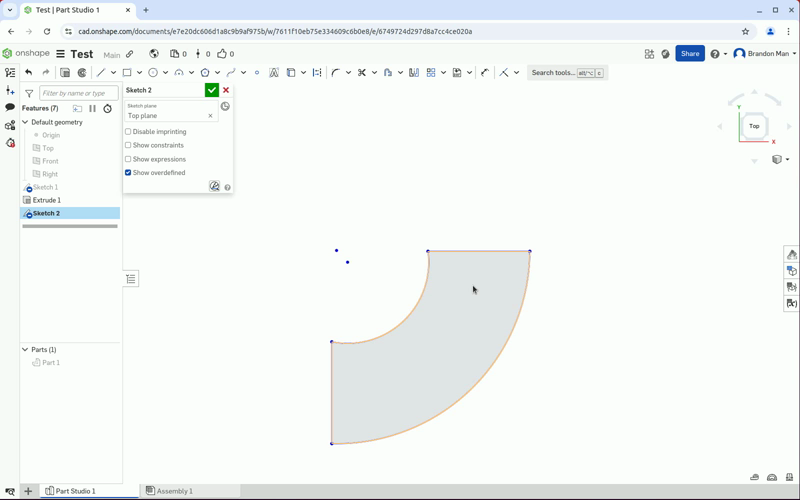
click(473, 285)
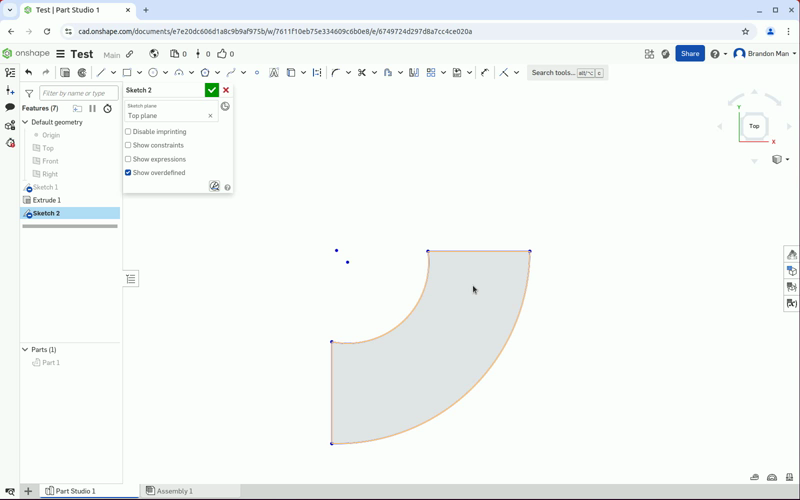
scroll(-6)
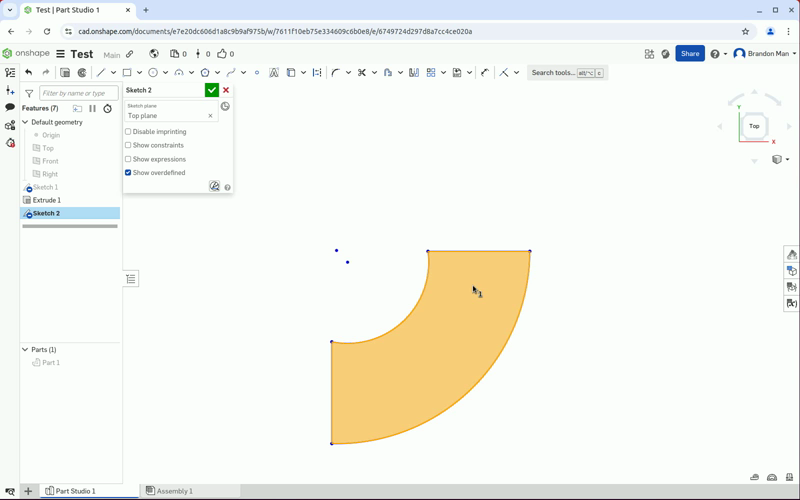
scroll(-6)
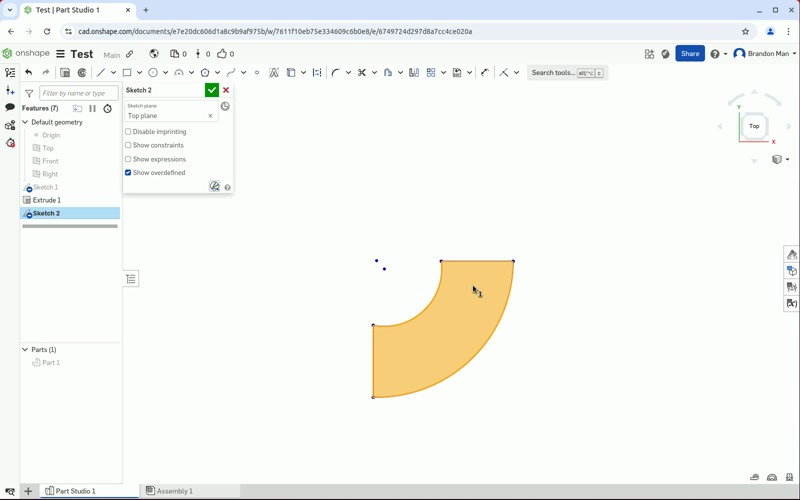
scroll(-6)
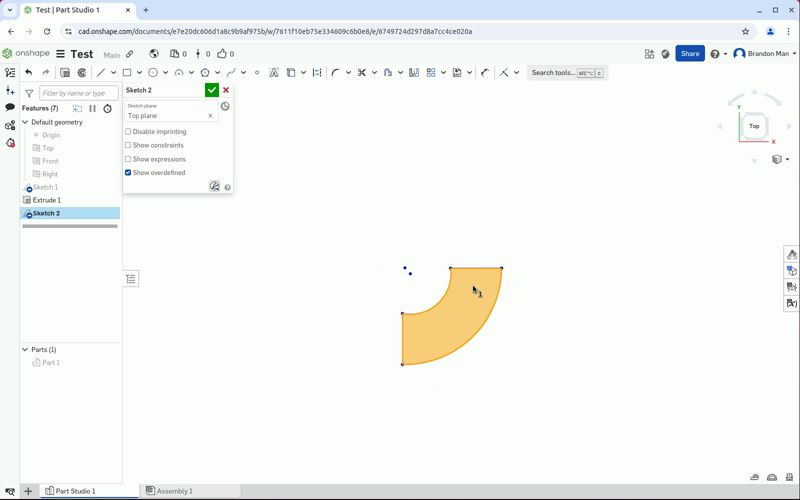
scroll(-6)
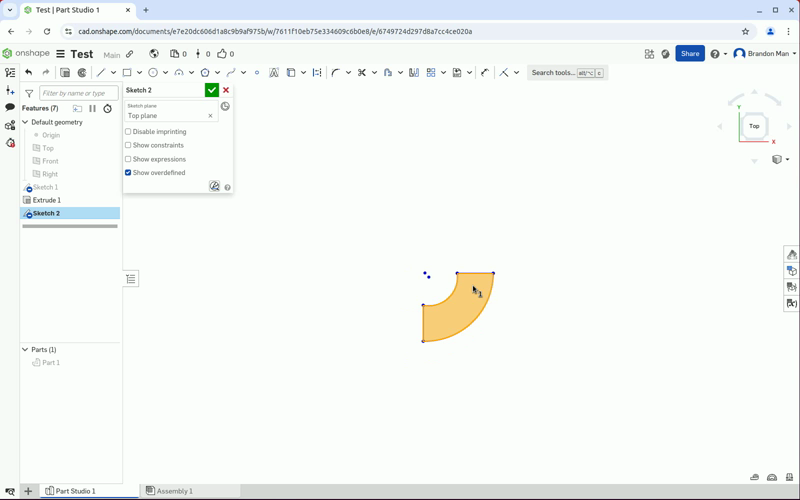
scroll(-6)
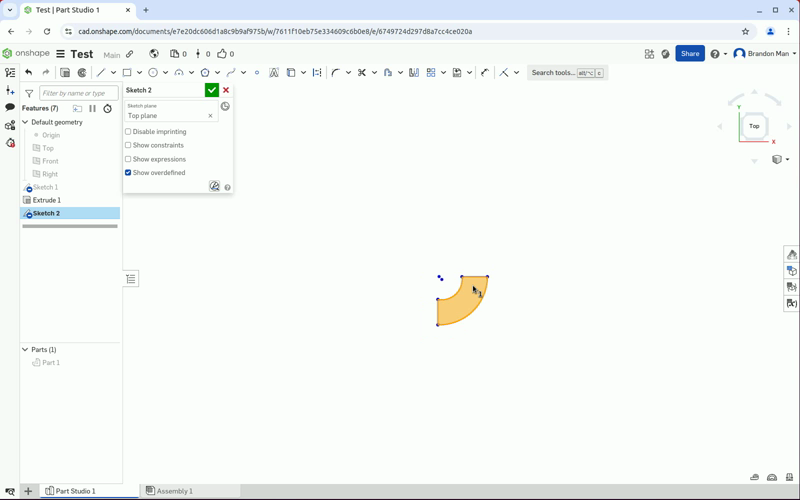
scroll(-6)
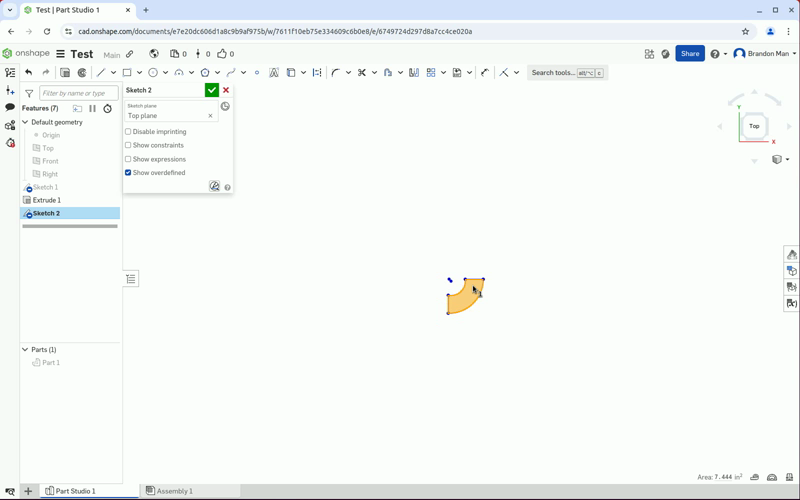
scroll(-6)
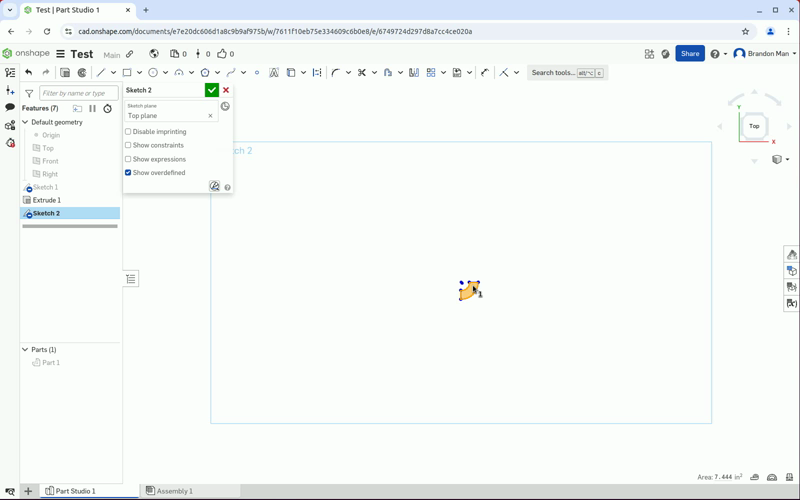
mouse_move(73, 352)
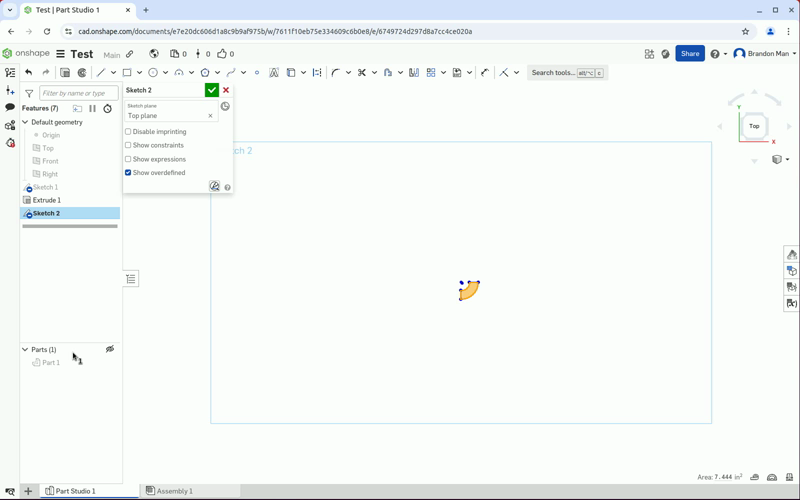
key(shift+y)
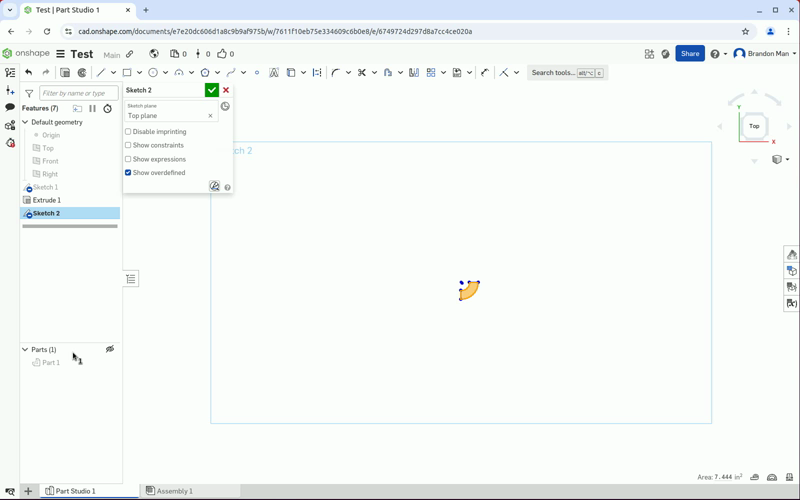
key(shift+e)
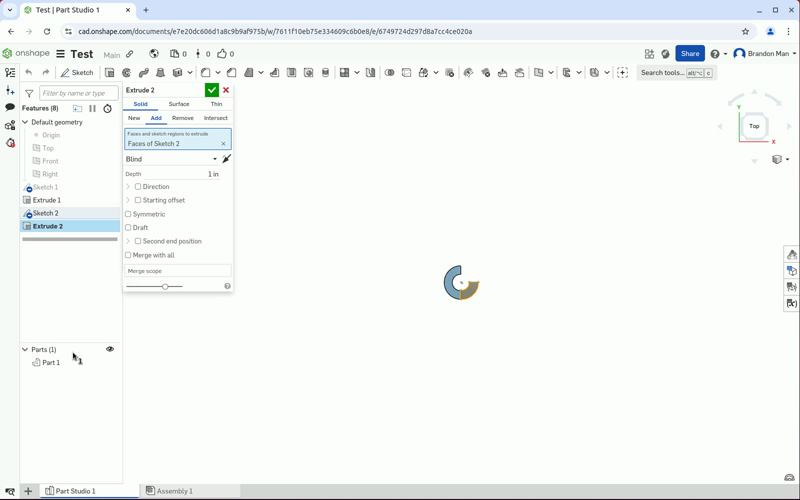
mouse_move(143, 106)
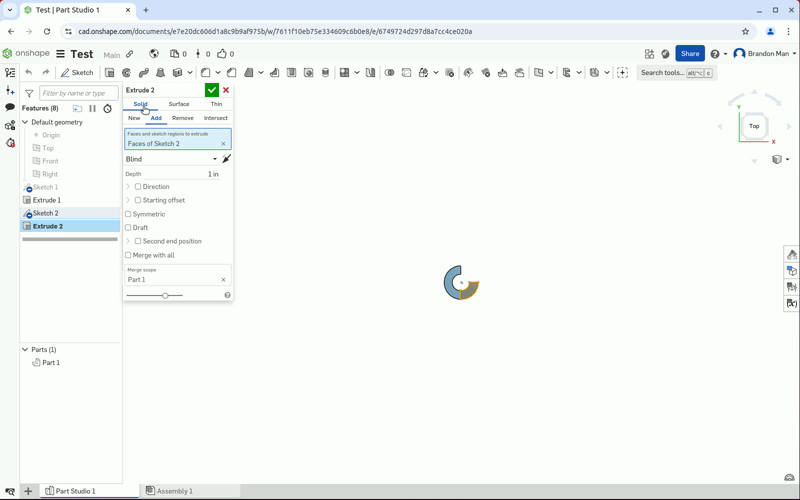
click(143, 106)
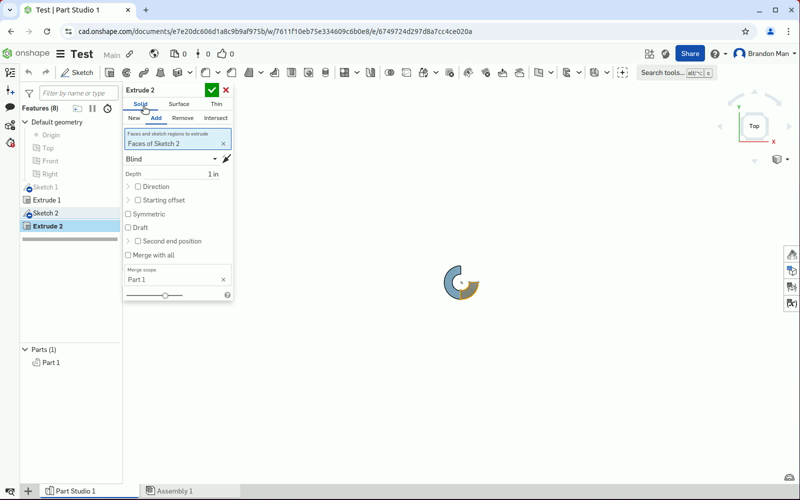
mouse_move(137, 120)
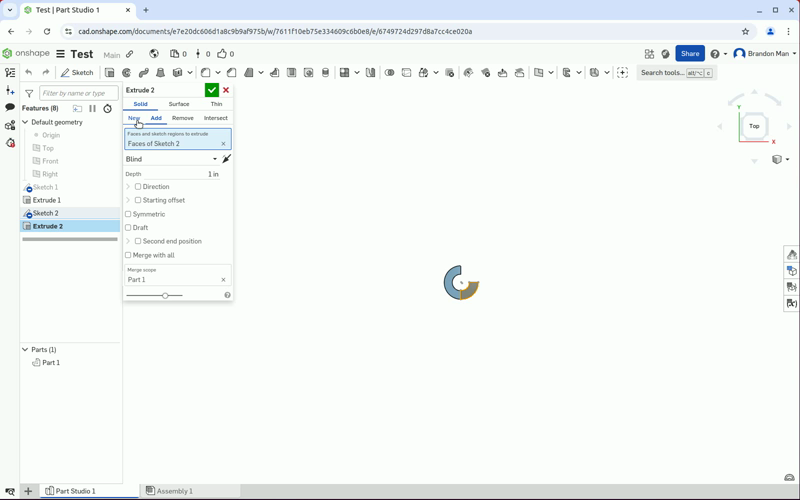
click(137, 120)
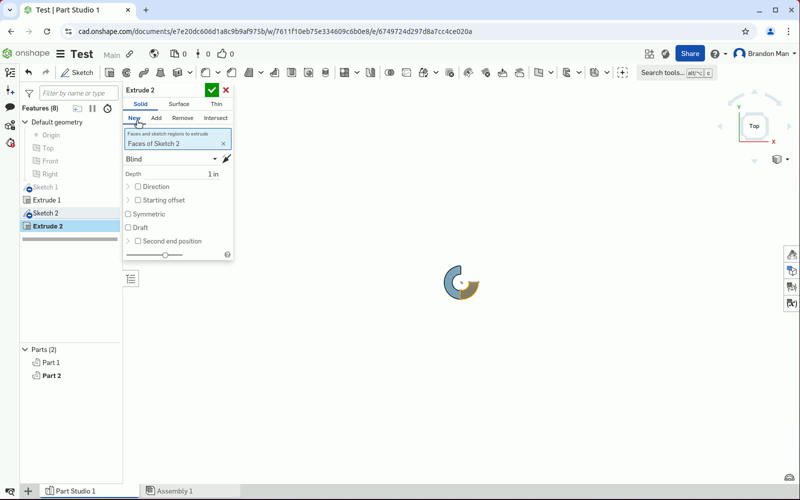
key(tab, 4)
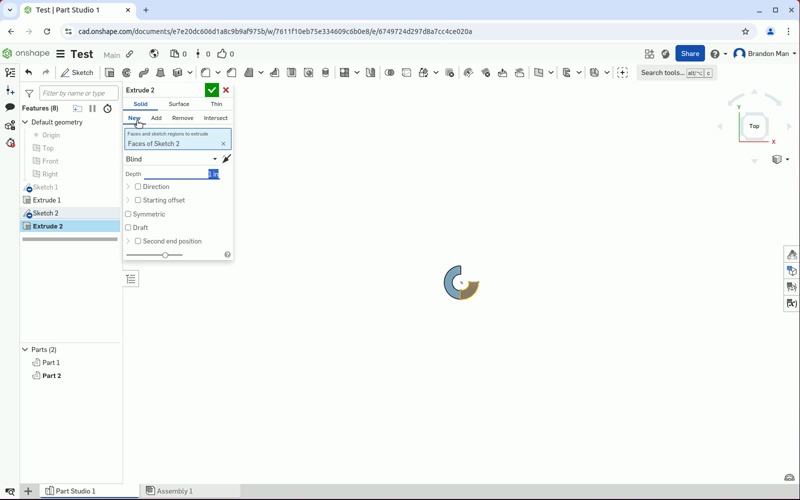
text(3.37)
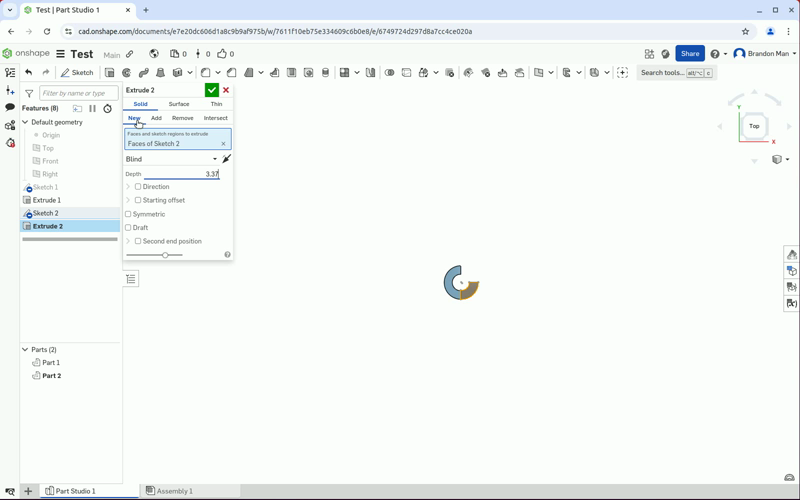
key(enter)
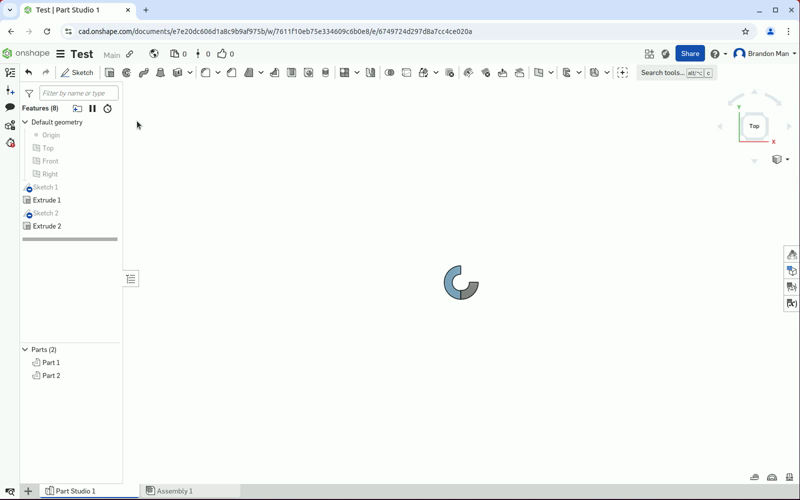
key(shift+h)
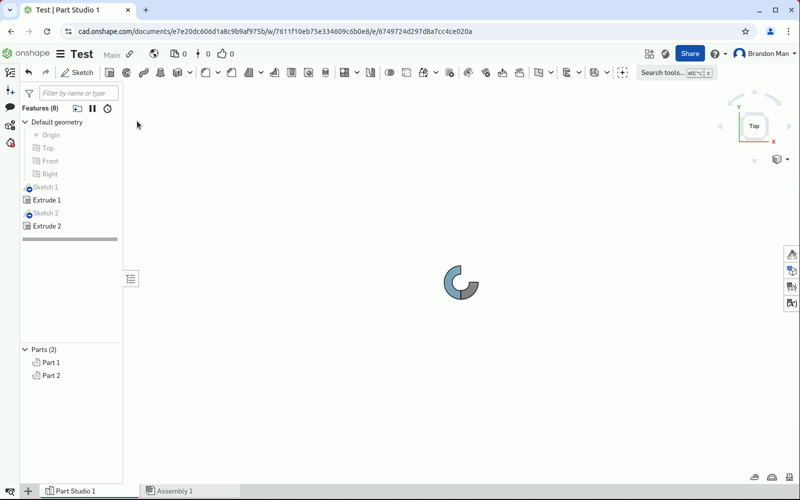
key(shift+h)
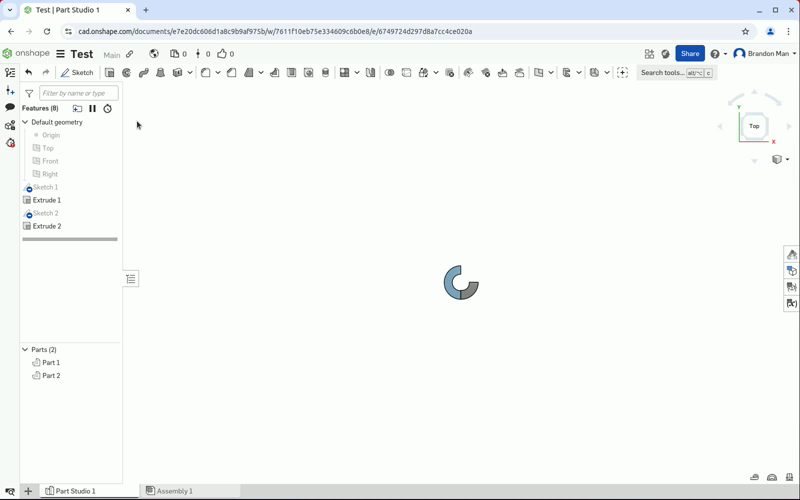
mouse_move(73, 189)
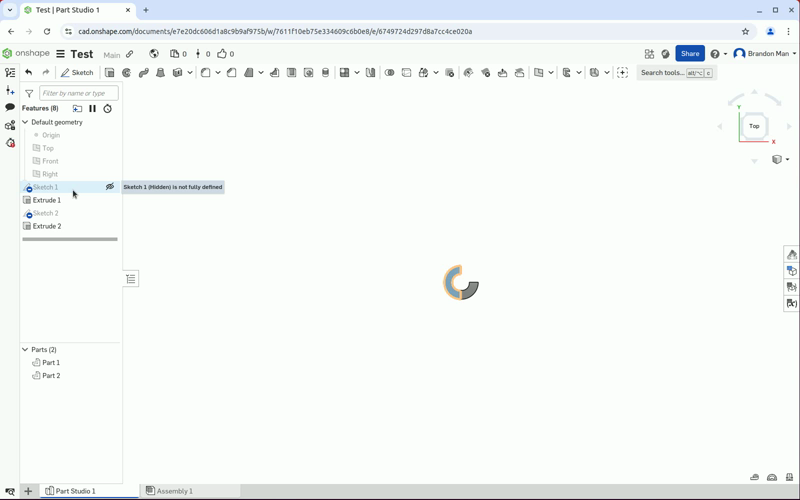
click(73, 189)
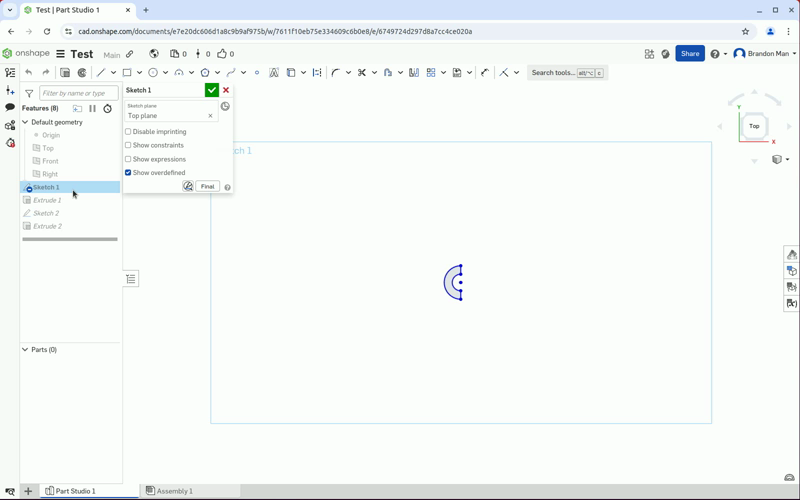
mouse_move(229, 92)
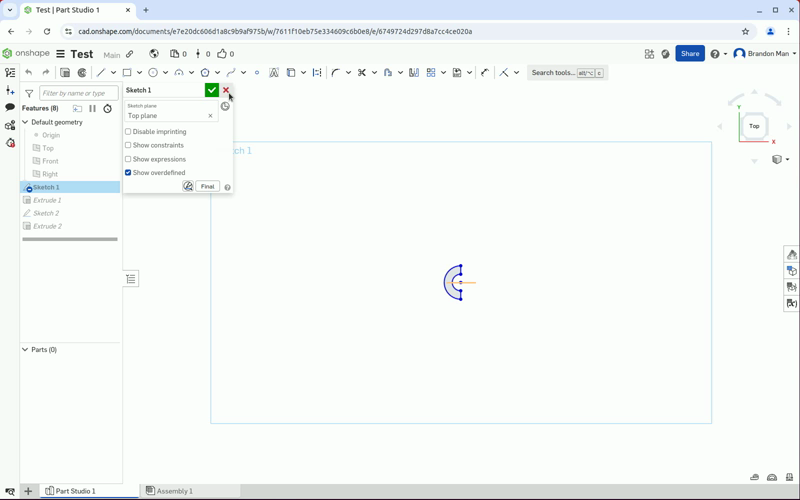
click(229, 92)
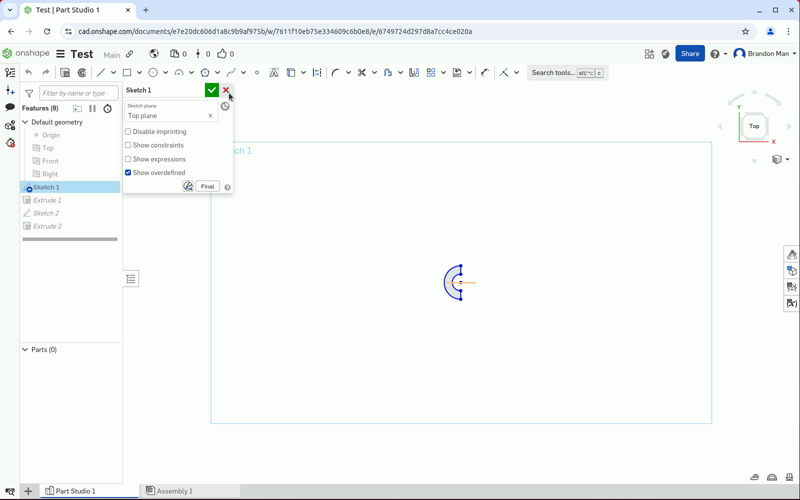
key(shift+s)
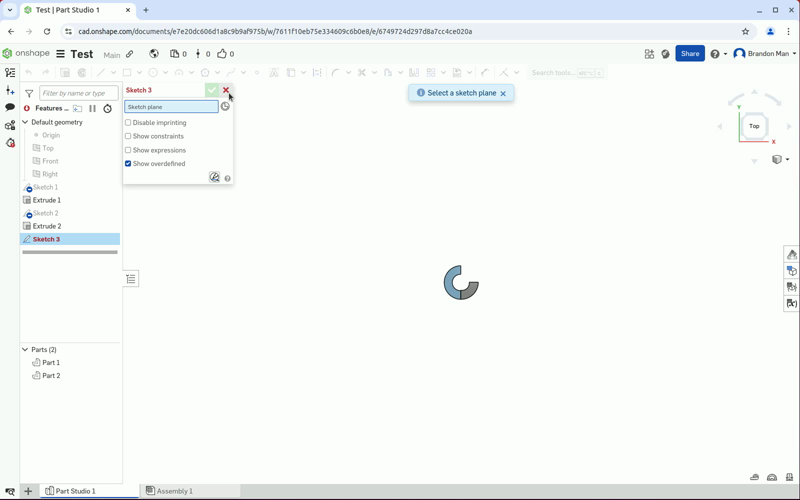
mouse_move(73, 150)
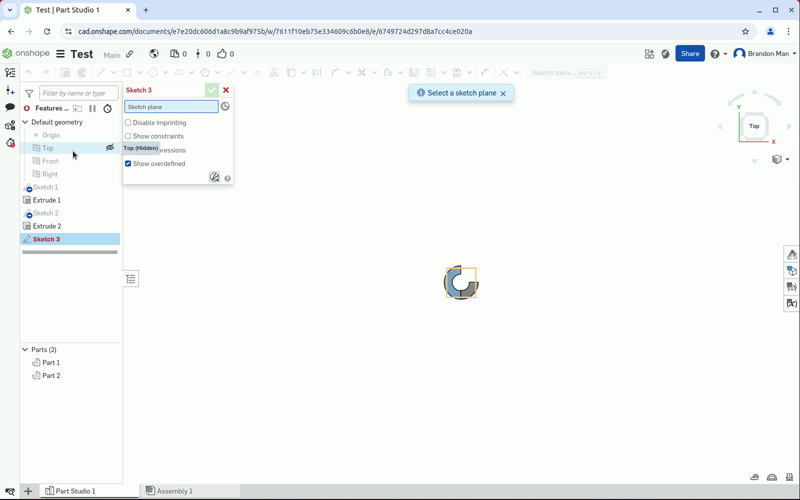
click(73, 150)
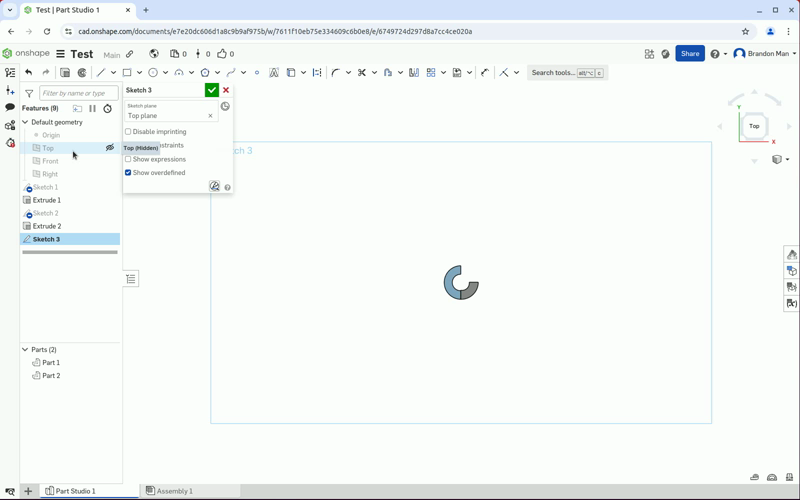
mouse_move(73, 352)
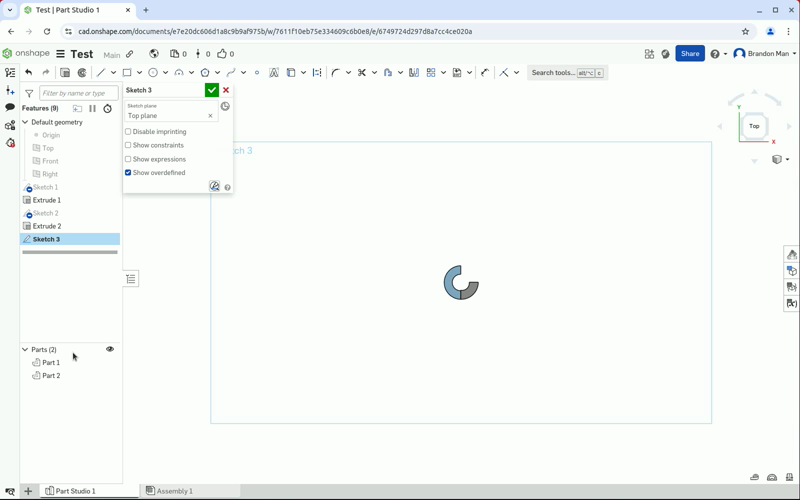
key(y)
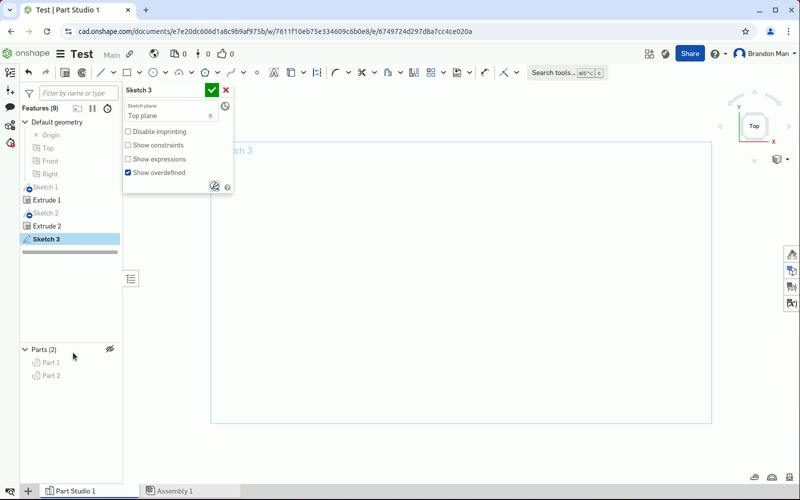
key(a)
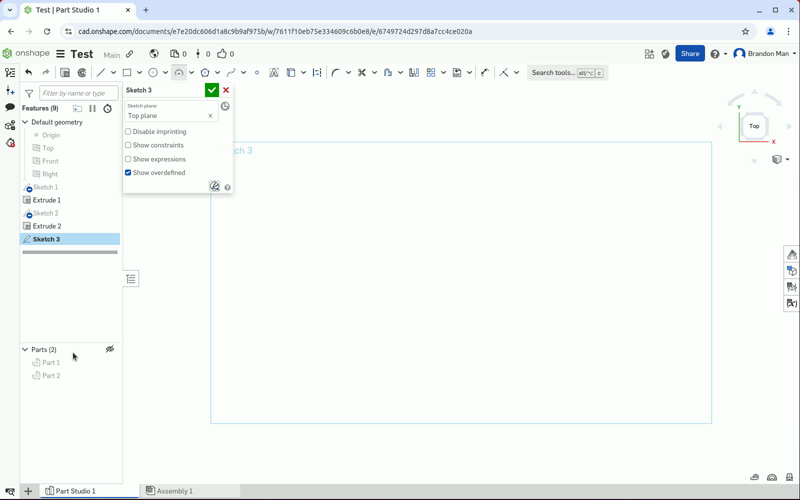
key_down(shift)
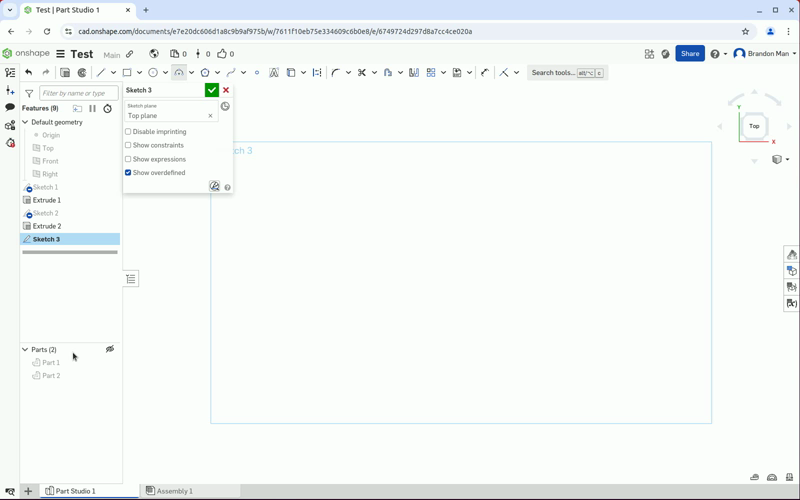
mouse_move(460, 274)
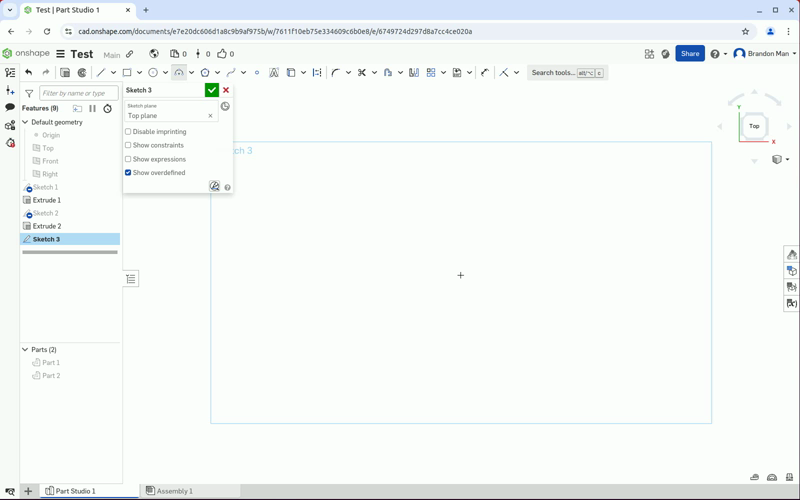
click(460, 274)
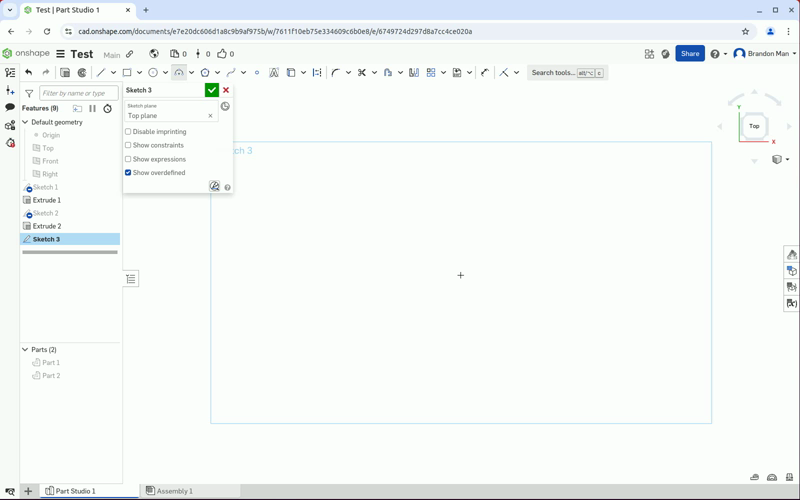
key_up(shift)
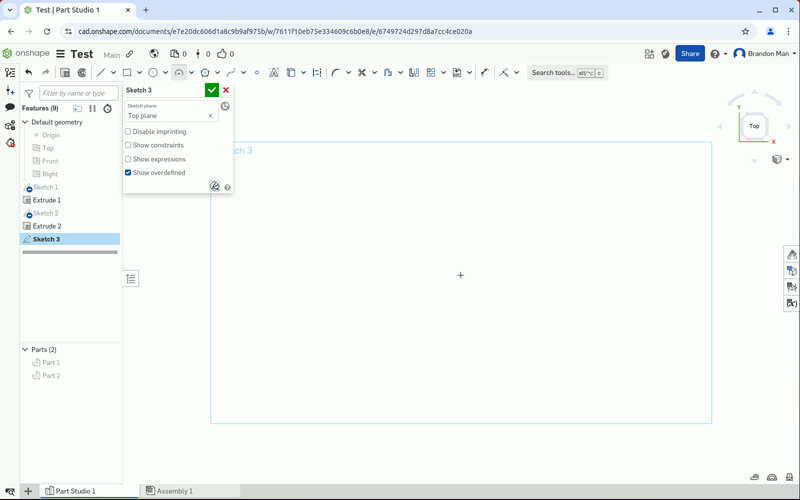
key_down(shift)
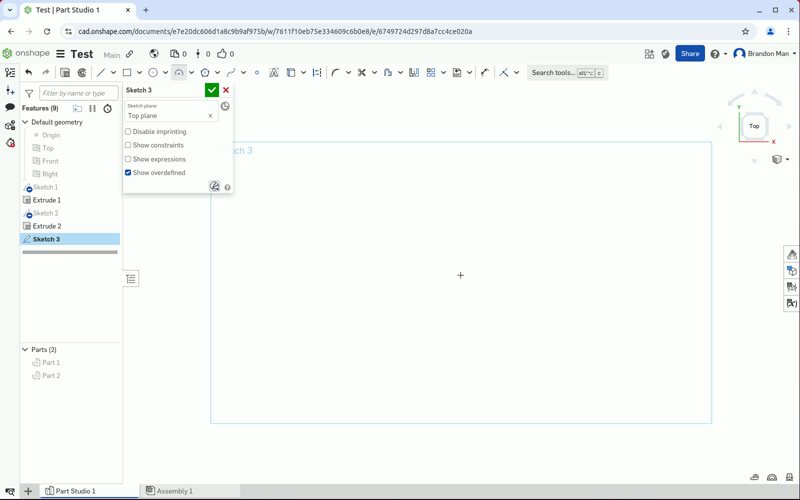
mouse_move(469, 283)
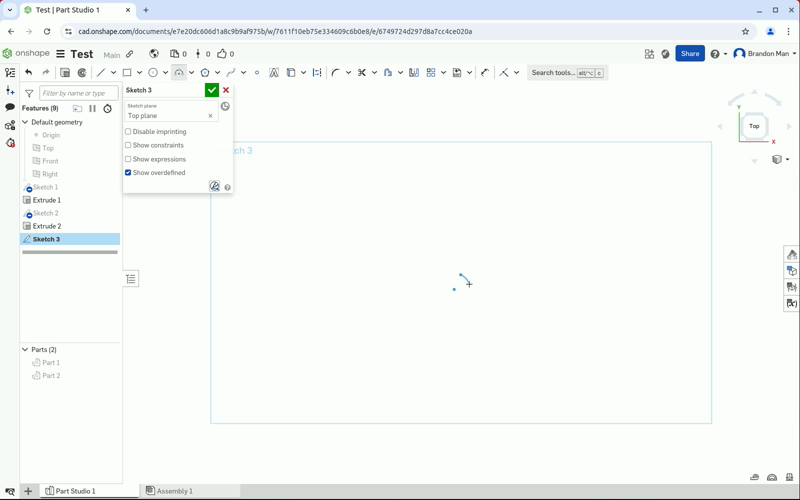
click(469, 283)
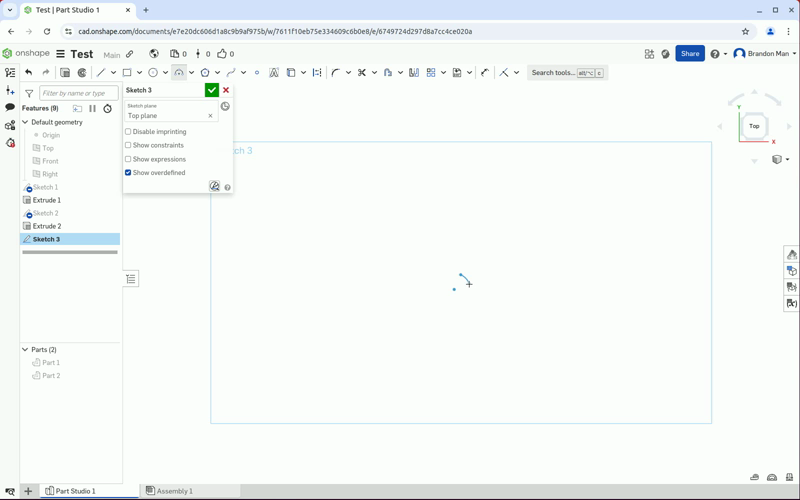
mouse_move(467, 277)
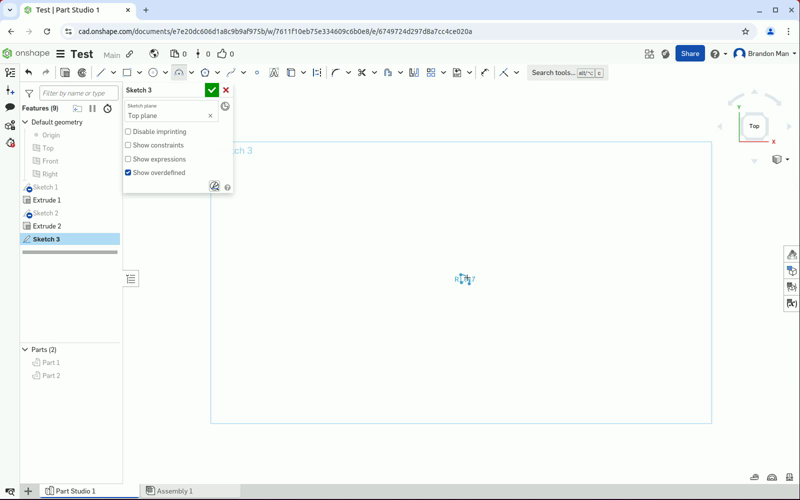
click(467, 277)
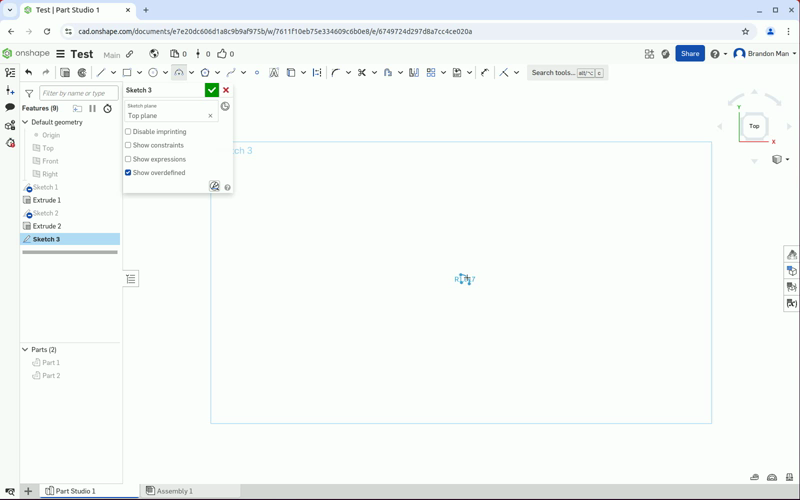
key_up(shift)
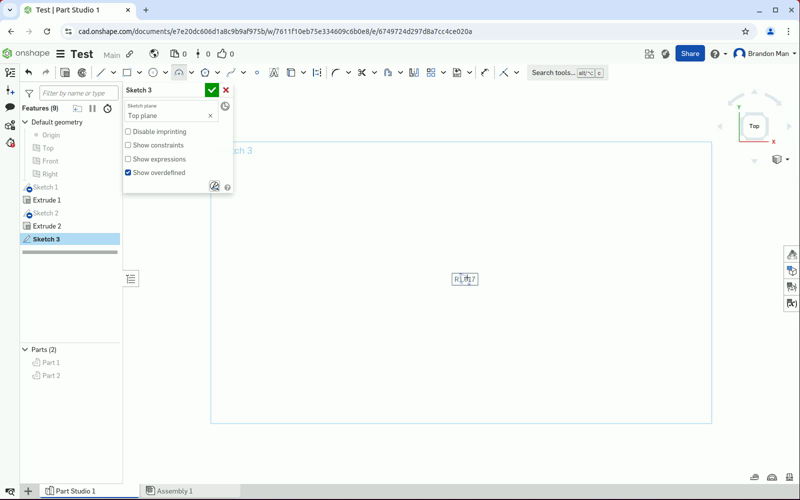
key(esc)
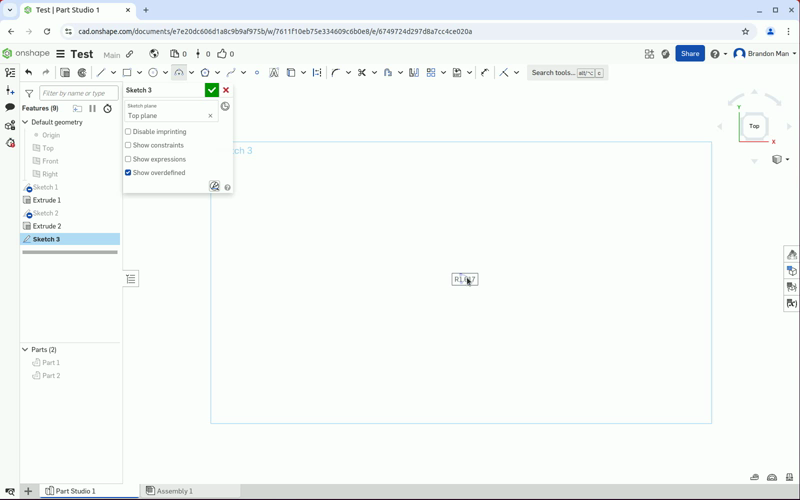
key(l)
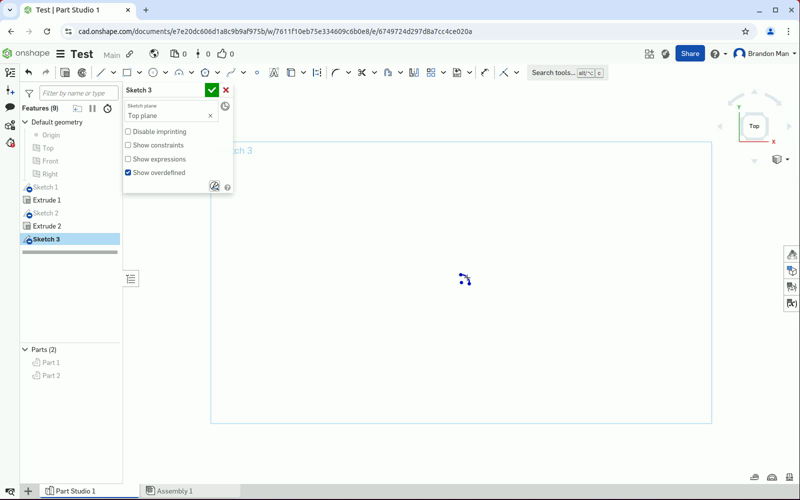
mouse_move(469, 283)
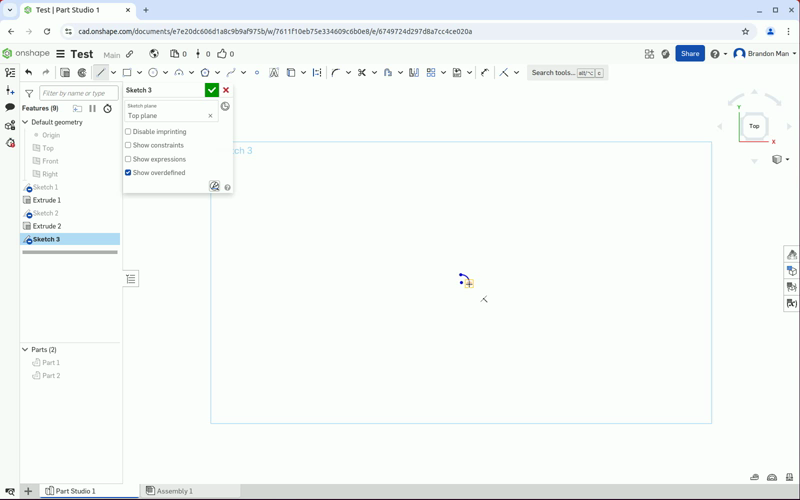
click(469, 283)
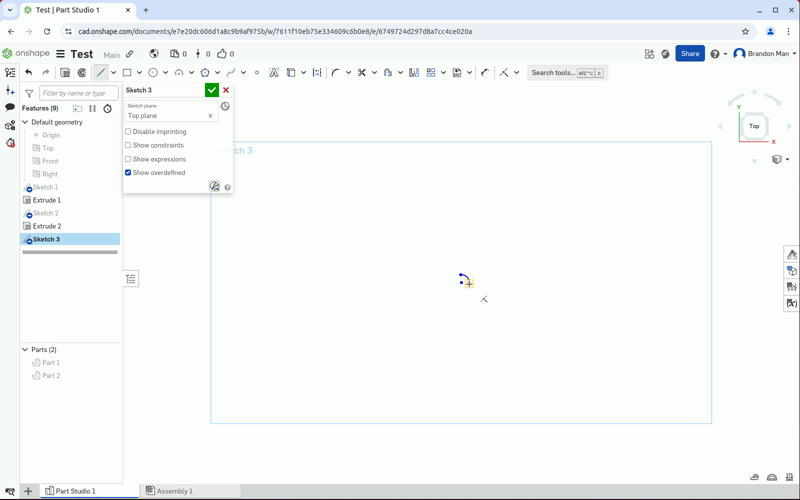
key_down(shift)
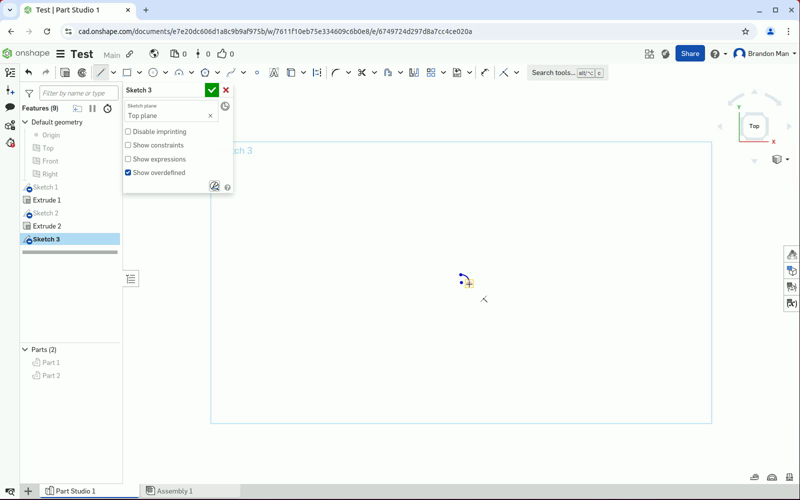
mouse_move(499, 283)
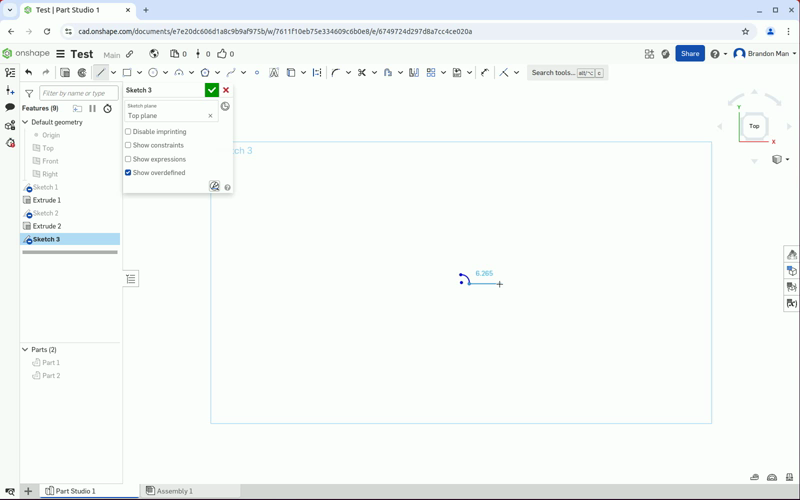
mouse_move(478, 283)
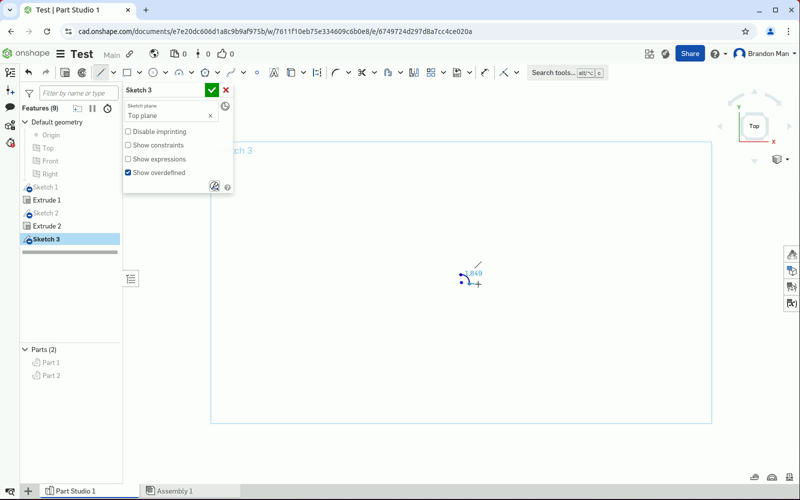
click(478, 283)
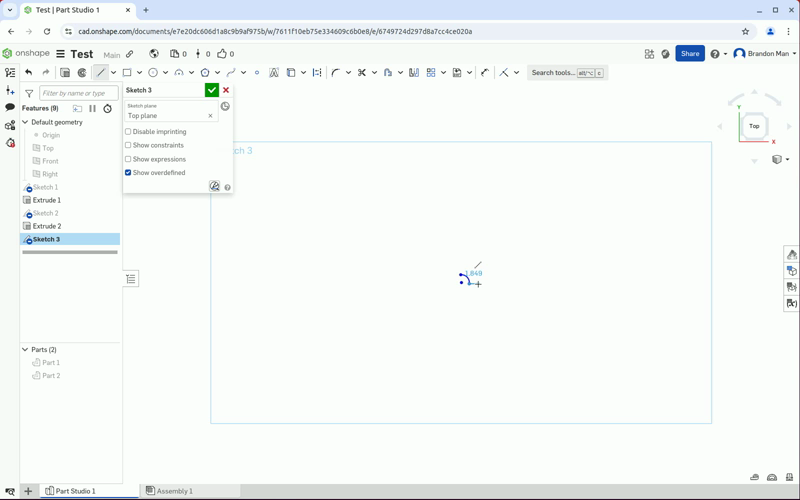
key_up(shift)
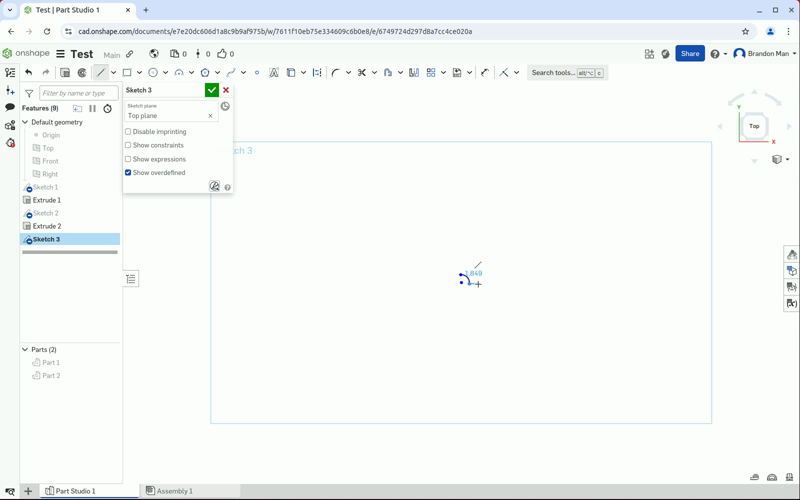
key(esc)
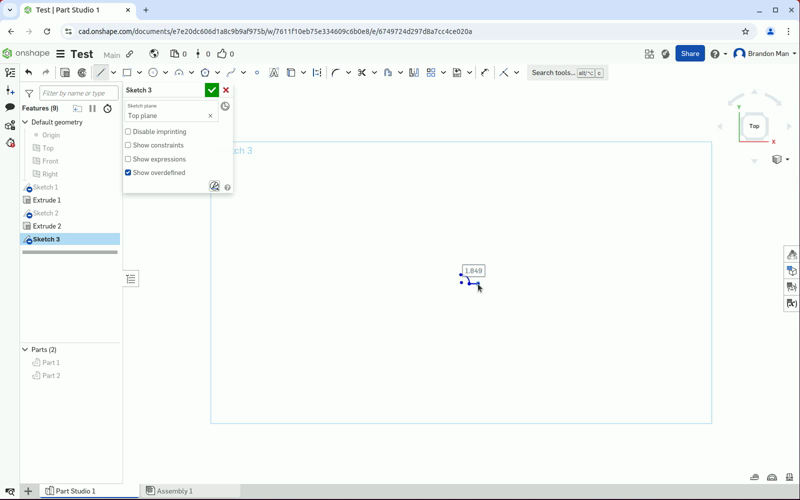
key(a)
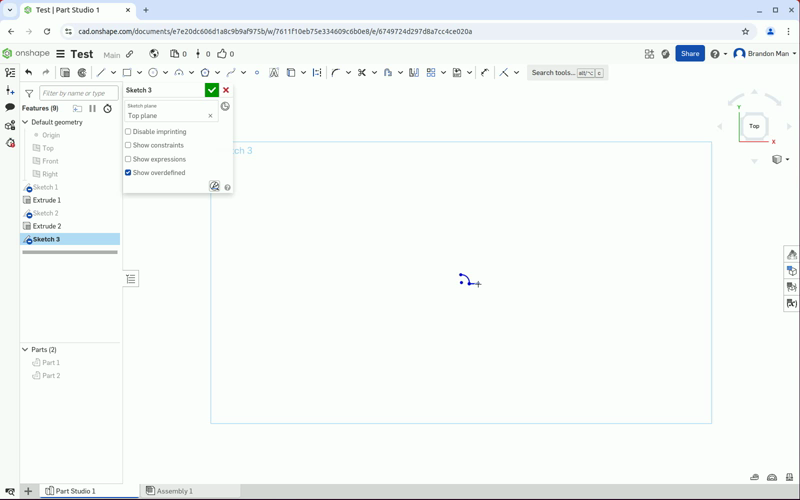
mouse_move(478, 283)
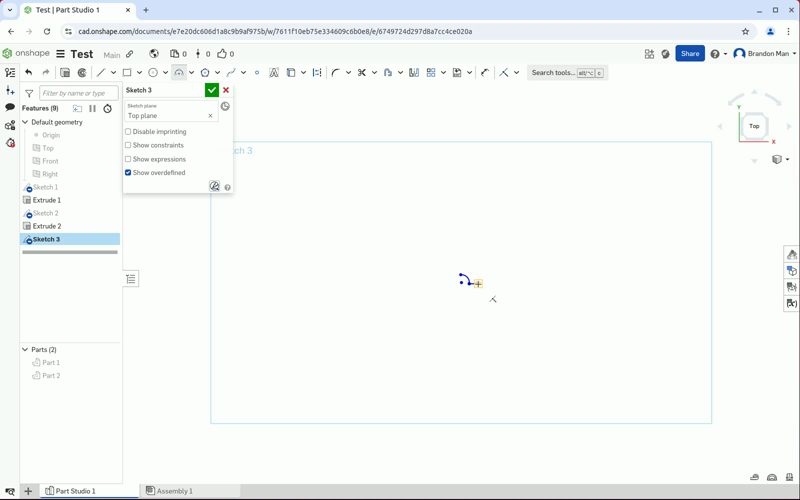
click(478, 283)
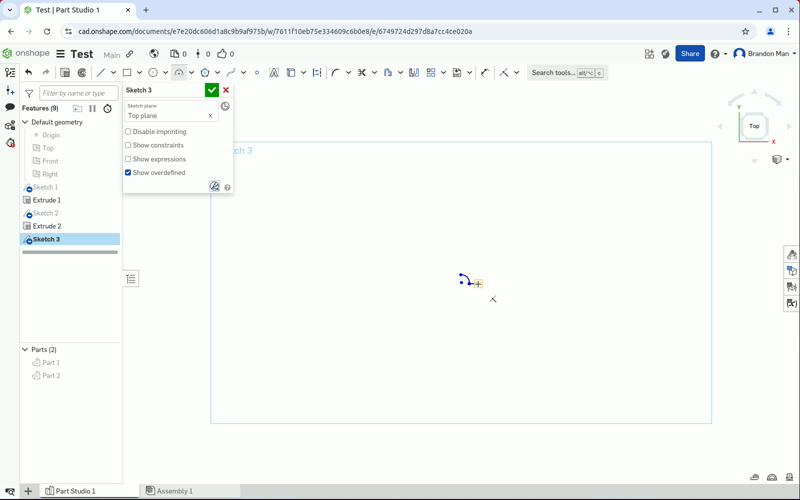
key_down(shift)
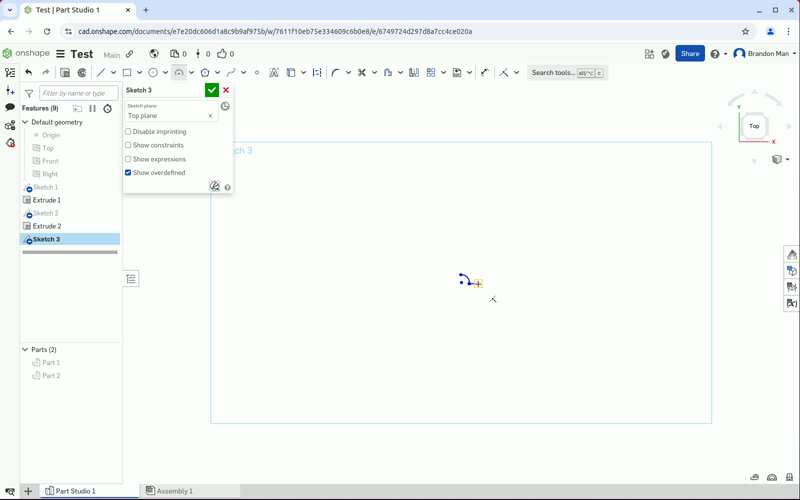
mouse_move(460, 265)
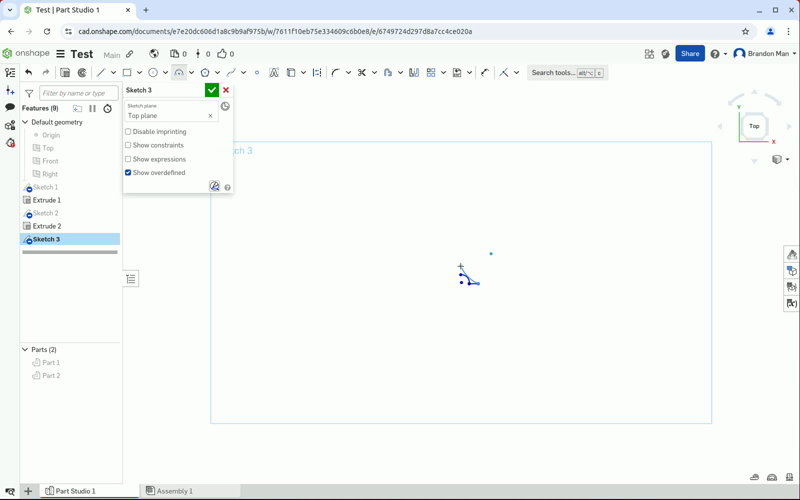
click(460, 265)
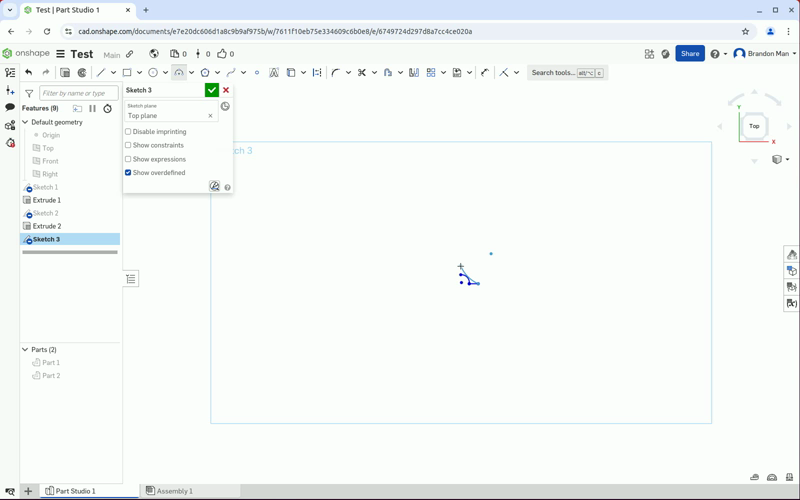
mouse_move(473, 270)
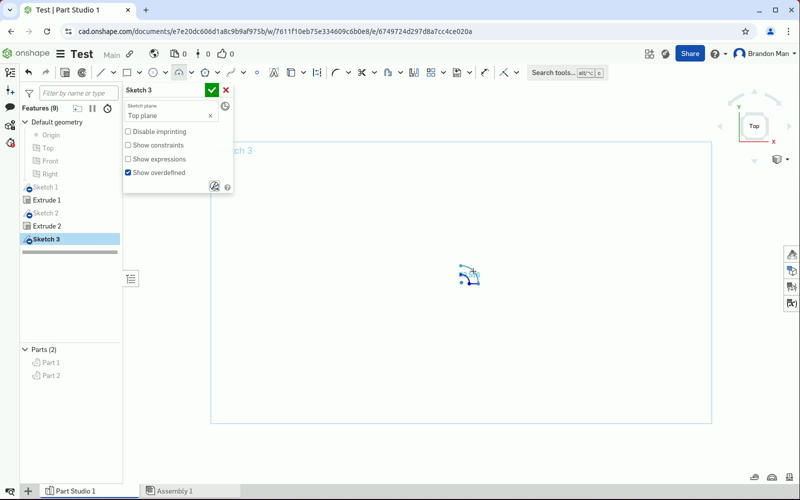
click(473, 270)
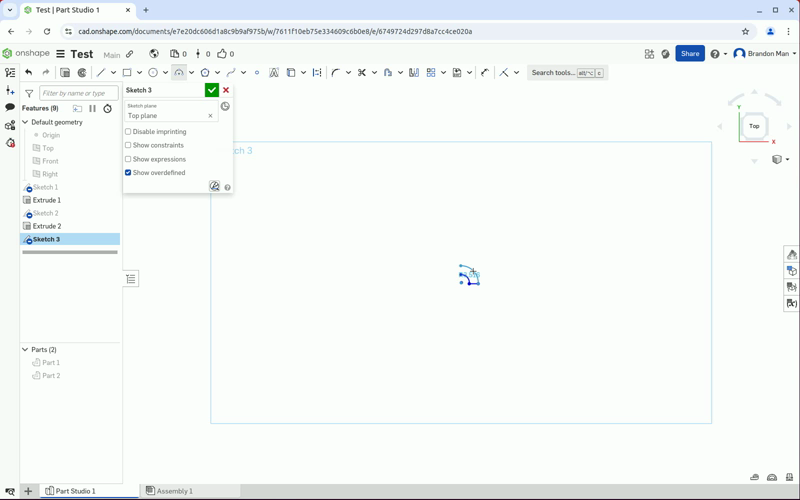
key_up(shift)
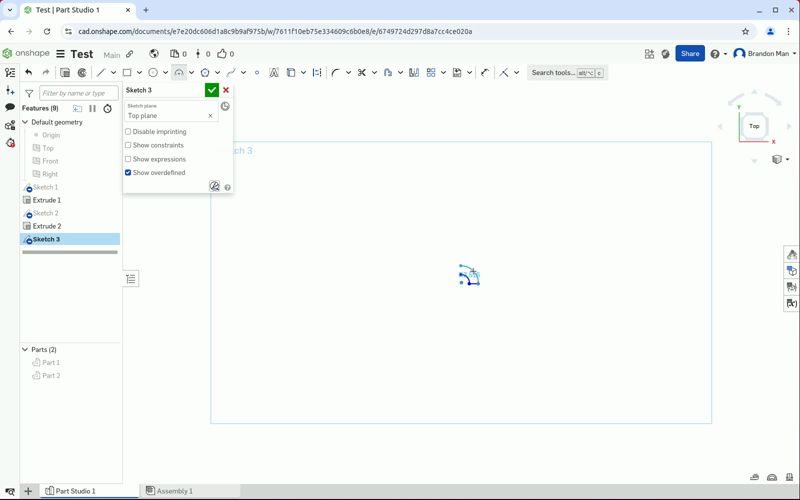
key(esc)
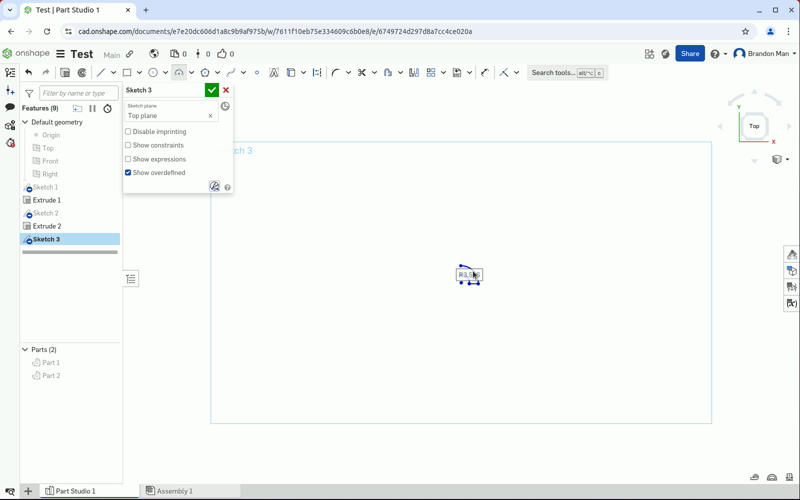
key(l)
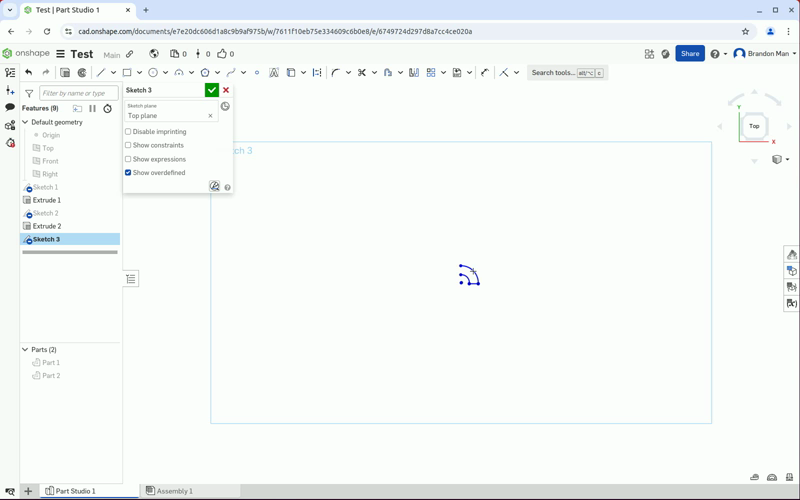
mouse_move(460, 265)
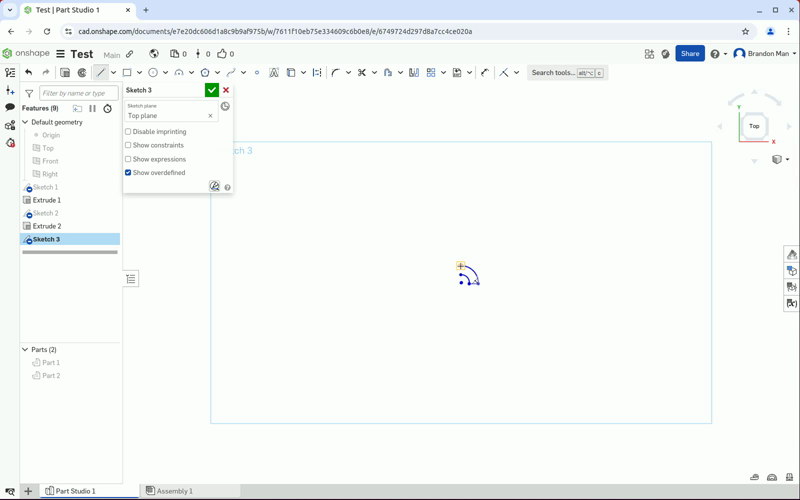
click(460, 265)
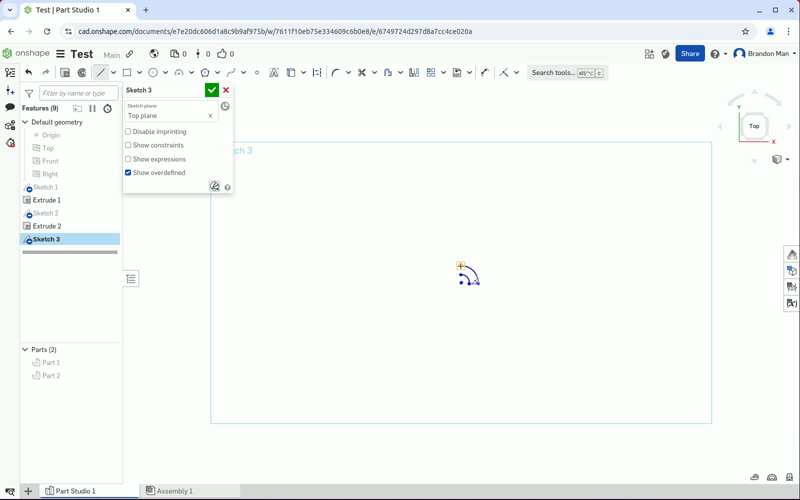
mouse_move(490, 265)
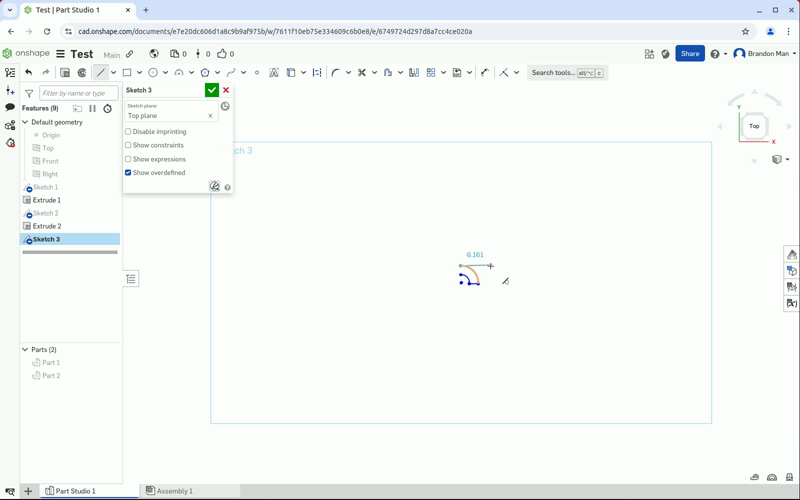
key_down(shift)
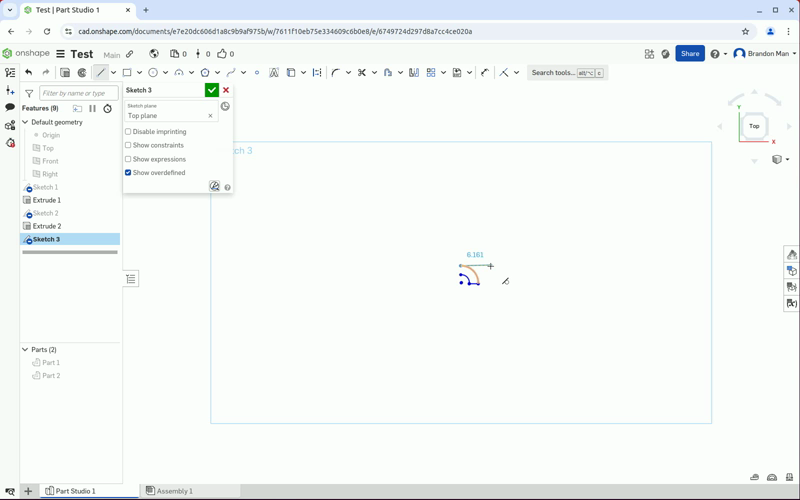
mouse_move(460, 274)
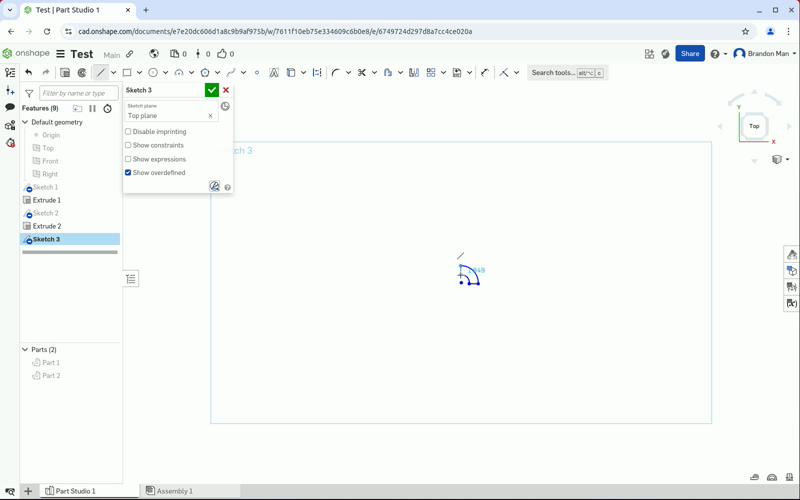
key_up(shift)
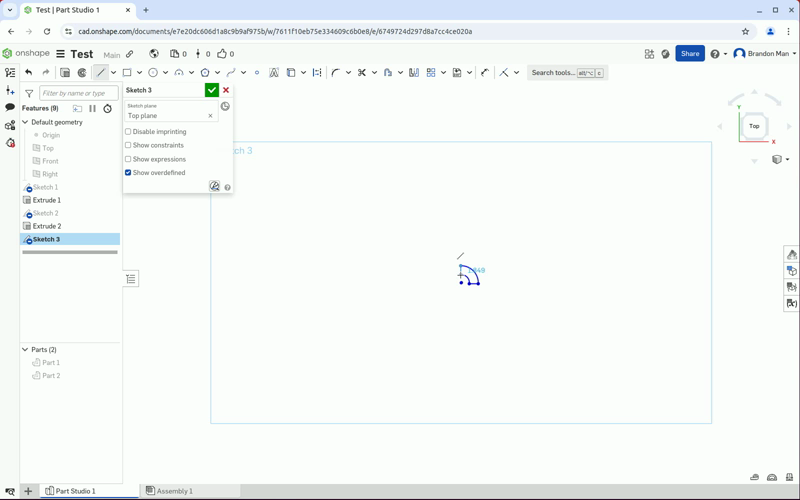
click(460, 274)
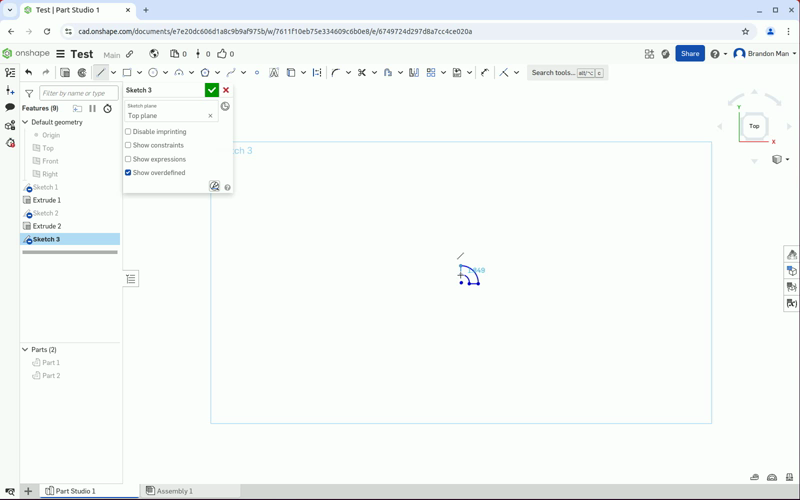
key(esc)
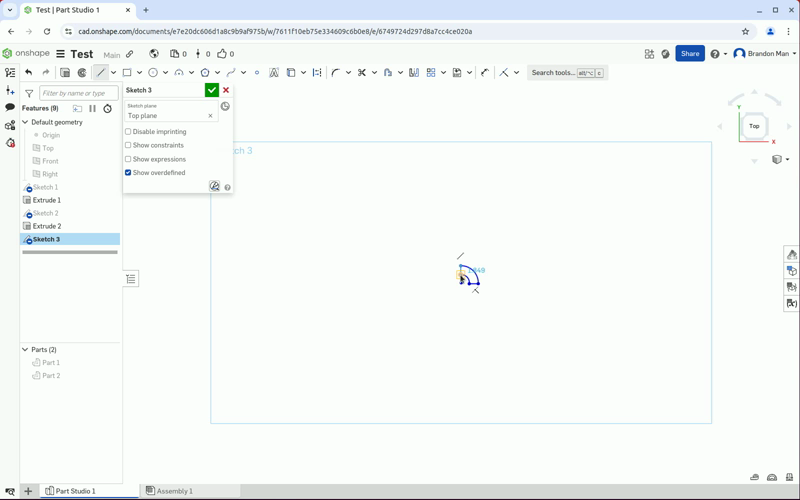
mouse_move(463, 270)
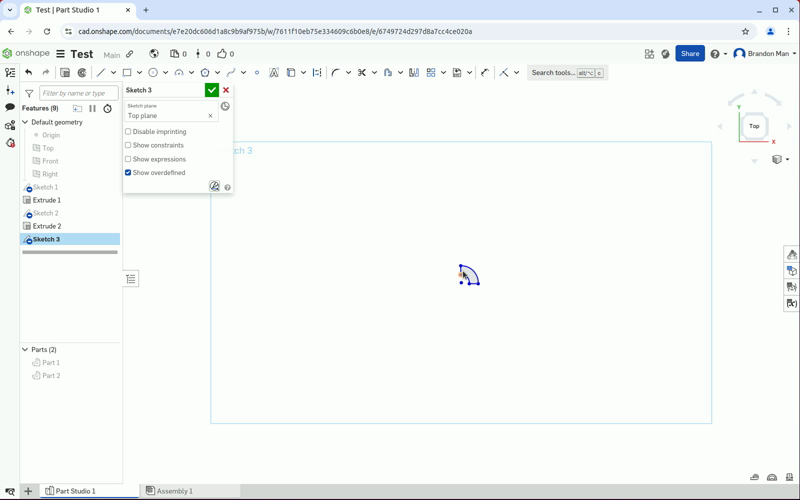
scroll(6)
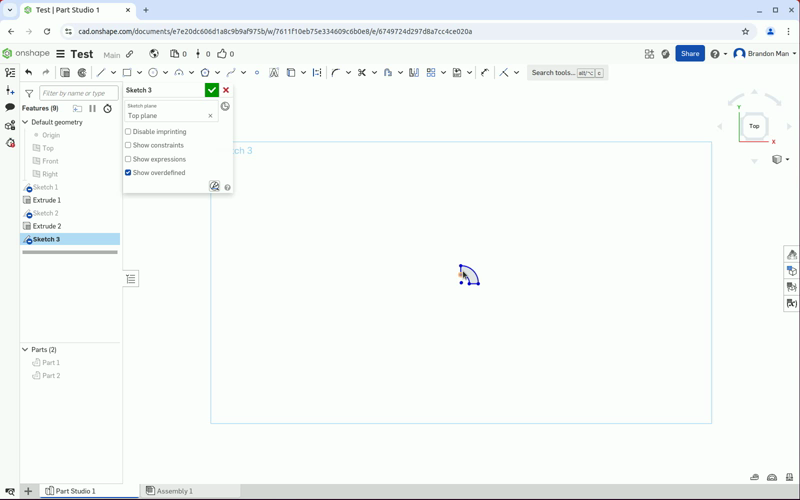
scroll(6)
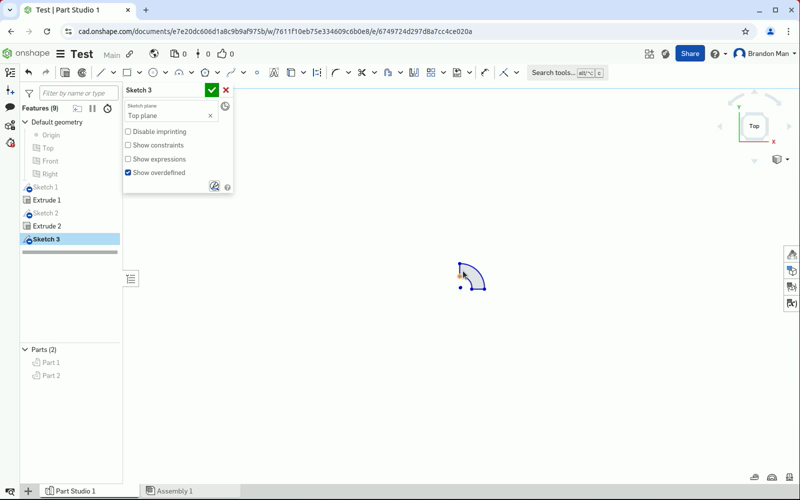
scroll(6)
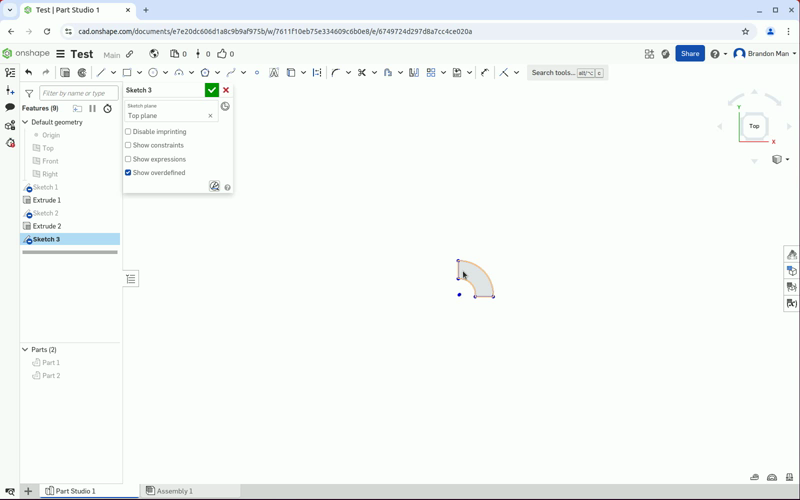
scroll(6)
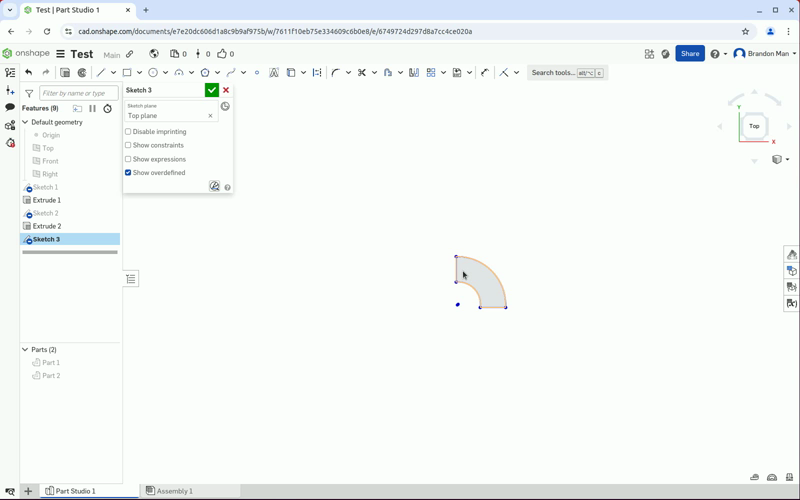
scroll(6)
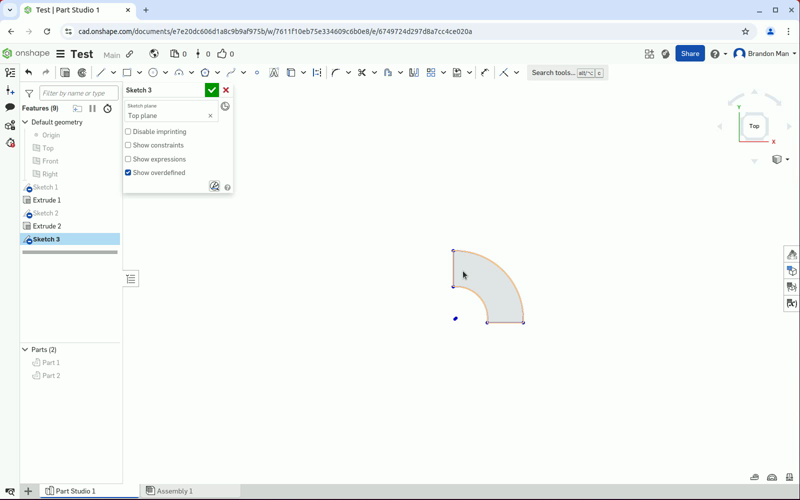
scroll(6)
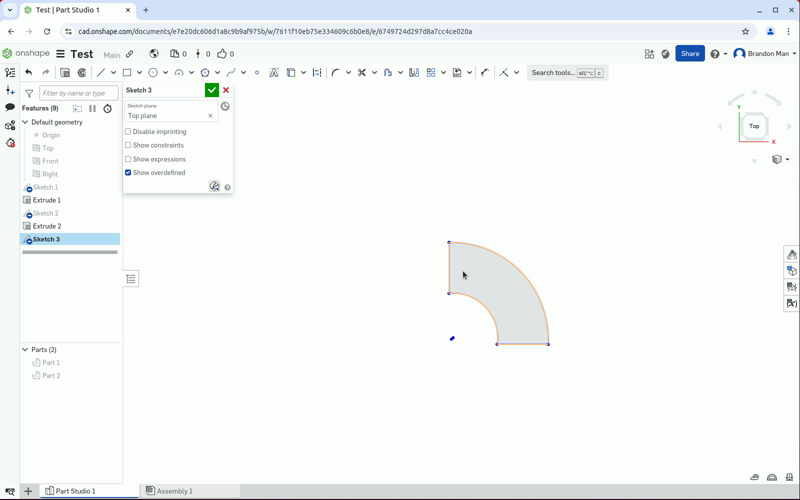
scroll(6)
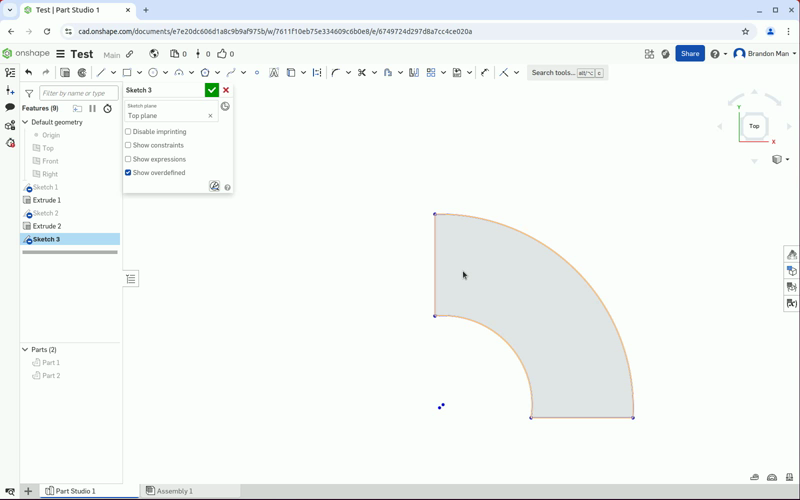
click(463, 270)
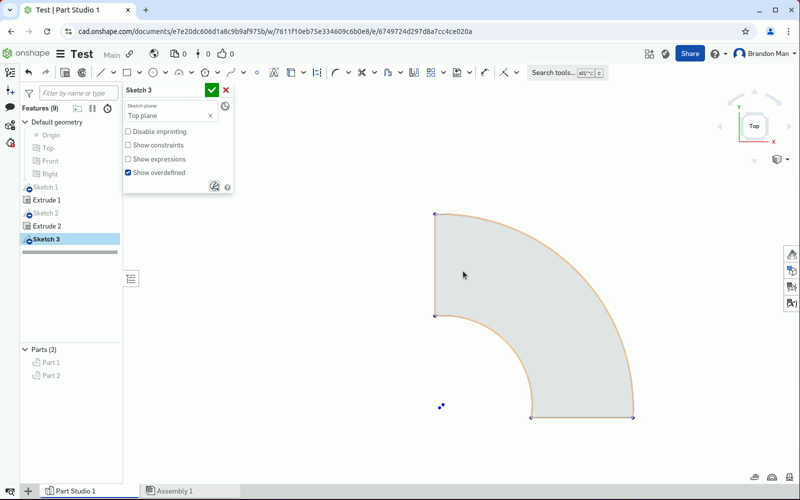
scroll(-6)
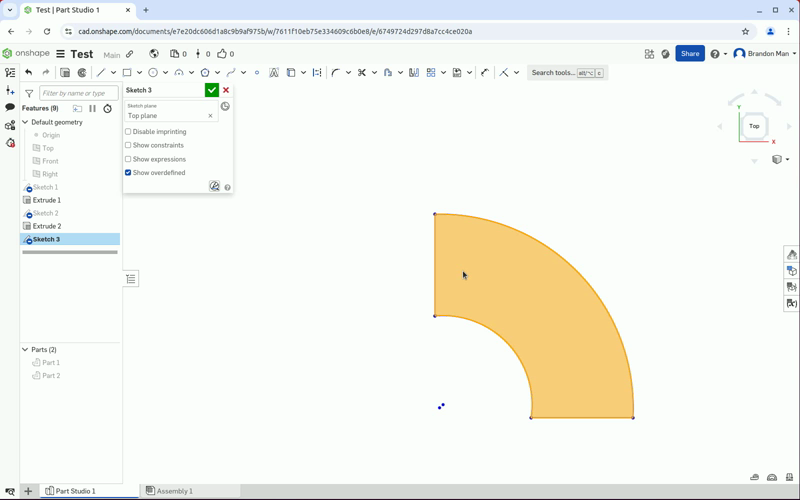
scroll(-6)
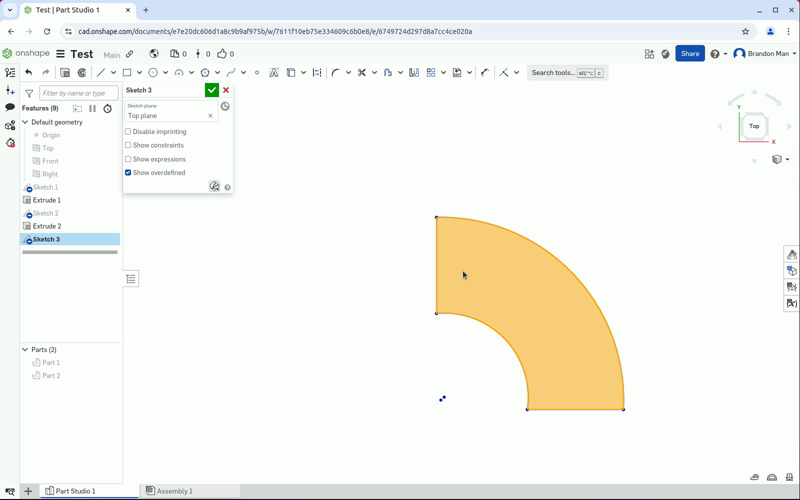
scroll(-6)
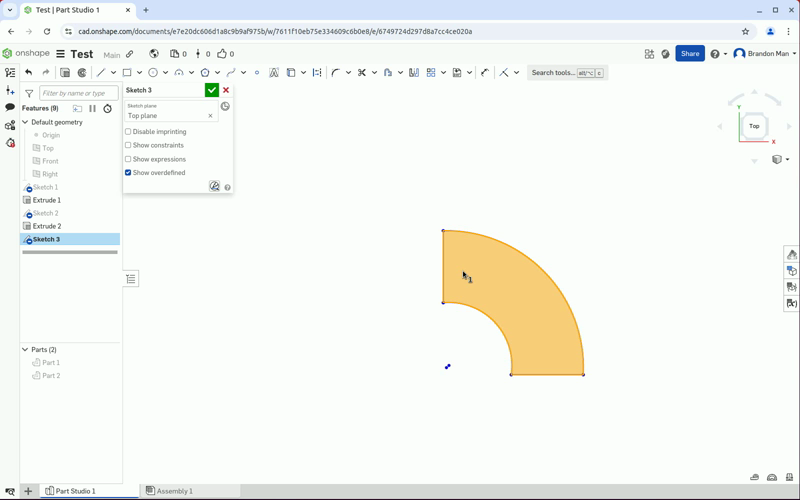
scroll(-6)
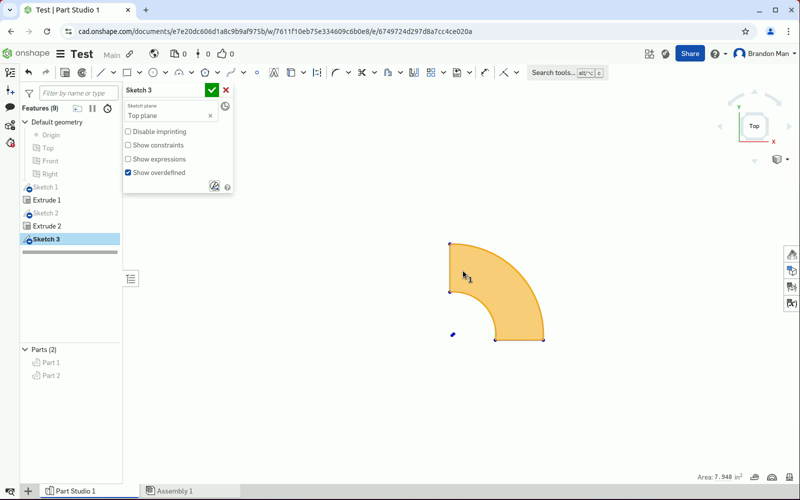
scroll(-6)
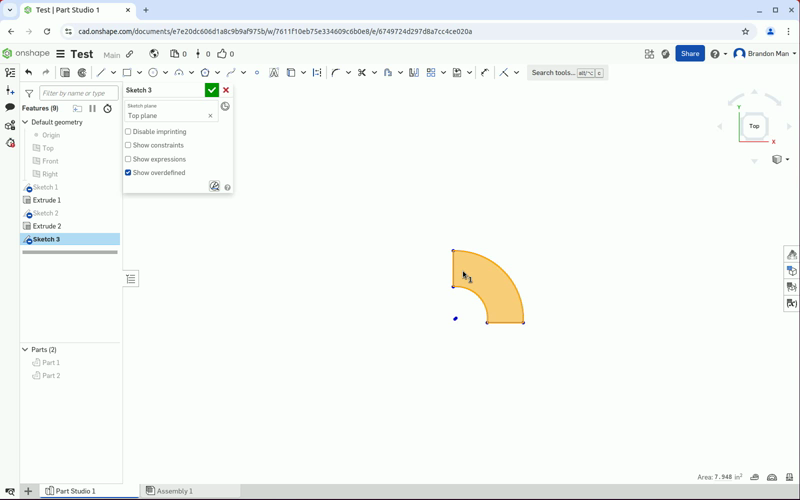
scroll(-6)
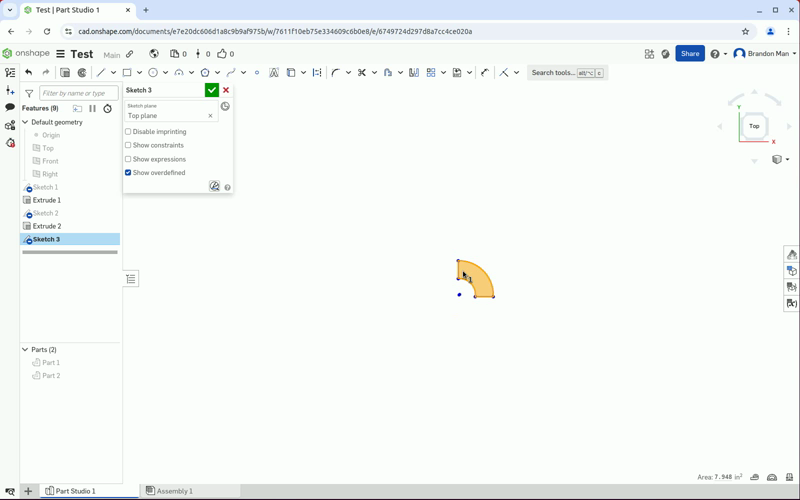
scroll(-6)
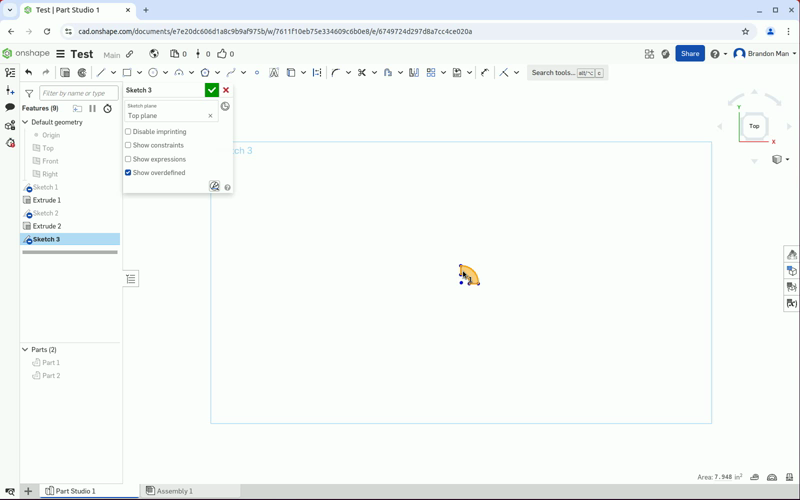
mouse_move(73, 352)
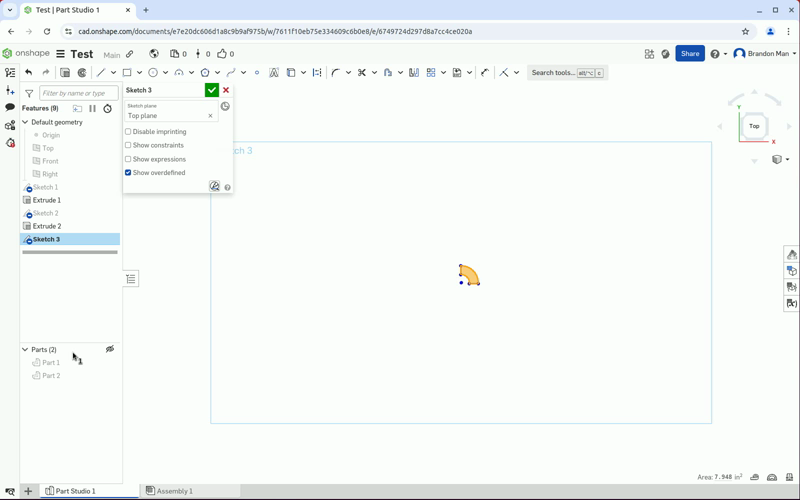
key(shift+y)
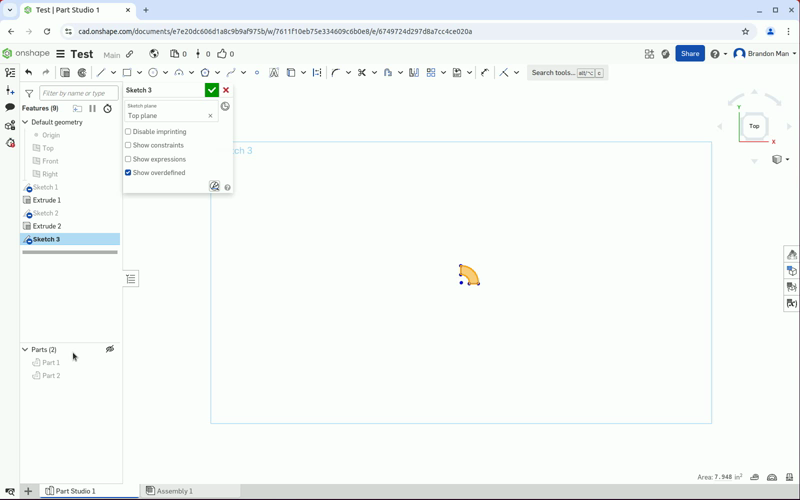
key(shift+e)
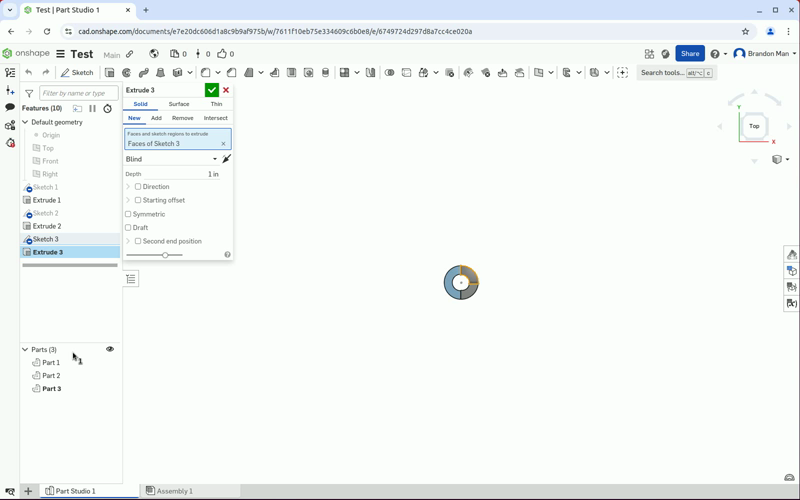
mouse_move(143, 106)
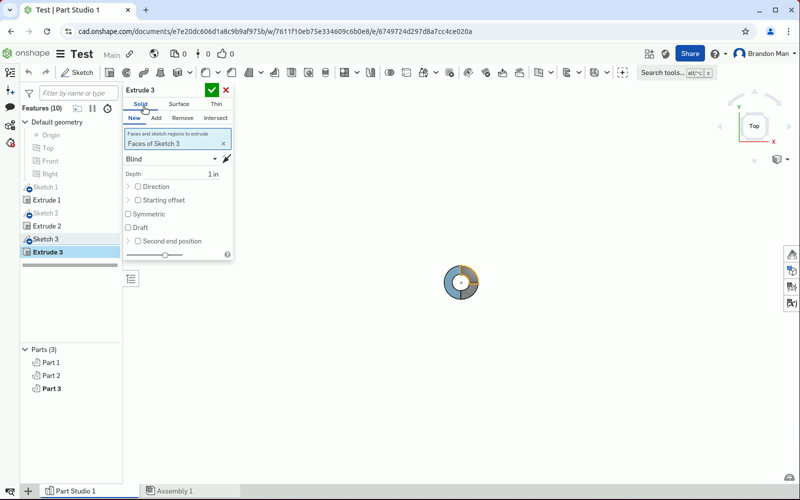
click(143, 106)
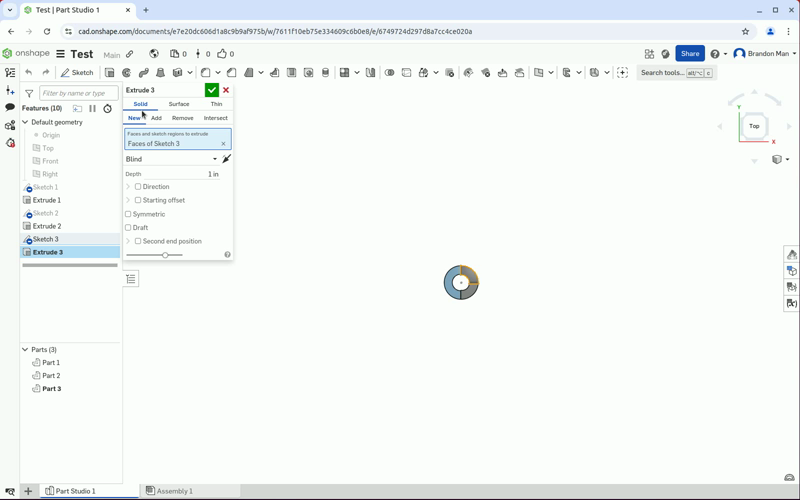
mouse_move(137, 120)
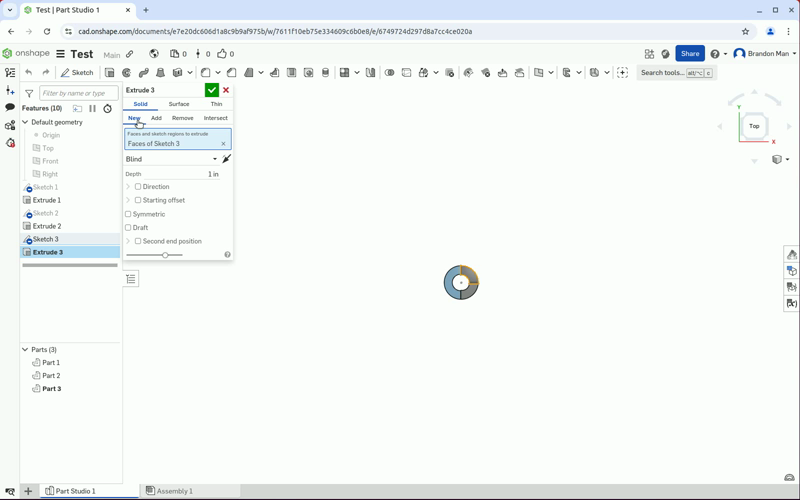
click(137, 120)
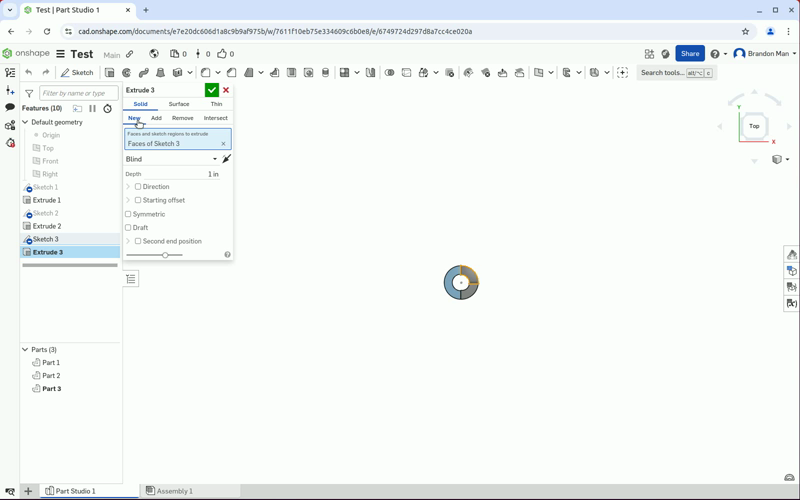
key(tab, 4)
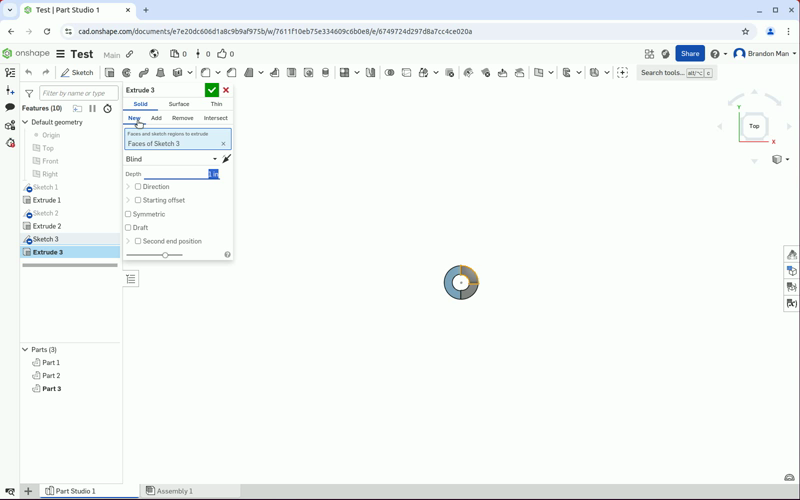
text(3.37)
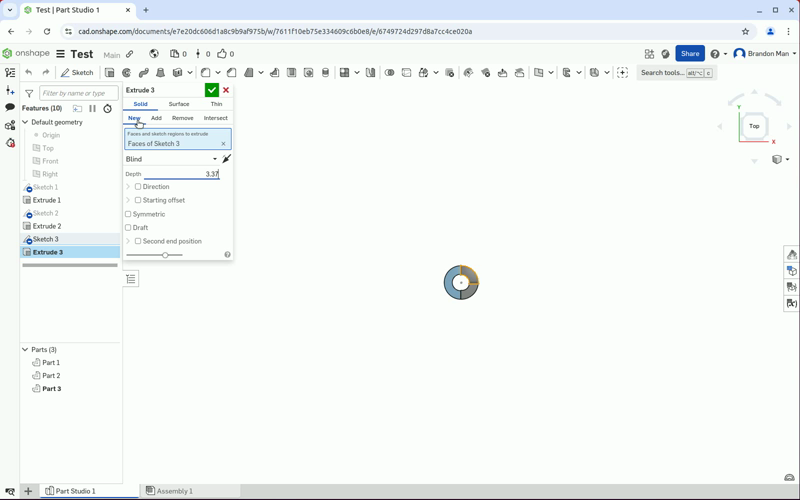
key(enter)
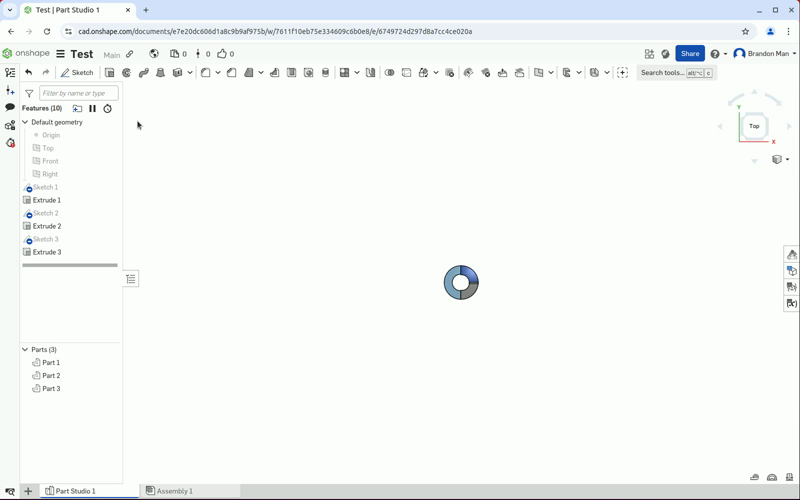
key(shift+h)
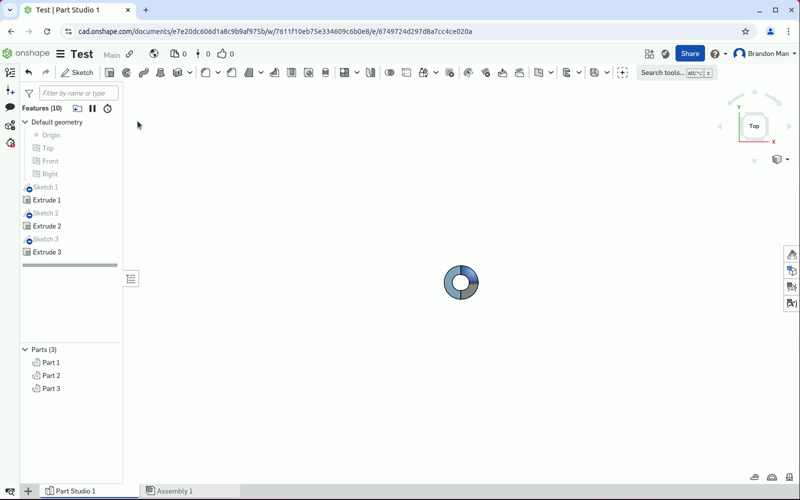
key(shift+h)
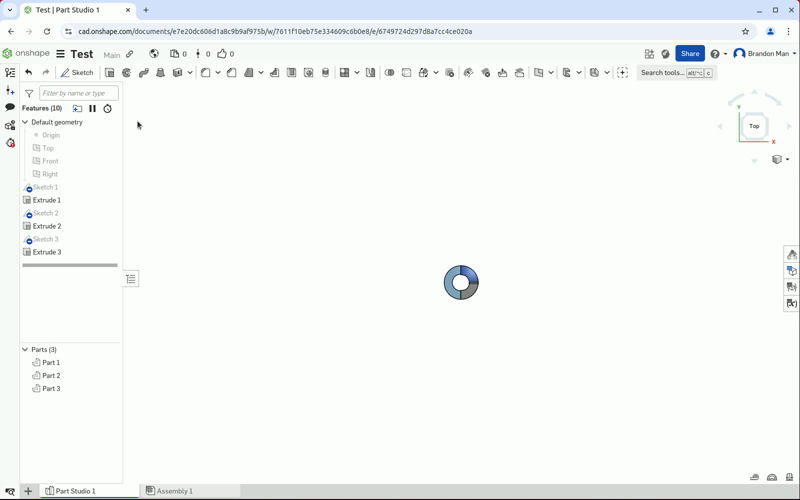
mouse_move(73, 189)
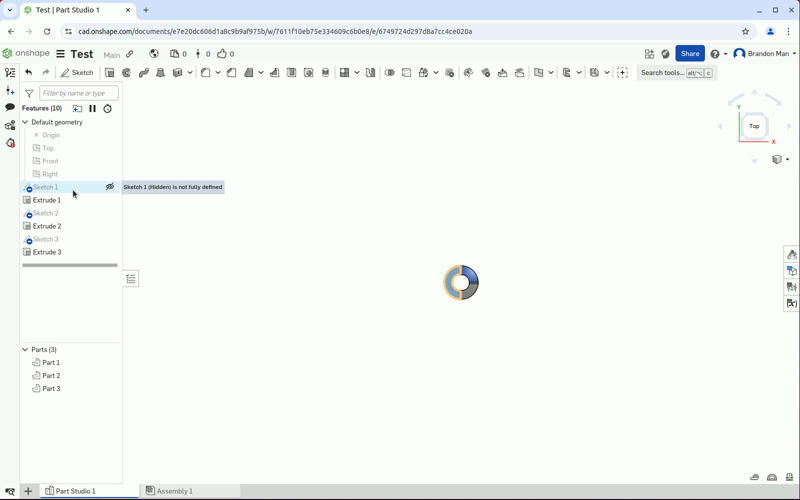
click(73, 189)
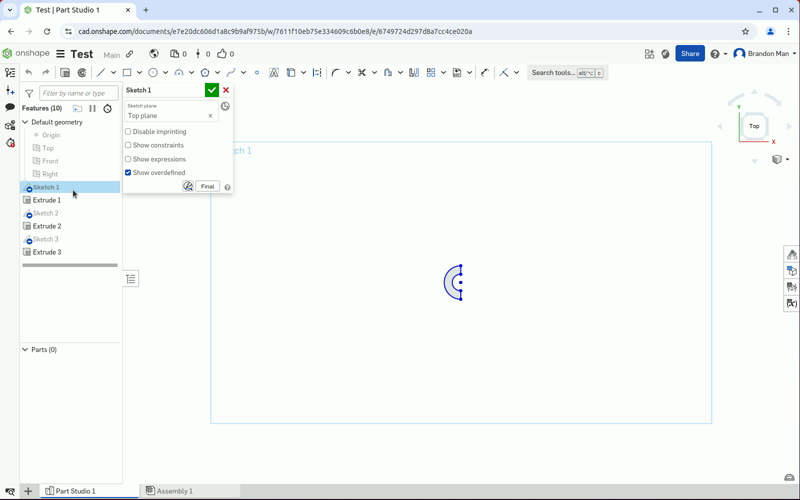
mouse_move(229, 92)
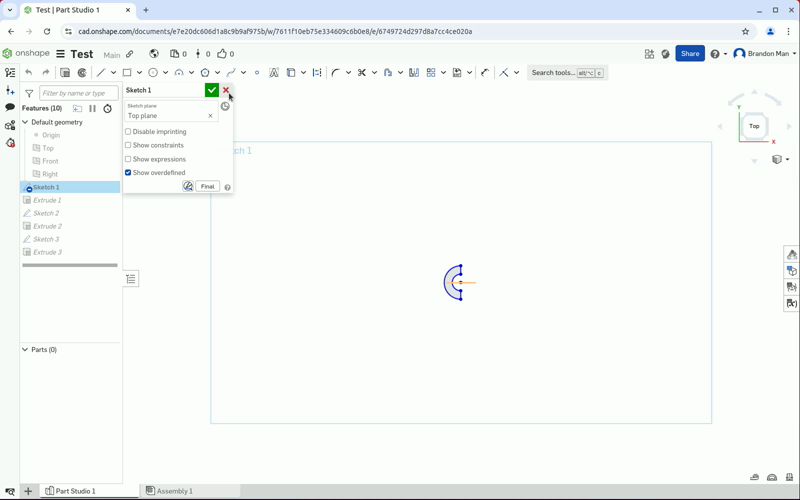
click(229, 92)
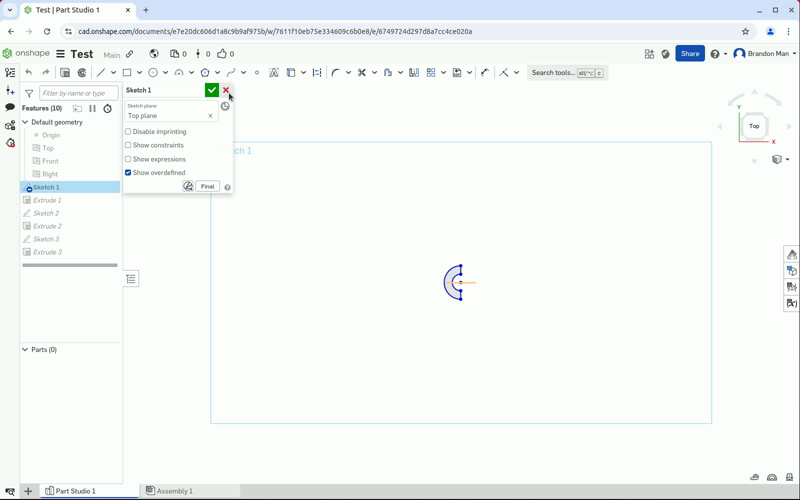
key(shift+s)
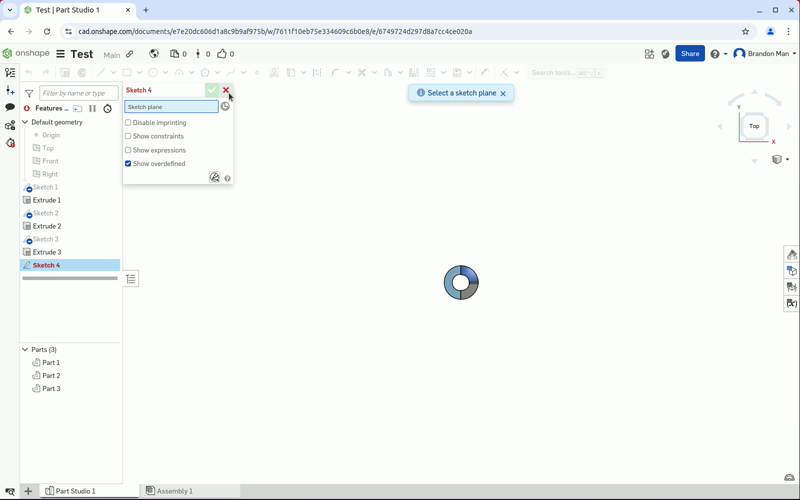
mouse_move(73, 150)
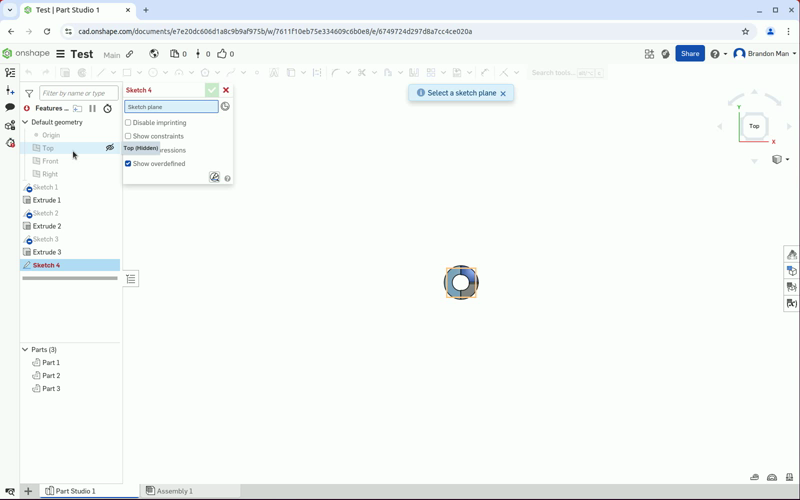
click(73, 150)
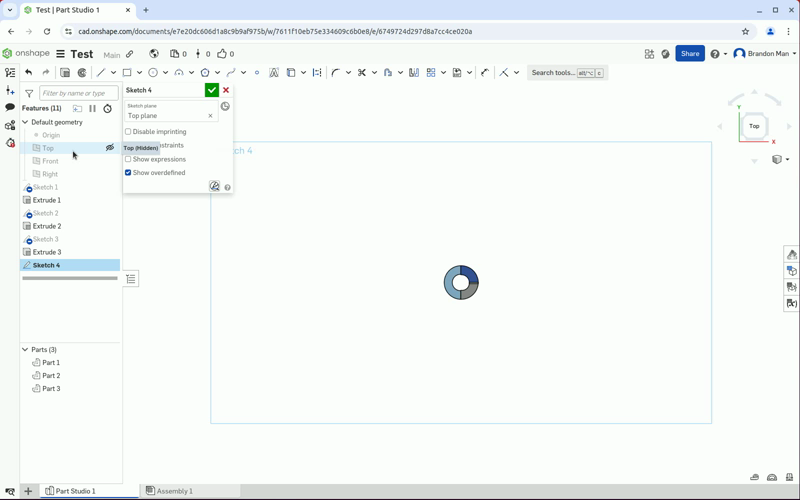
mouse_move(73, 352)
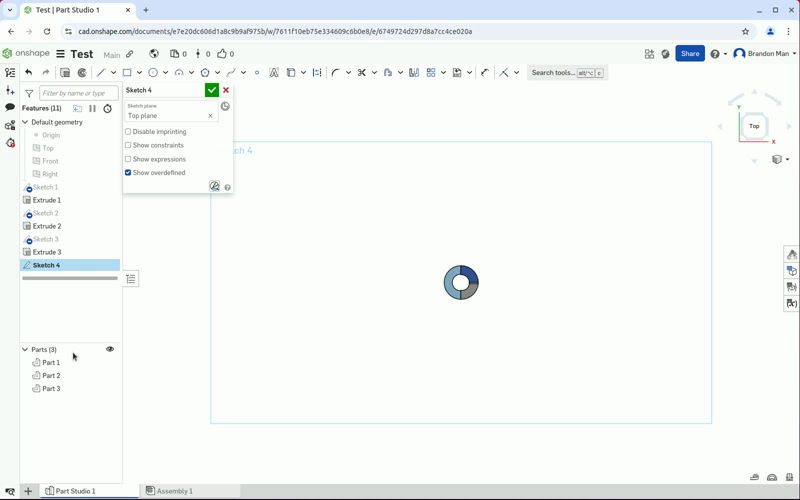
key(y)
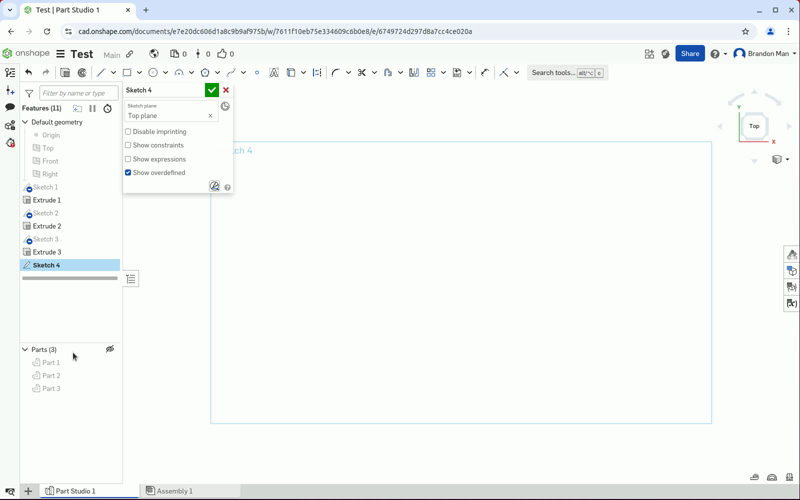
key(a)
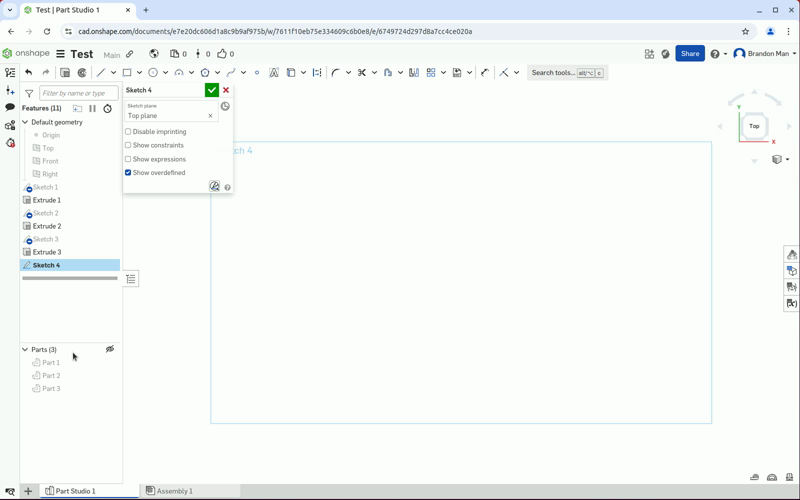
key_down(shift)
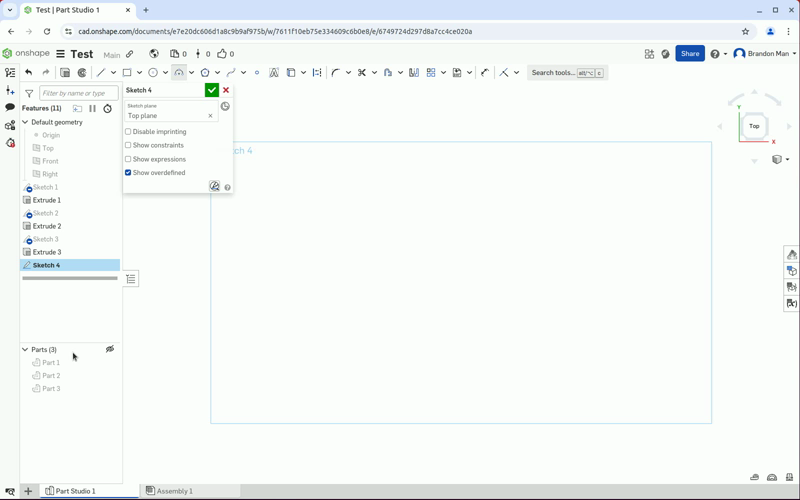
mouse_move(460, 266)
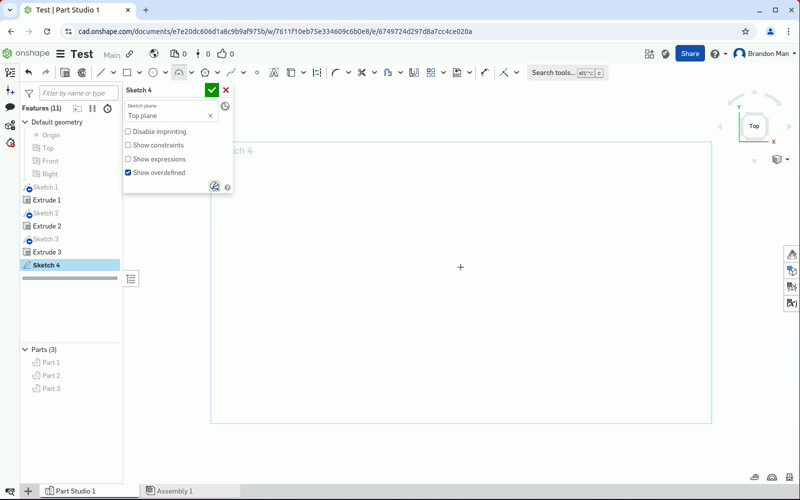
click(460, 266)
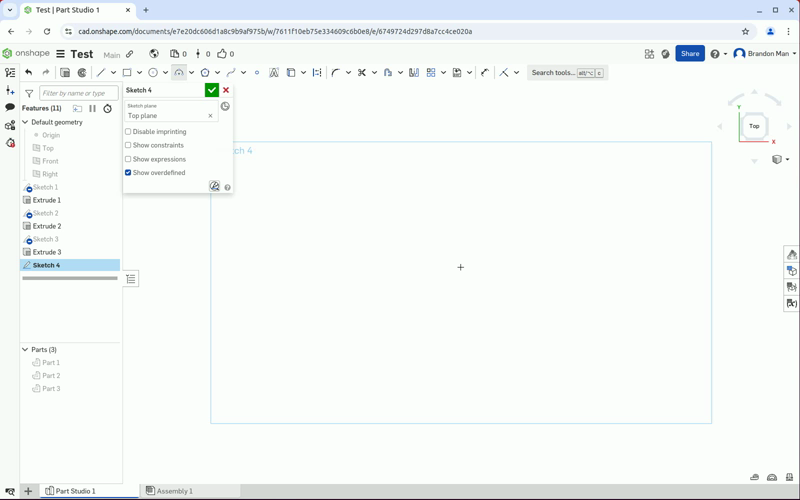
key_up(shift)
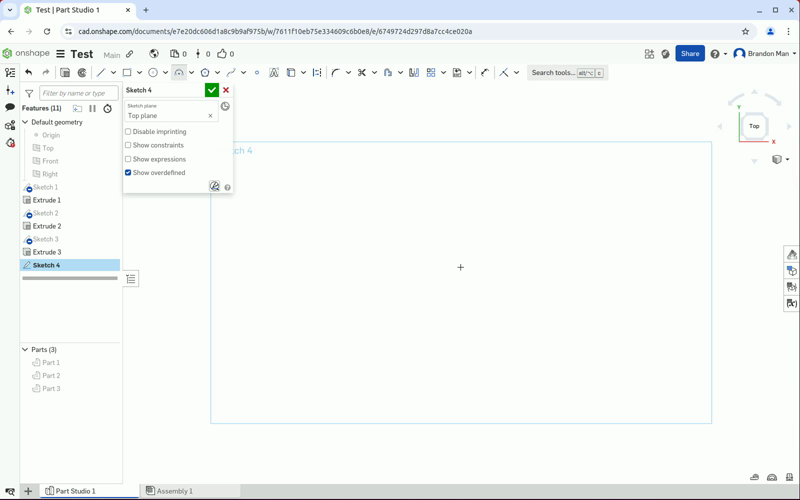
key_down(shift)
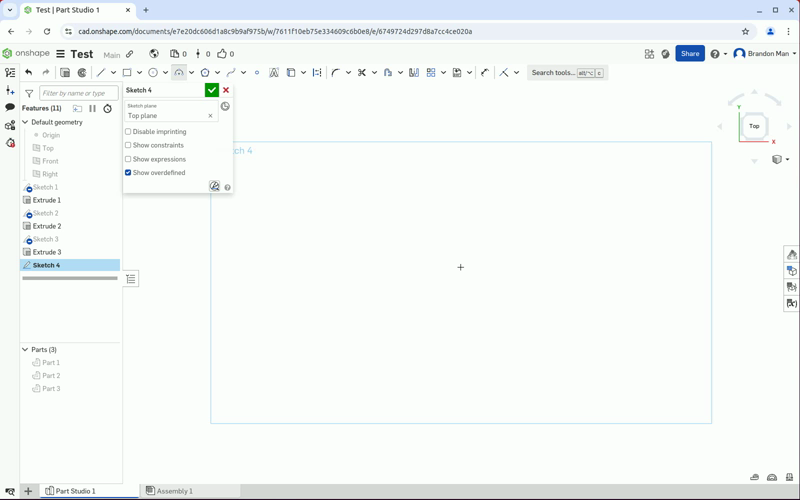
mouse_move(477, 282)
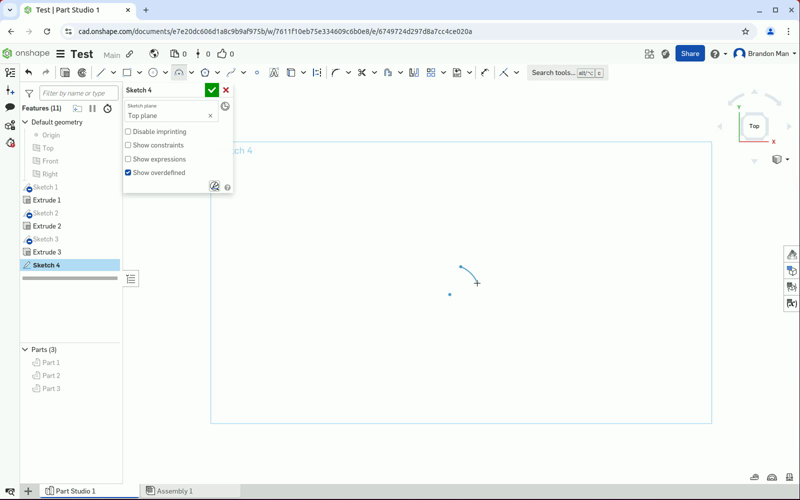
click(477, 282)
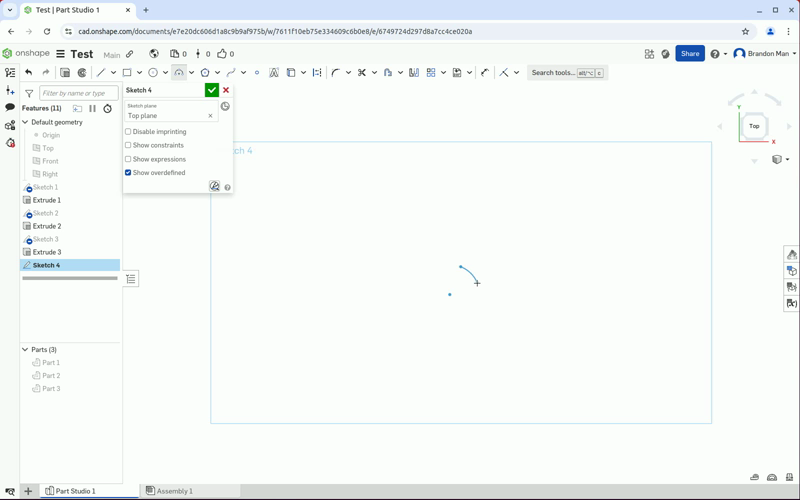
mouse_move(472, 271)
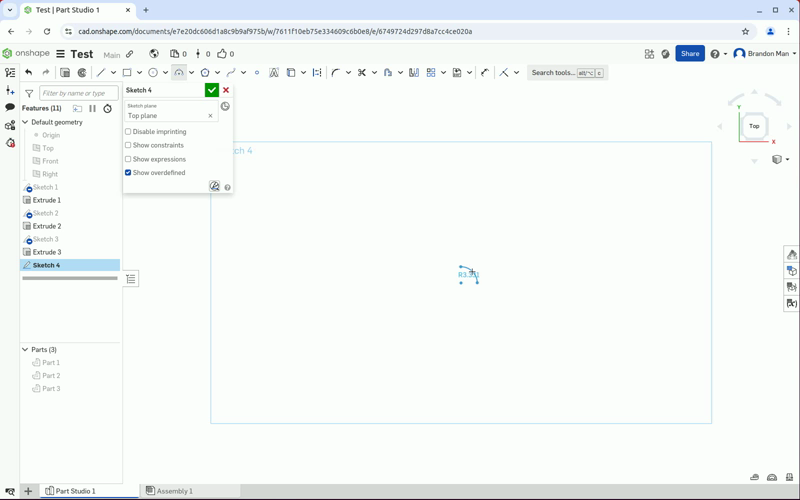
click(472, 271)
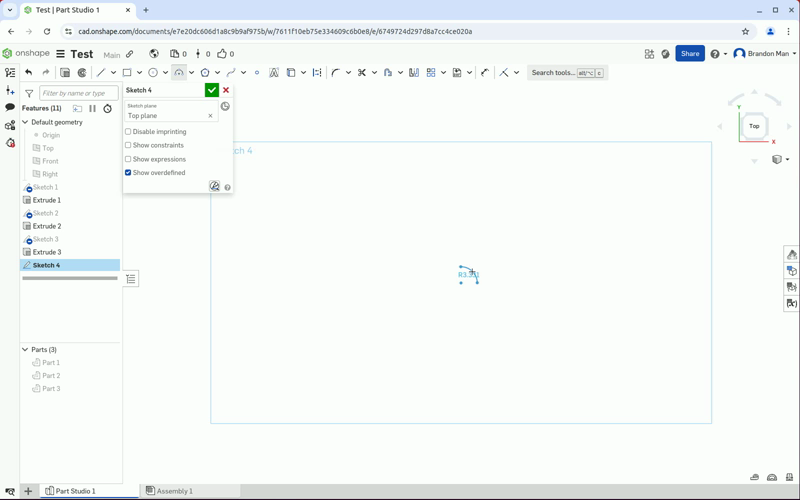
key_up(shift)
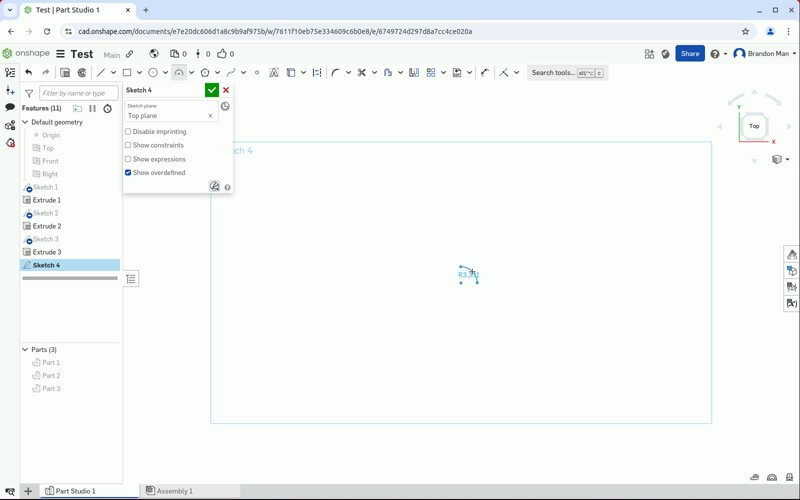
key(esc)
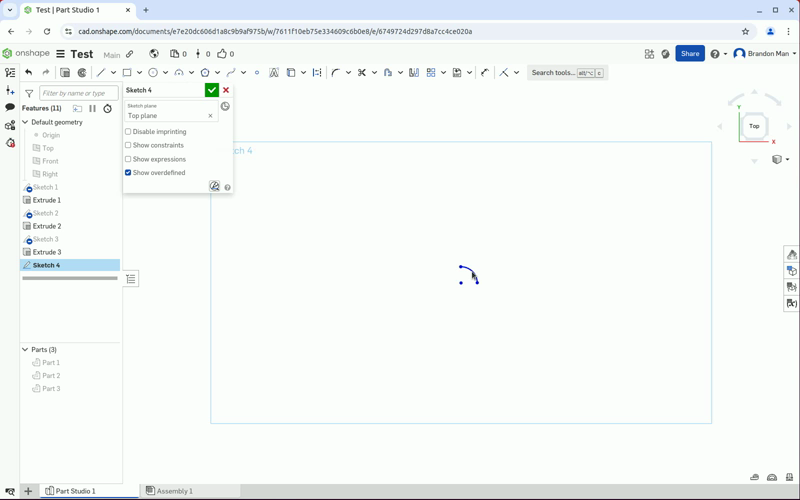
key(l)
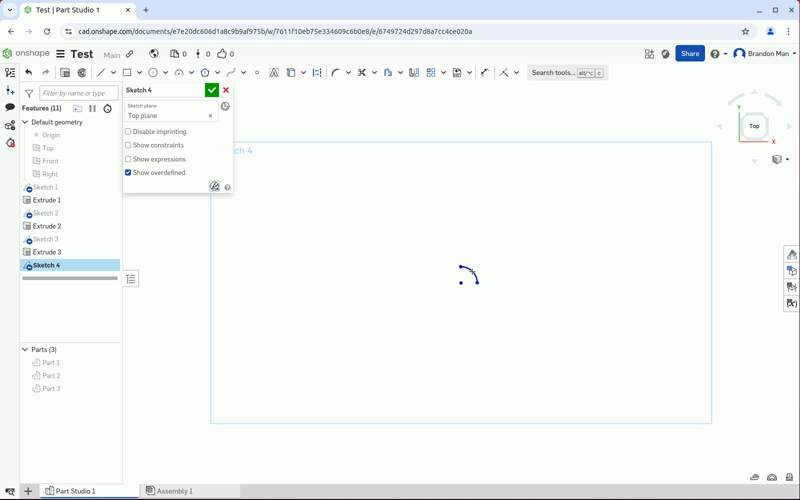
mouse_move(477, 282)
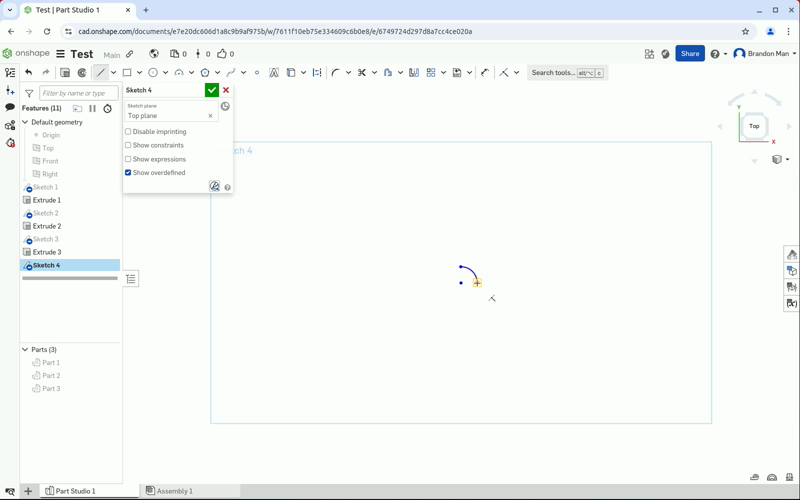
click(477, 282)
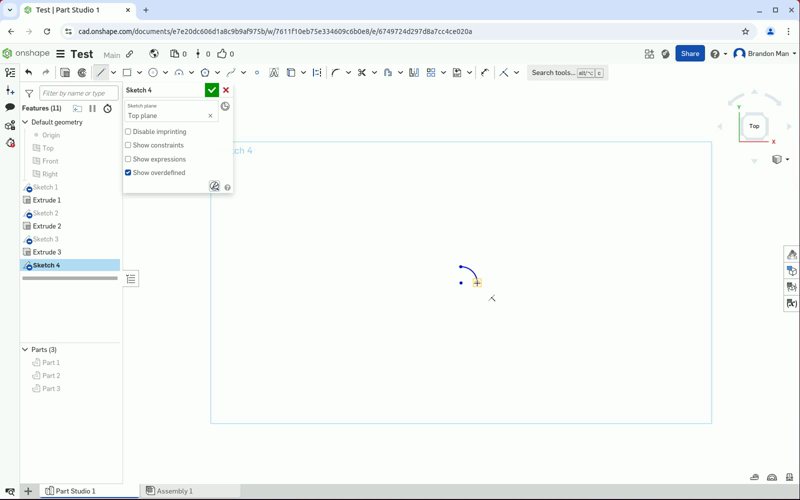
key_down(shift)
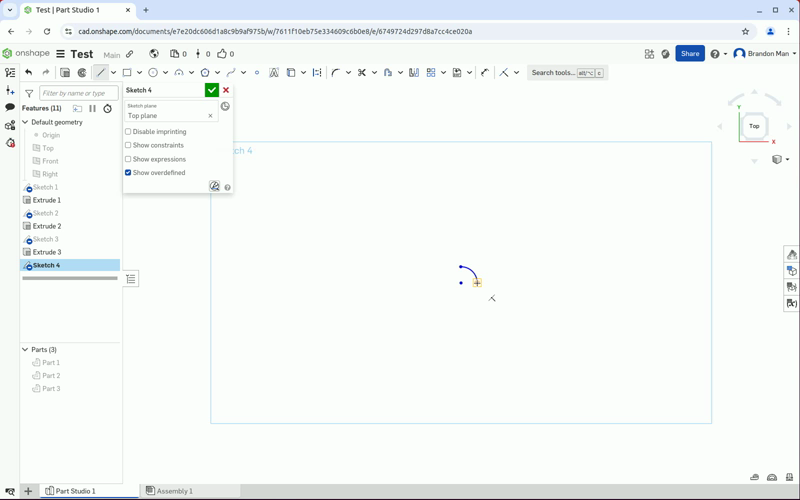
mouse_move(540, 282)
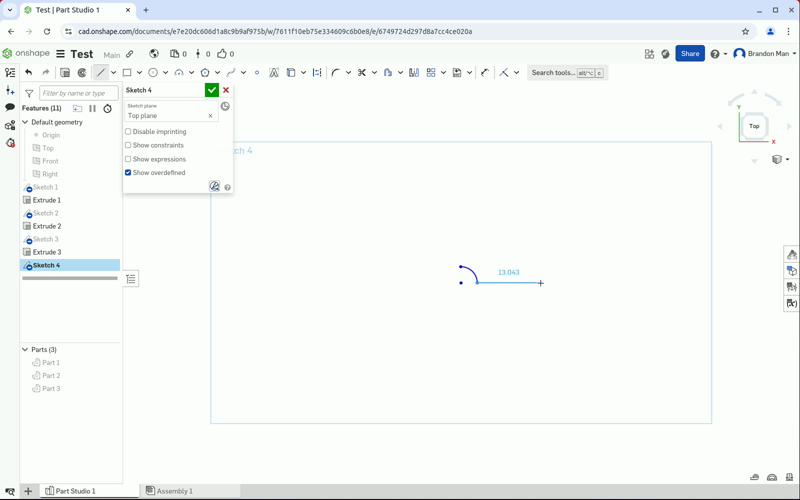
click(540, 282)
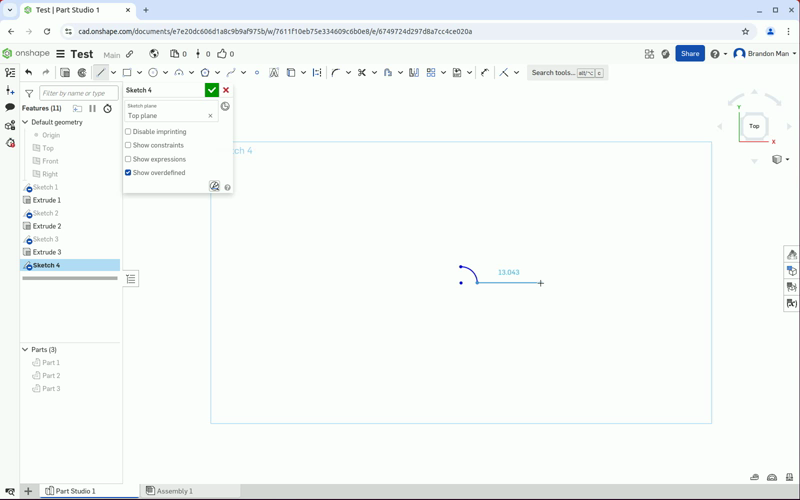
key_up(shift)
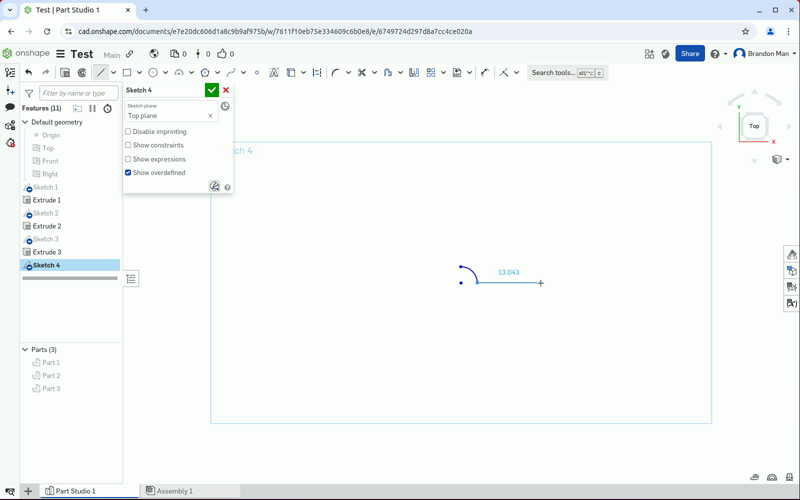
key(esc)
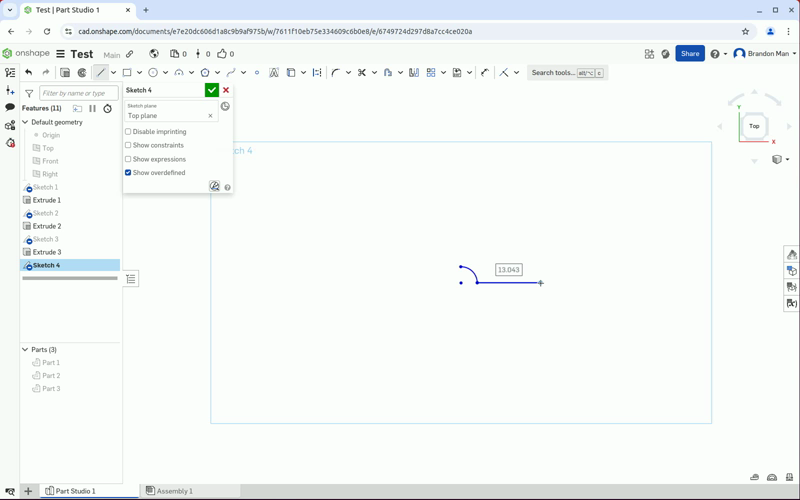
key(a)
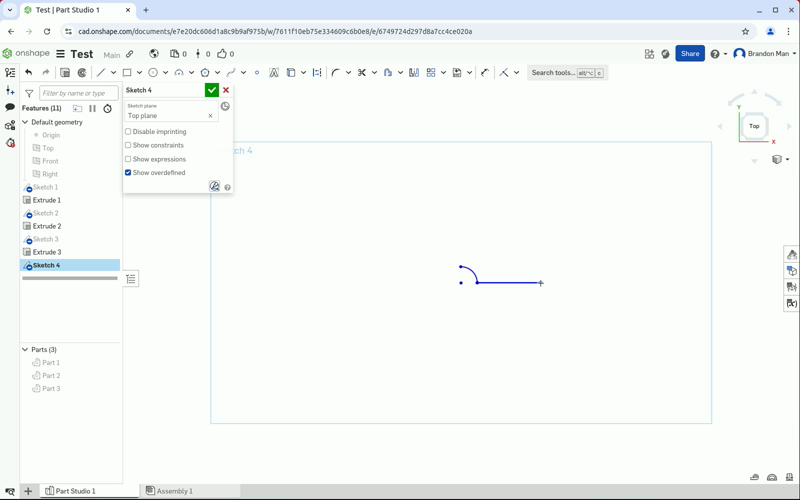
mouse_move(540, 282)
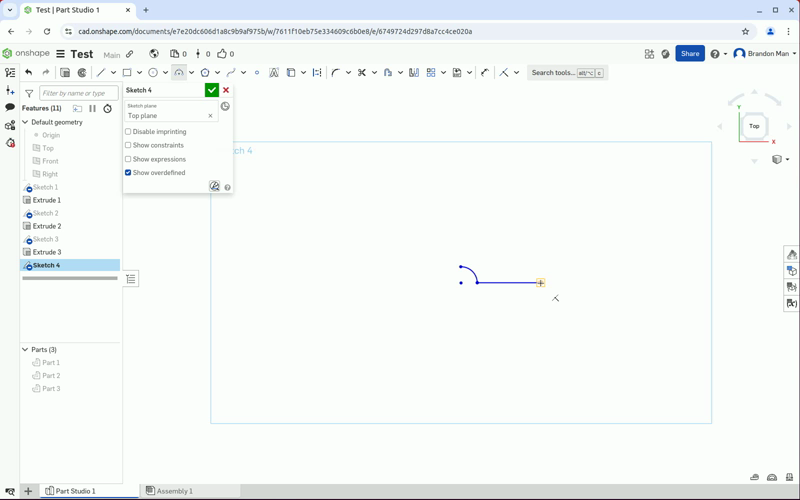
click(540, 282)
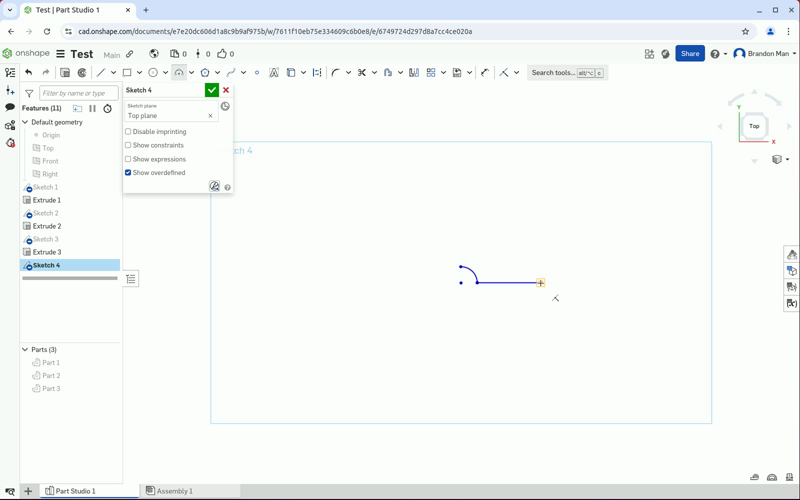
key_down(shift)
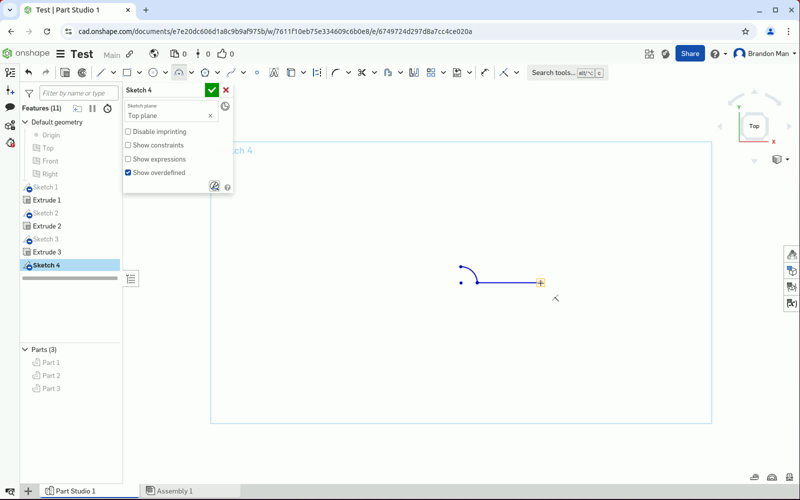
mouse_move(557, 266)
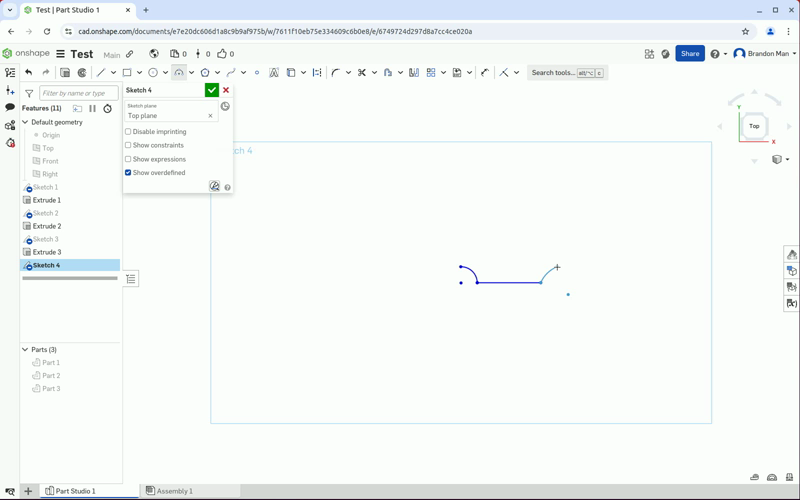
click(557, 266)
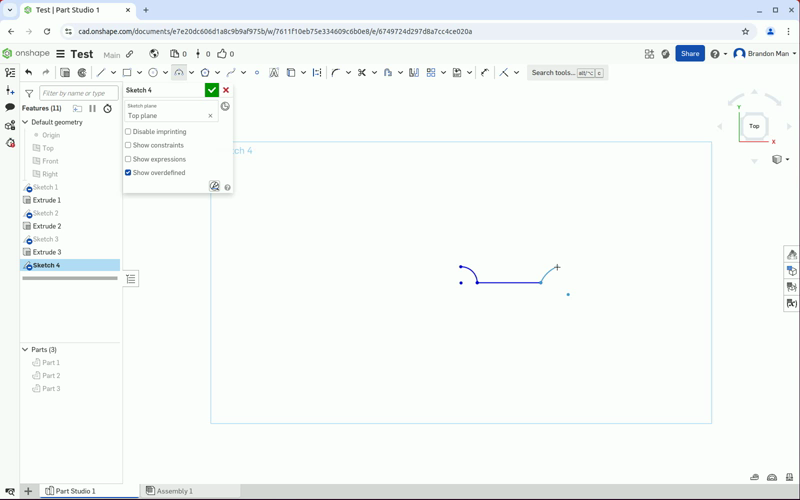
mouse_move(545, 271)
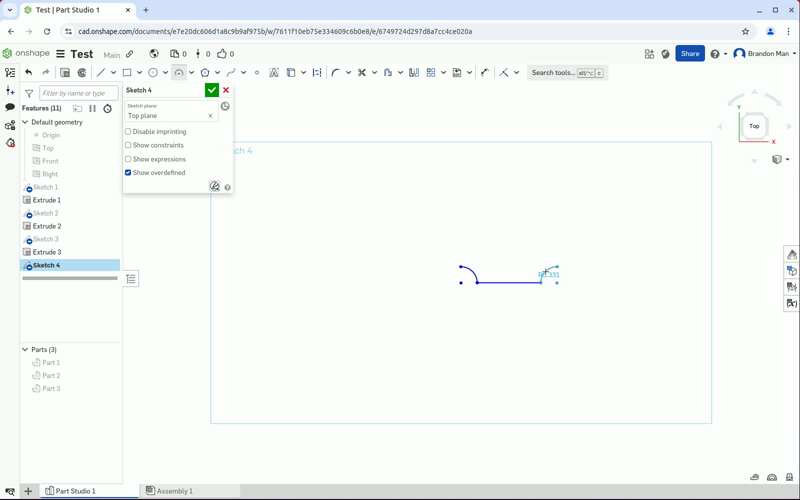
click(545, 271)
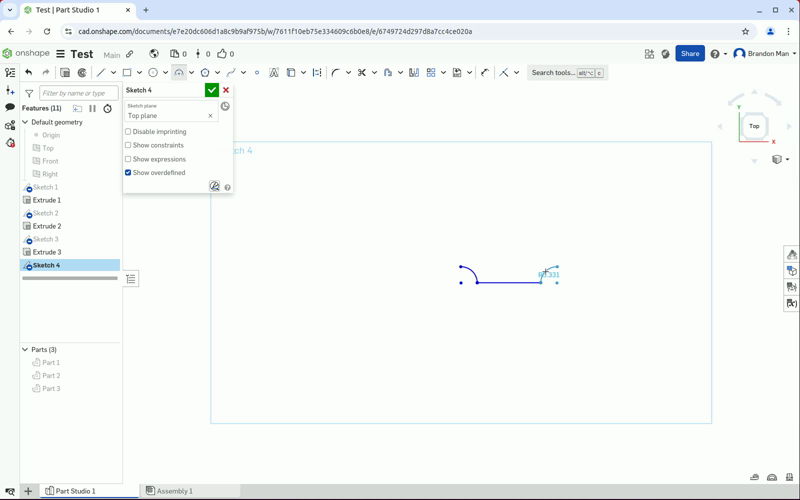
key_up(shift)
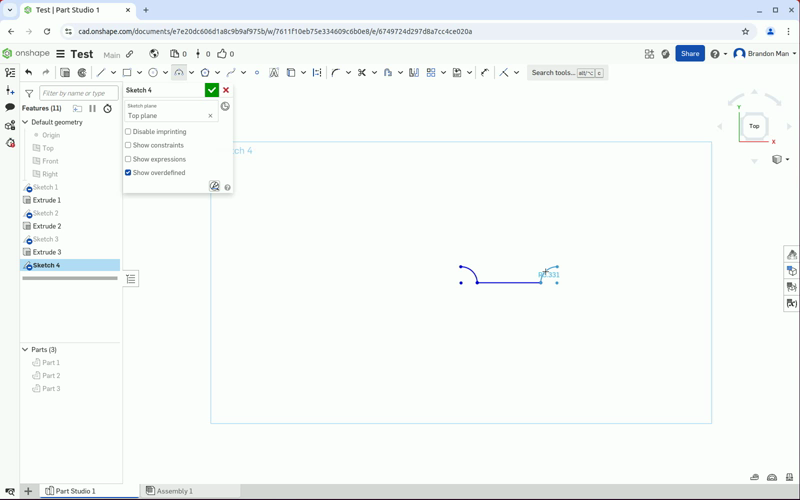
key(esc)
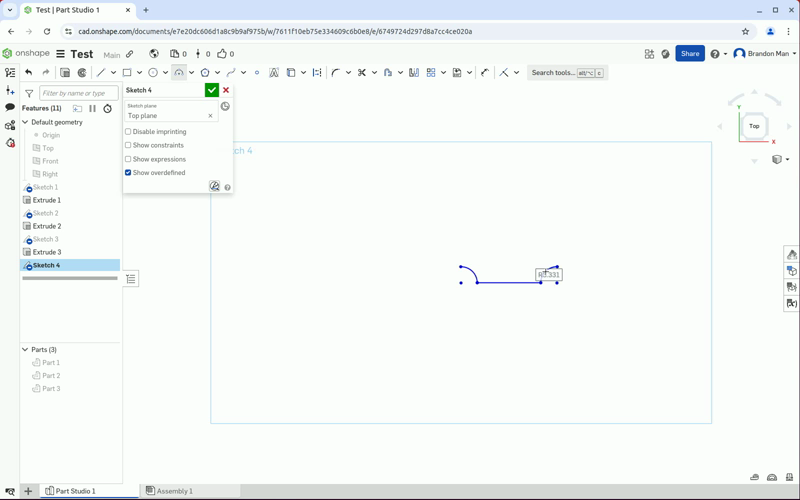
key(l)
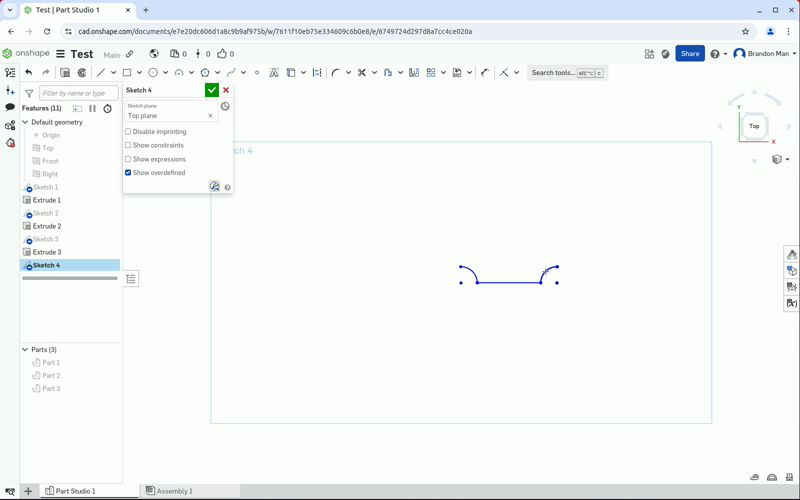
mouse_move(557, 266)
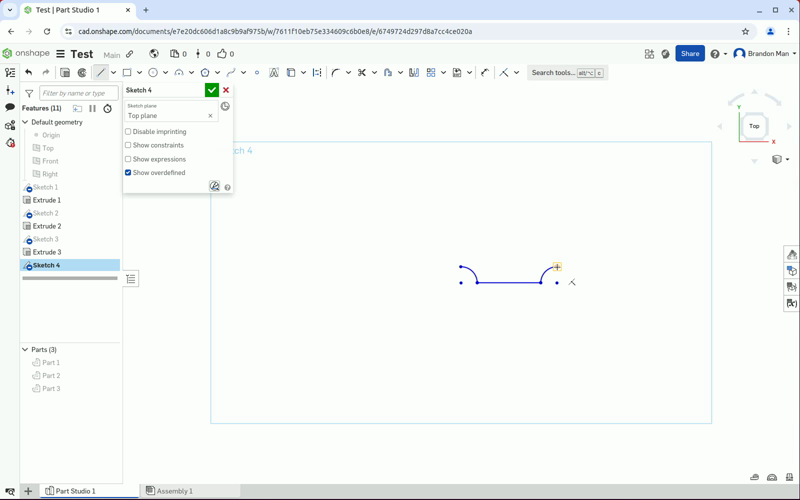
click(557, 266)
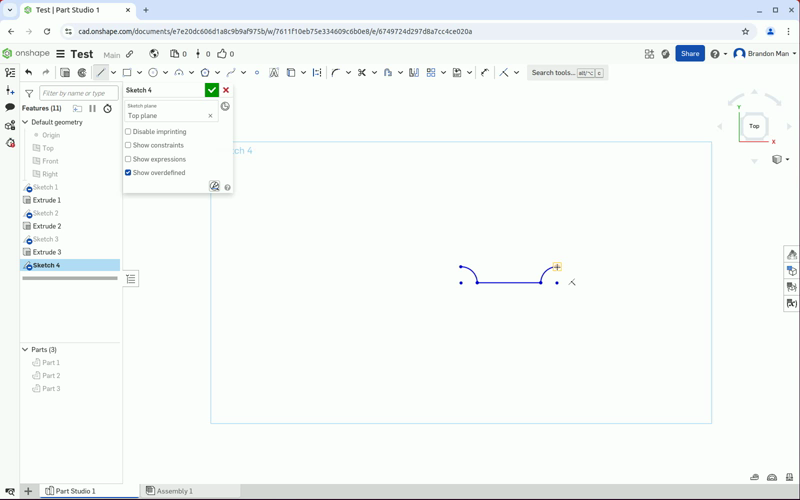
key_down(shift)
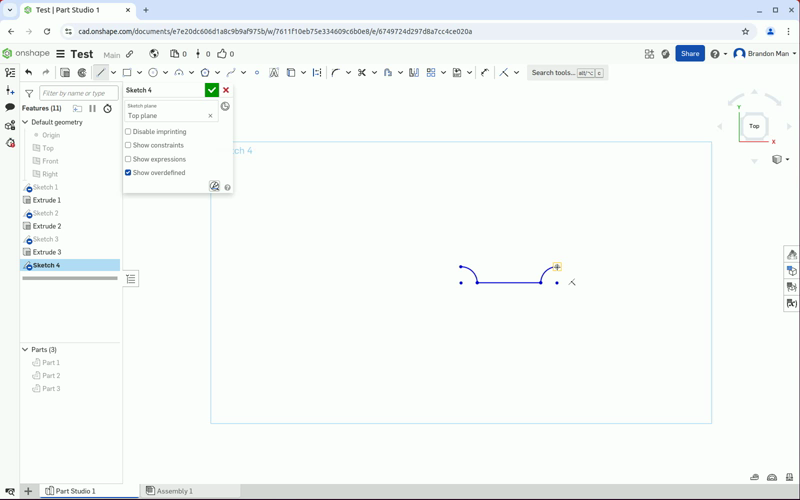
mouse_move(460, 266)
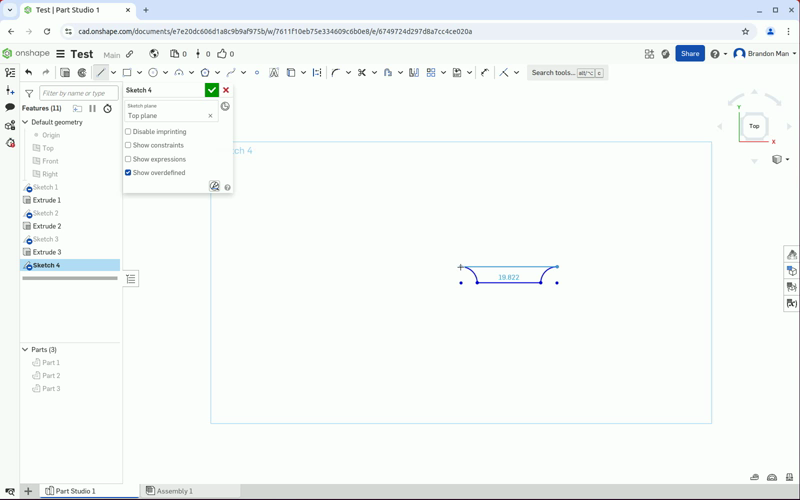
key_up(shift)
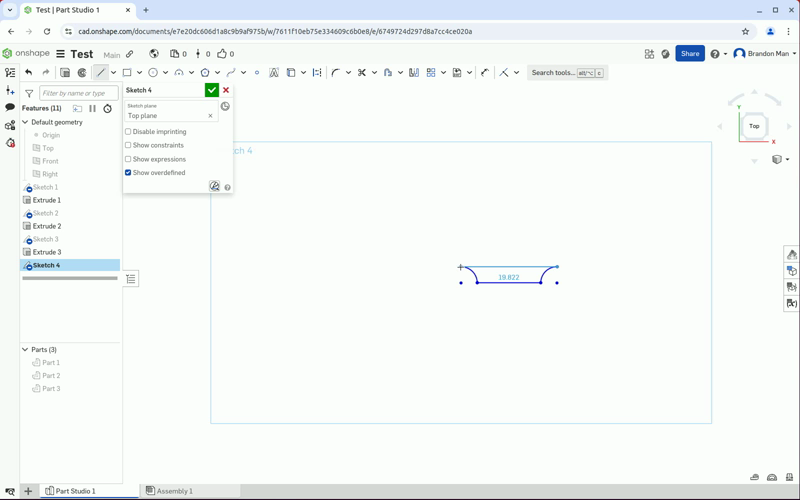
click(460, 266)
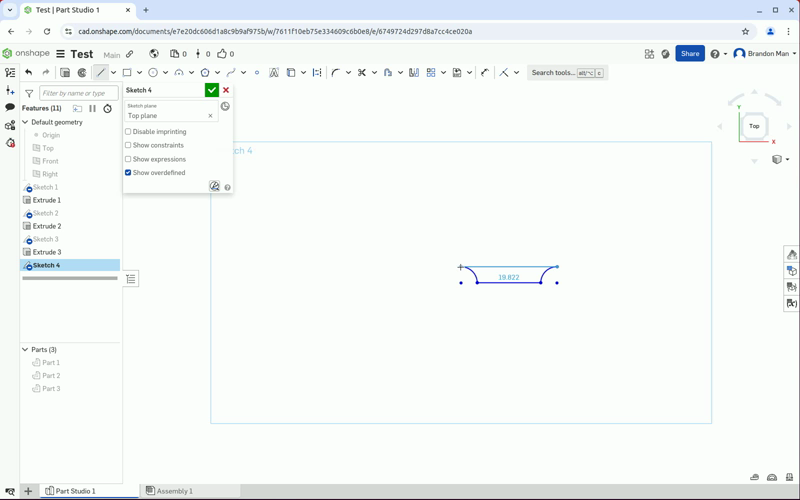
key(esc)
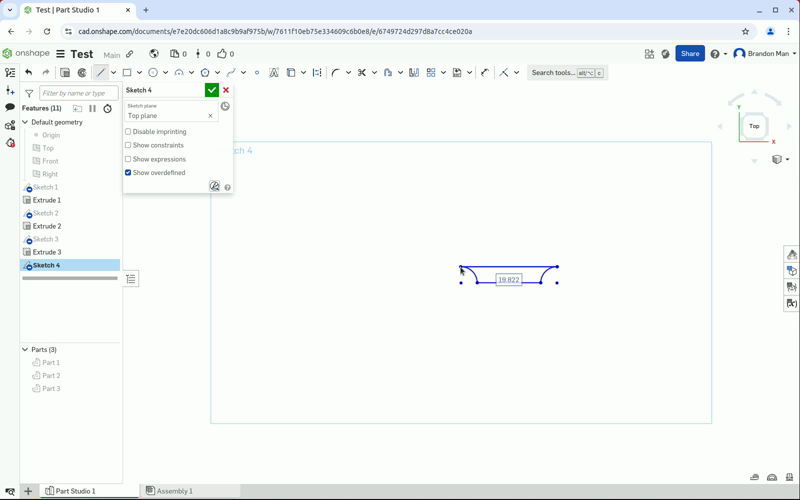
mouse_move(490, 280)
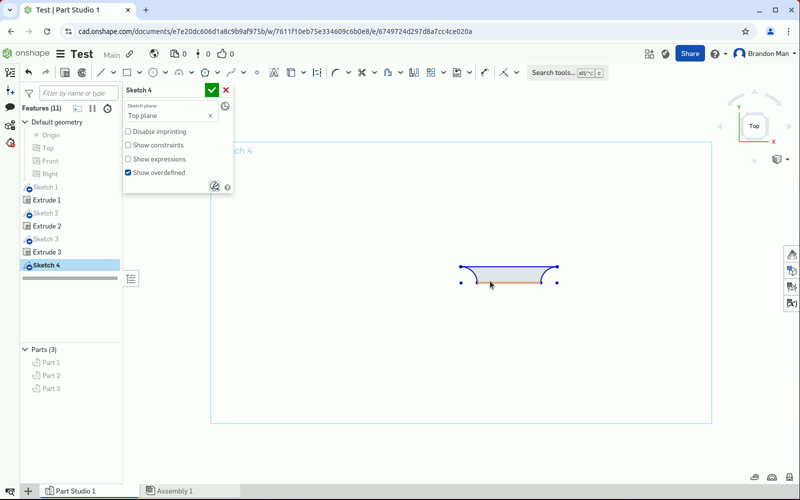
scroll(6)
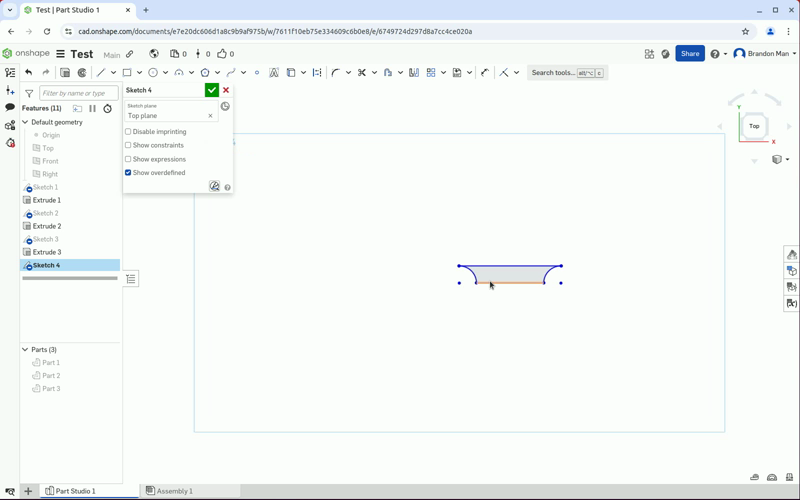
scroll(6)
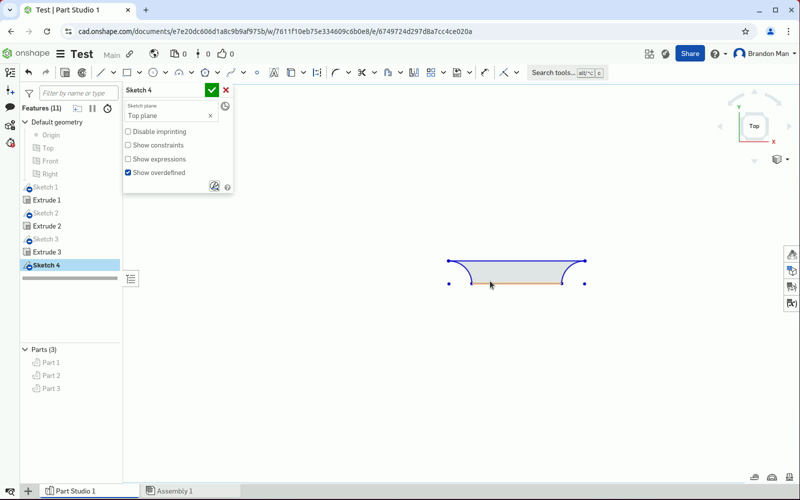
scroll(6)
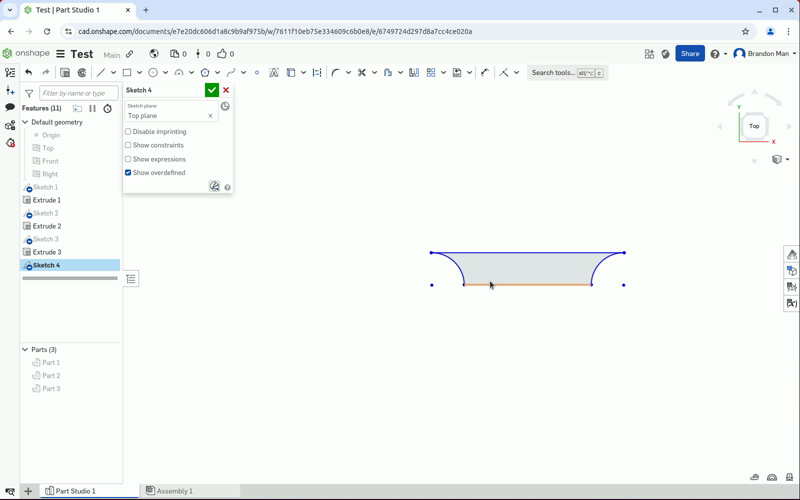
scroll(6)
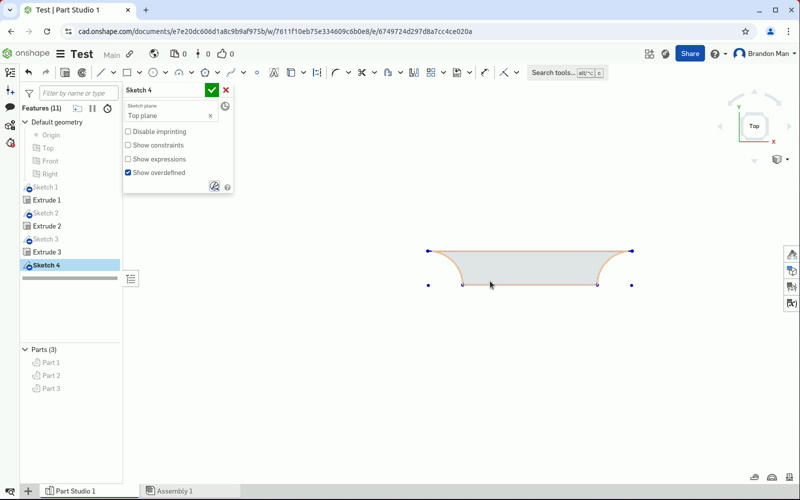
scroll(6)
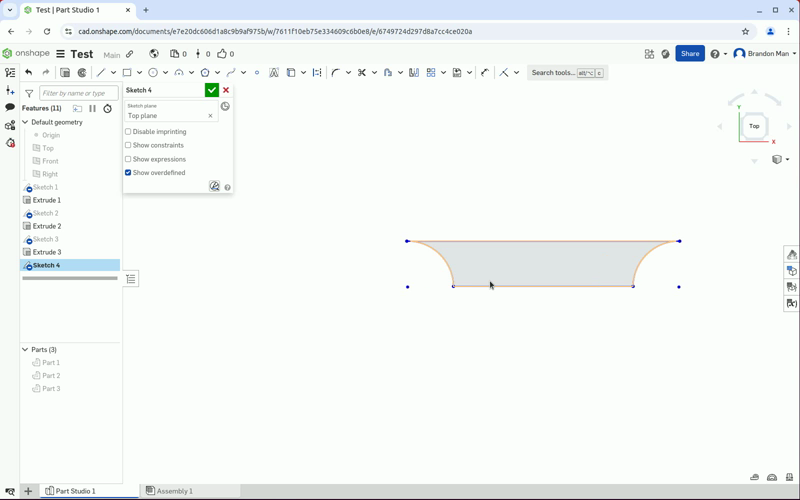
scroll(6)
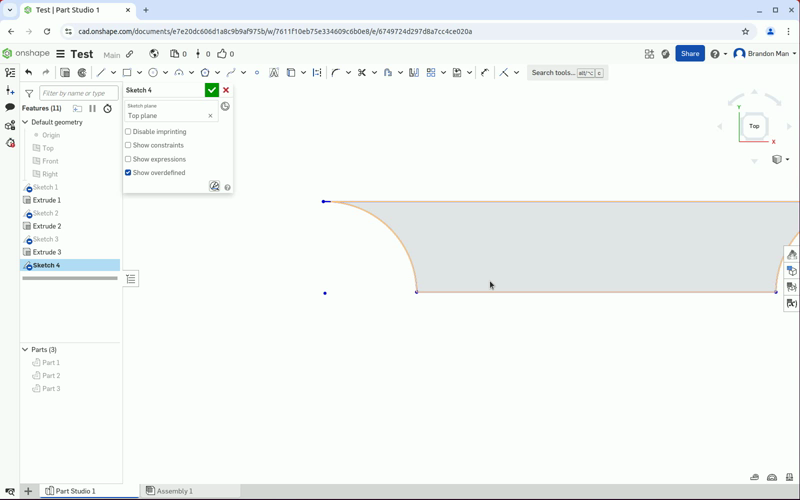
scroll(6)
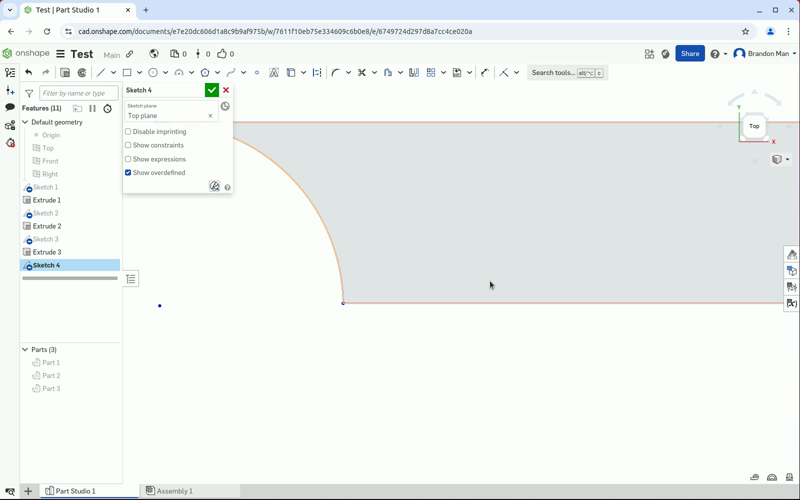
click(490, 280)
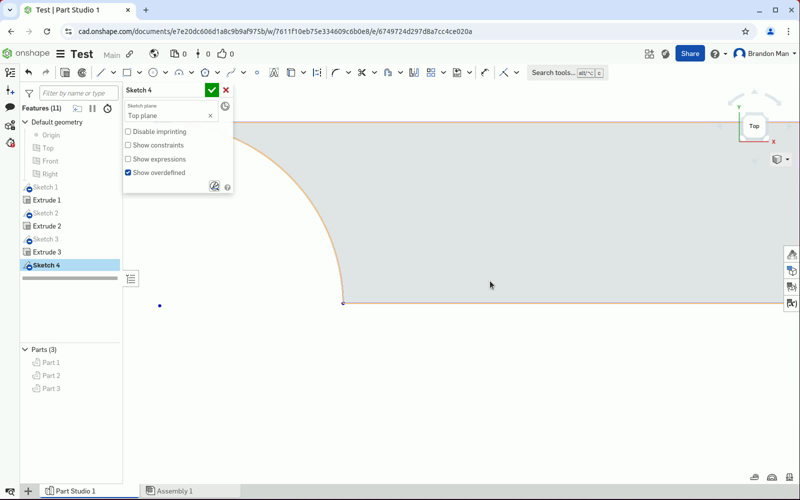
scroll(-6)
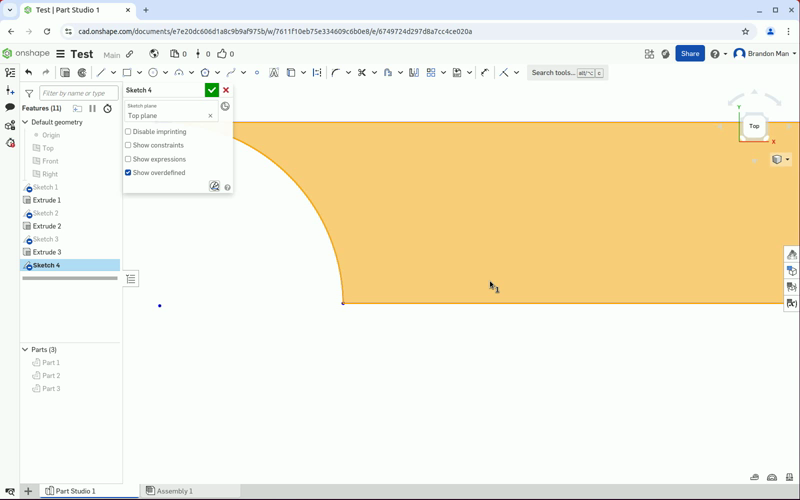
scroll(-6)
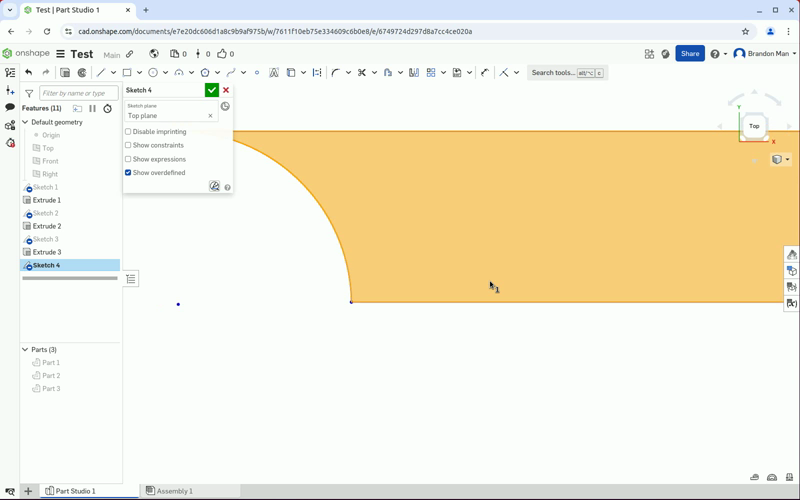
scroll(-6)
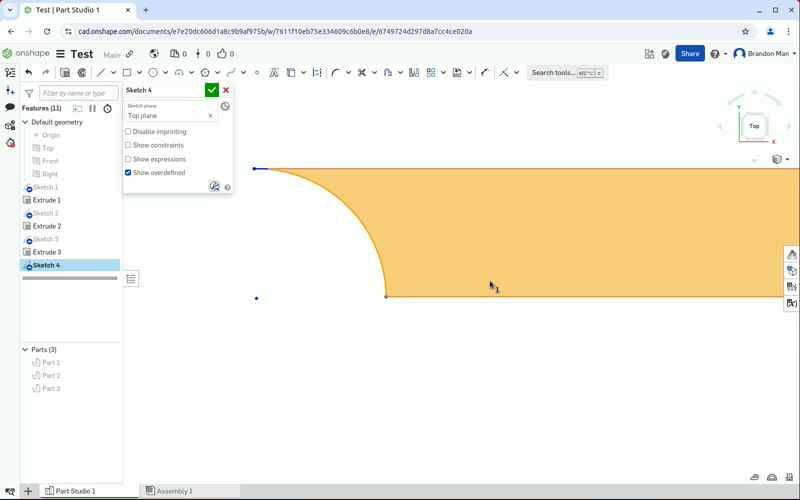
scroll(-6)
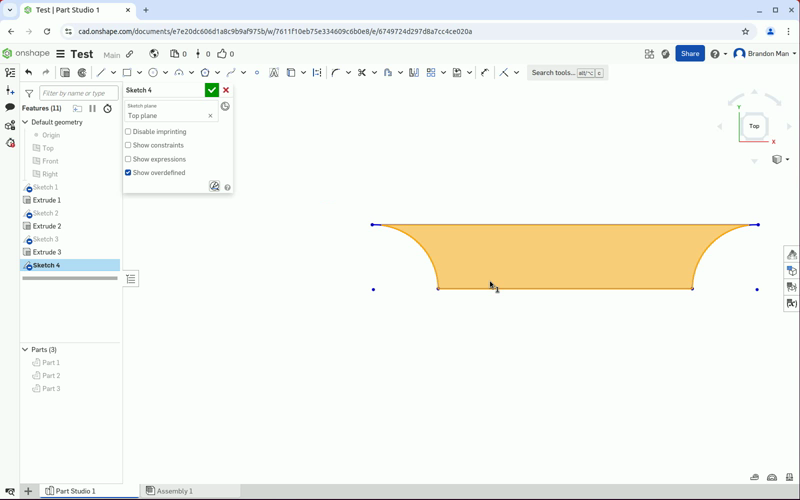
scroll(-6)
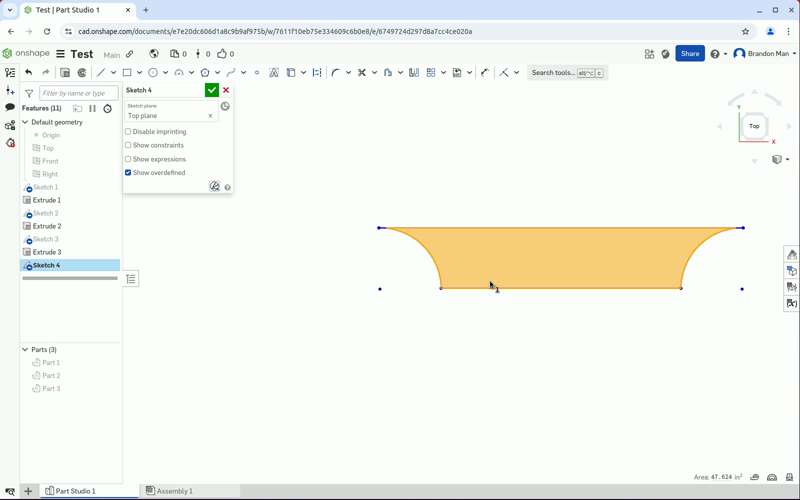
scroll(-6)
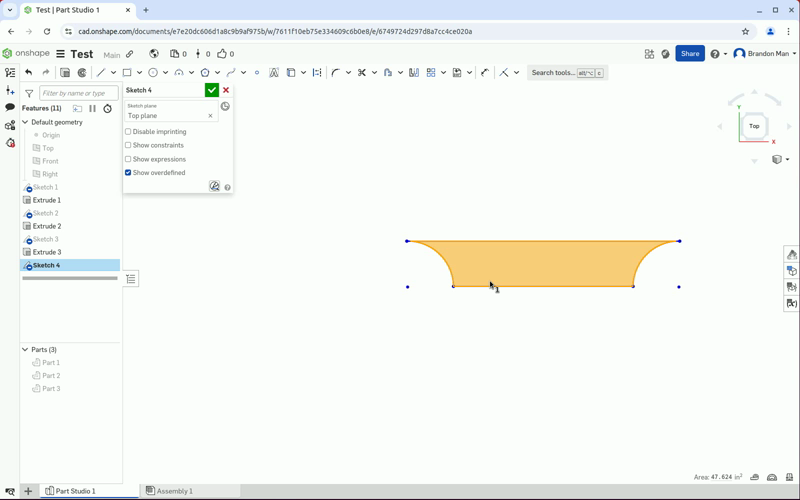
scroll(-6)
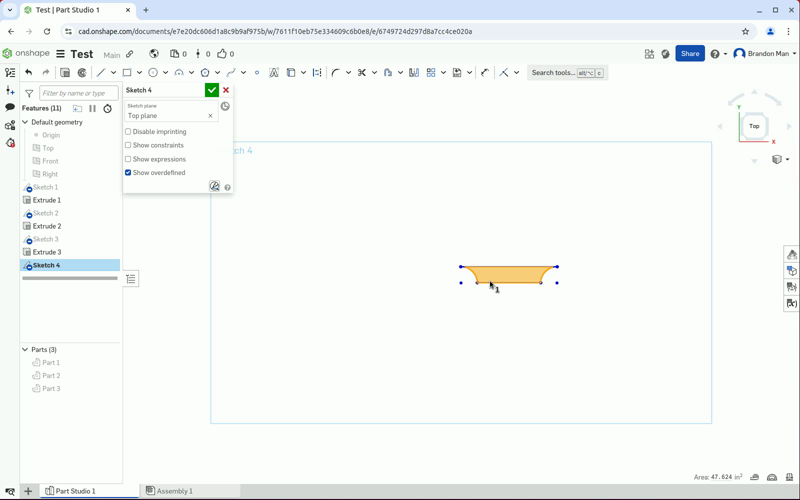
mouse_move(73, 352)
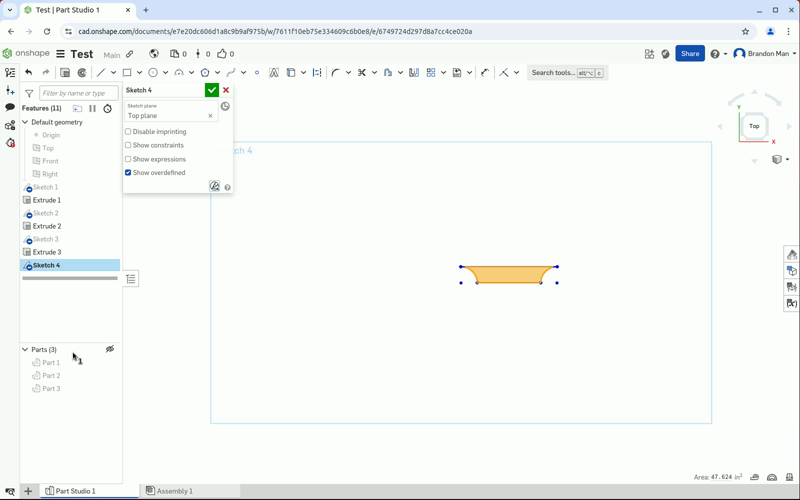
key(shift+y)
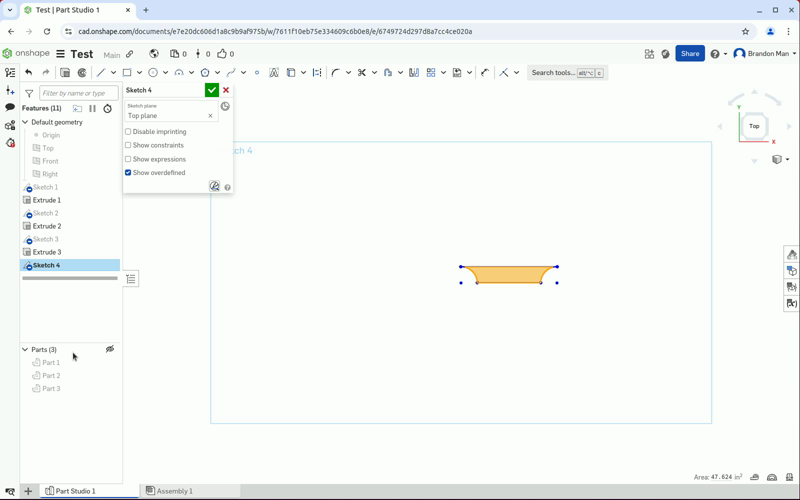
key(shift+e)
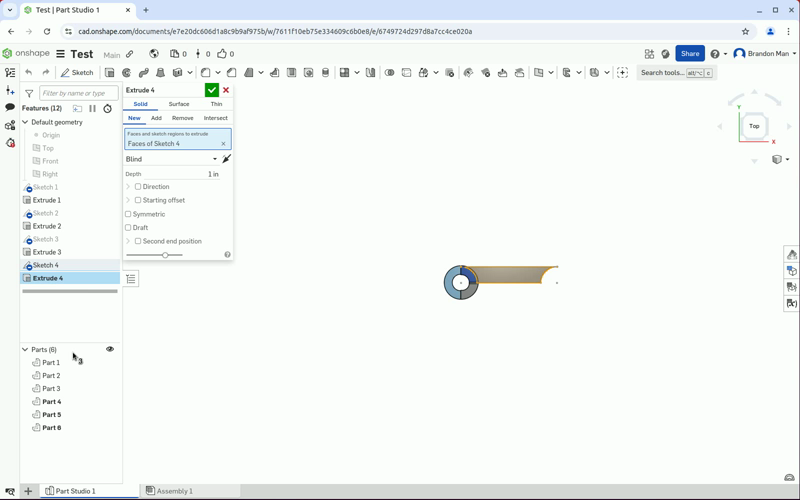
mouse_move(143, 106)
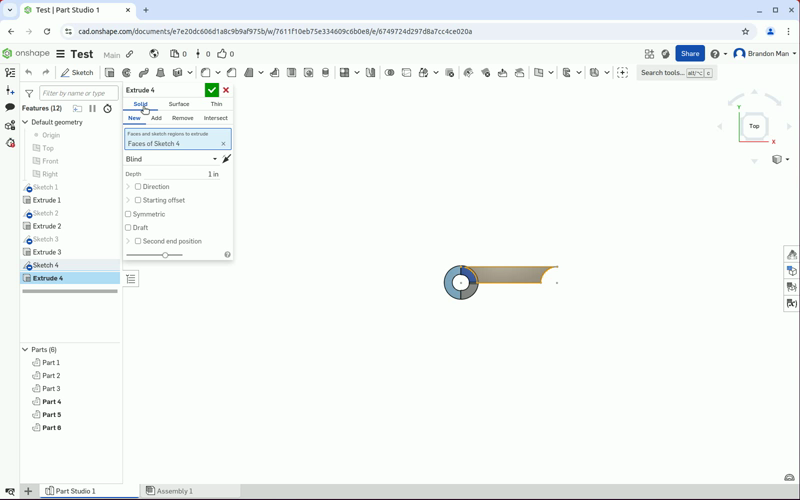
click(143, 106)
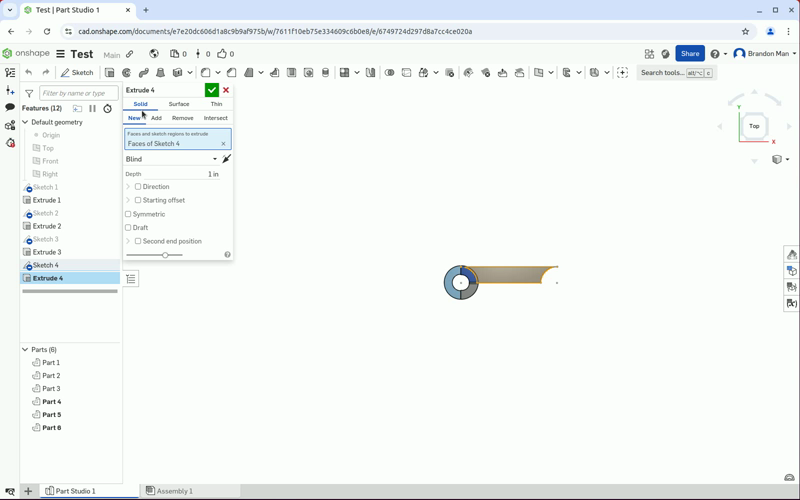
mouse_move(137, 120)
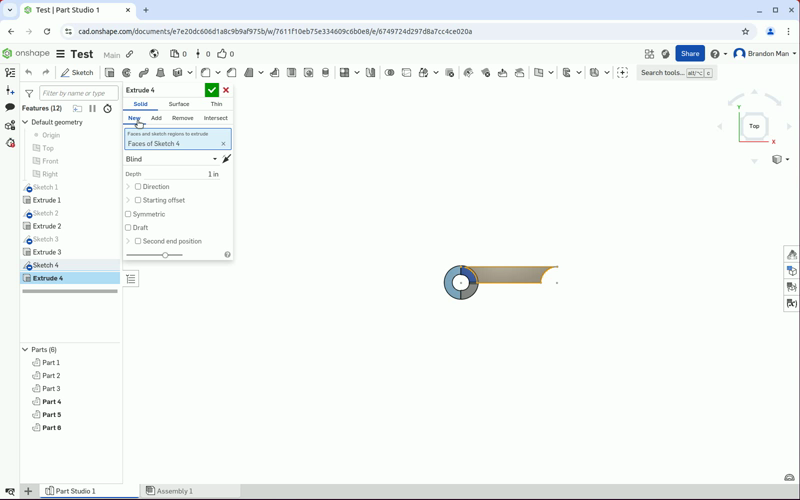
click(137, 120)
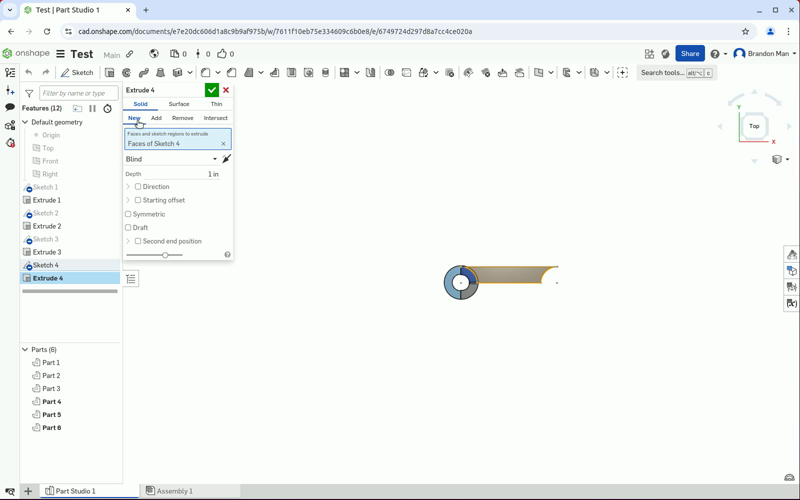
key(tab, 4)
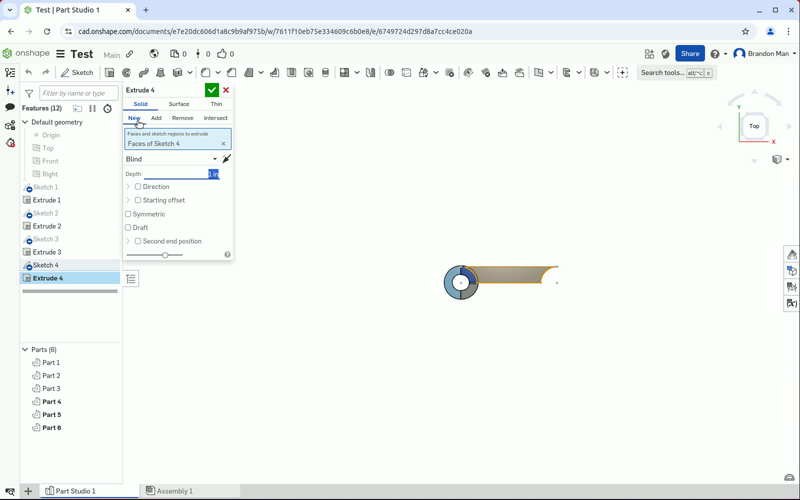
text(3.37)
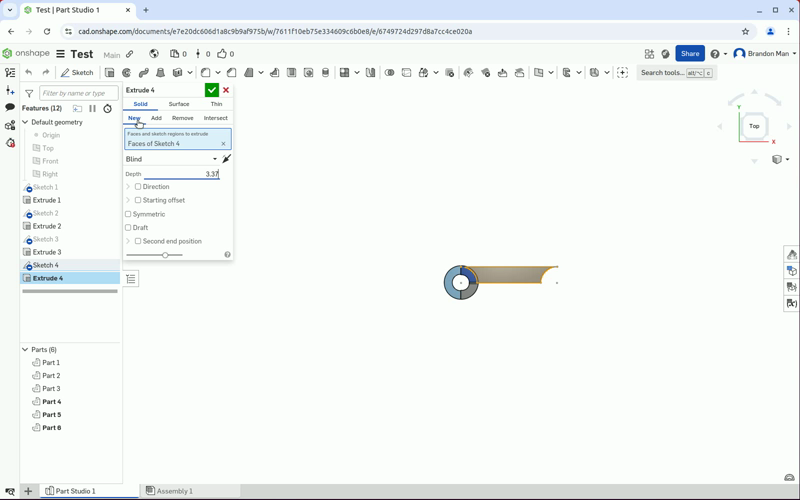
key(enter)
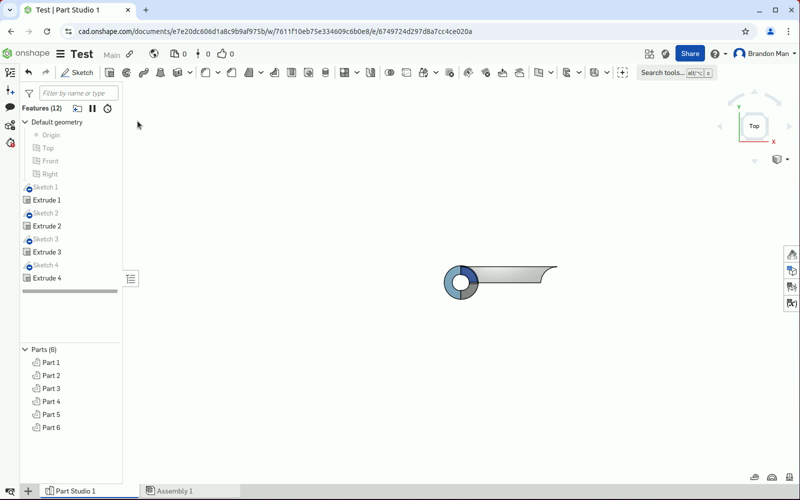
key(shift+h)
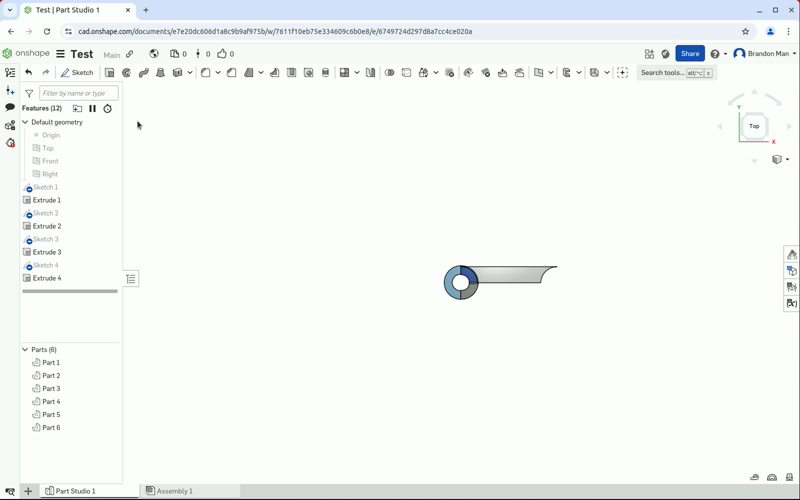
key(shift+h)
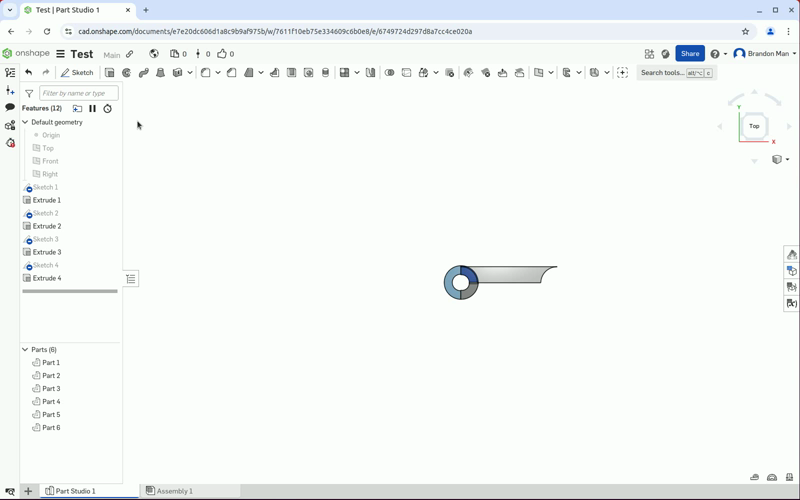
mouse_move(73, 189)
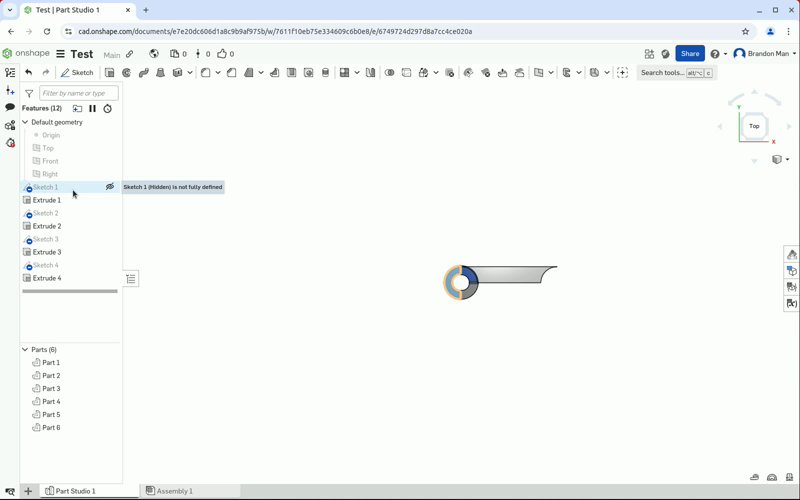
click(73, 189)
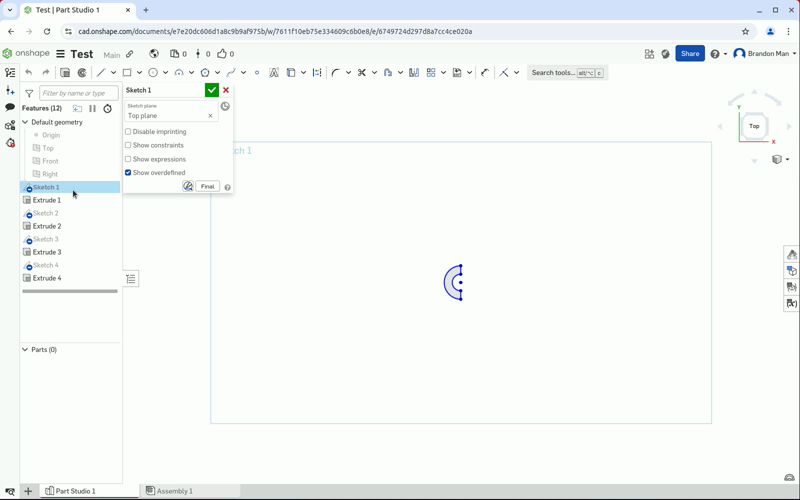
mouse_move(229, 92)
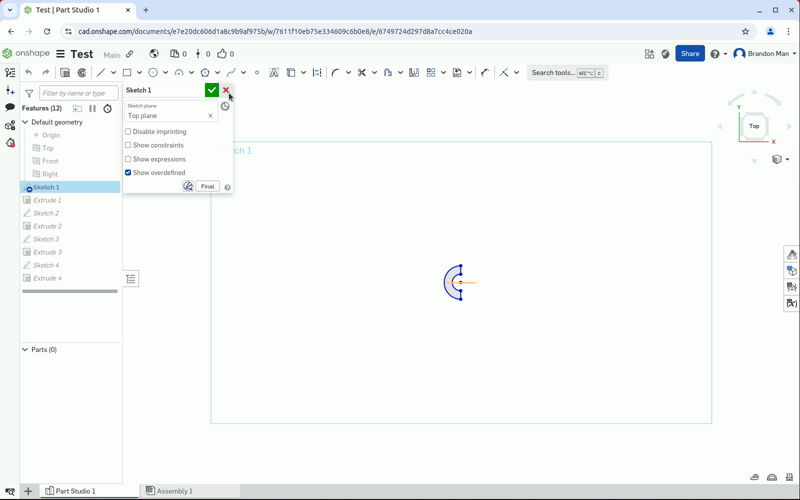
click(229, 92)
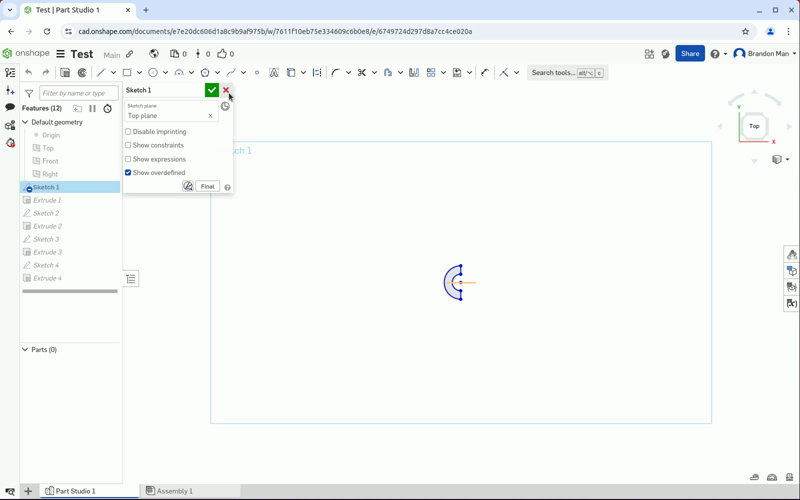
key(shift+s)
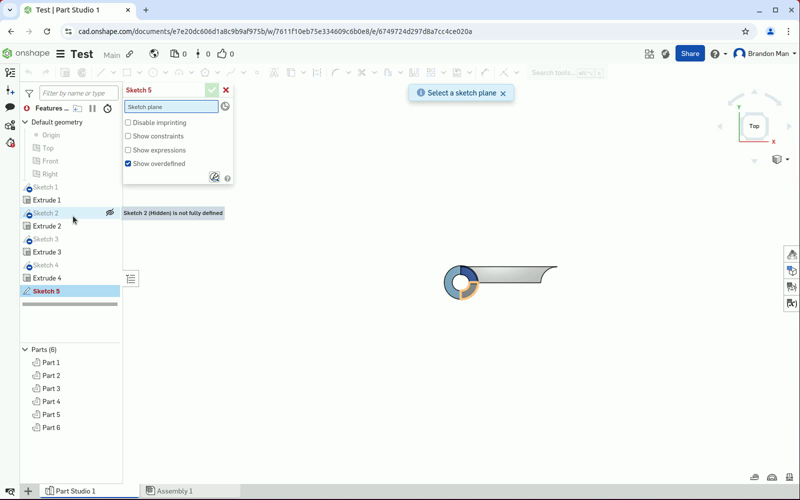
scroll(3)
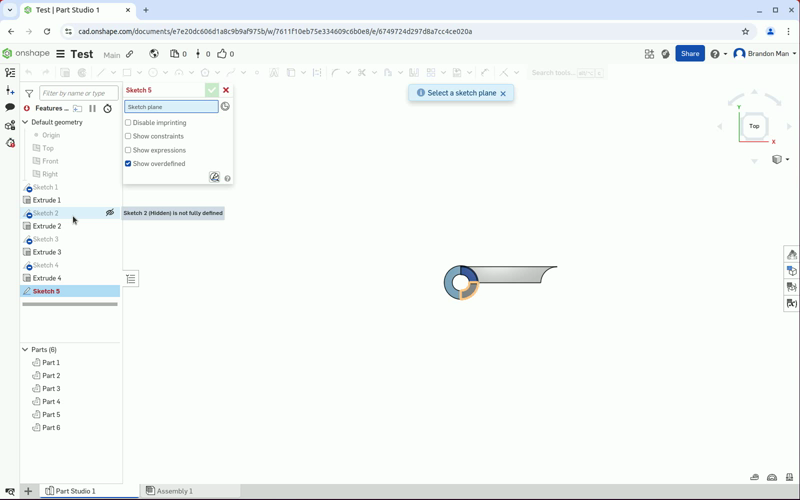
mouse_move(73, 150)
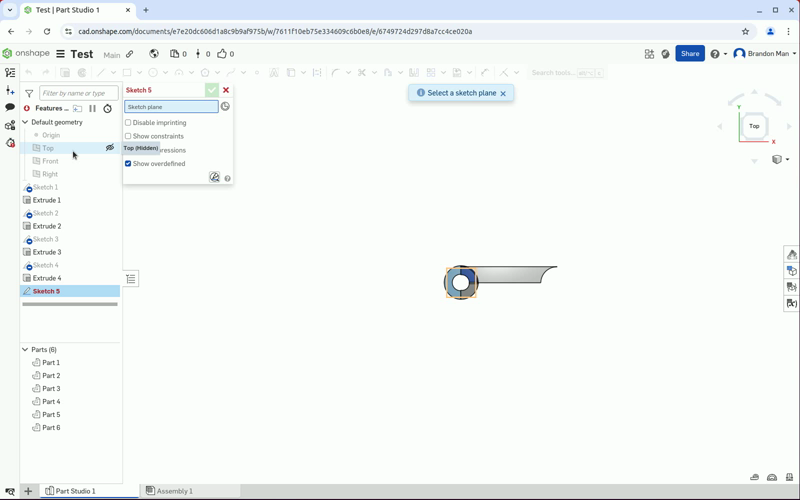
click(73, 150)
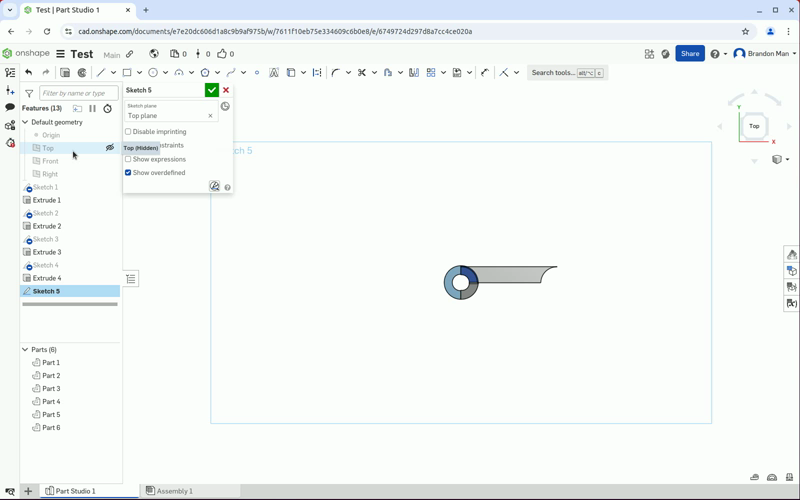
mouse_move(73, 352)
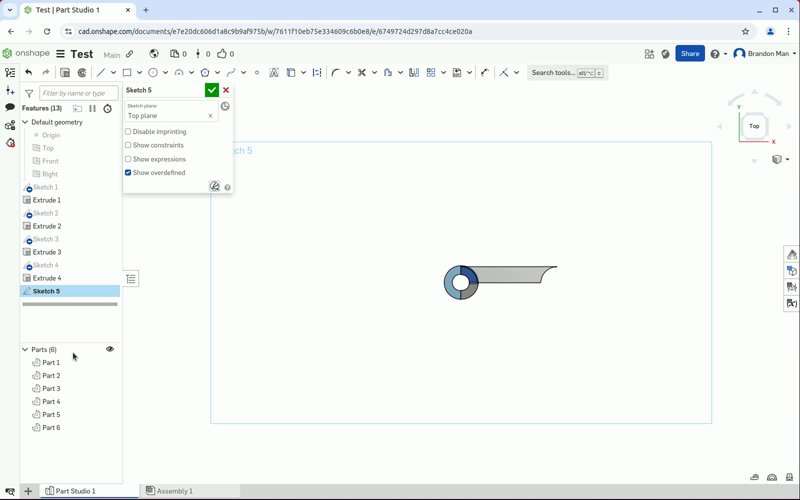
key(y)
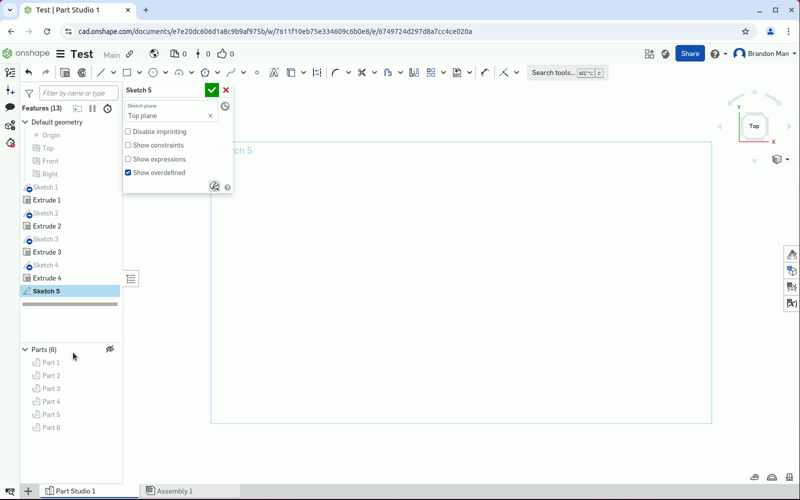
key(l)
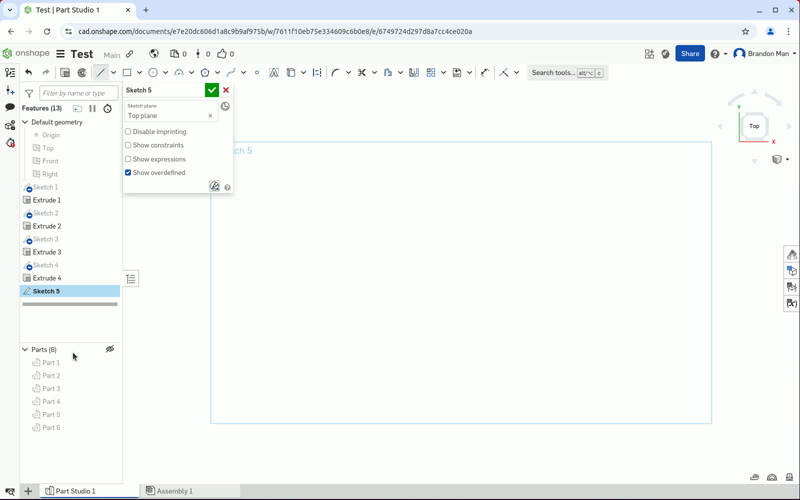
key_down(shift)
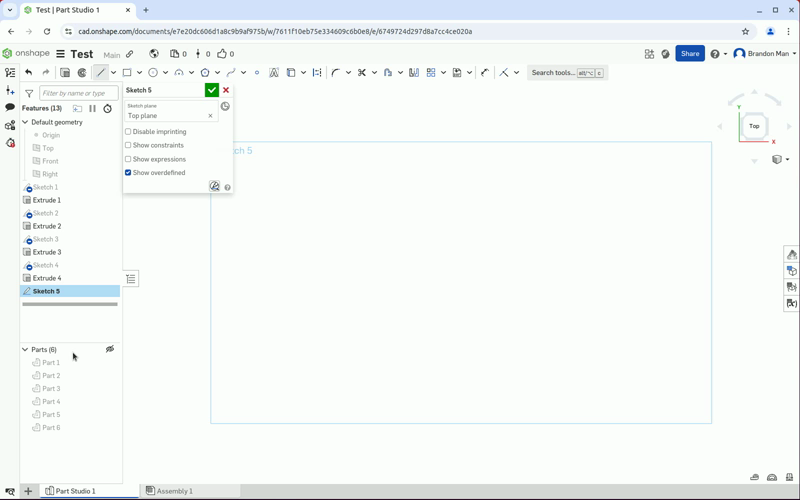
mouse_move(460, 299)
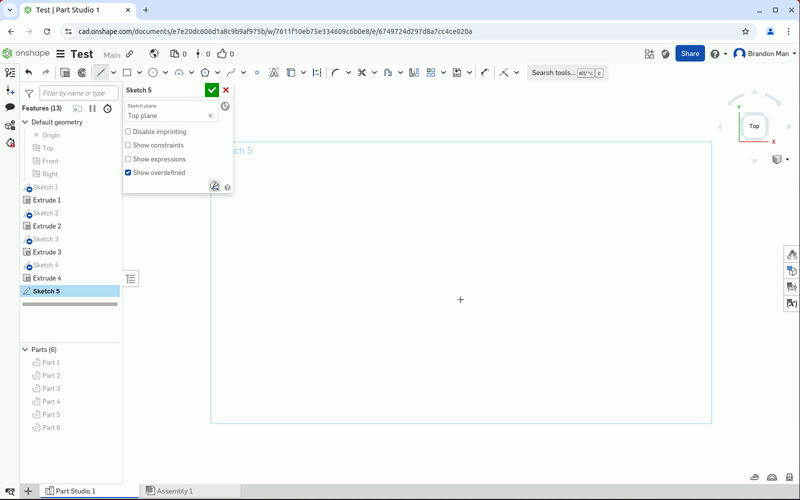
click(460, 299)
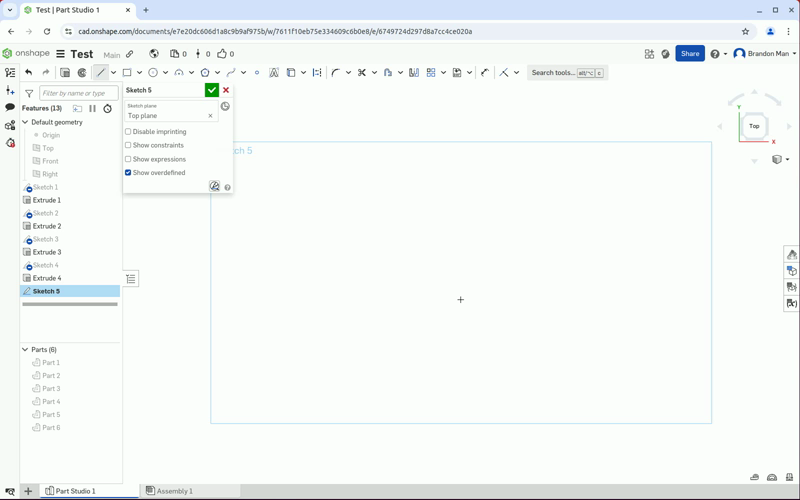
key_up(shift)
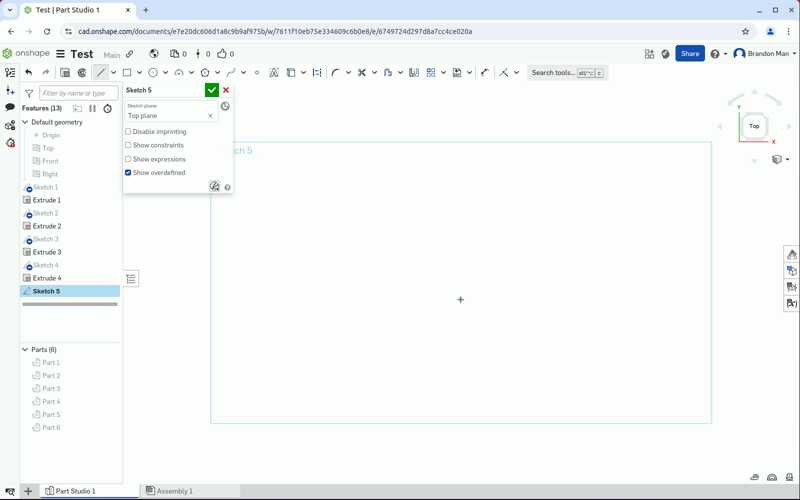
key_down(shift)
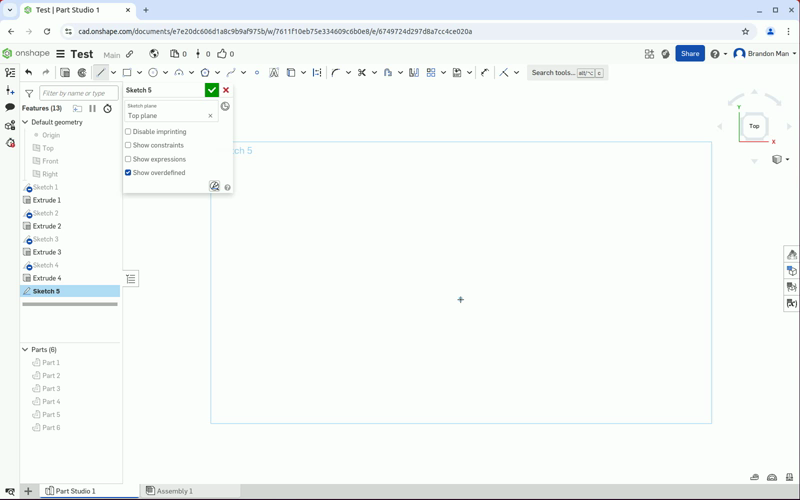
mouse_move(557, 299)
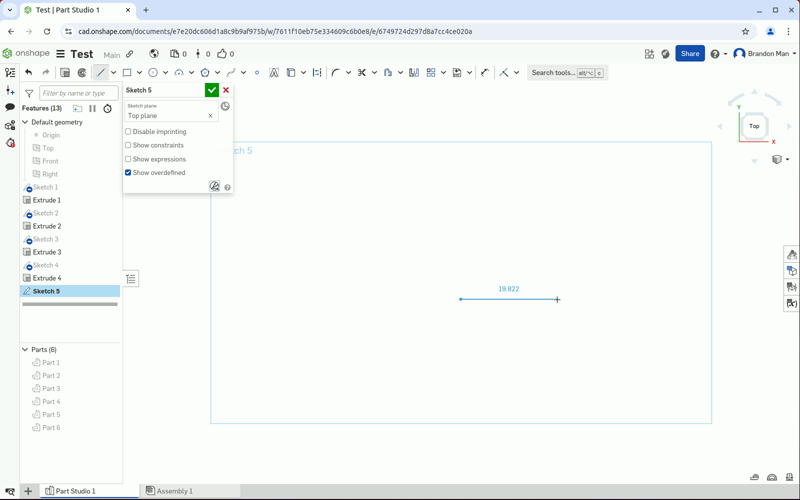
click(557, 299)
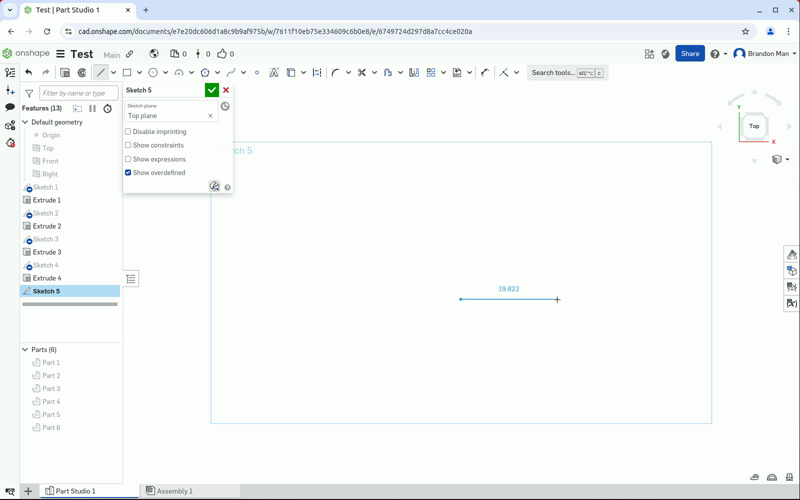
key_up(shift)
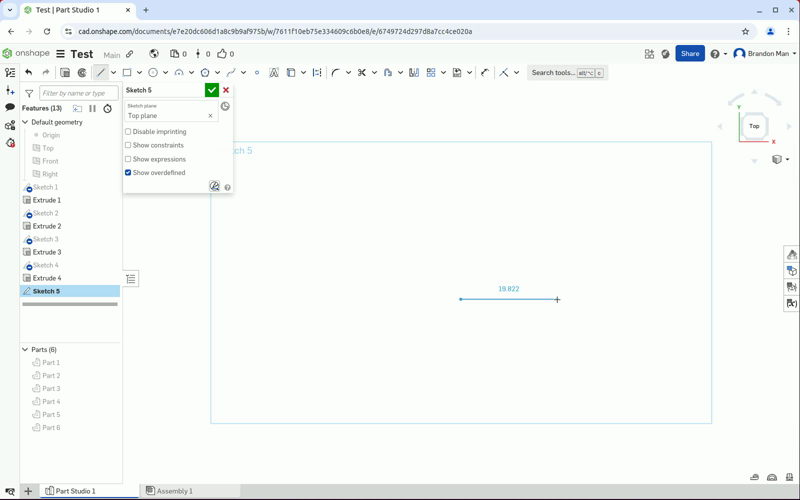
key(esc)
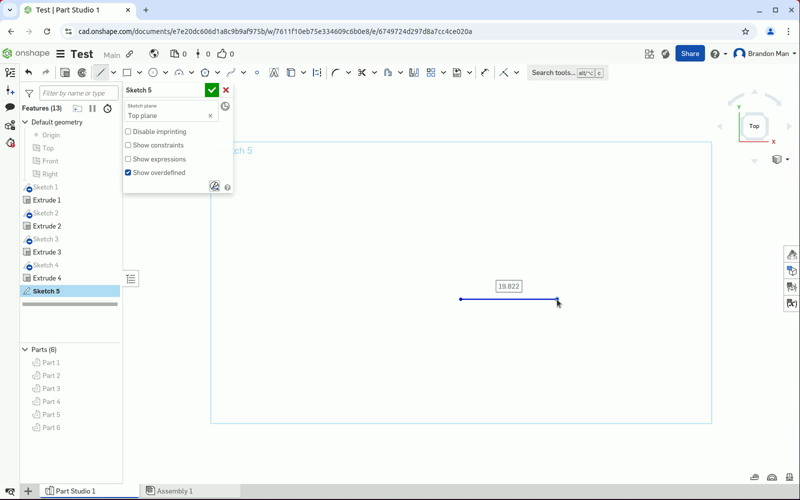
key(a)
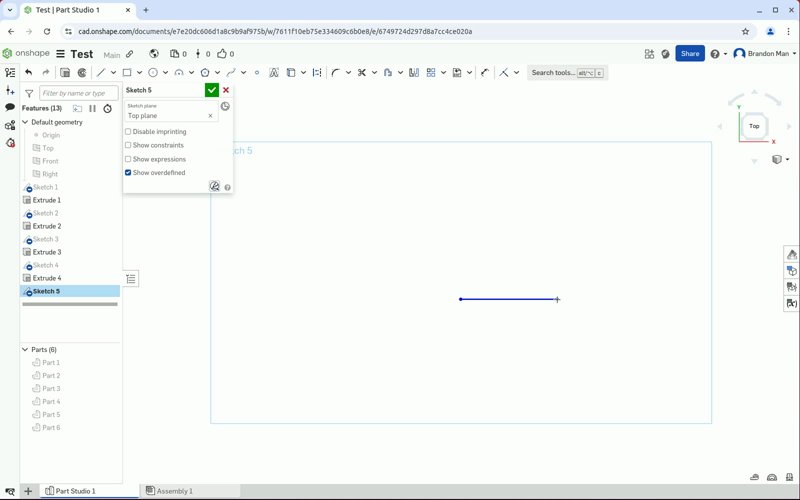
mouse_move(557, 299)
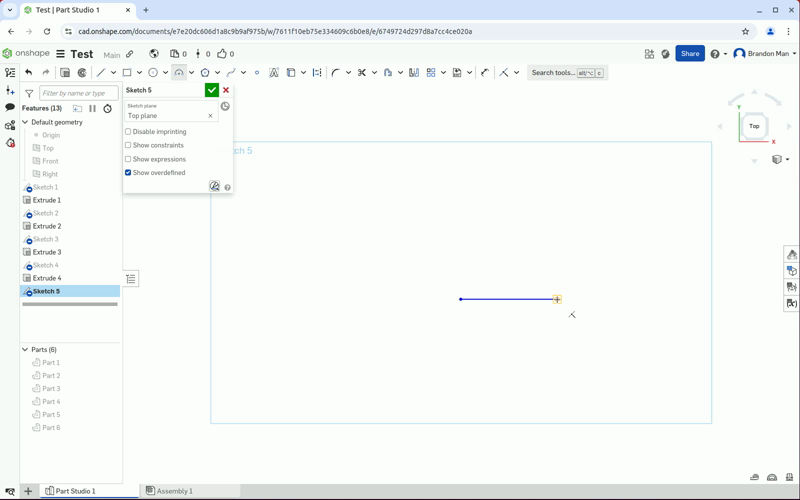
click(557, 299)
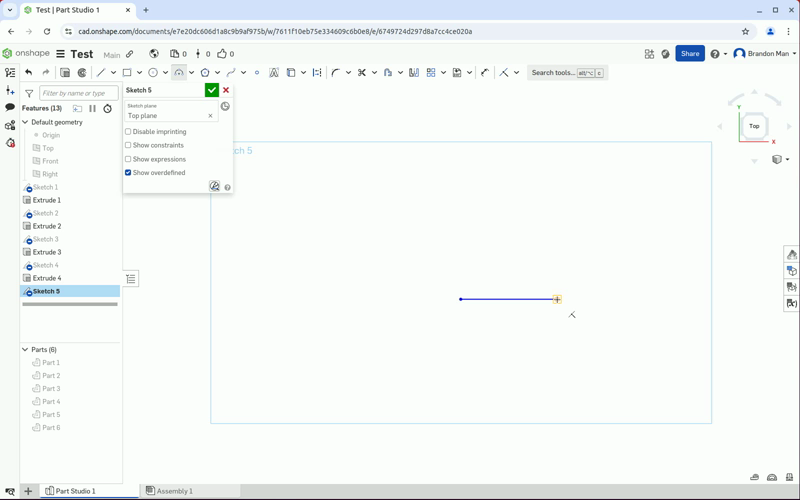
key_down(shift)
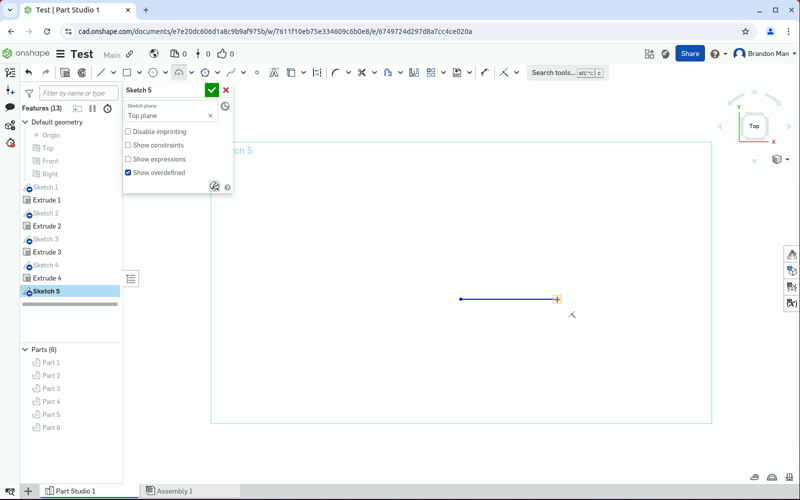
mouse_move(540, 282)
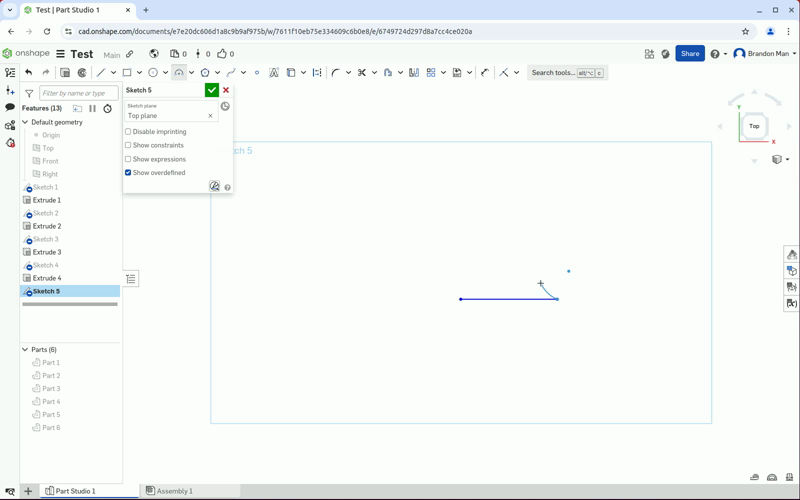
click(540, 282)
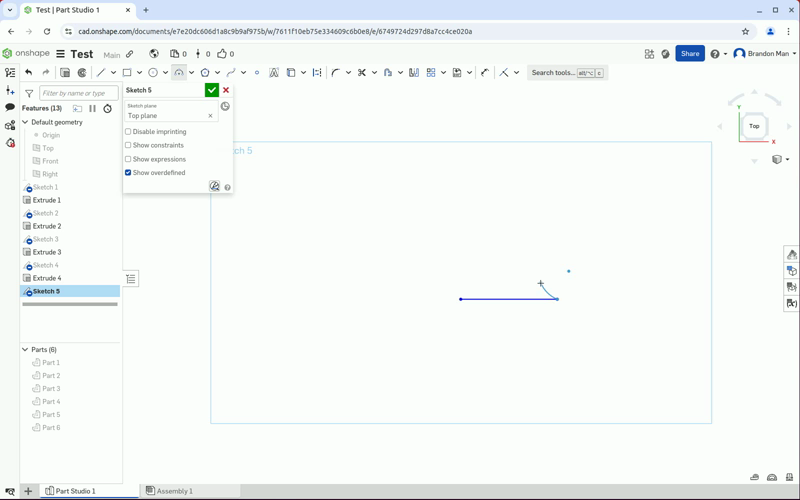
mouse_move(545, 294)
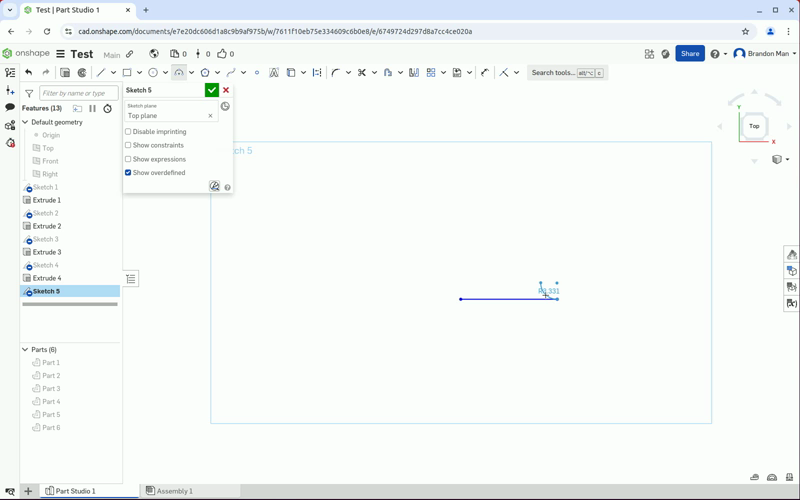
click(545, 294)
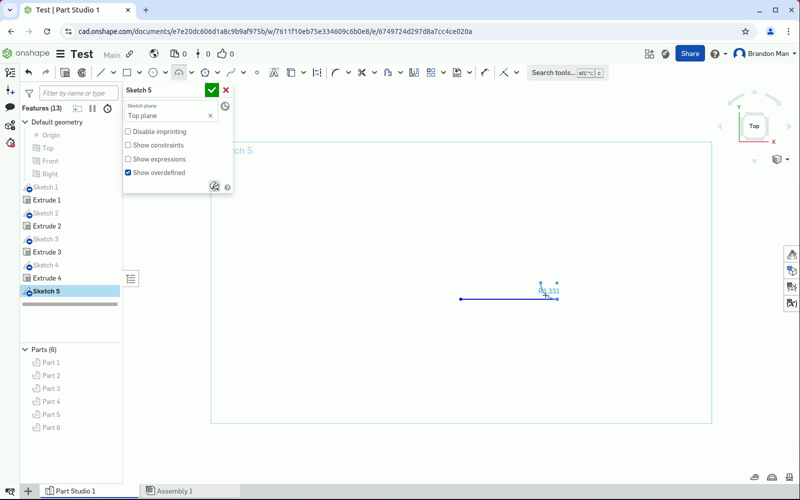
key_up(shift)
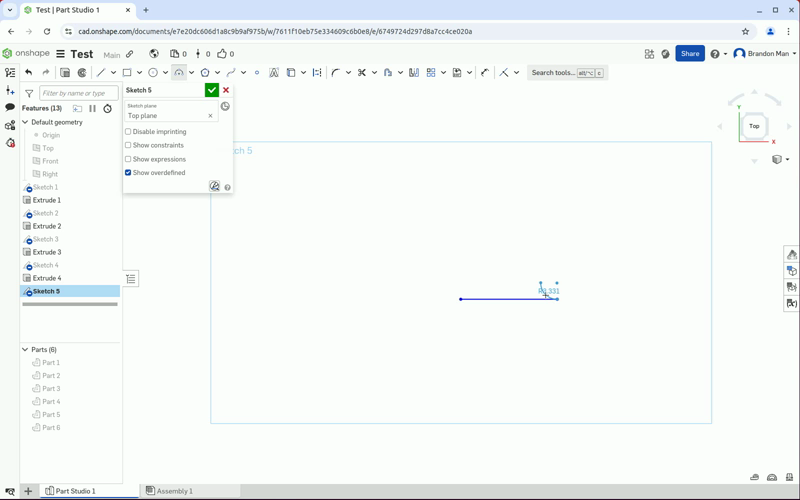
key(esc)
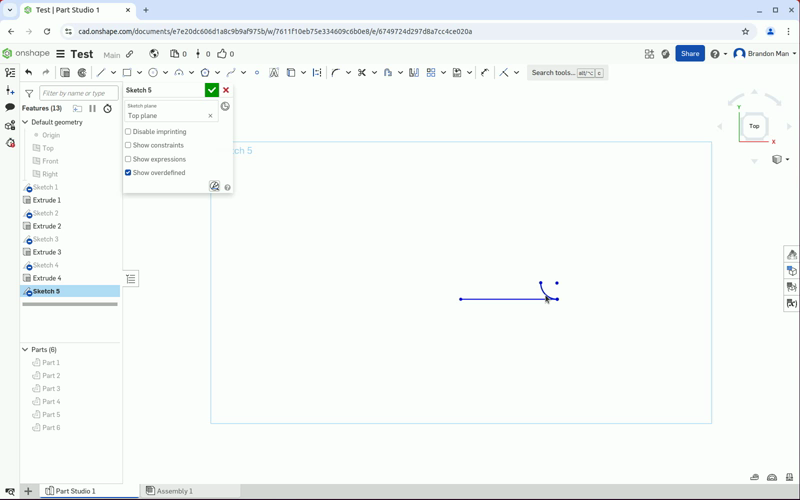
key(l)
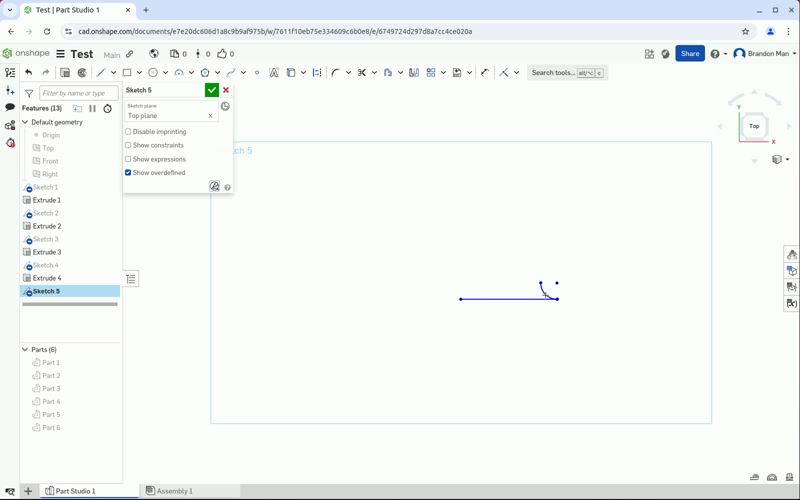
mouse_move(540, 282)
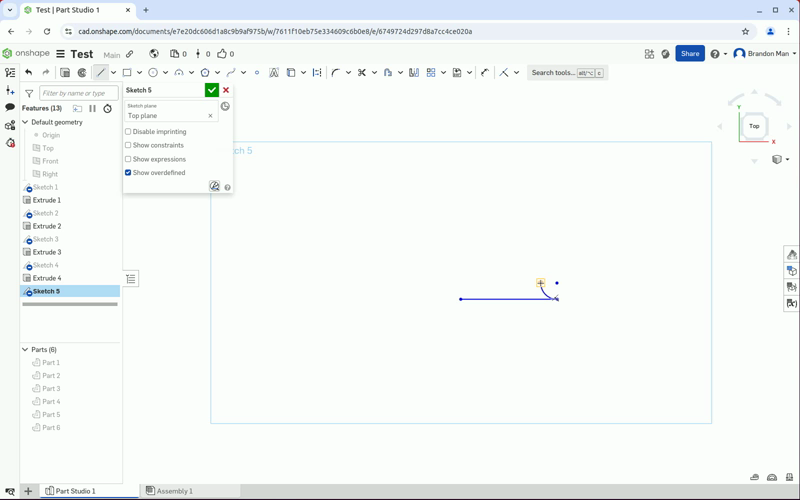
click(540, 282)
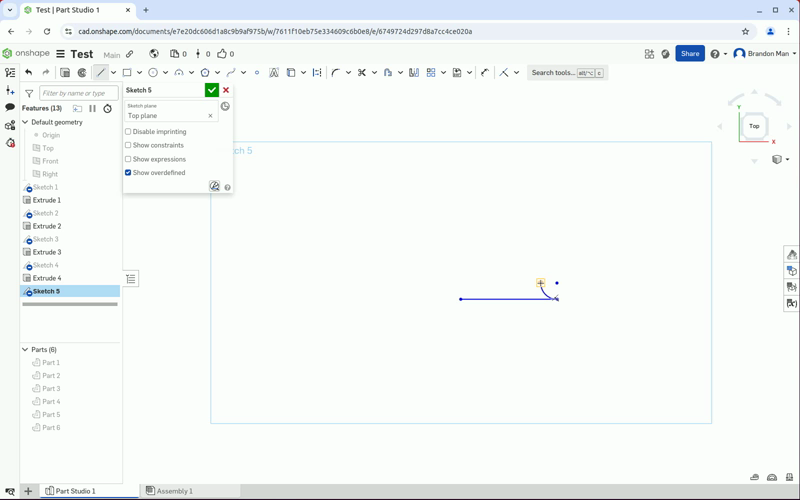
key_down(shift)
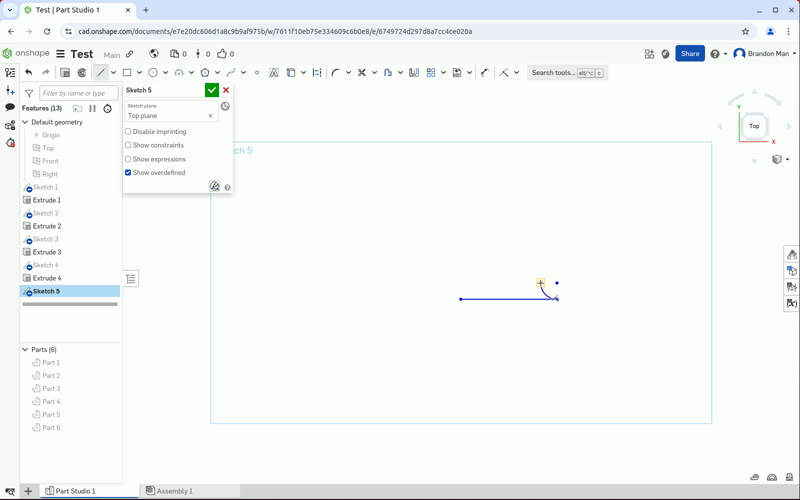
mouse_move(477, 282)
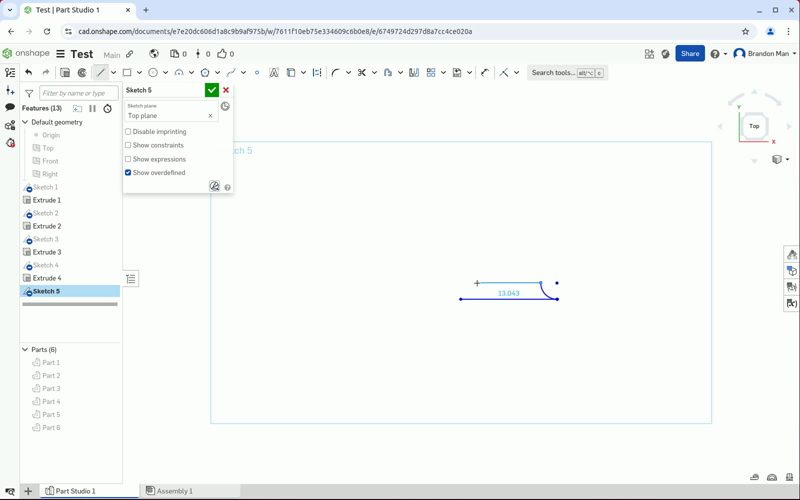
click(477, 282)
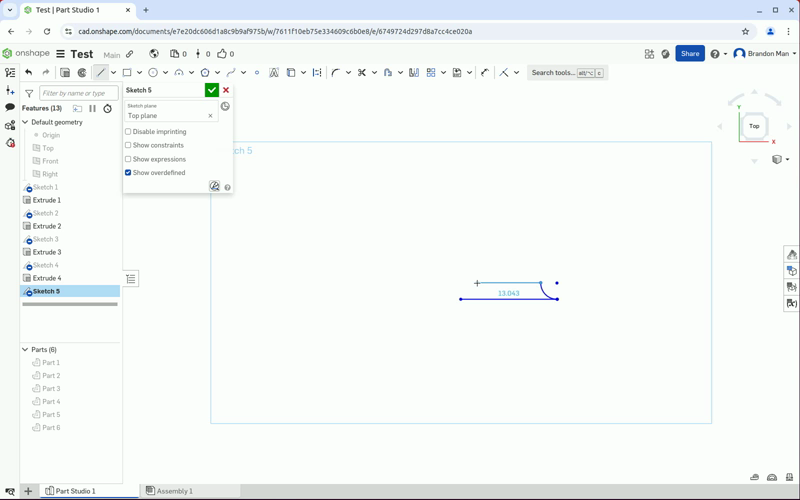
key_up(shift)
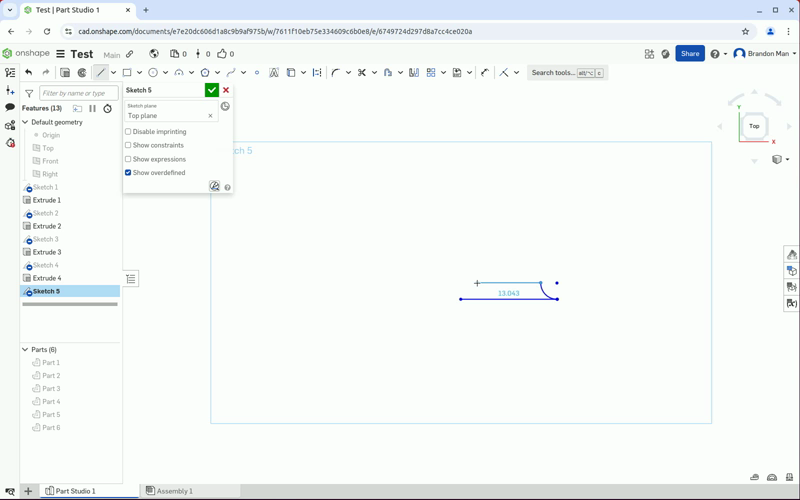
key(esc)
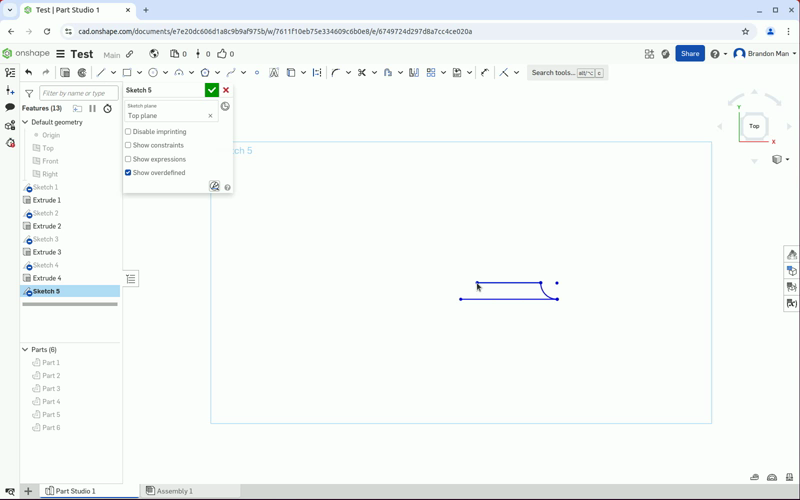
key(a)
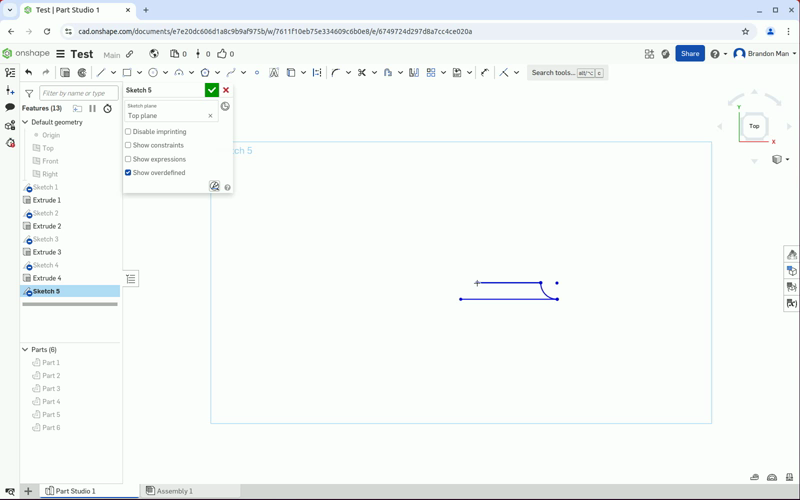
mouse_move(477, 282)
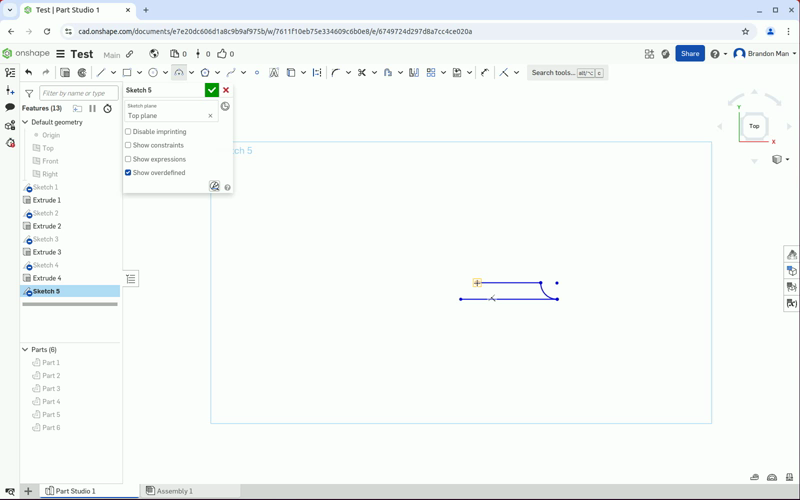
click(477, 282)
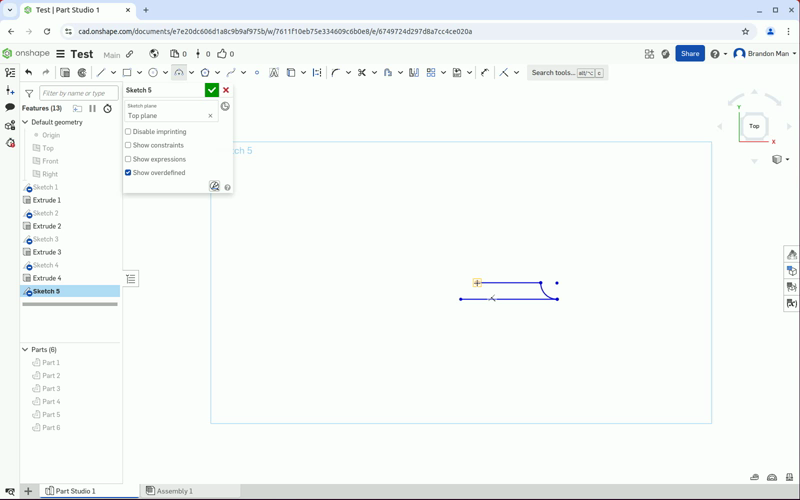
mouse_move(460, 299)
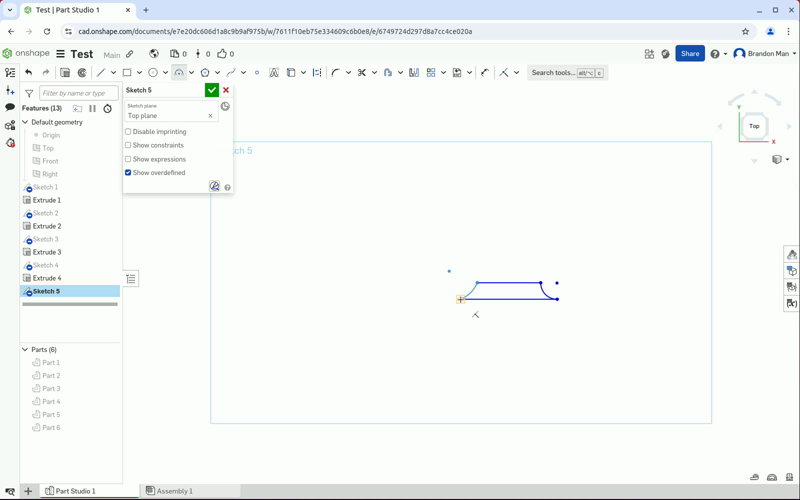
click(460, 299)
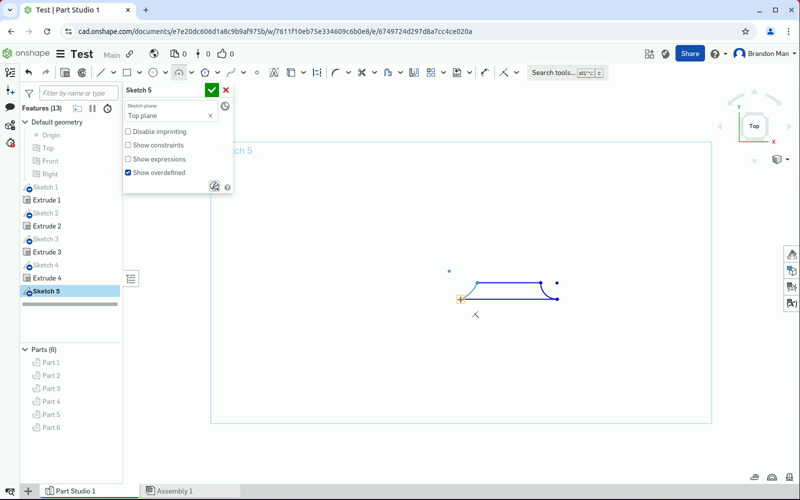
key_down(shift)
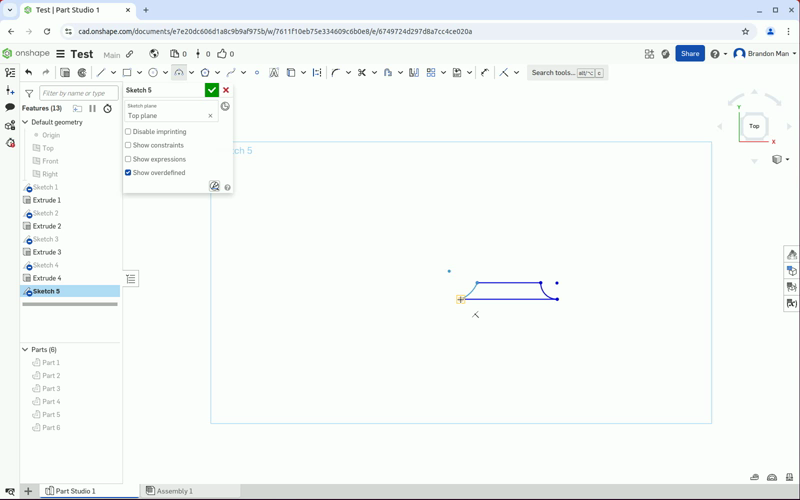
mouse_move(472, 294)
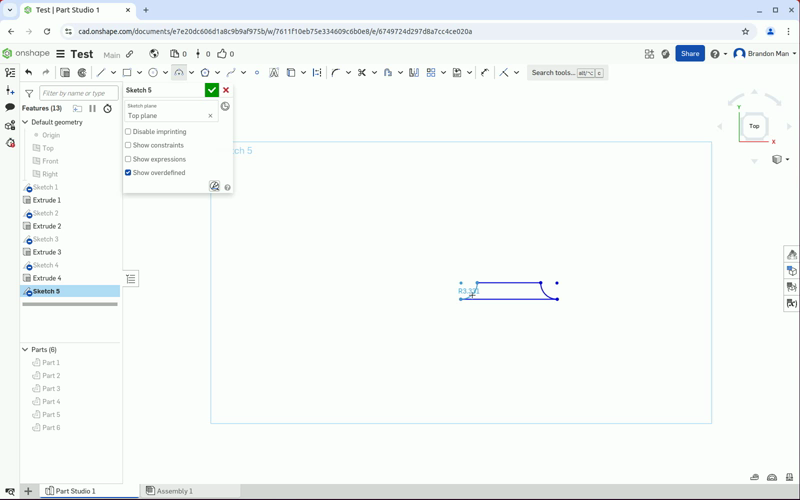
click(472, 294)
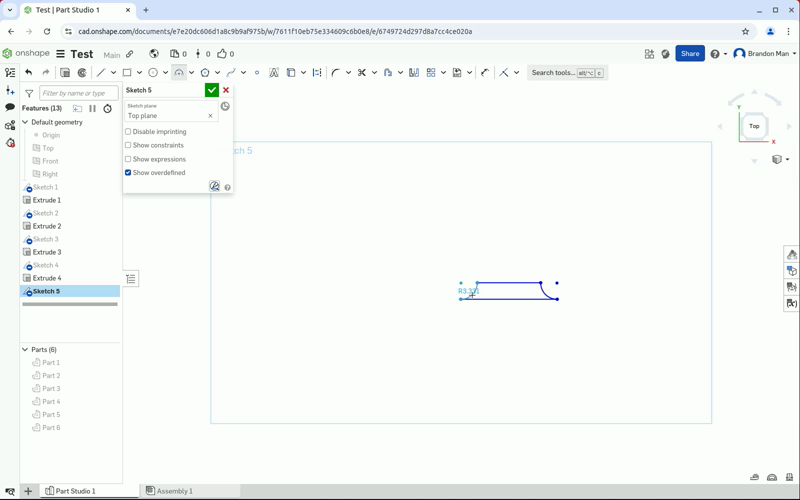
key_up(shift)
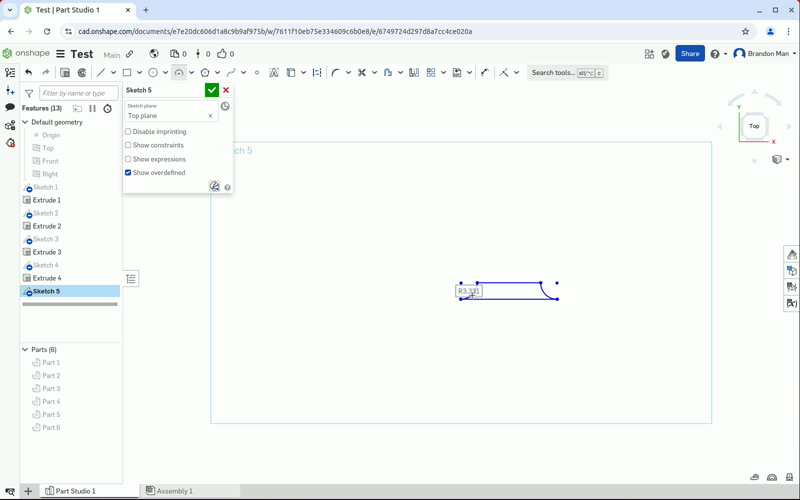
key(esc)
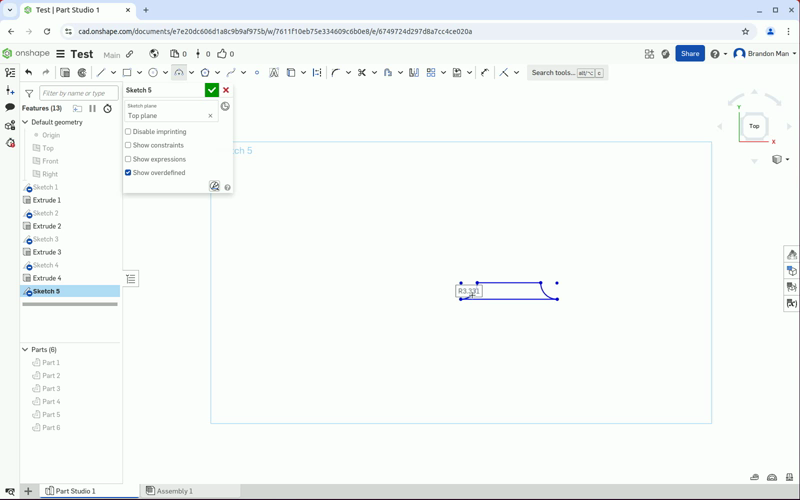
mouse_move(524, 288)
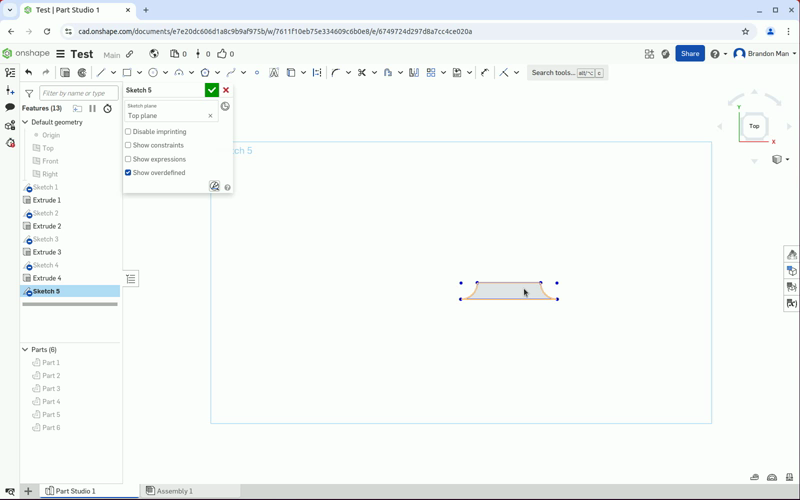
scroll(6)
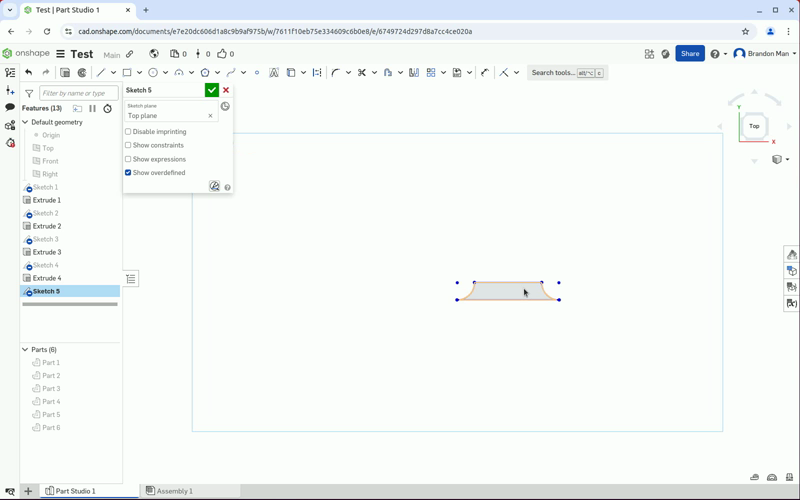
scroll(6)
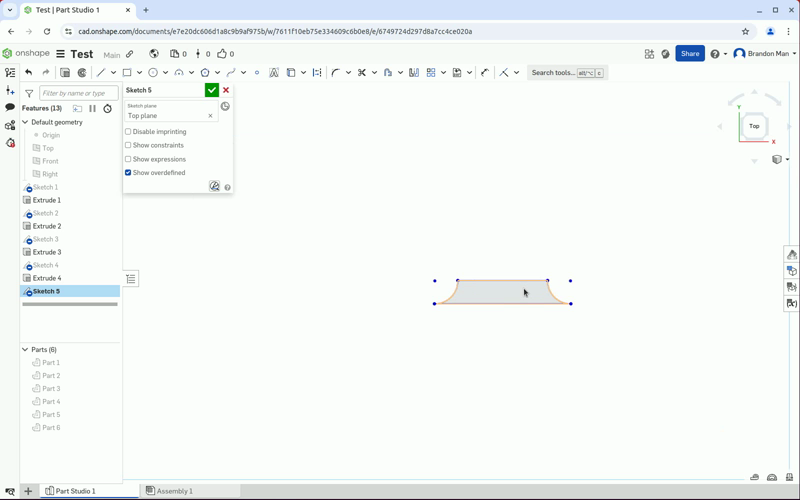
scroll(6)
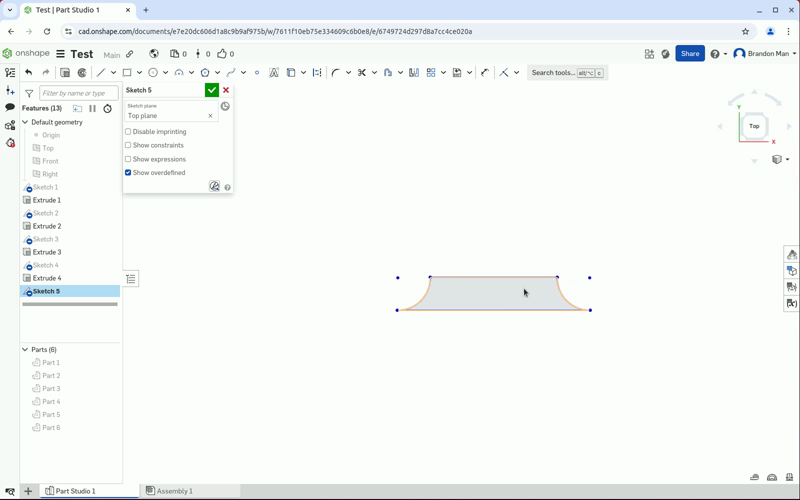
scroll(6)
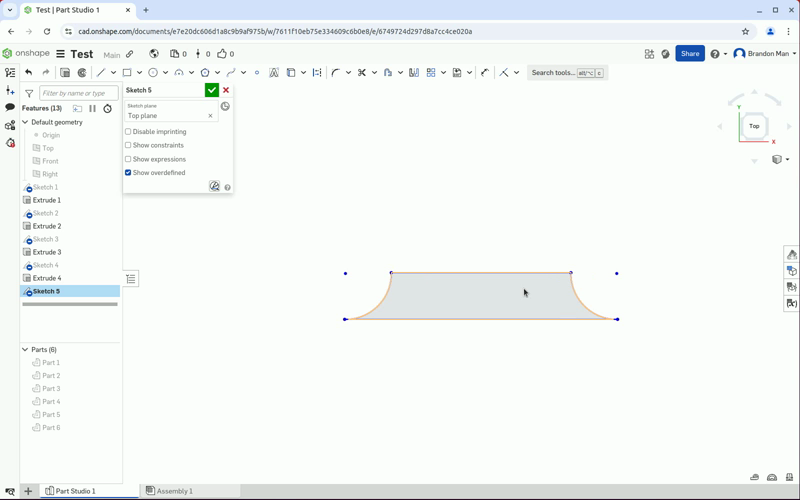
scroll(6)
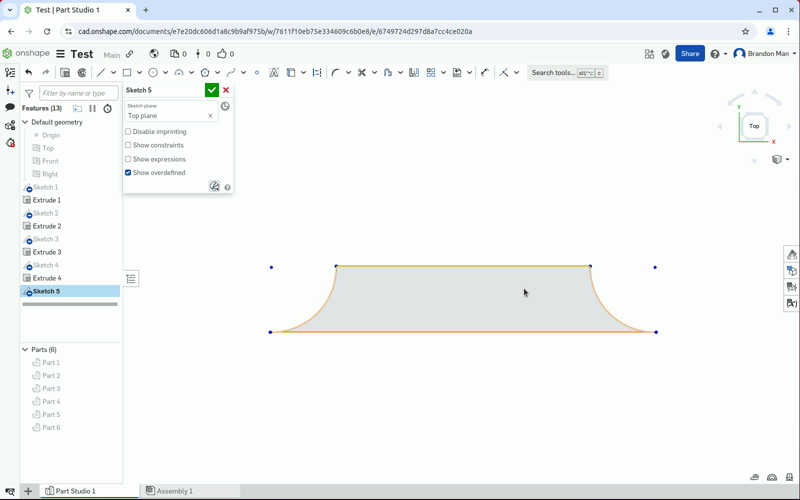
scroll(6)
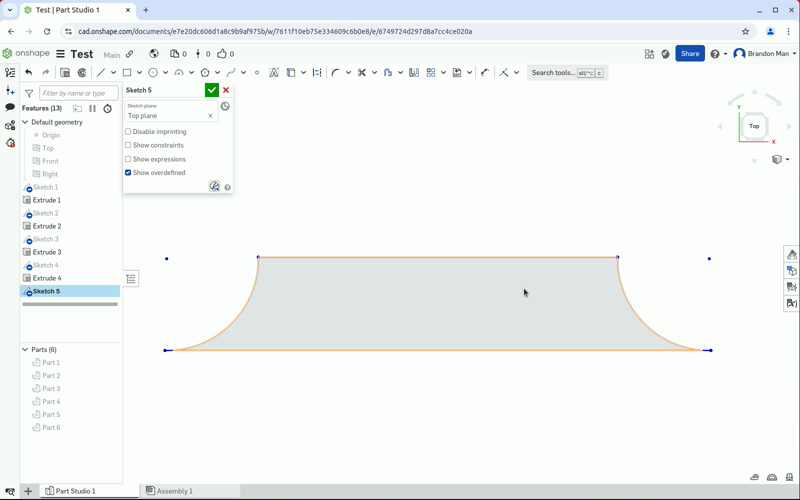
scroll(6)
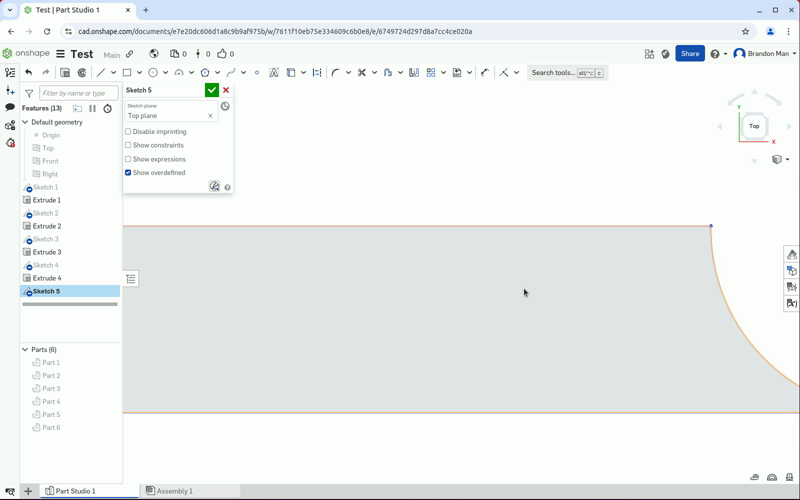
click(524, 288)
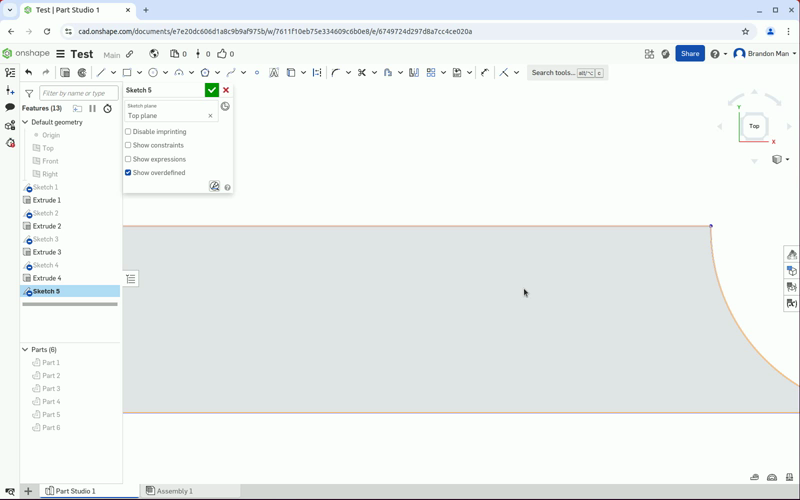
scroll(-6)
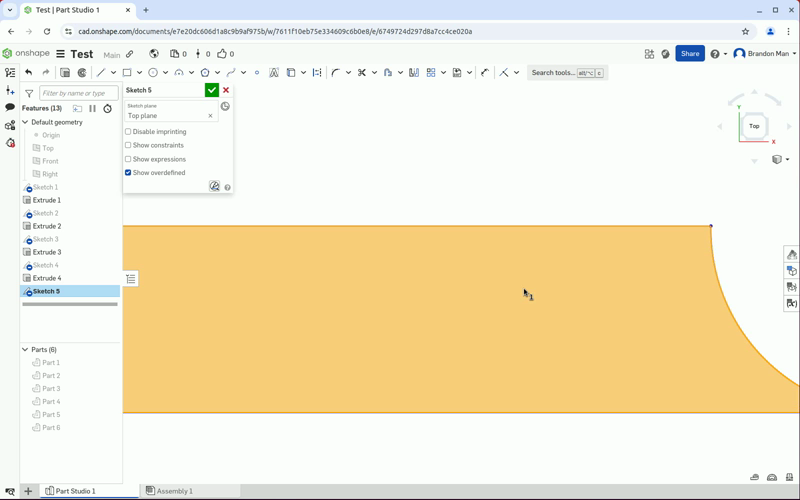
scroll(-6)
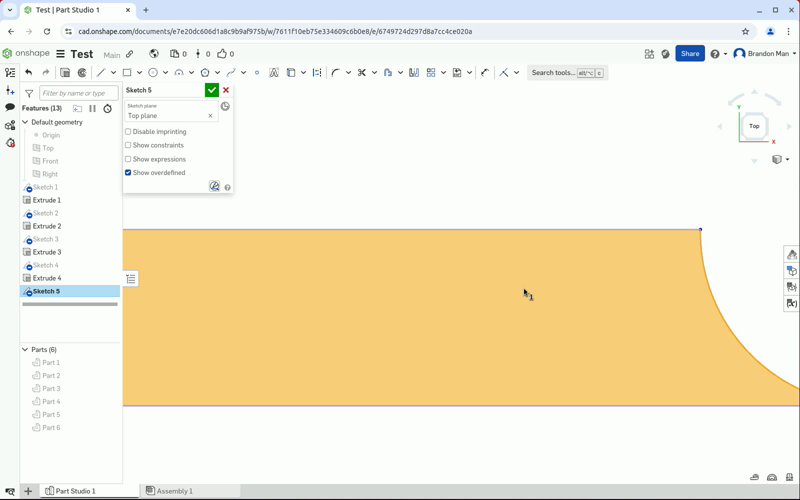
scroll(-6)
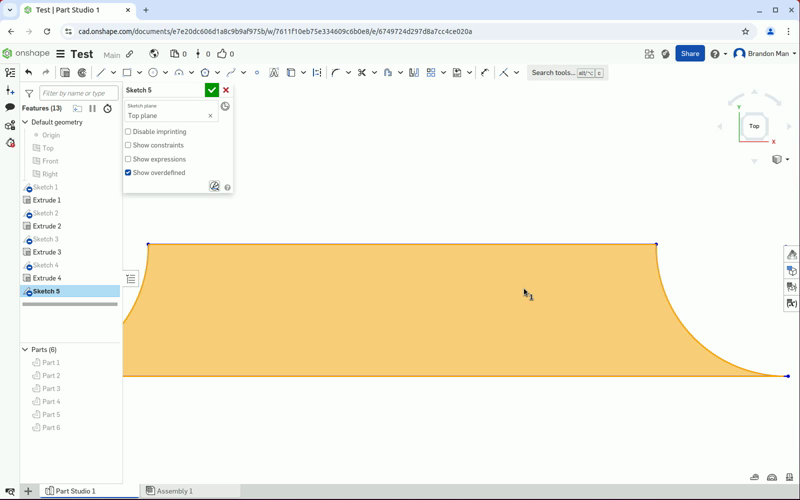
scroll(-6)
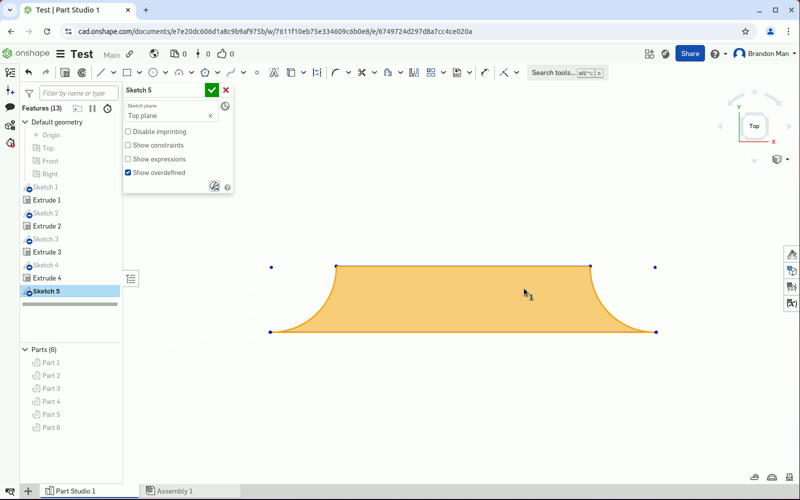
scroll(-6)
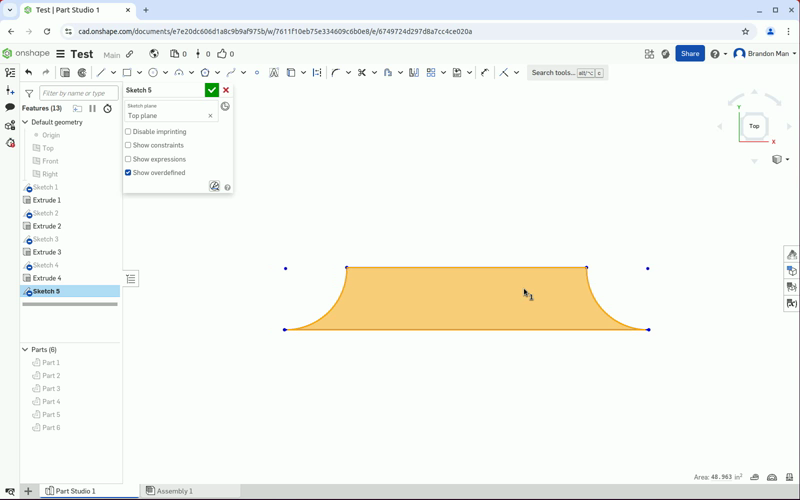
scroll(-6)
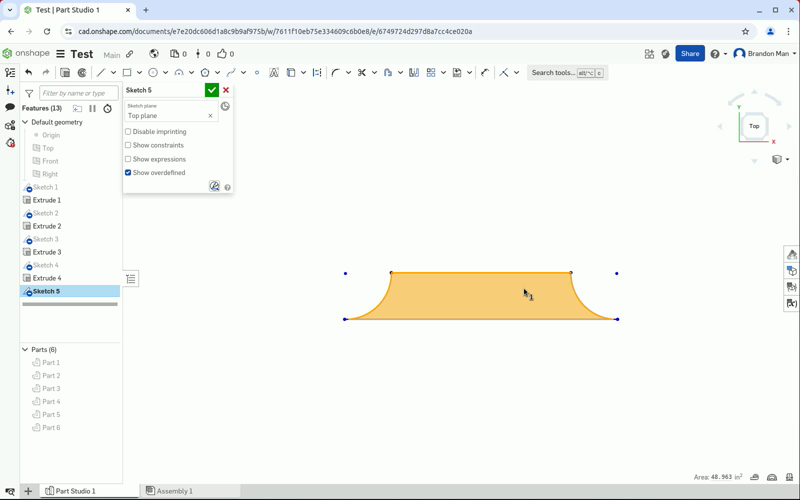
scroll(-6)
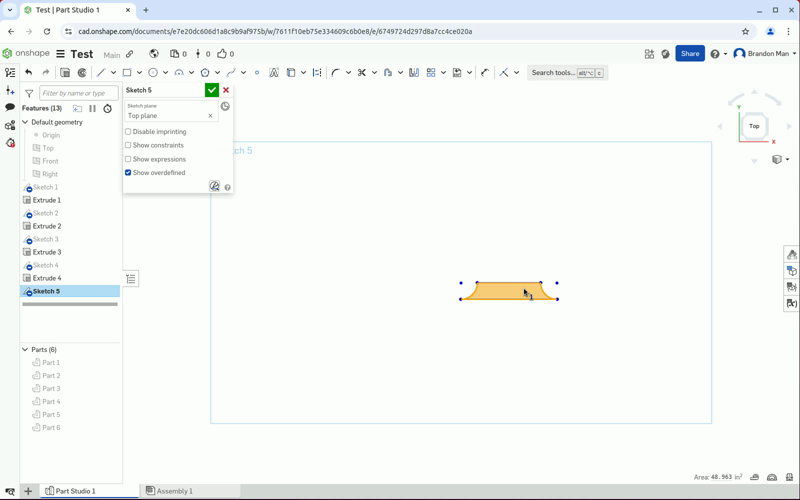
mouse_move(73, 352)
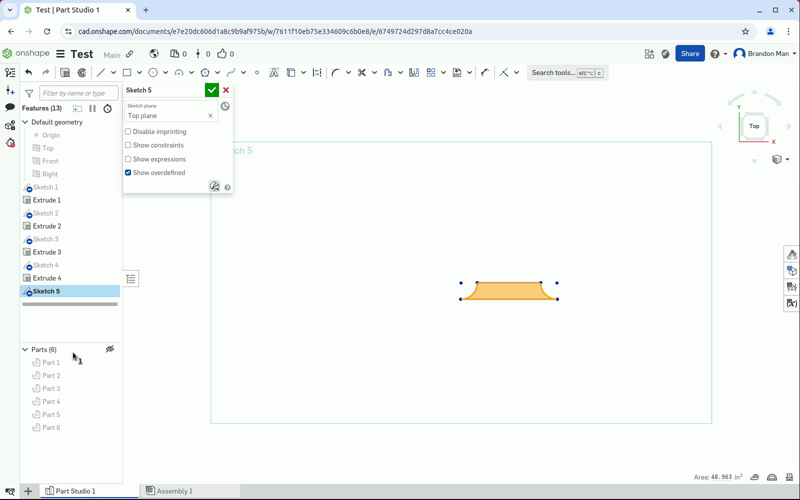
key(shift+y)
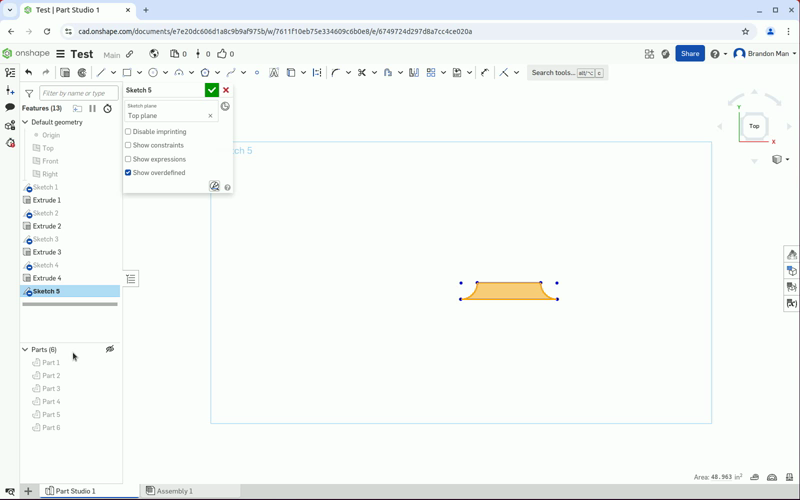
key(shift+e)
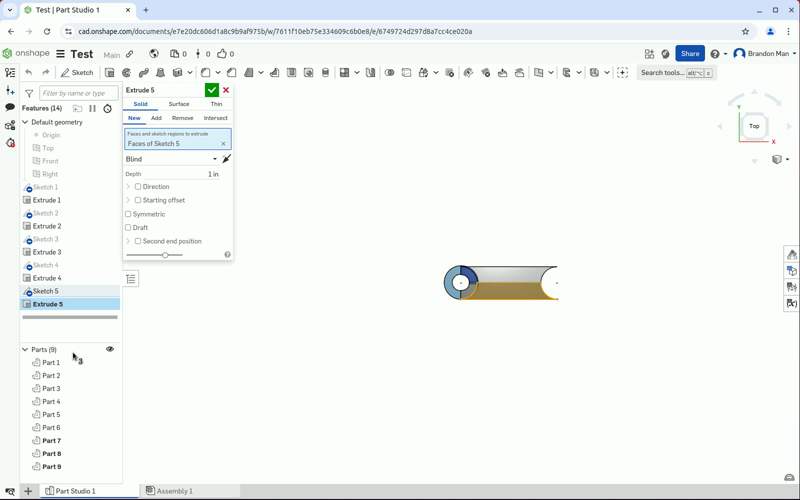
mouse_move(143, 106)
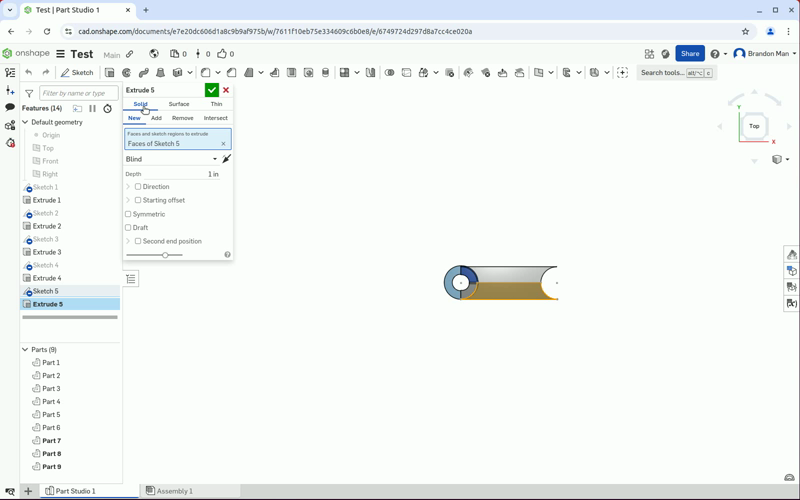
click(143, 106)
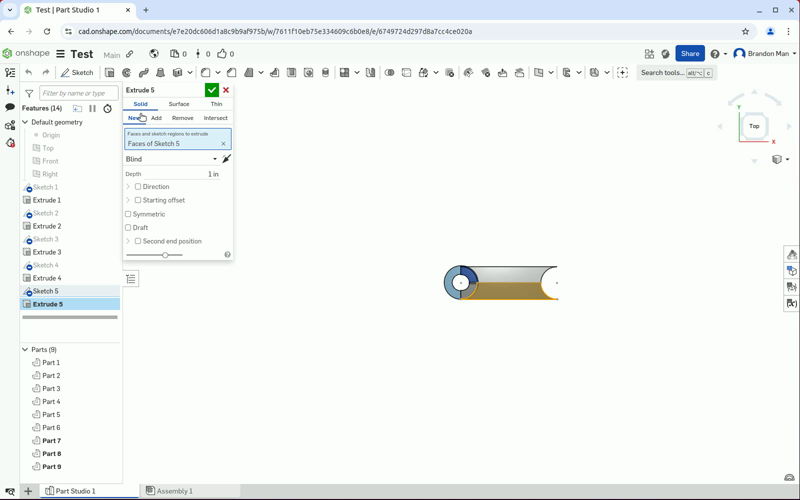
mouse_move(137, 120)
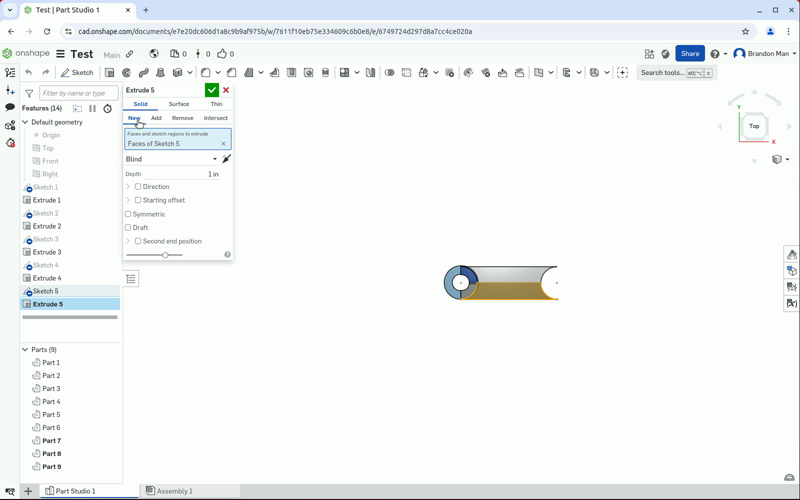
click(137, 120)
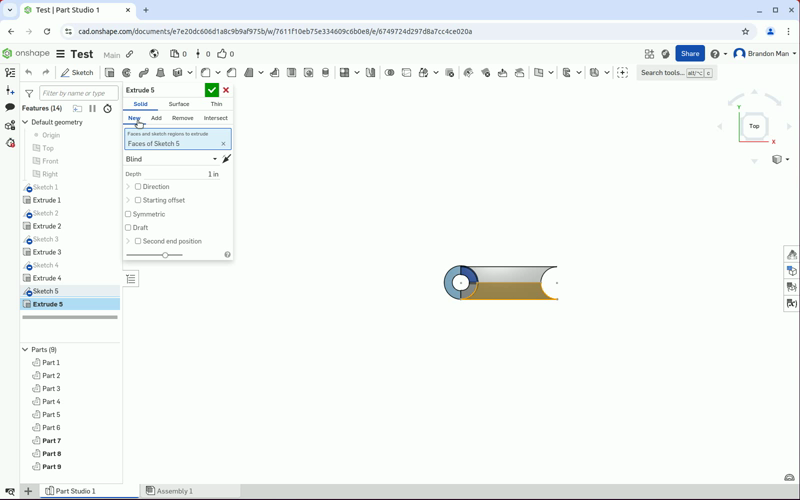
key(tab, 4)
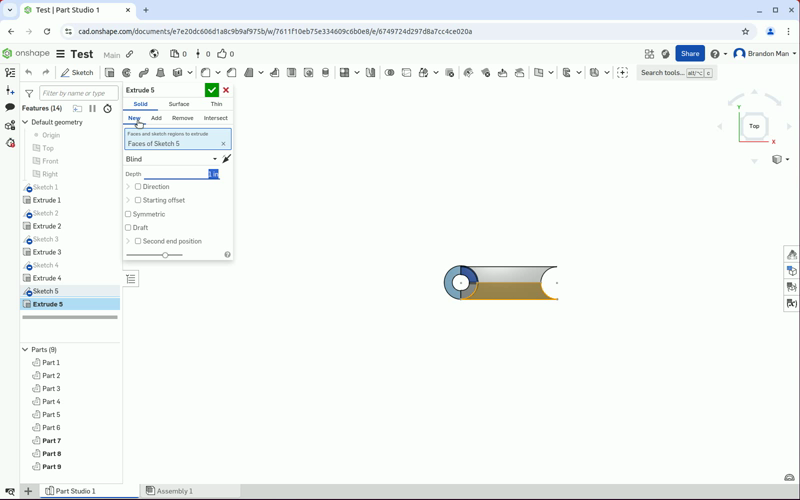
text(3.37)
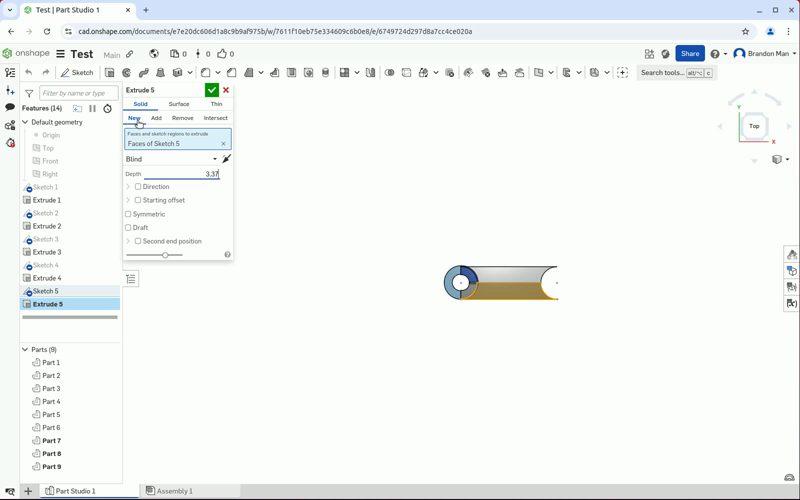
key(enter)
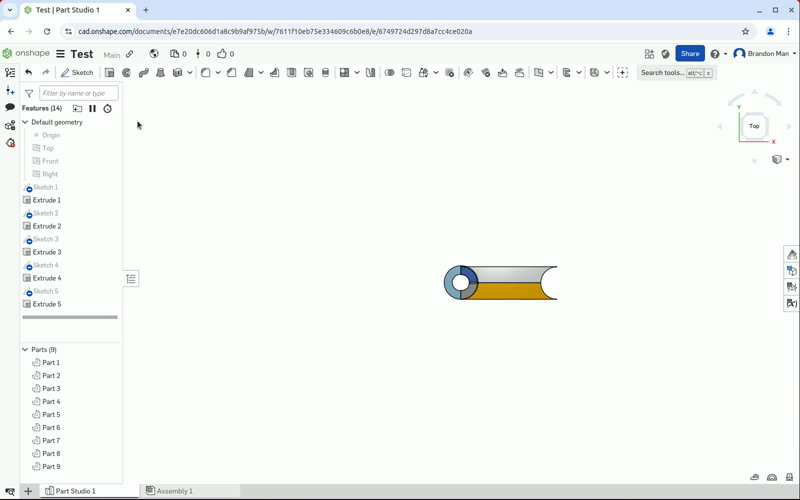
key(shift+h)
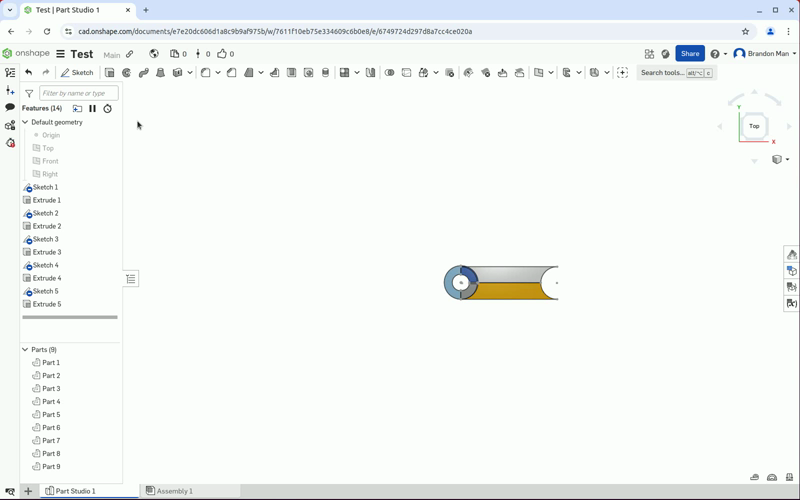
key(shift+h)
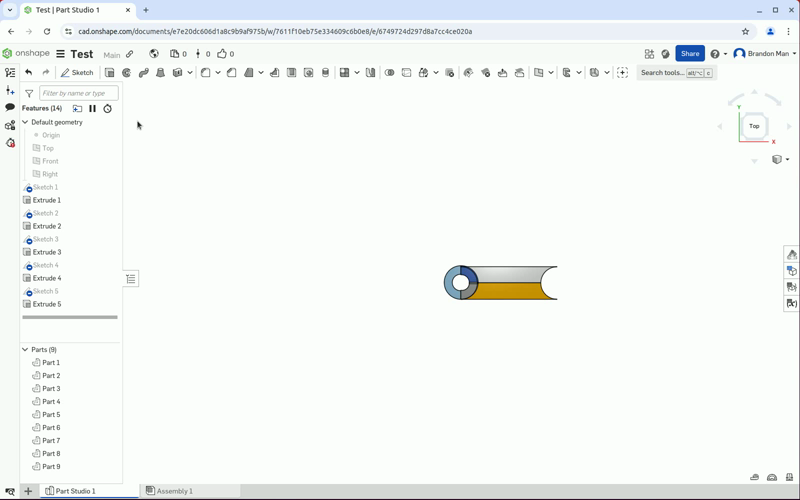
mouse_move(73, 189)
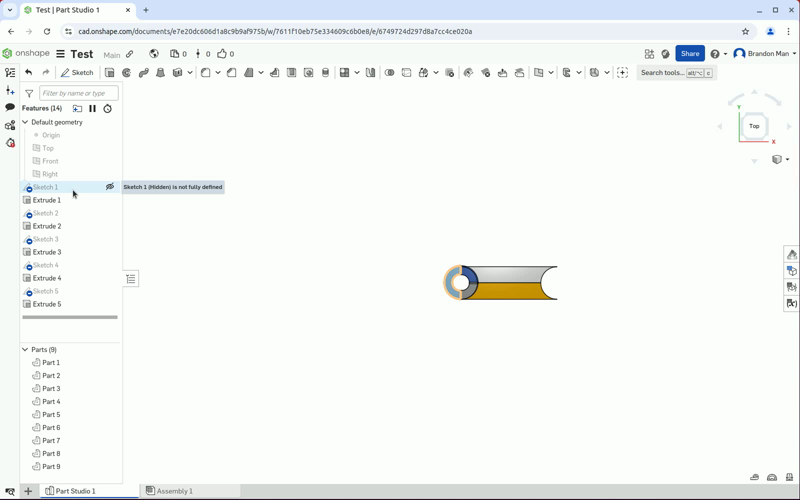
click(73, 189)
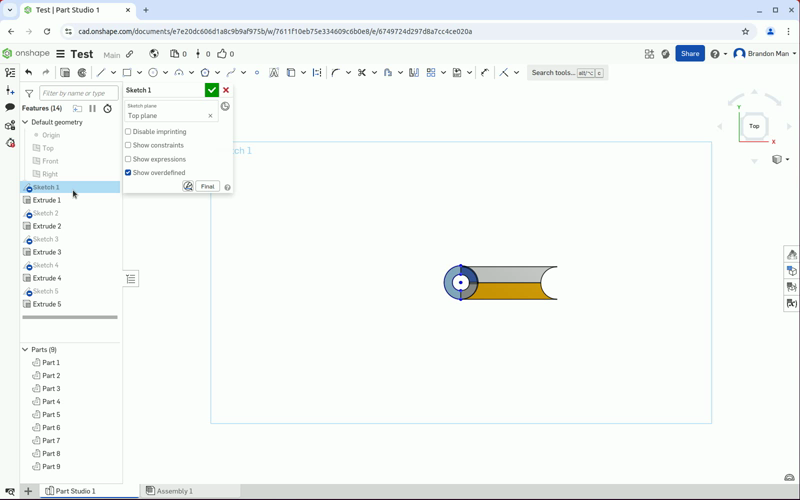
mouse_move(229, 92)
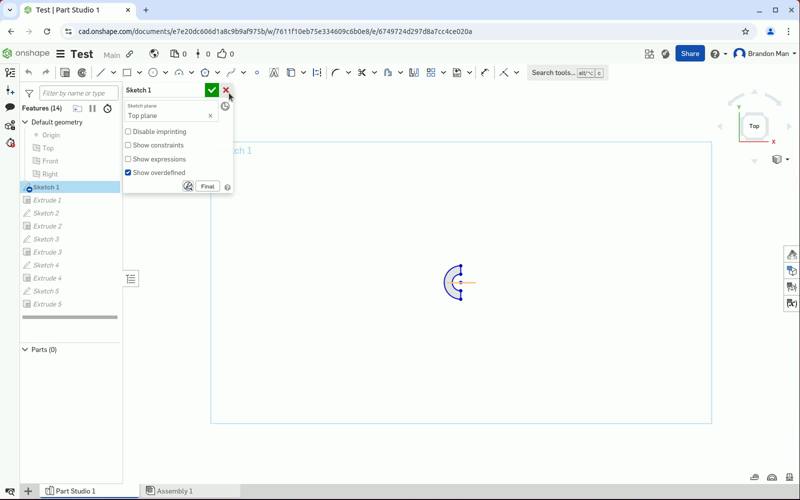
click(229, 92)
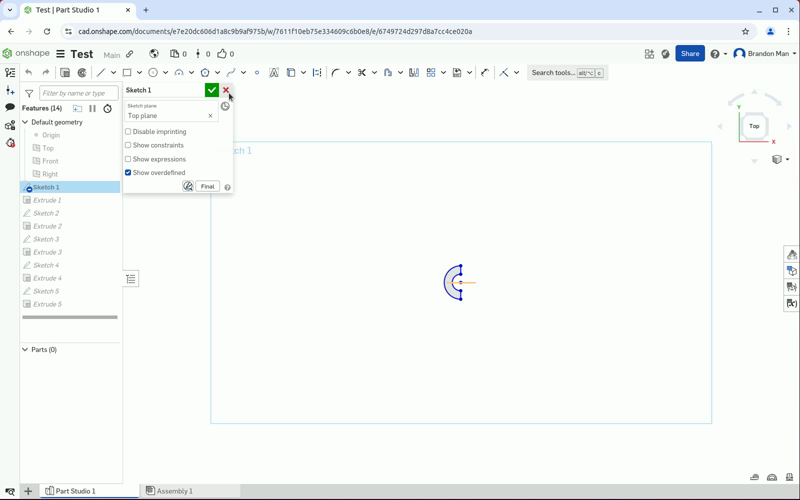
key(shift+s)
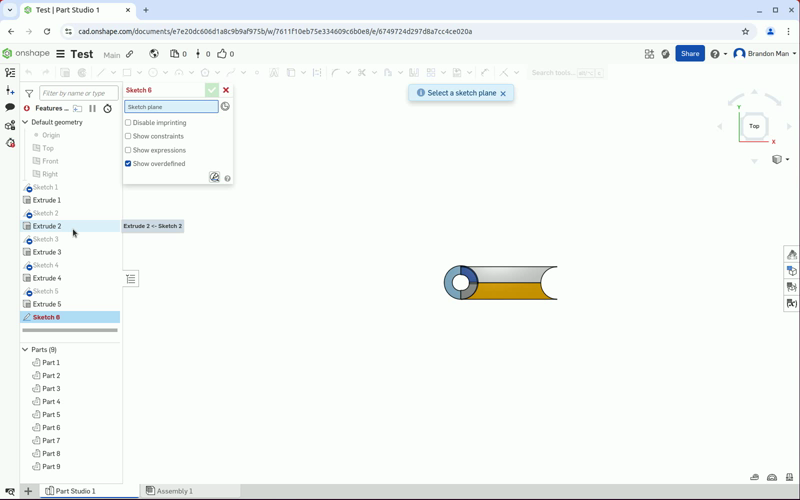
scroll(3)
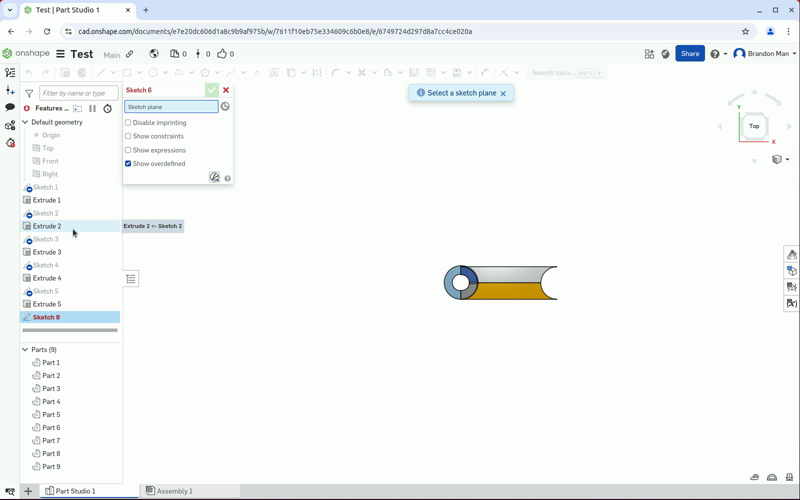
mouse_move(73, 150)
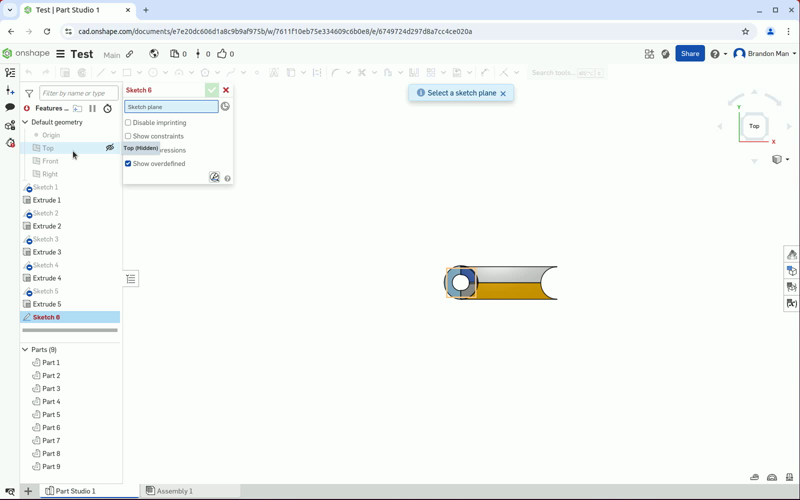
click(73, 150)
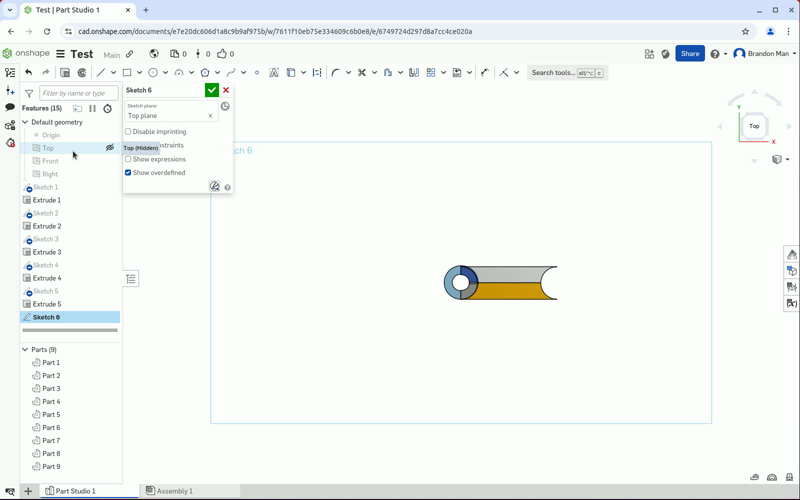
mouse_move(73, 352)
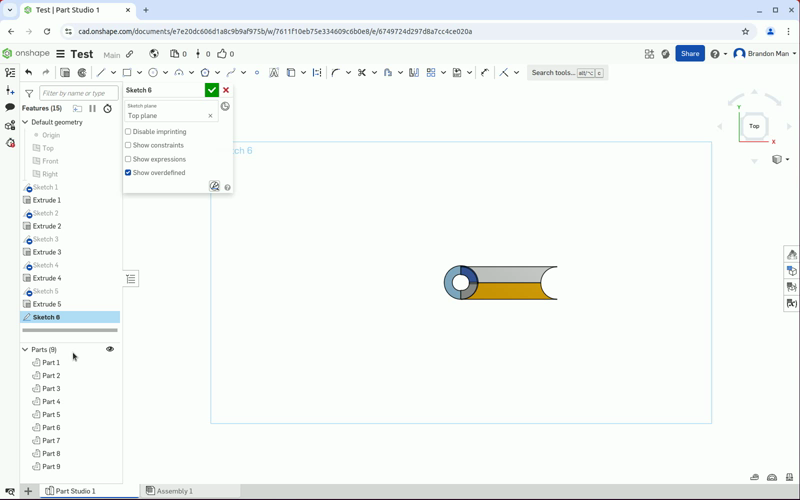
key(y)
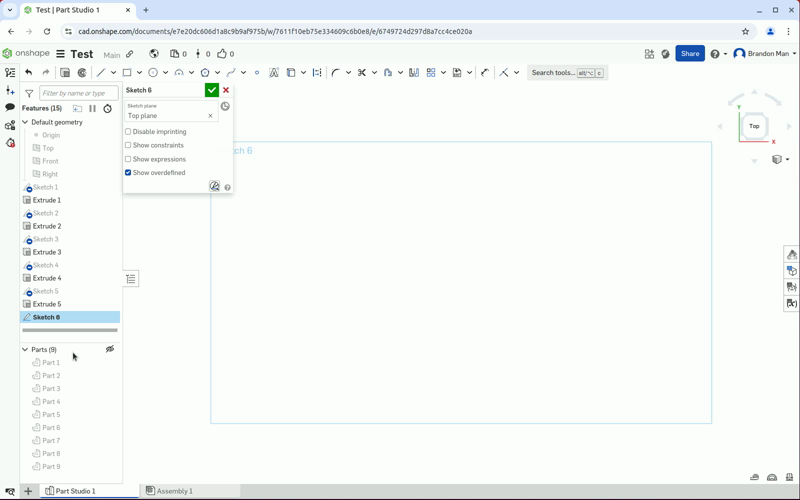
key(a)
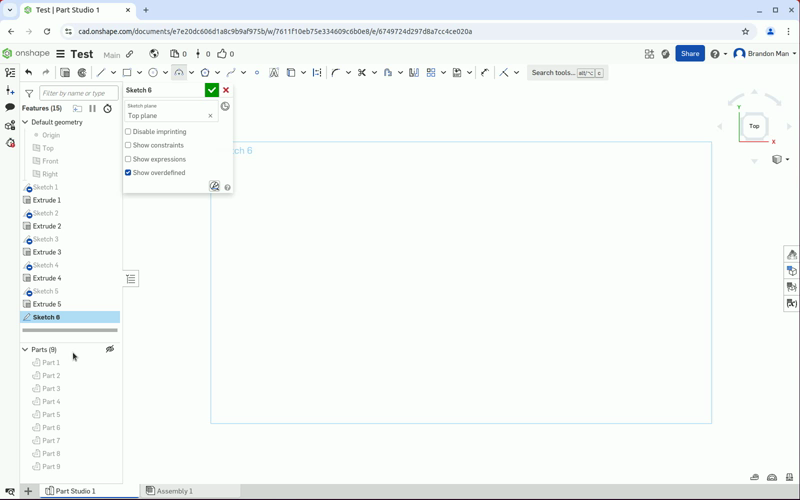
key_down(shift)
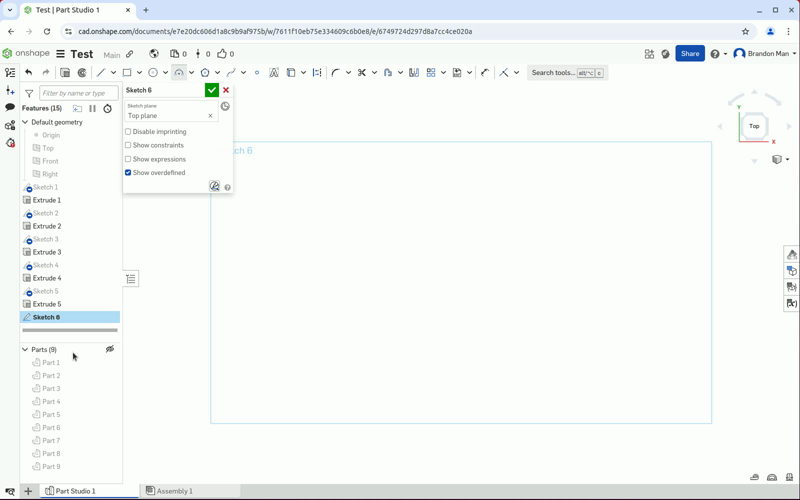
mouse_move(540, 282)
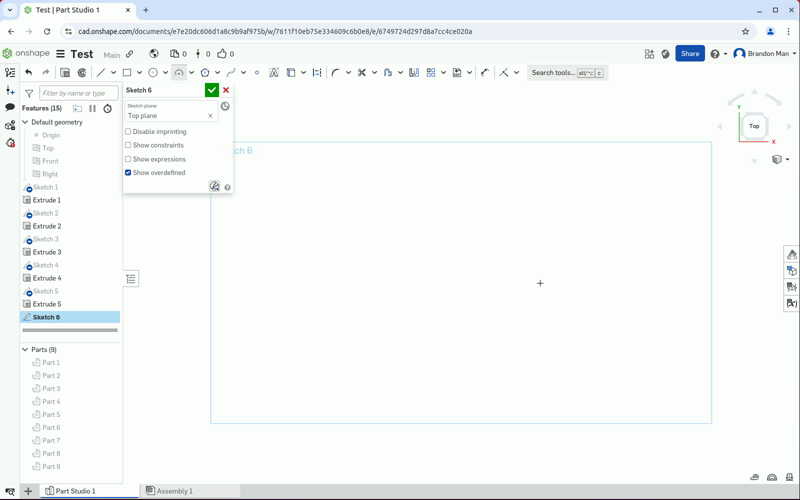
click(540, 282)
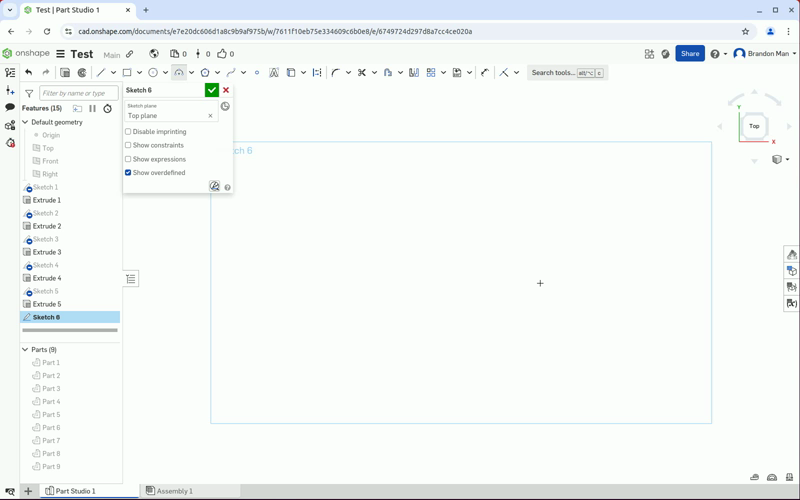
key_up(shift)
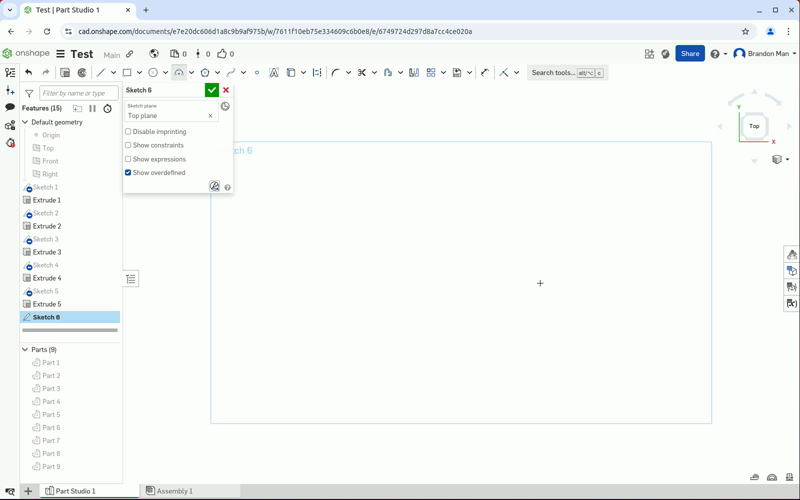
key_down(shift)
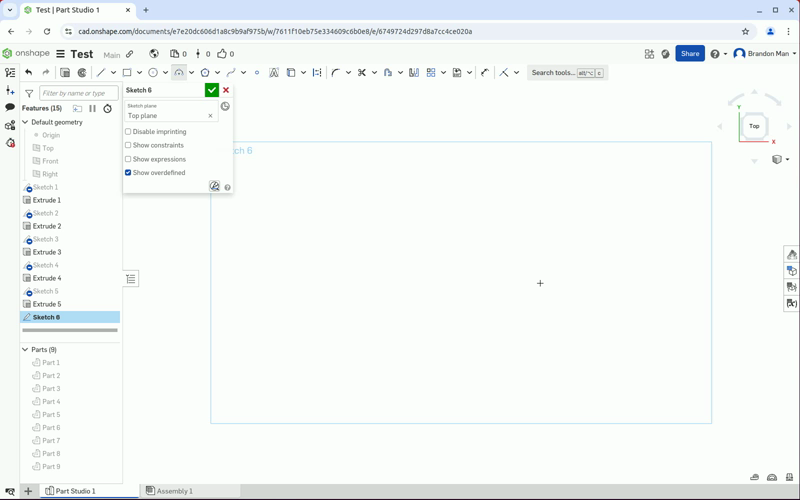
mouse_move(557, 300)
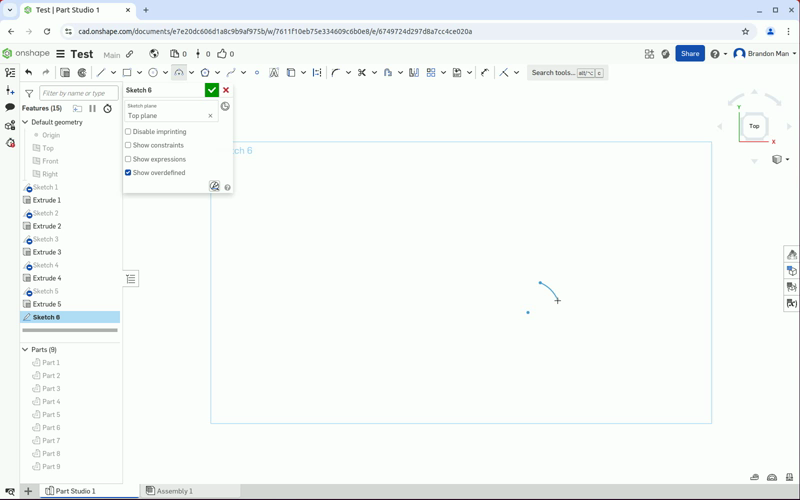
click(557, 300)
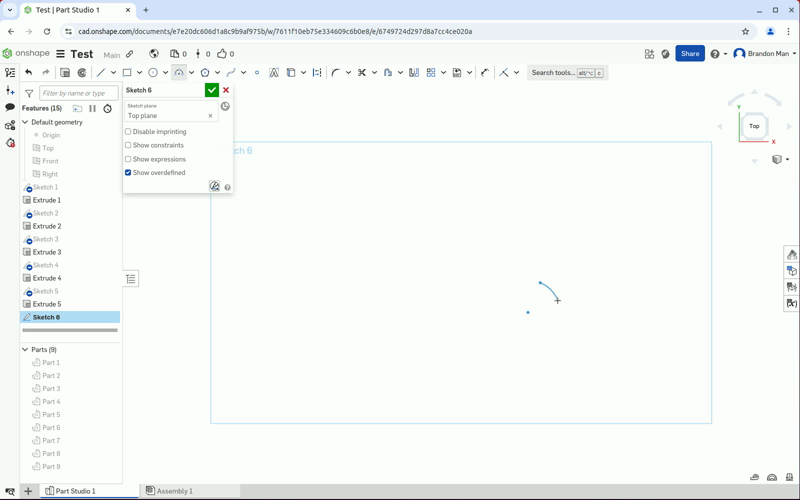
mouse_move(545, 295)
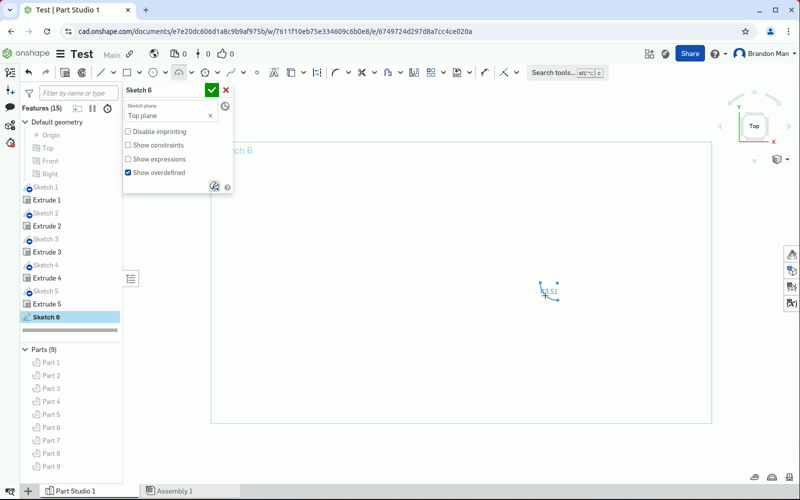
click(545, 295)
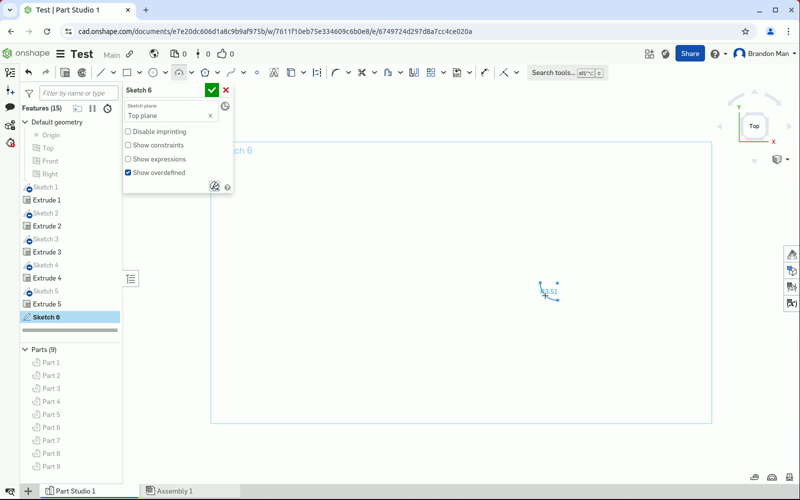
key_up(shift)
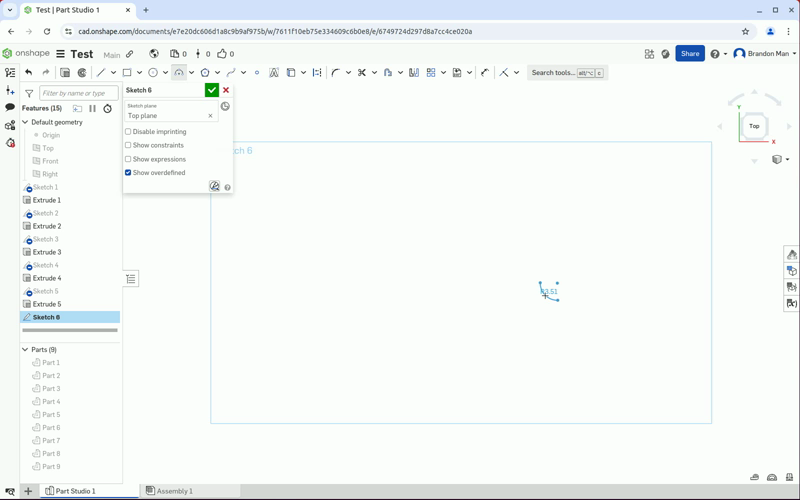
key(esc)
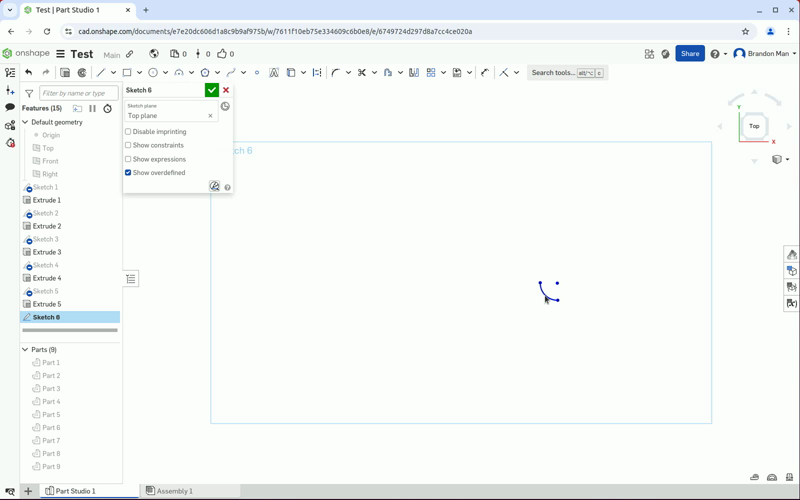
key(l)
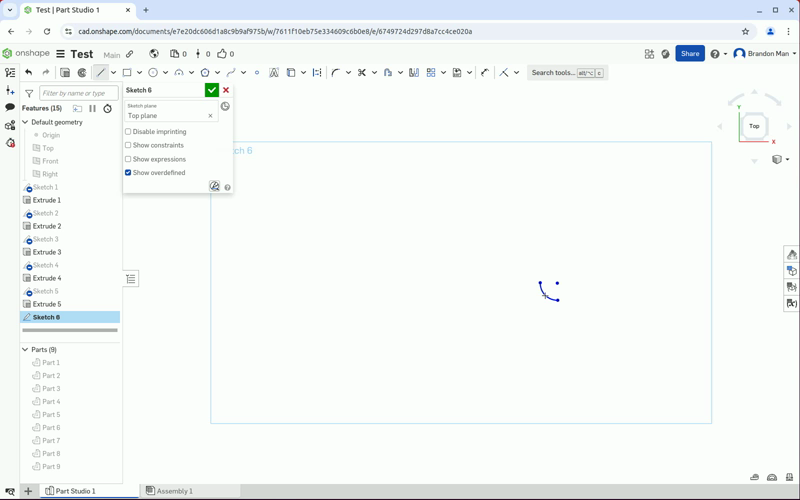
mouse_move(557, 300)
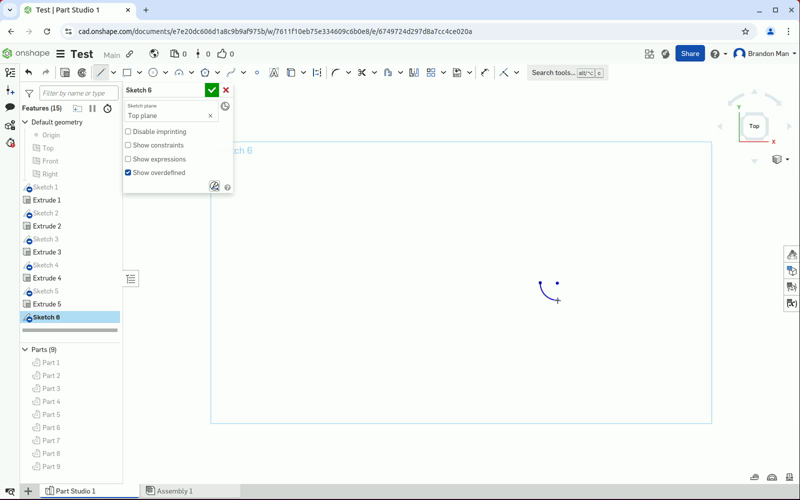
click(557, 300)
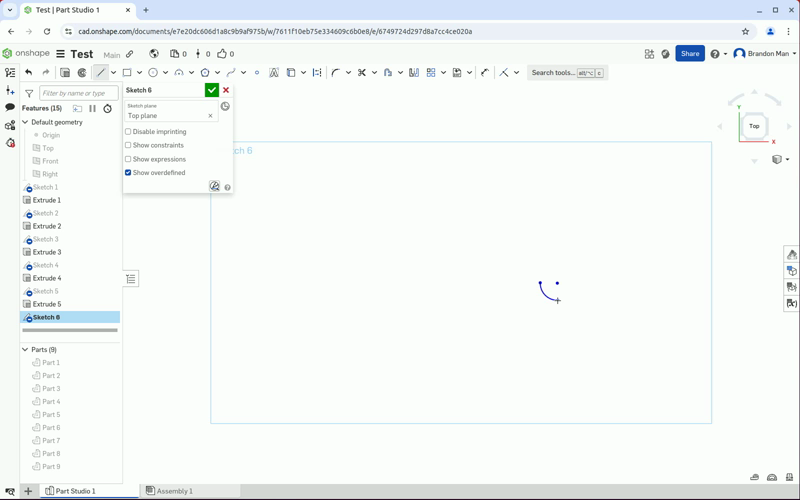
key_down(shift)
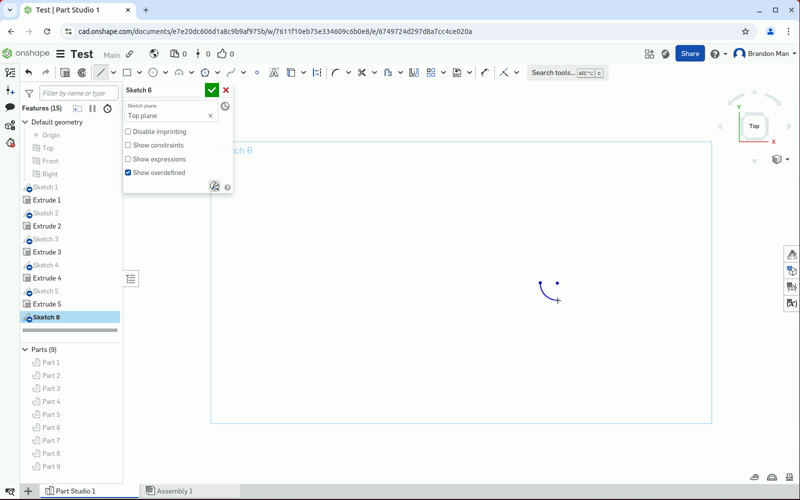
mouse_move(587, 300)
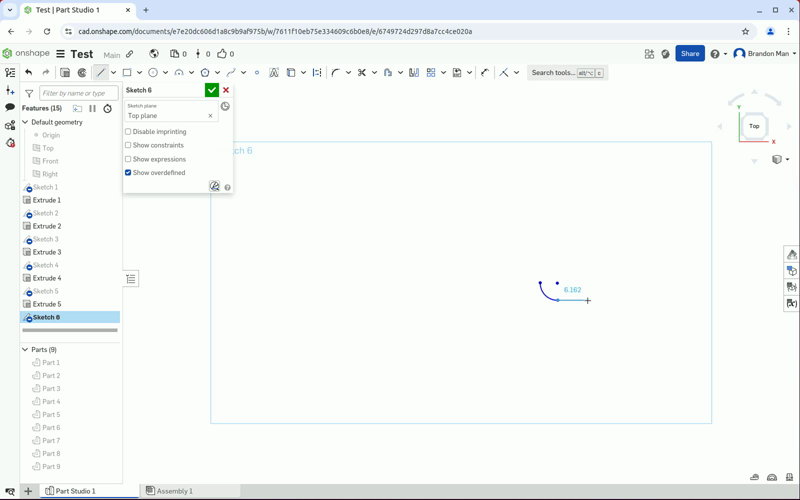
mouse_move(557, 291)
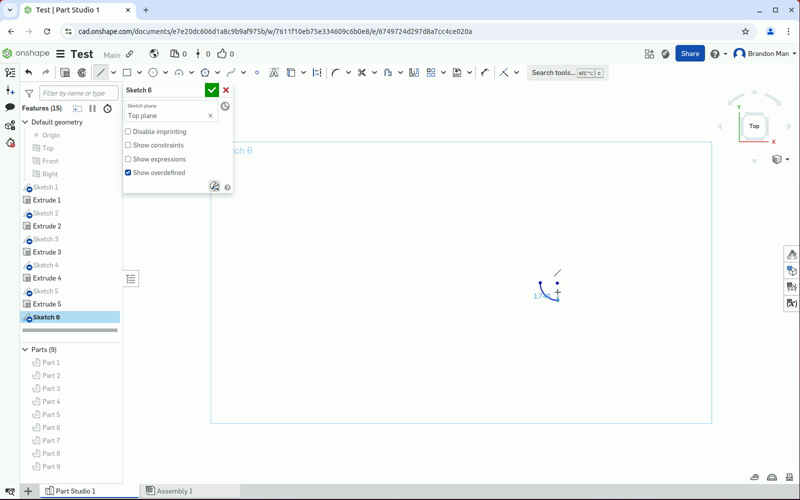
click(557, 291)
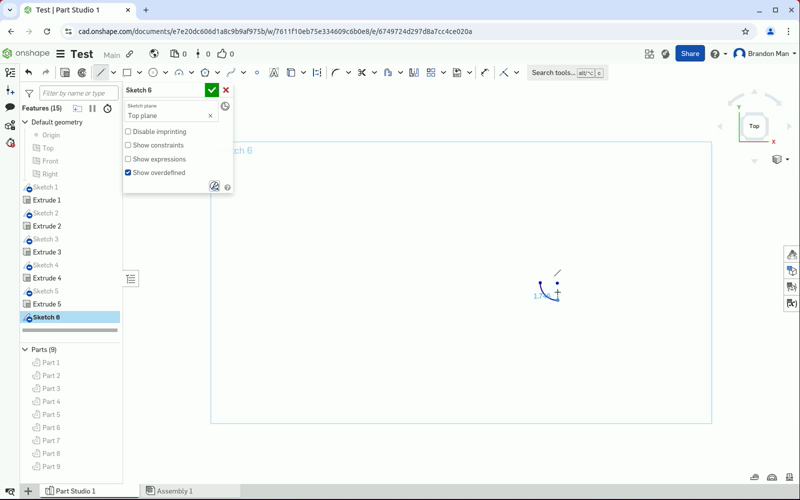
key_up(shift)
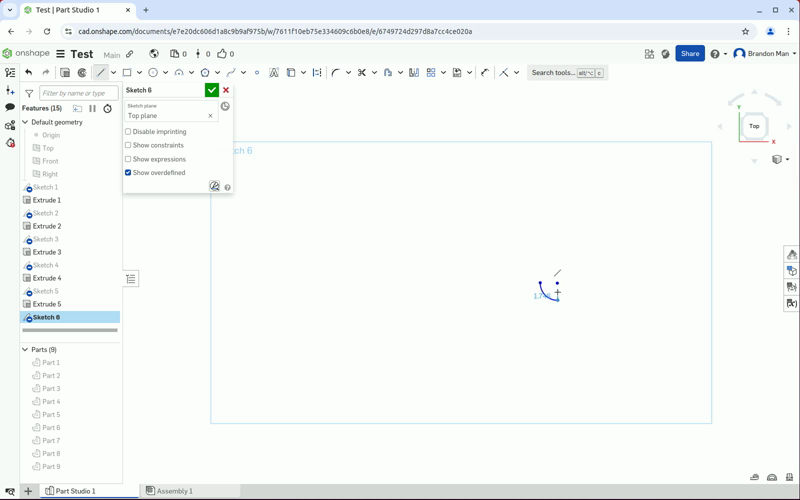
key(esc)
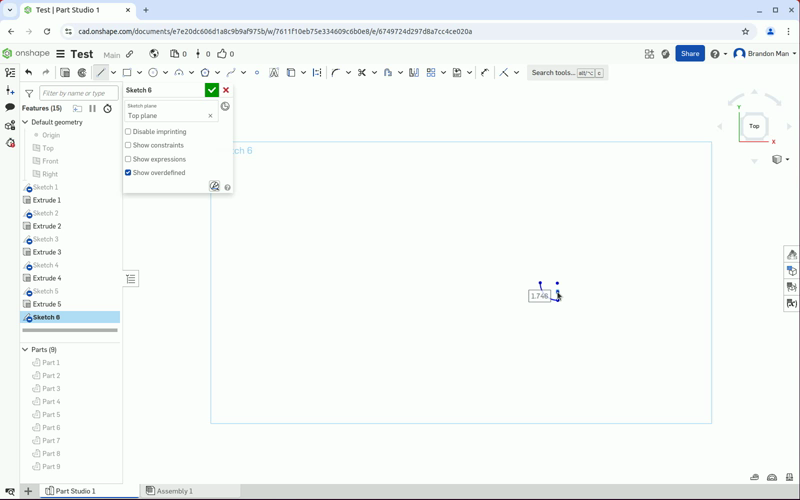
key(a)
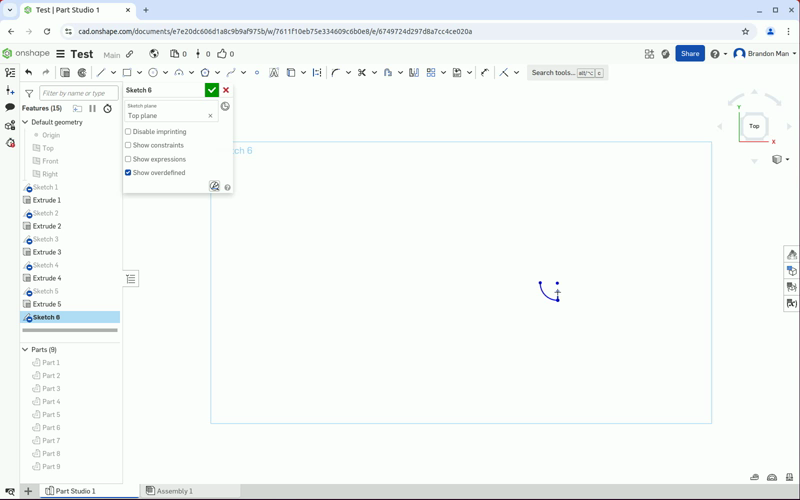
mouse_move(557, 291)
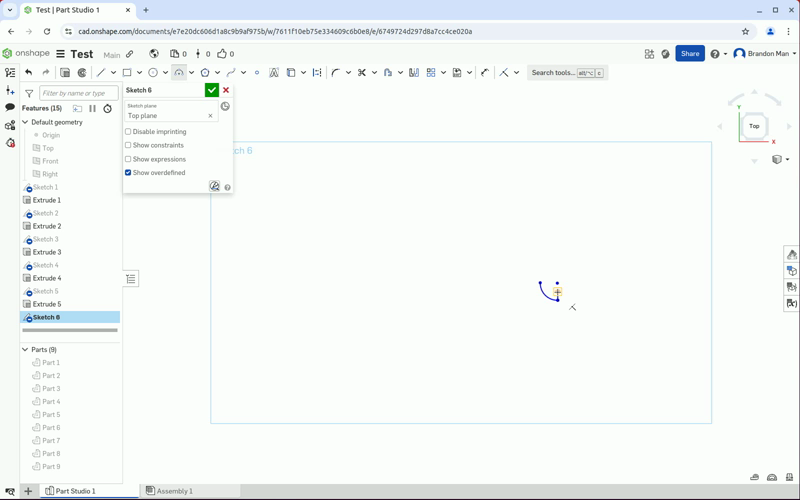
click(557, 291)
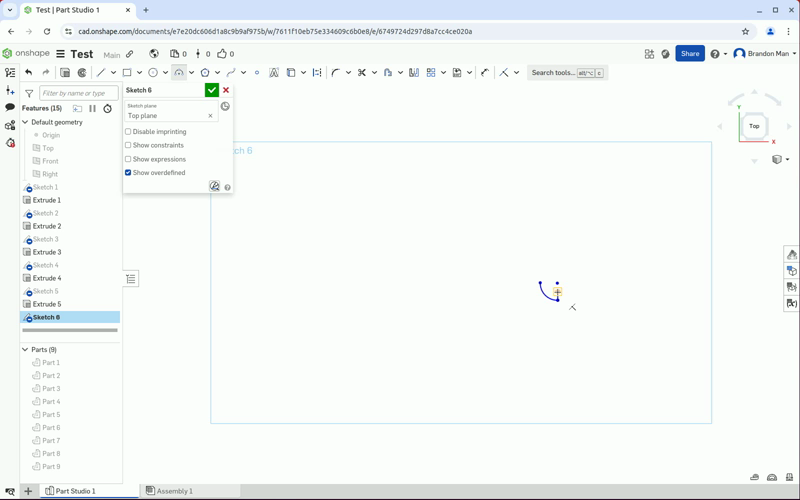
key_down(shift)
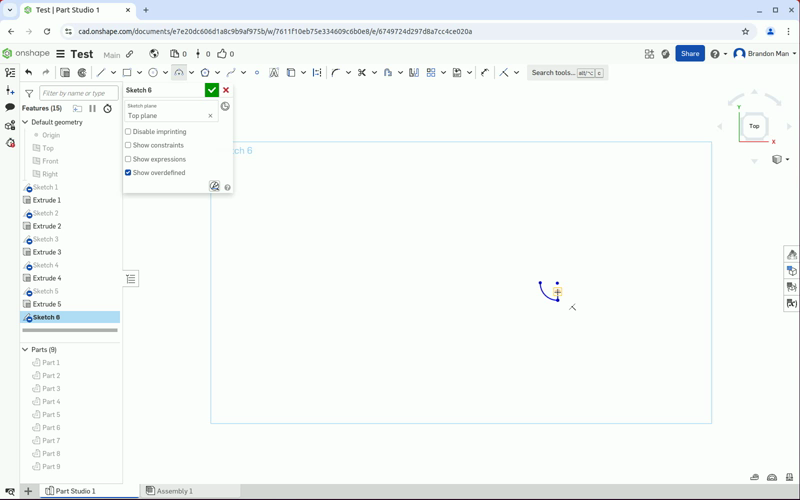
mouse_move(549, 282)
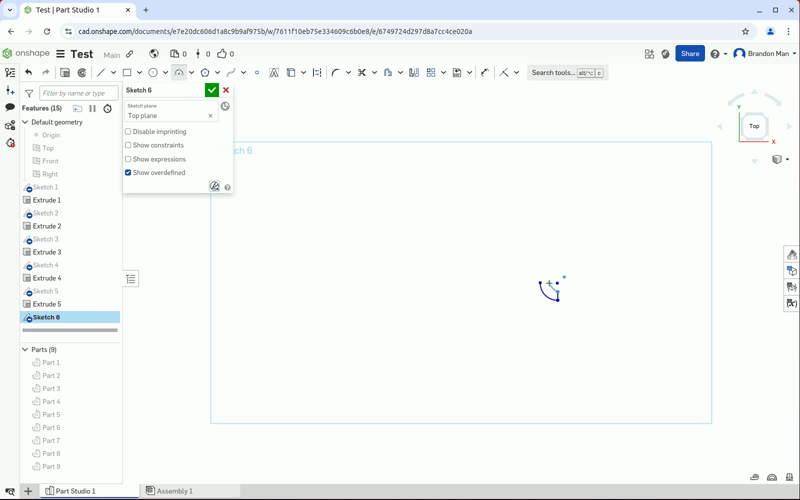
click(549, 282)
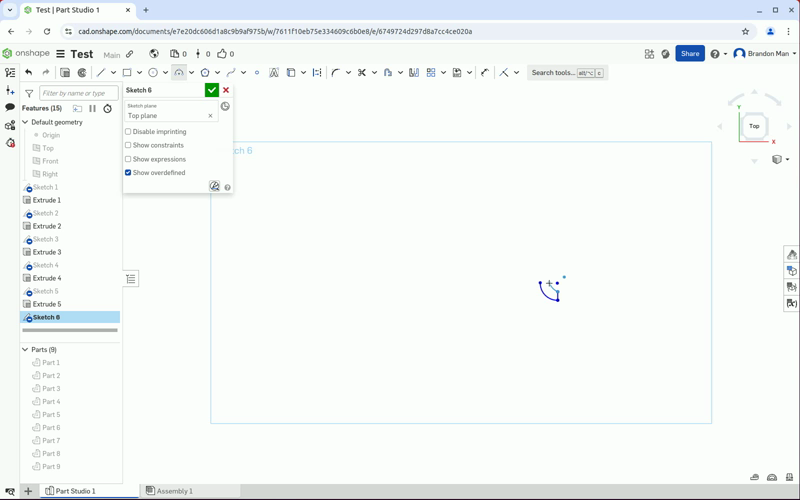
mouse_move(551, 289)
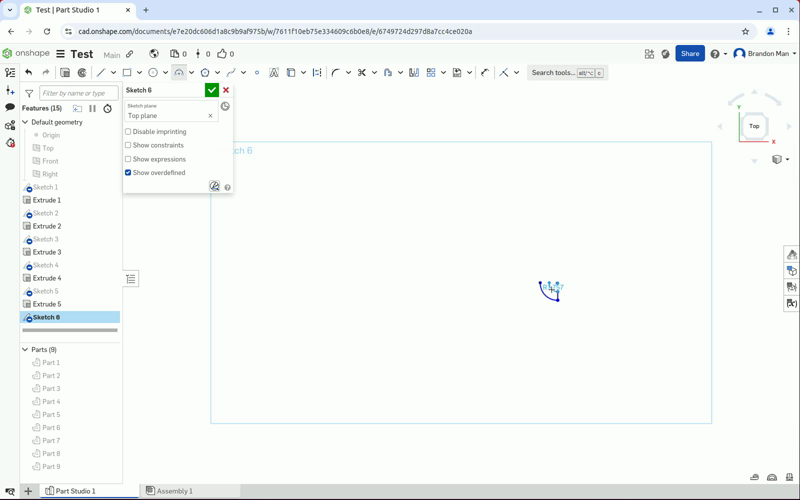
click(551, 289)
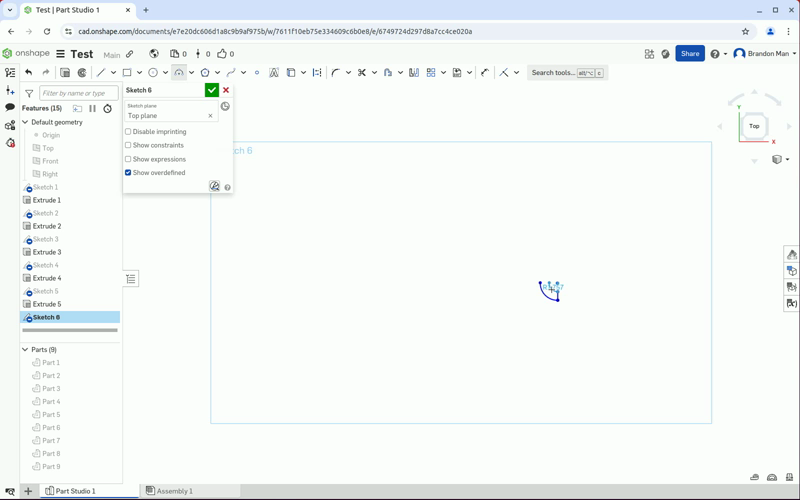
key_up(shift)
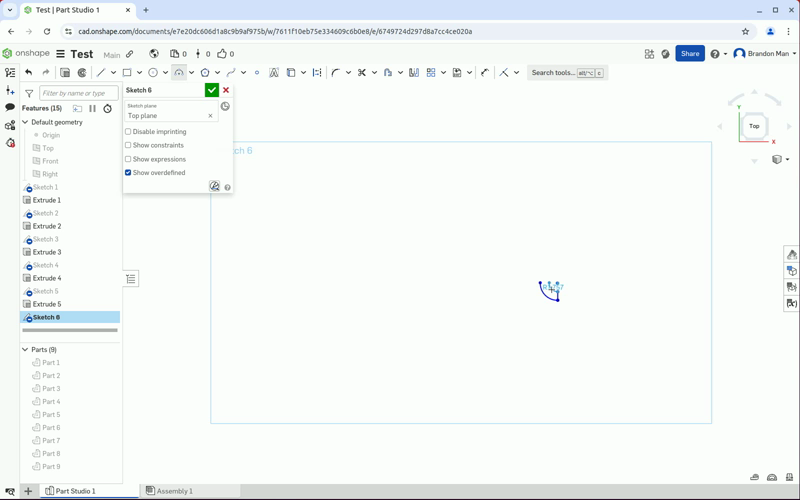
key(esc)
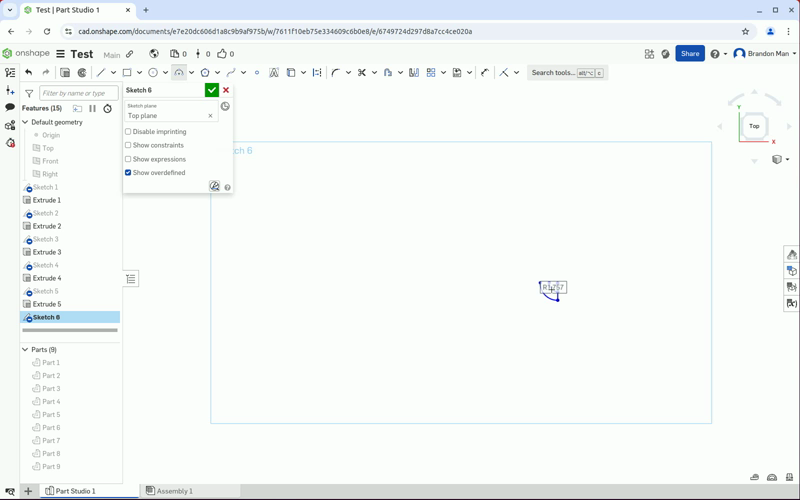
key(l)
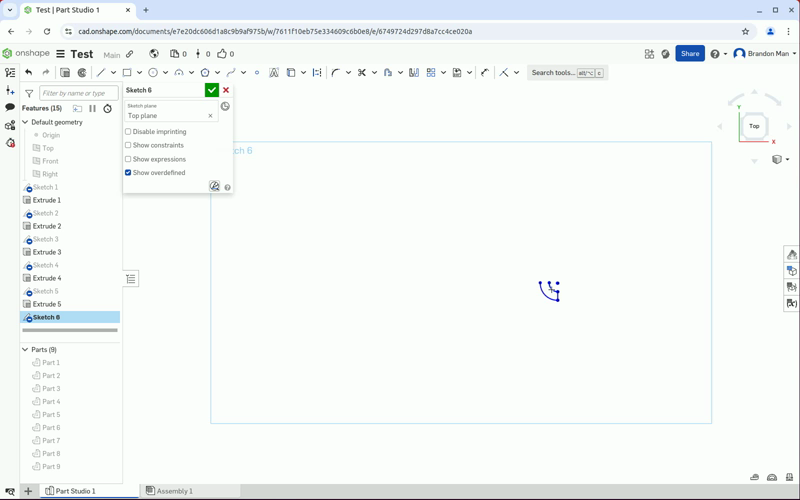
mouse_move(549, 282)
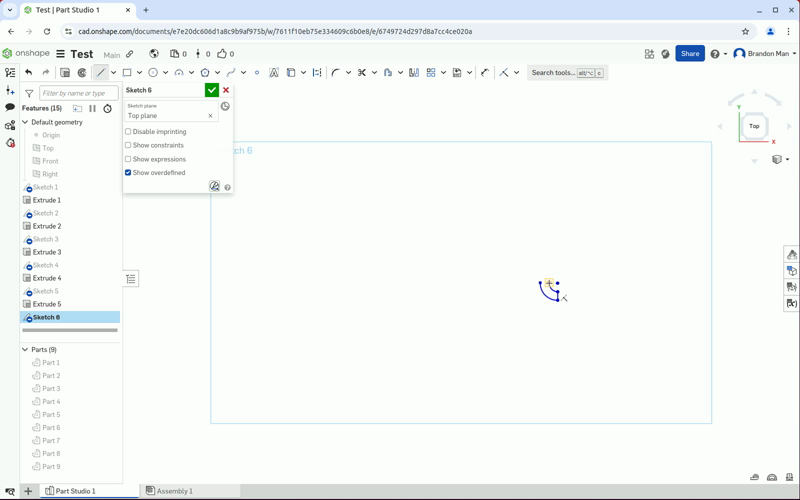
click(549, 282)
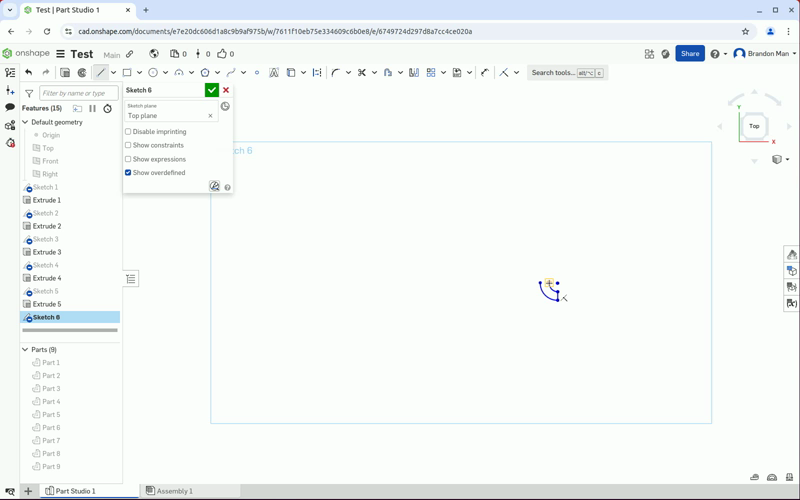
mouse_move(579, 282)
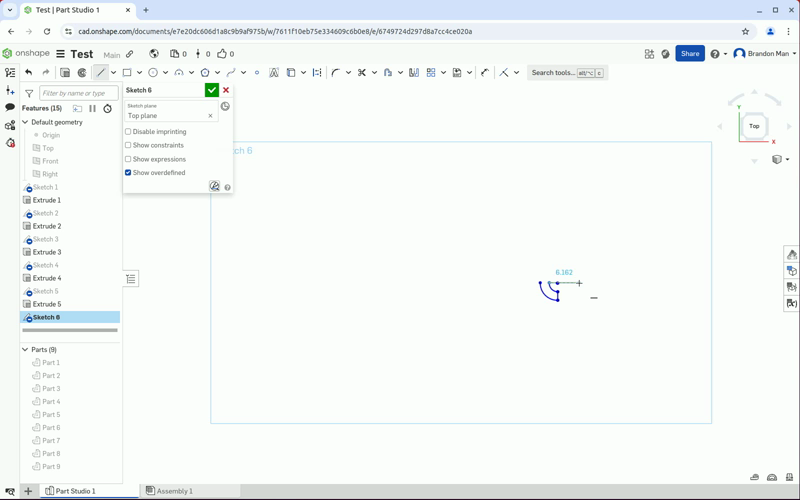
key_down(shift)
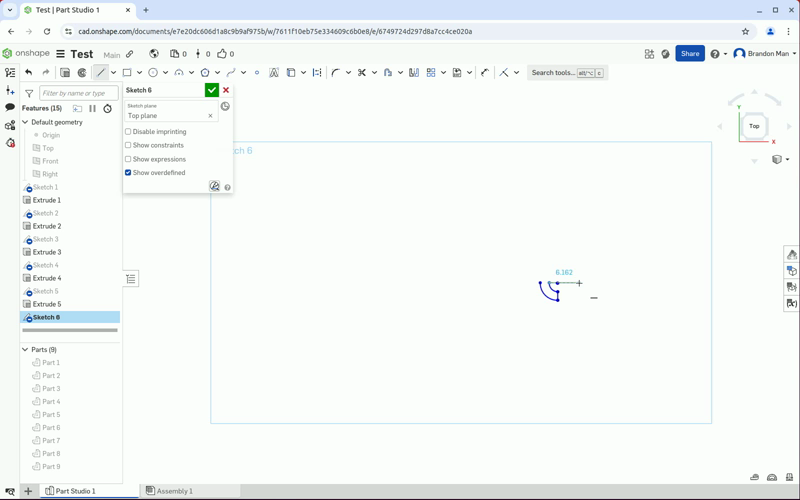
mouse_move(540, 282)
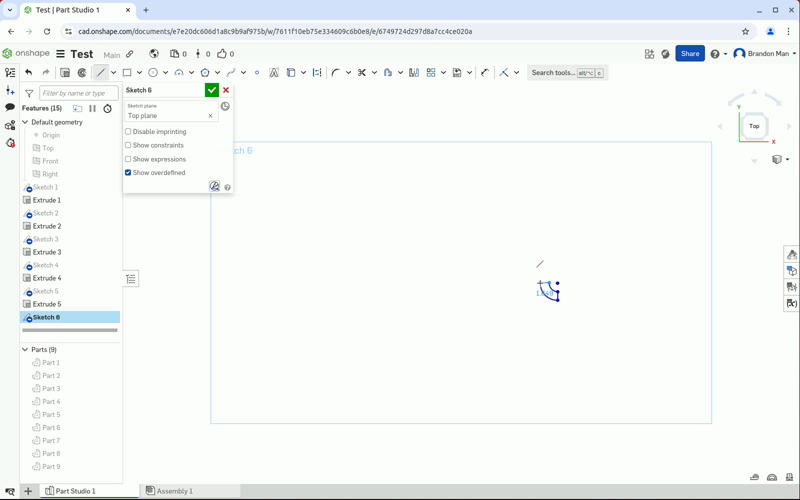
key_up(shift)
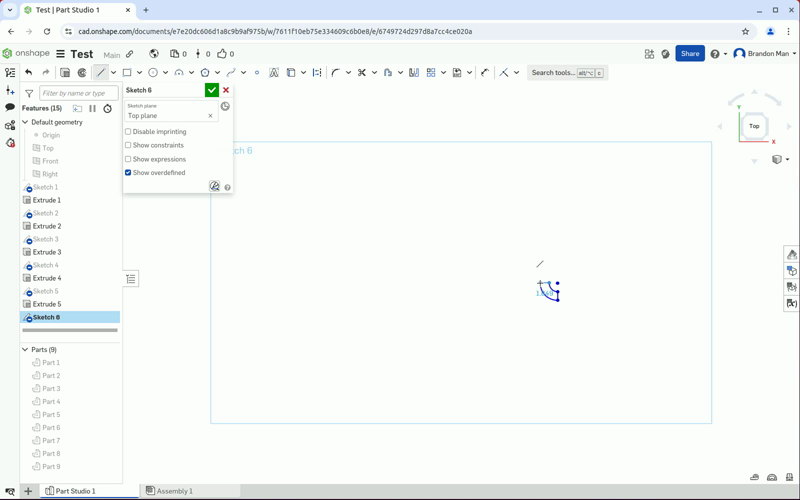
click(540, 282)
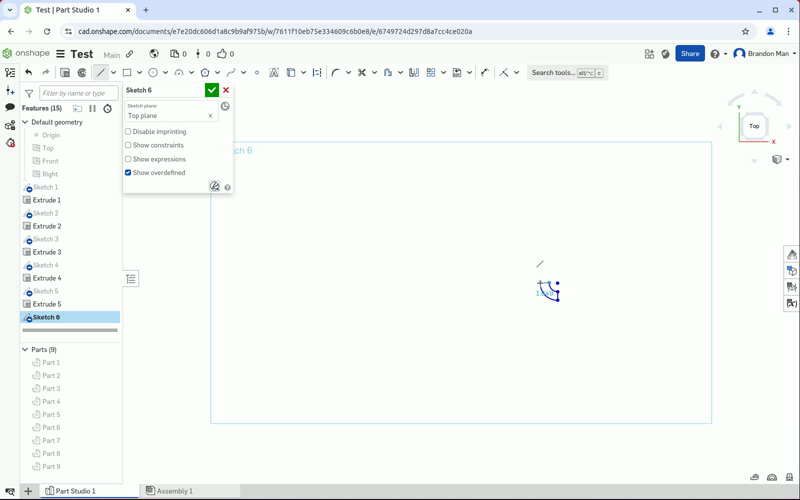
key(esc)
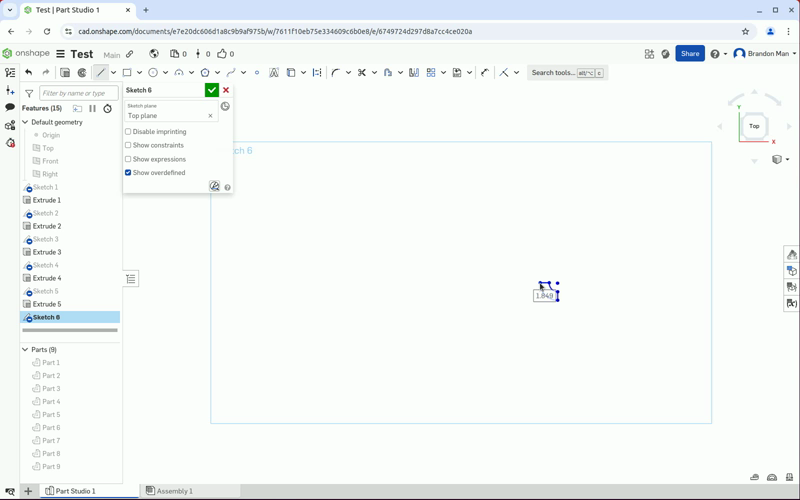
mouse_move(556, 291)
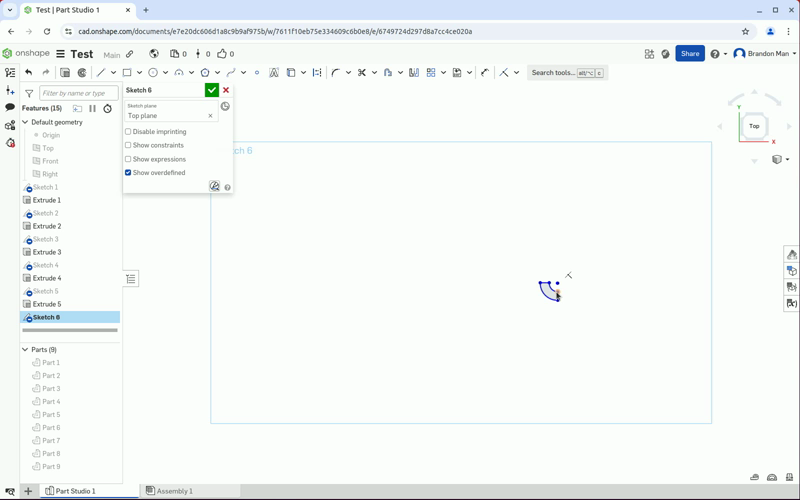
scroll(6)
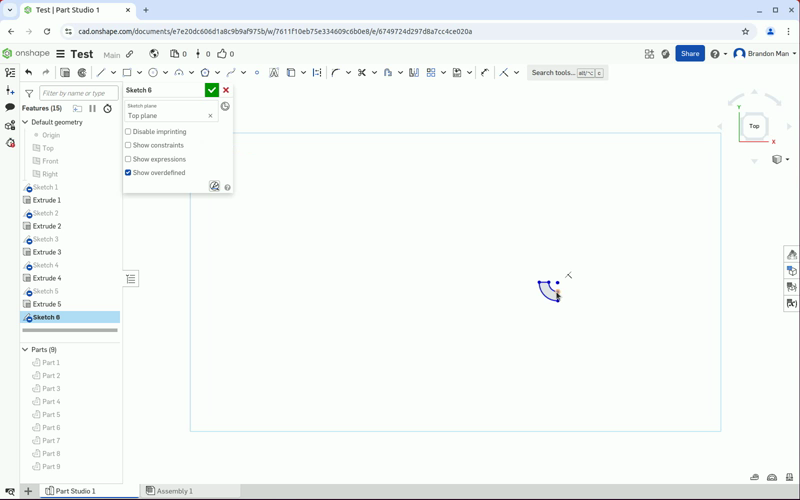
scroll(6)
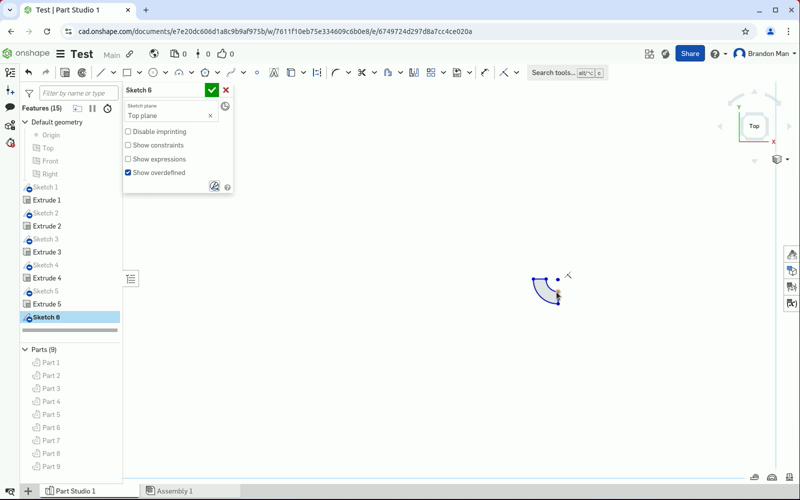
scroll(6)
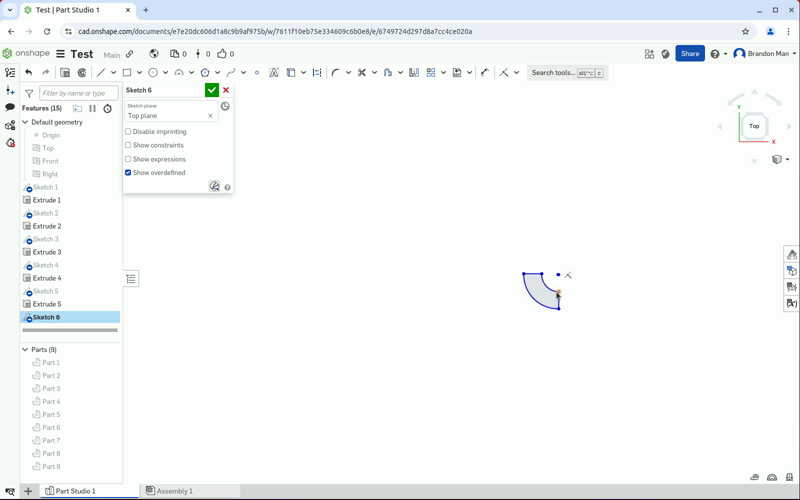
scroll(6)
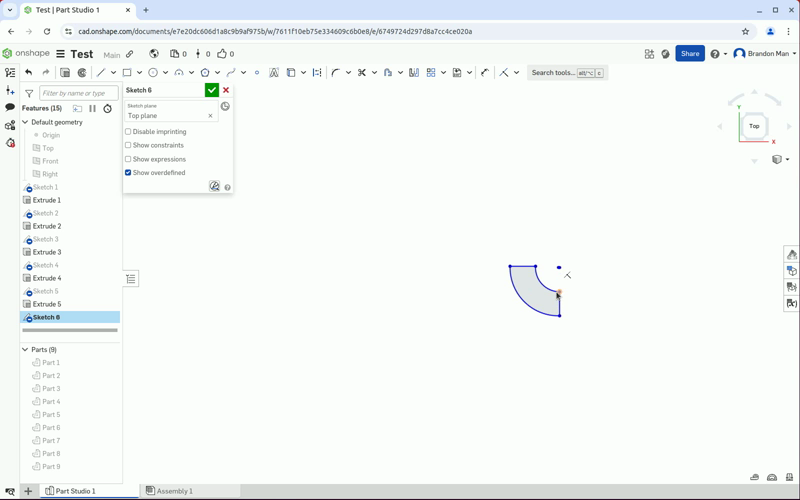
scroll(6)
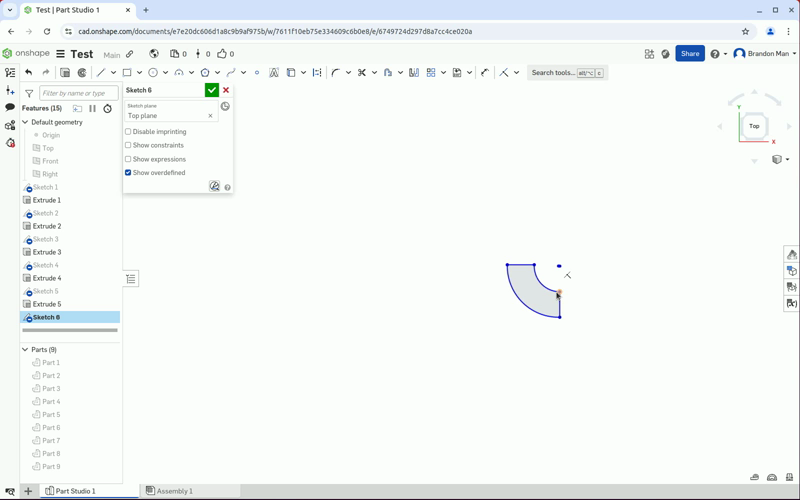
scroll(6)
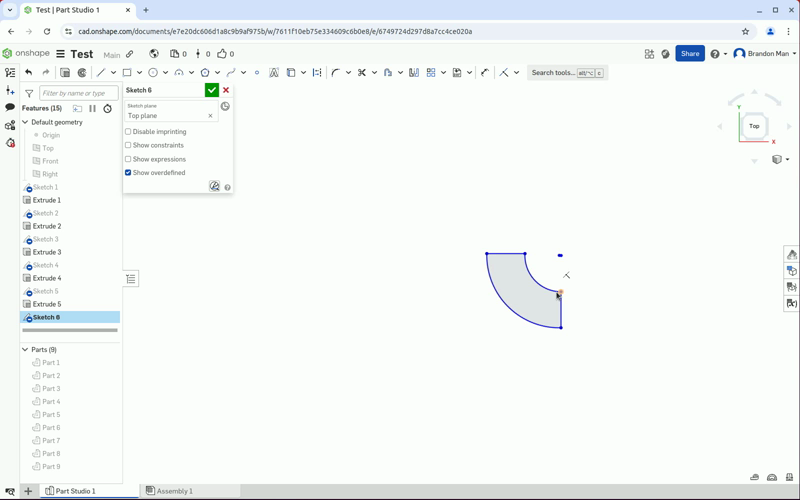
scroll(6)
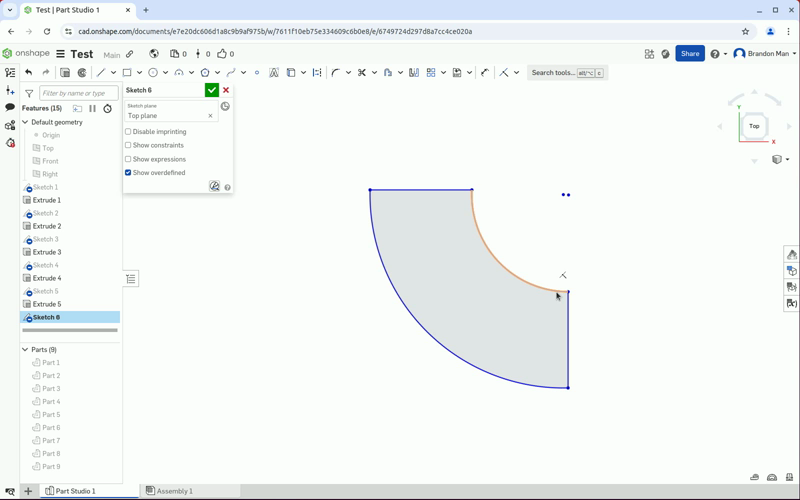
click(556, 291)
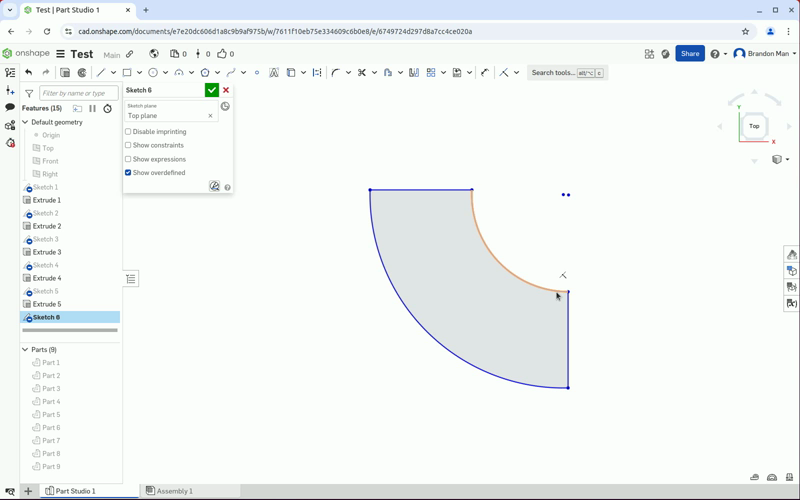
scroll(-6)
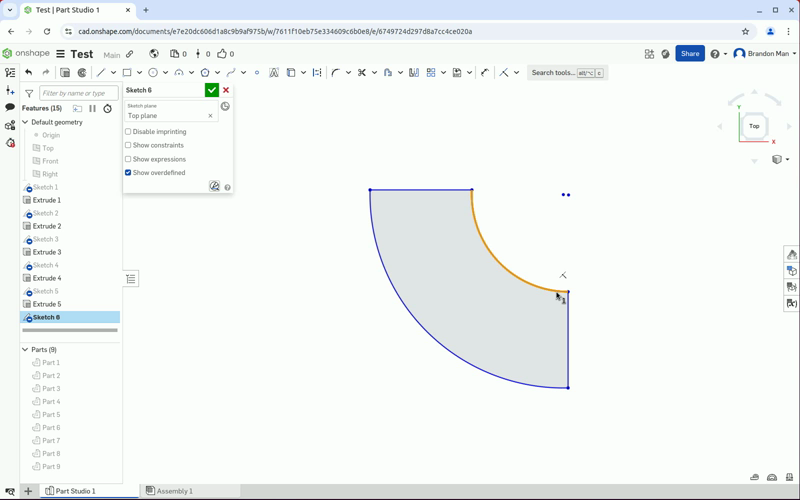
scroll(-6)
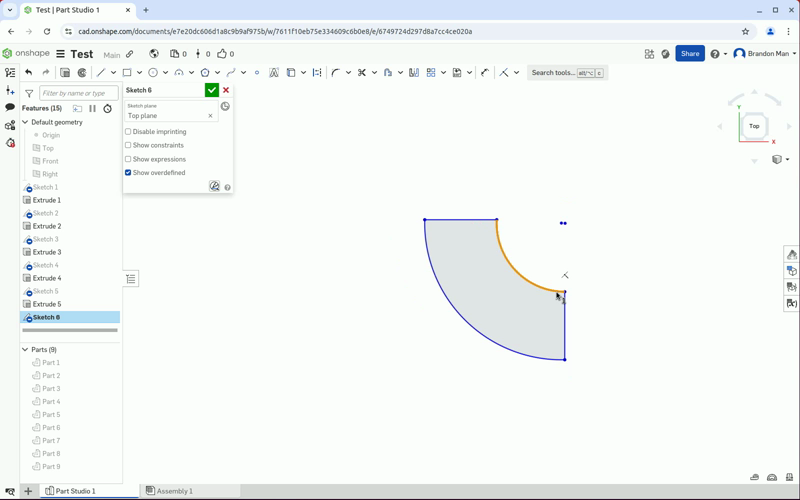
scroll(-6)
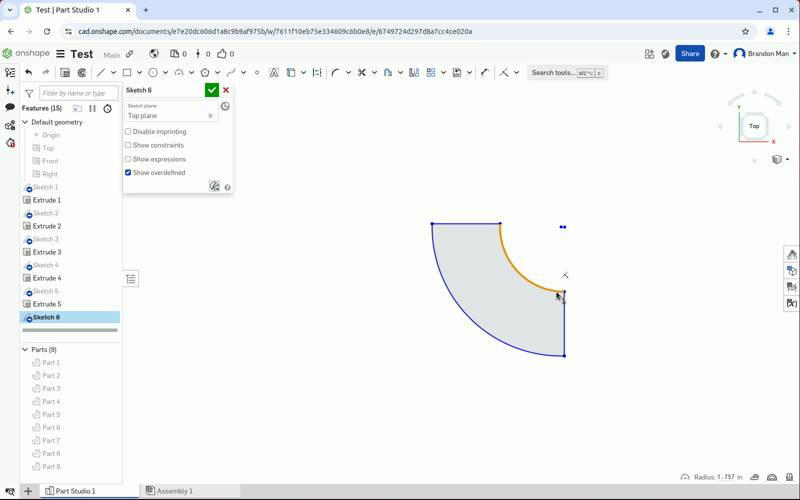
scroll(-6)
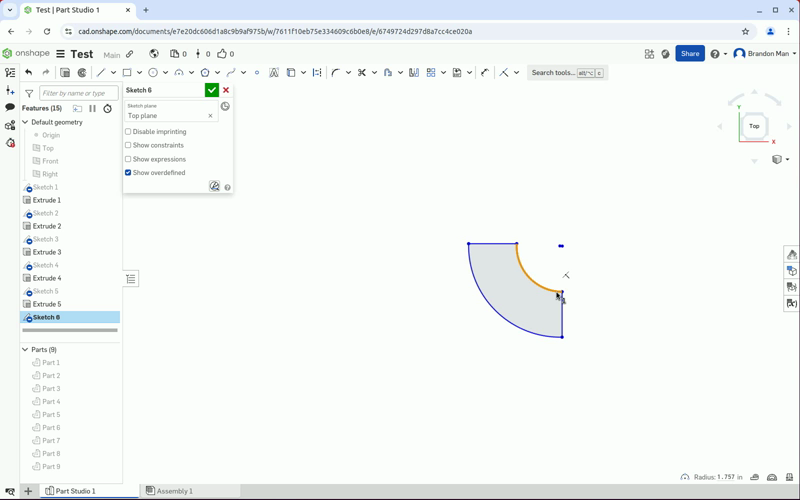
scroll(-6)
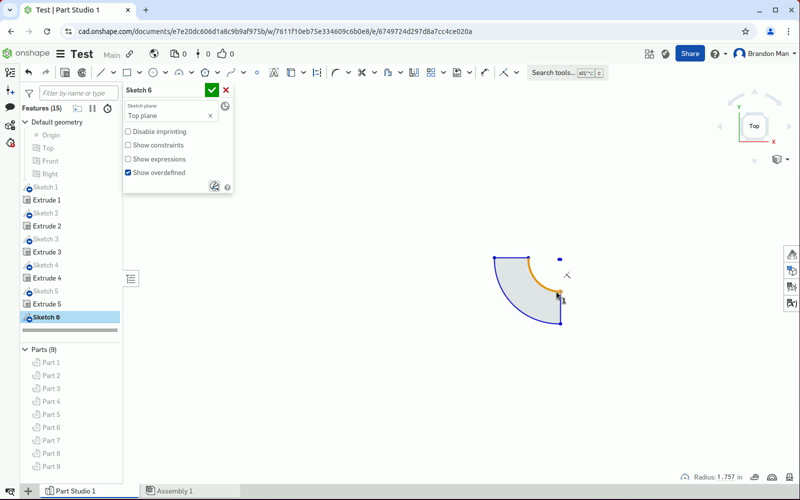
scroll(-6)
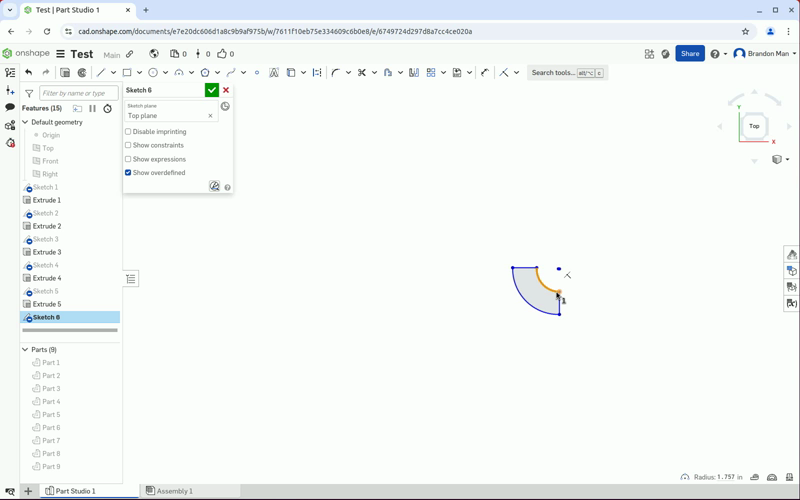
scroll(-6)
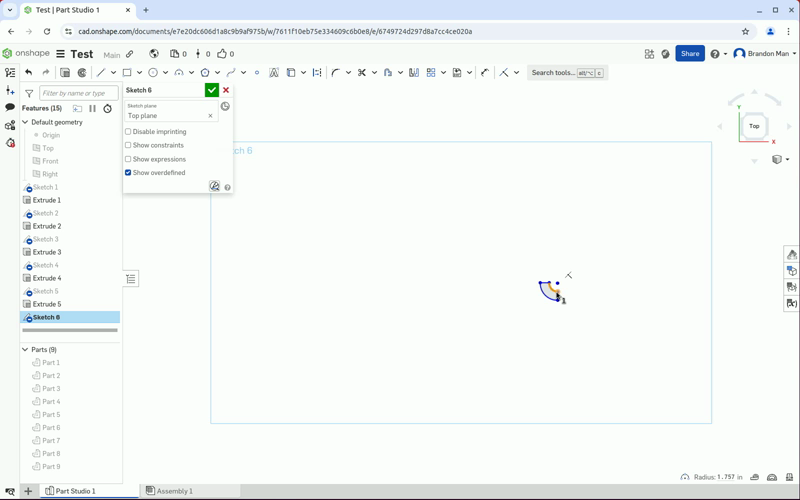
mouse_move(73, 352)
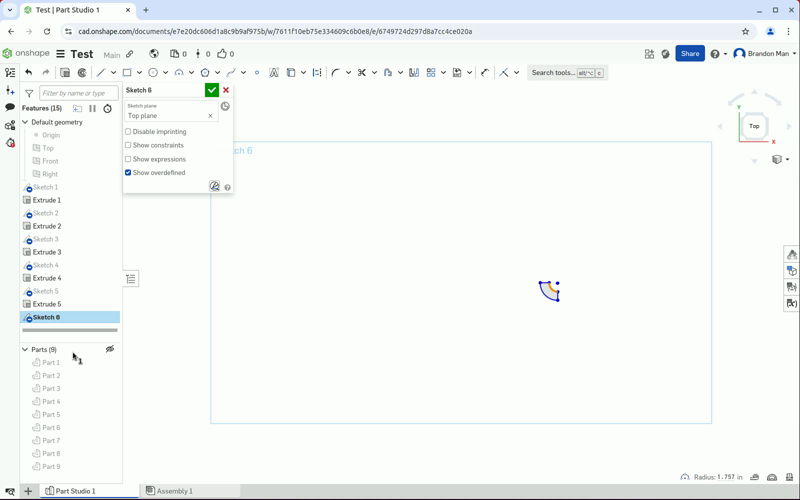
key(shift+y)
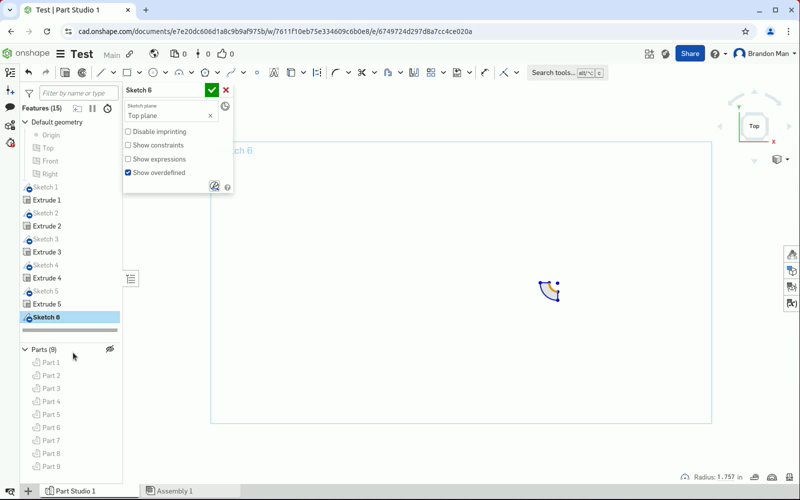
key(shift+e)
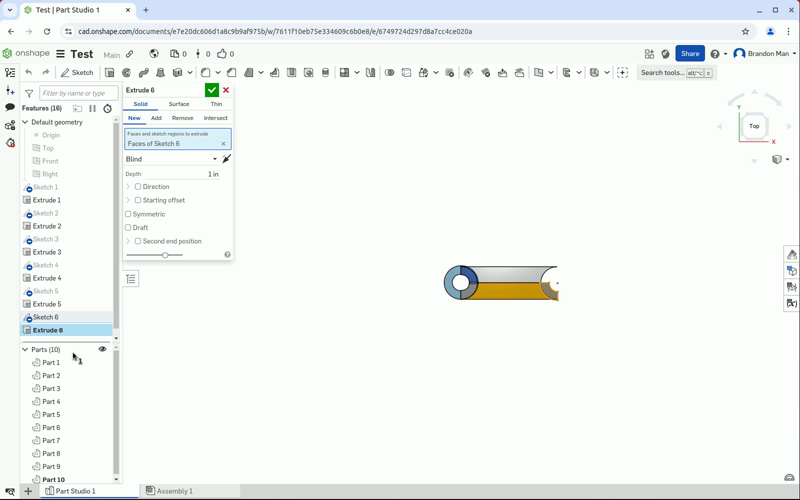
mouse_move(143, 106)
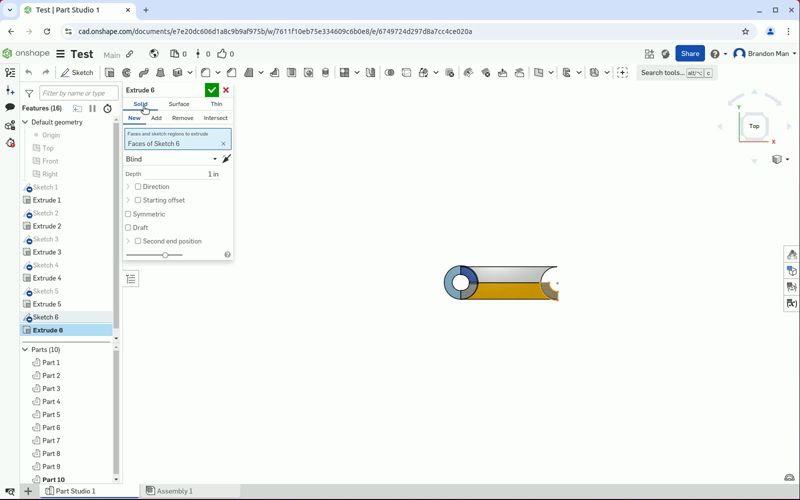
click(143, 106)
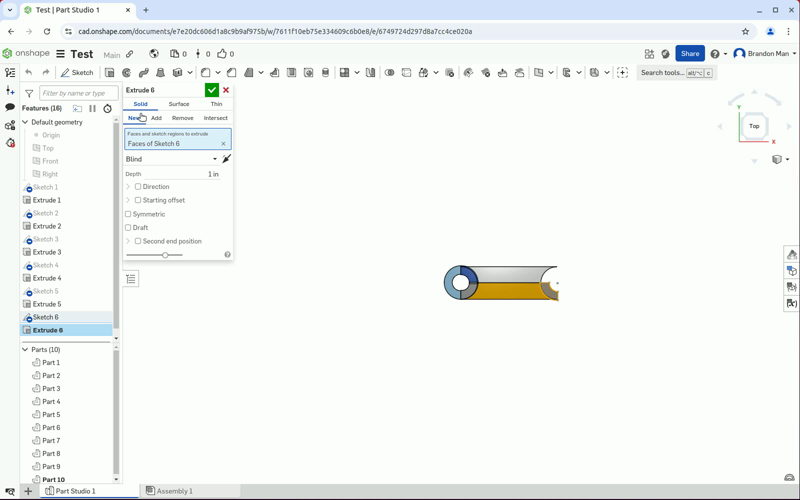
mouse_move(137, 120)
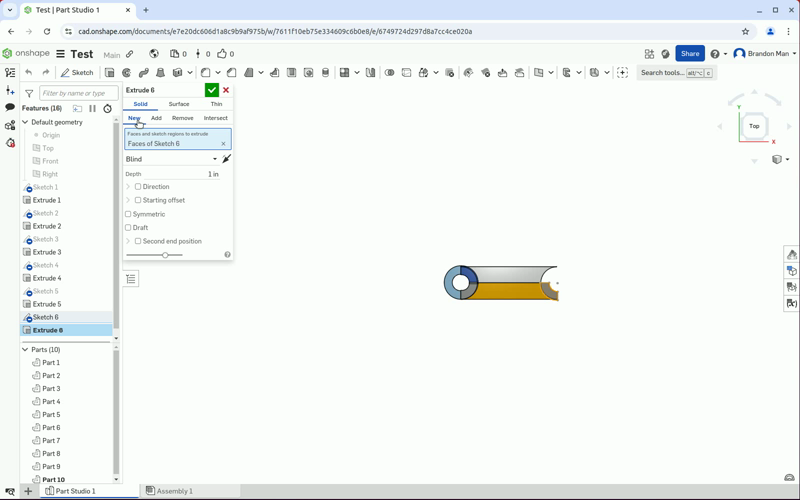
click(137, 120)
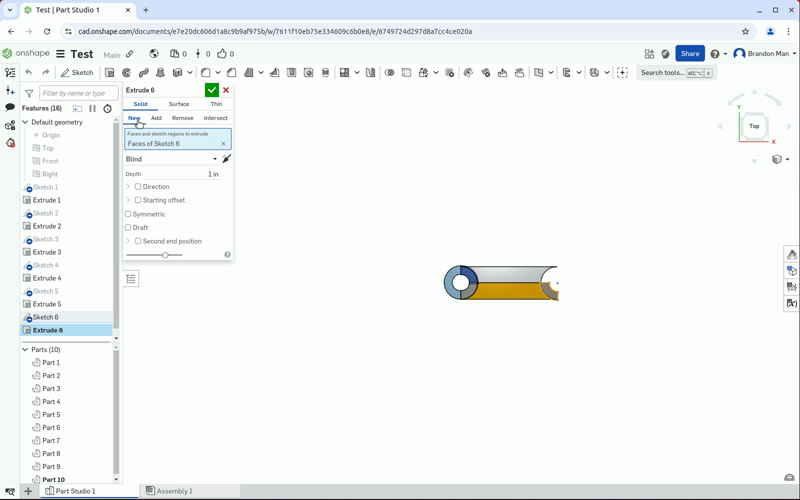
key(tab, 4)
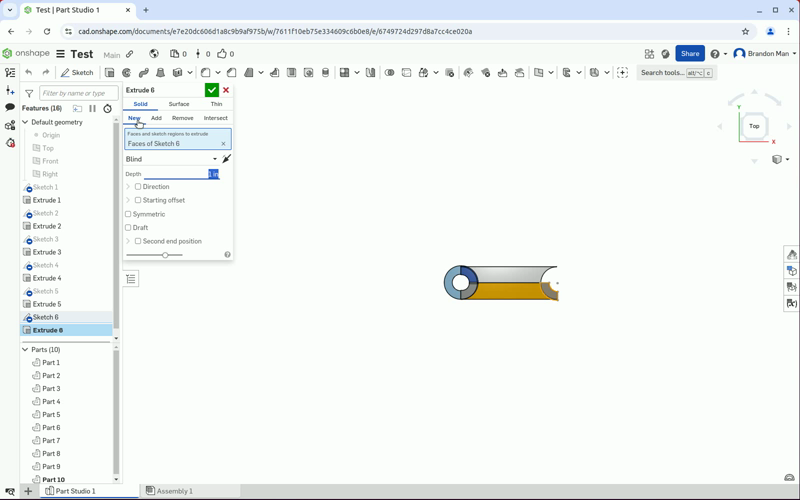
text(3.37)
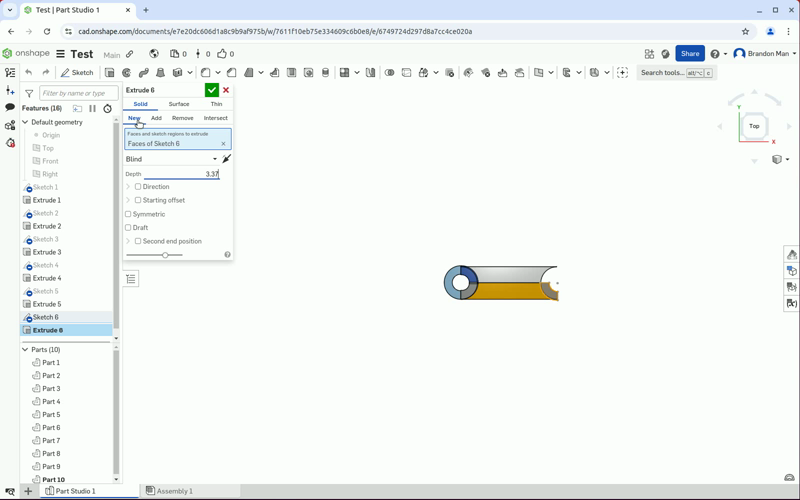
key(enter)
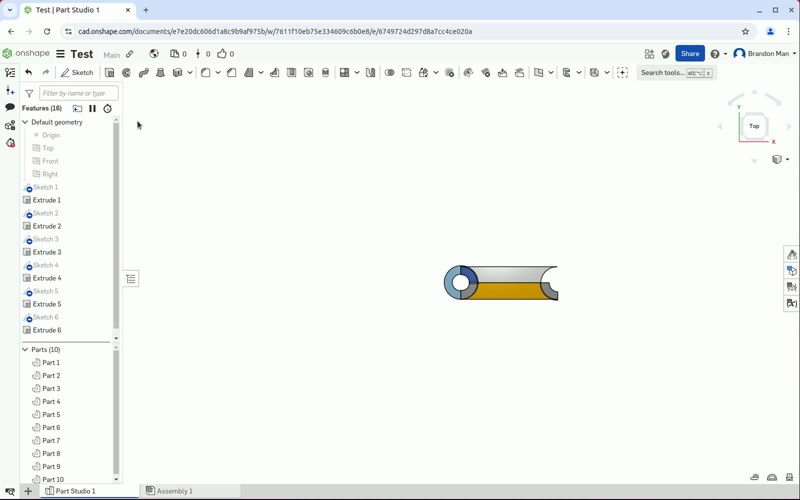
key(shift+h)
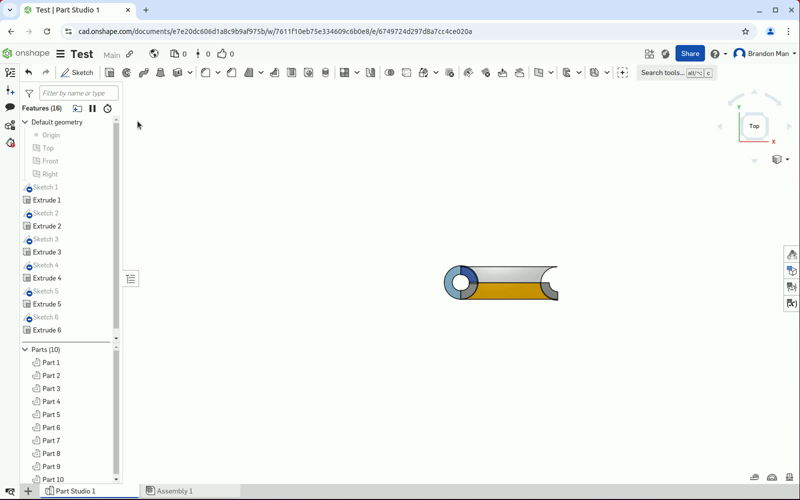
key(shift+h)
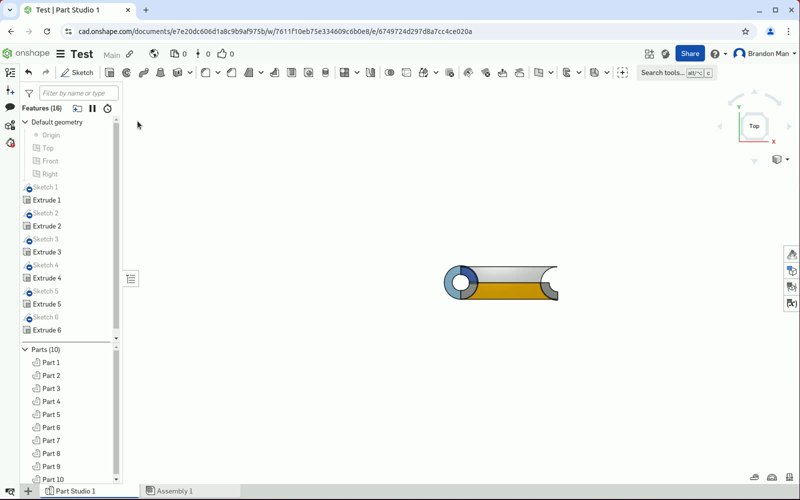
mouse_move(69, 189)
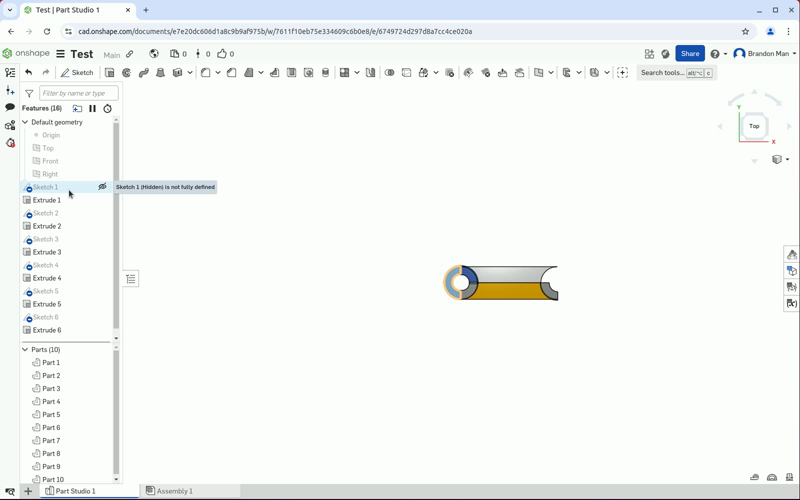
click(69, 189)
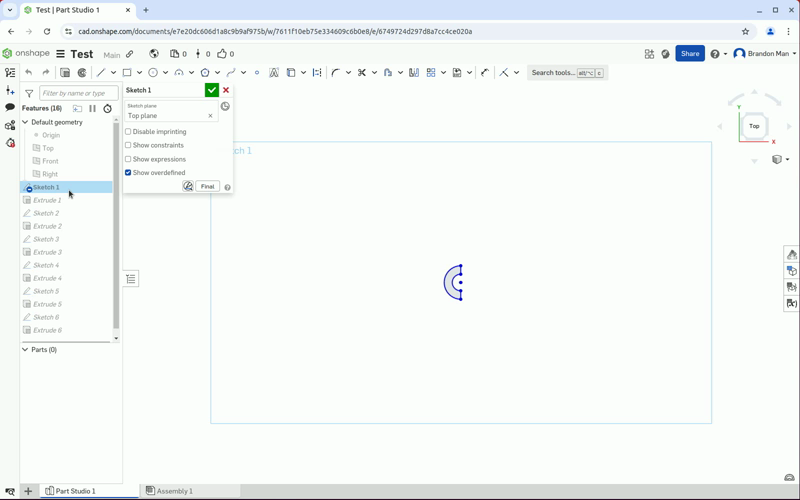
mouse_move(229, 92)
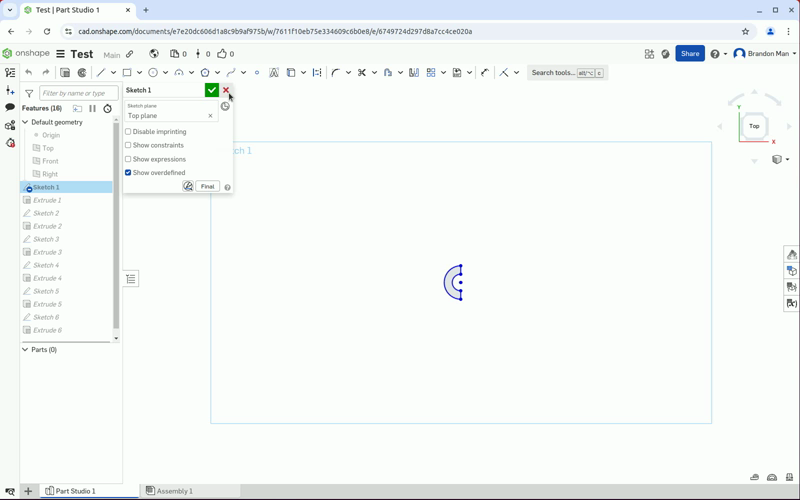
click(229, 92)
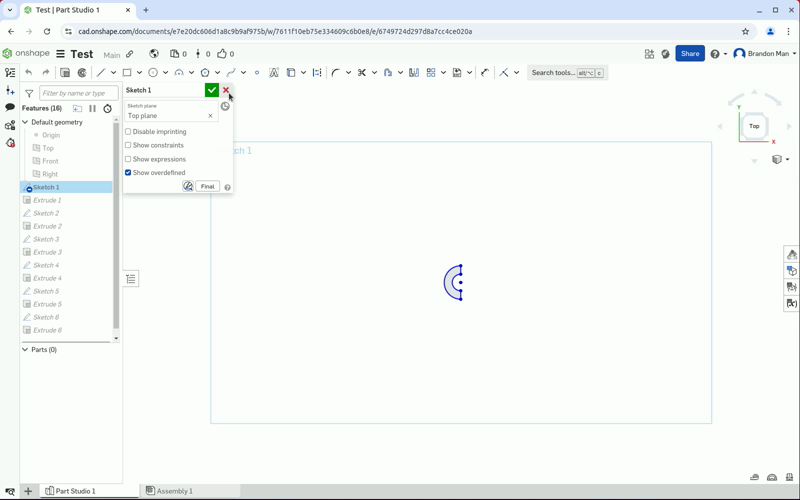
key(shift+s)
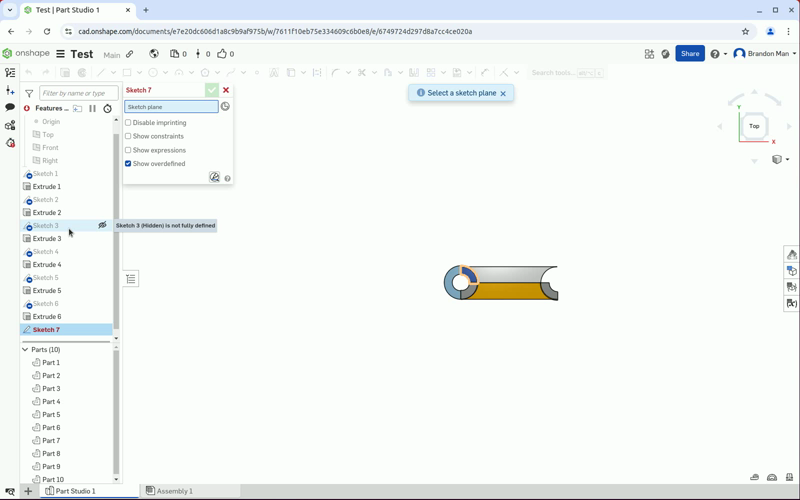
scroll(3)
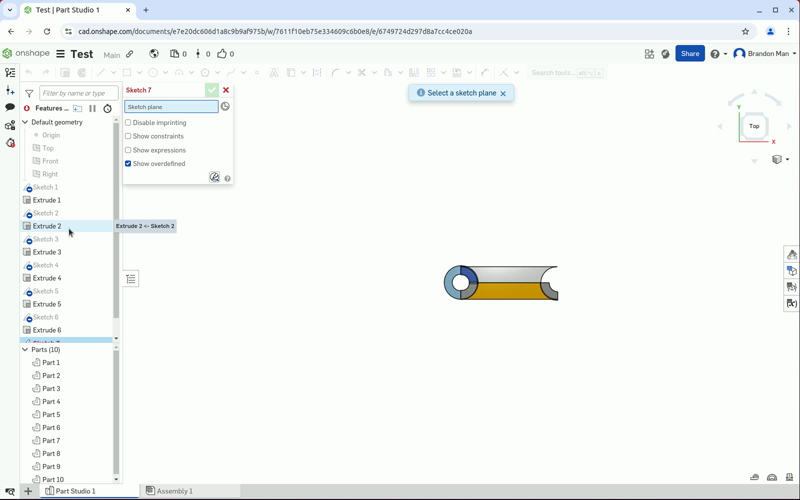
mouse_move(69, 150)
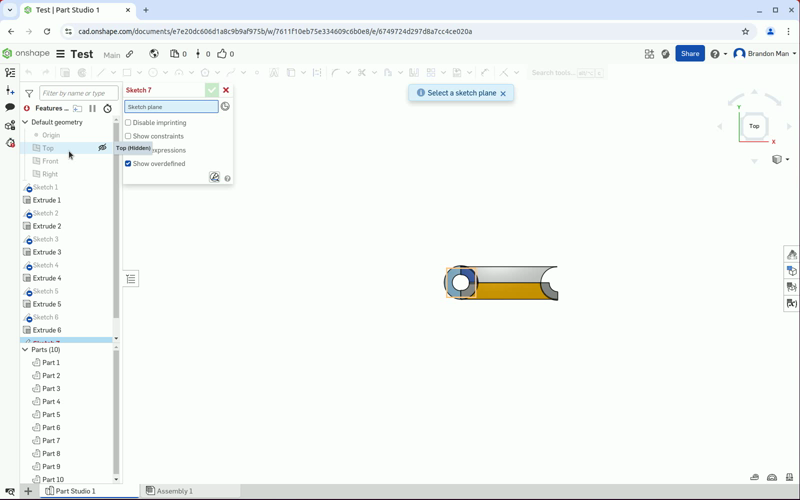
click(69, 150)
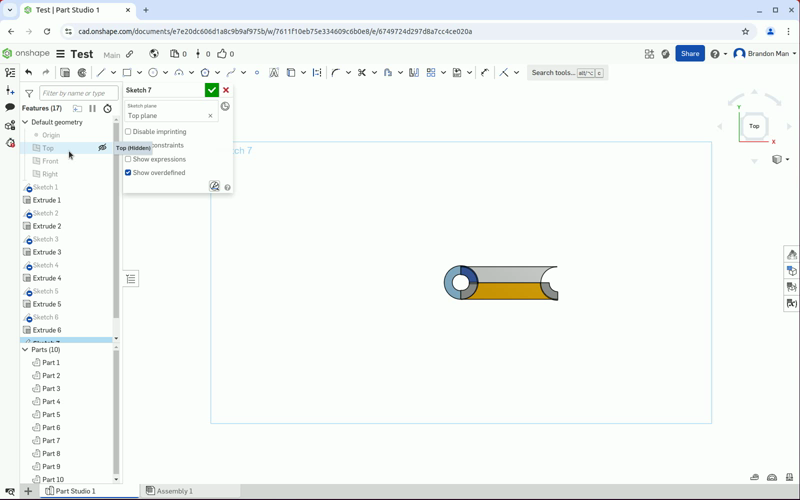
mouse_move(69, 352)
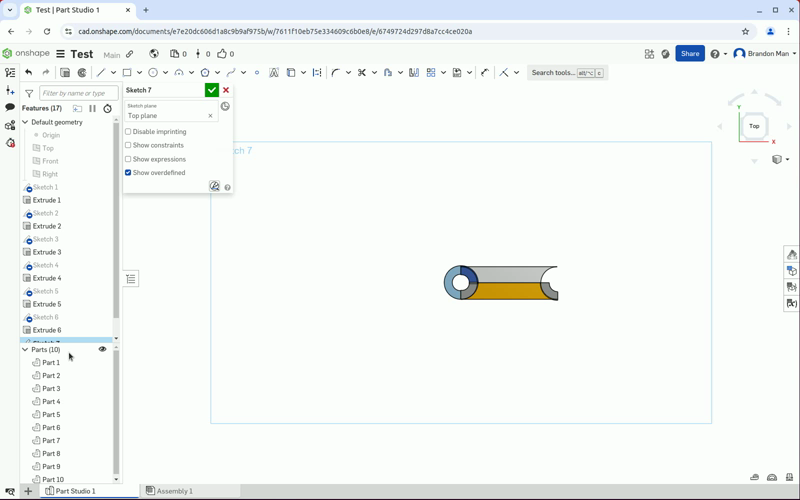
key(y)
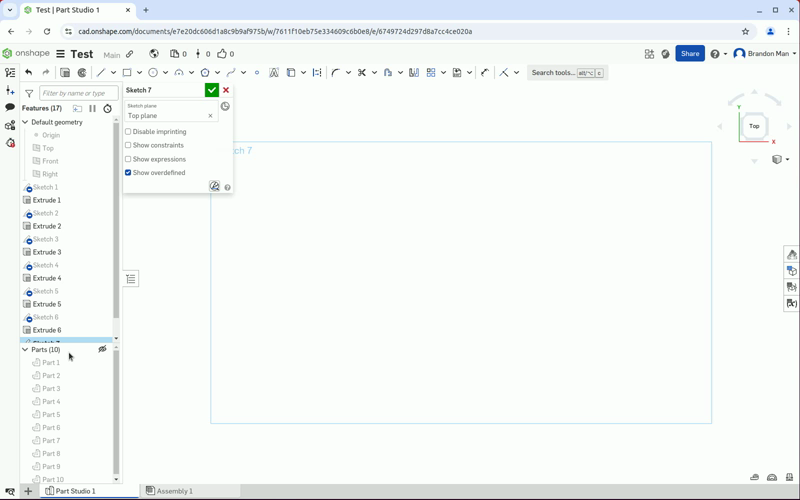
key(l)
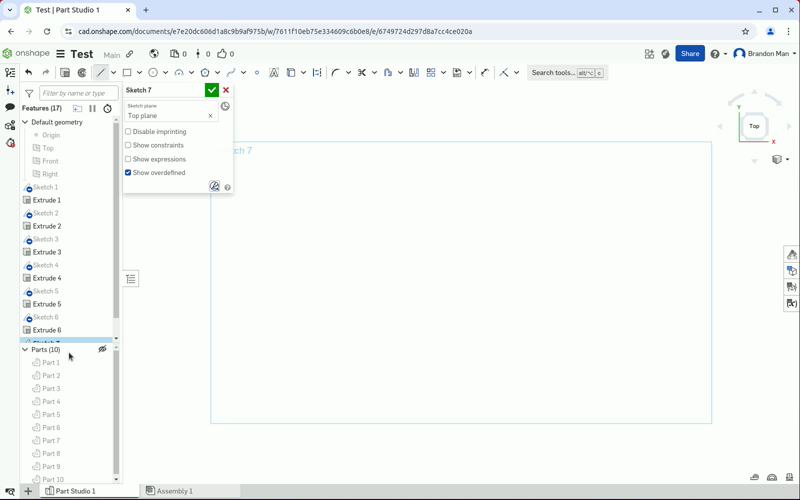
key_down(shift)
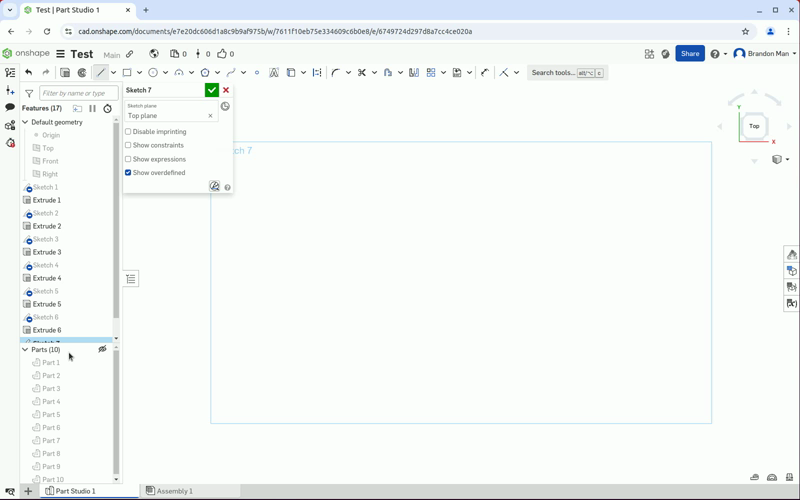
mouse_move(540, 282)
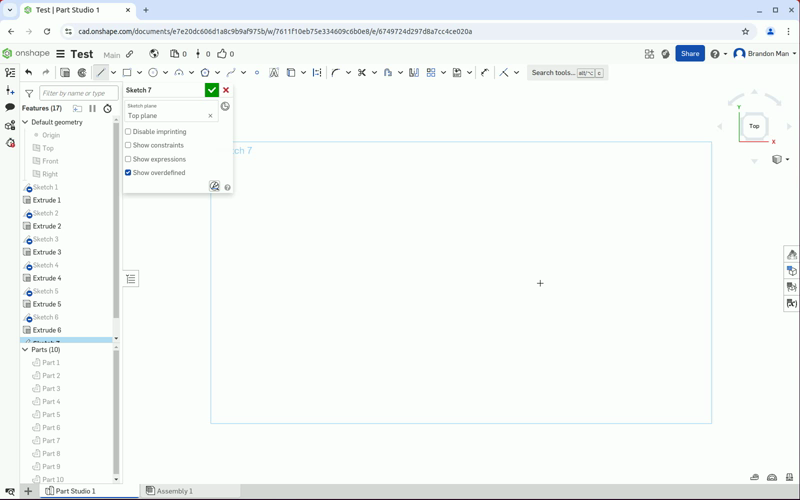
click(540, 282)
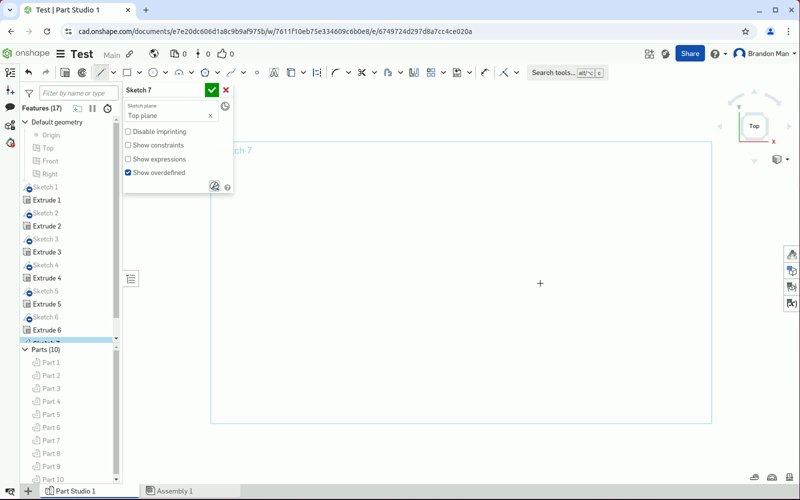
key_up(shift)
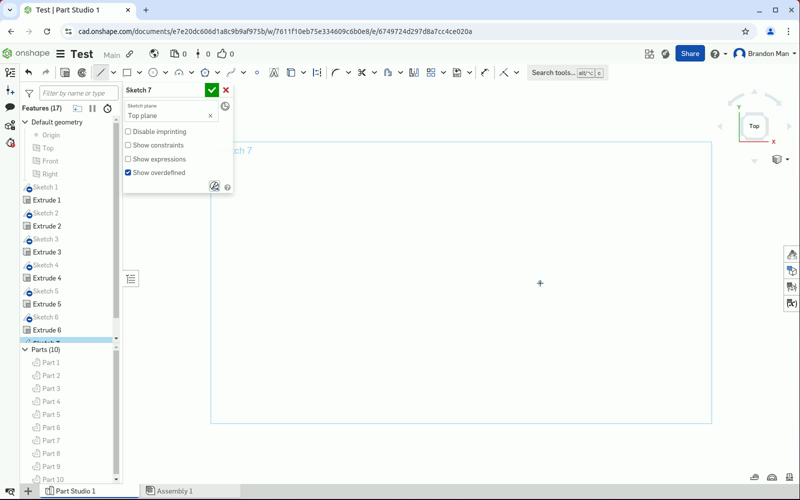
key_down(shift)
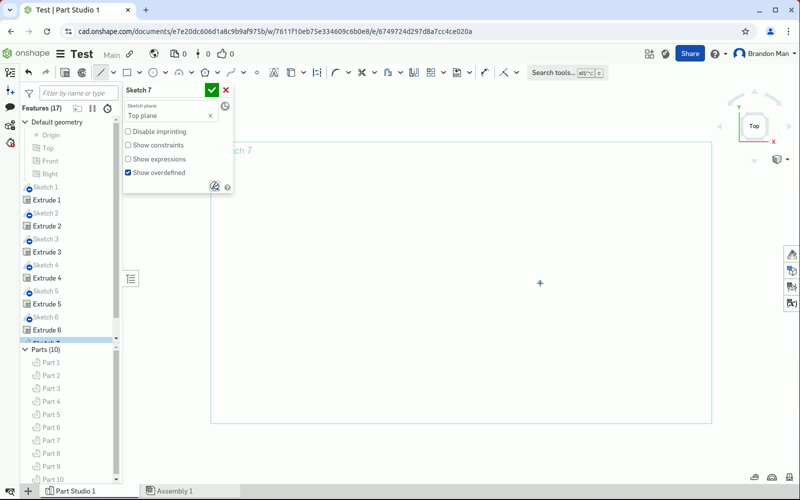
mouse_move(570, 282)
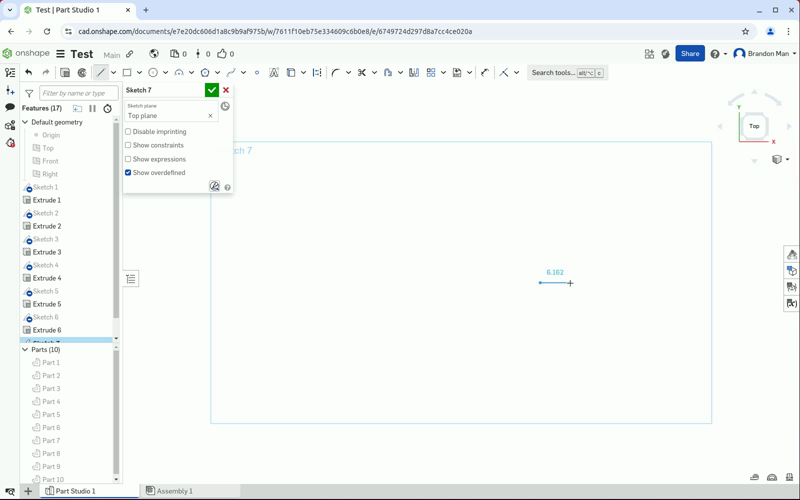
mouse_move(549, 282)
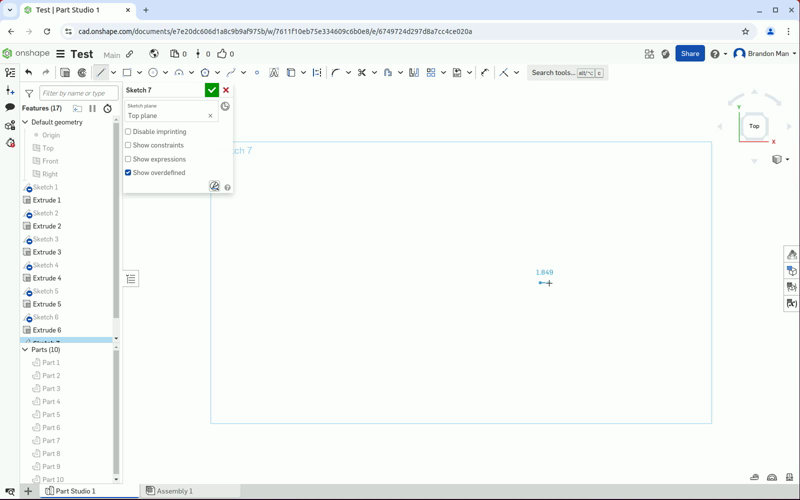
click(549, 282)
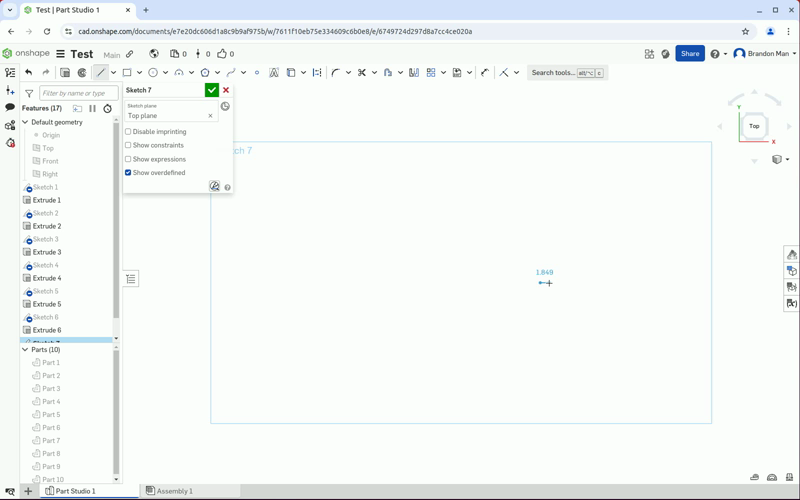
key_up(shift)
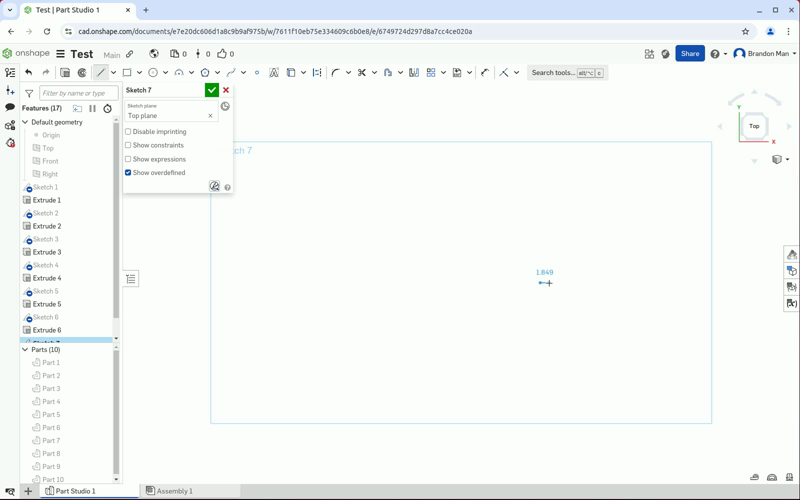
key(esc)
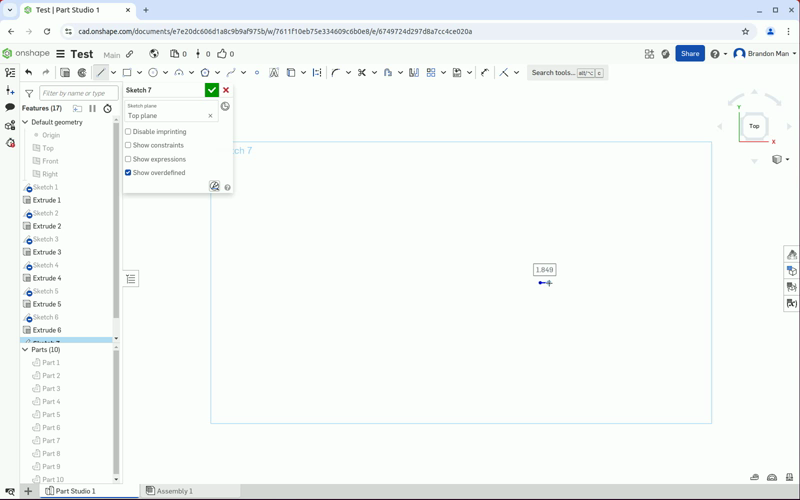
key(a)
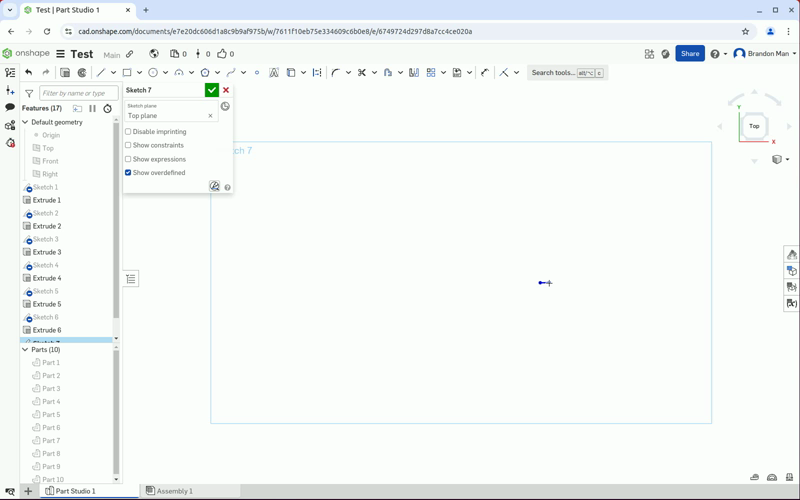
mouse_move(549, 282)
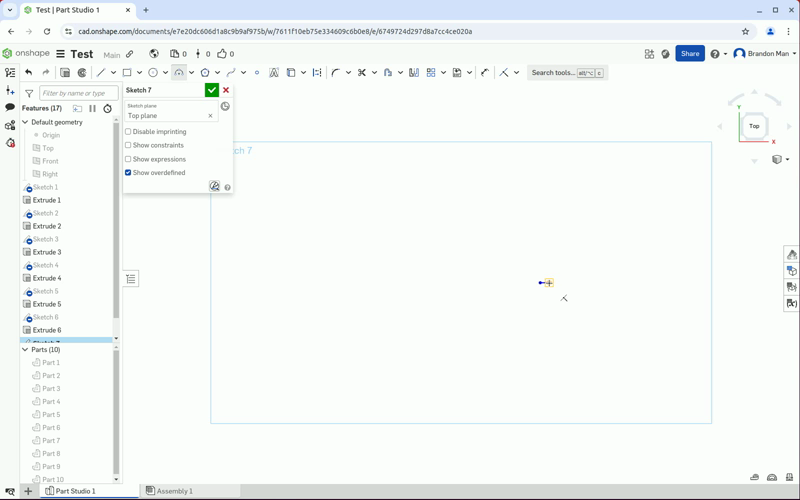
click(549, 282)
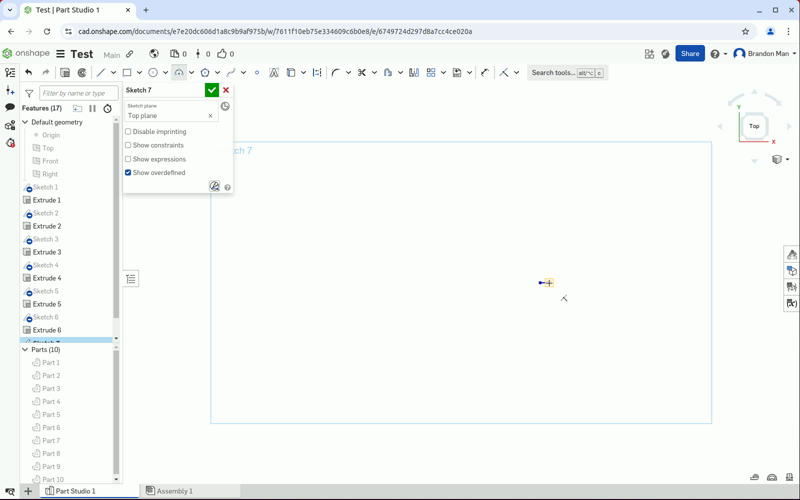
key_down(shift)
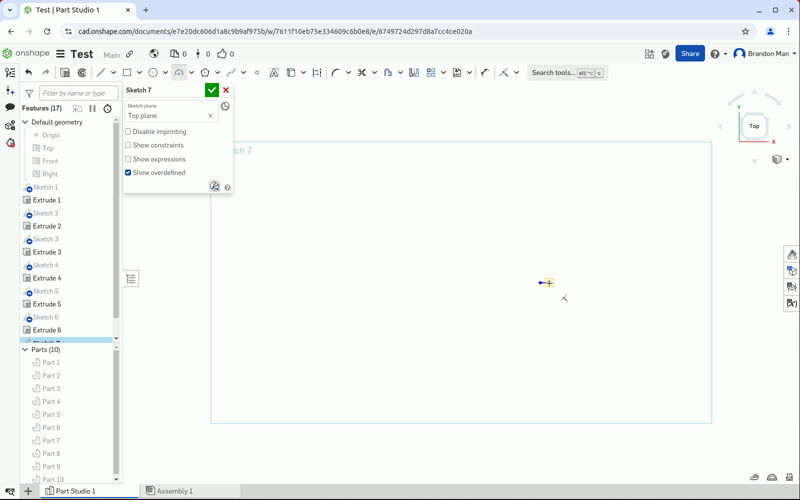
mouse_move(557, 274)
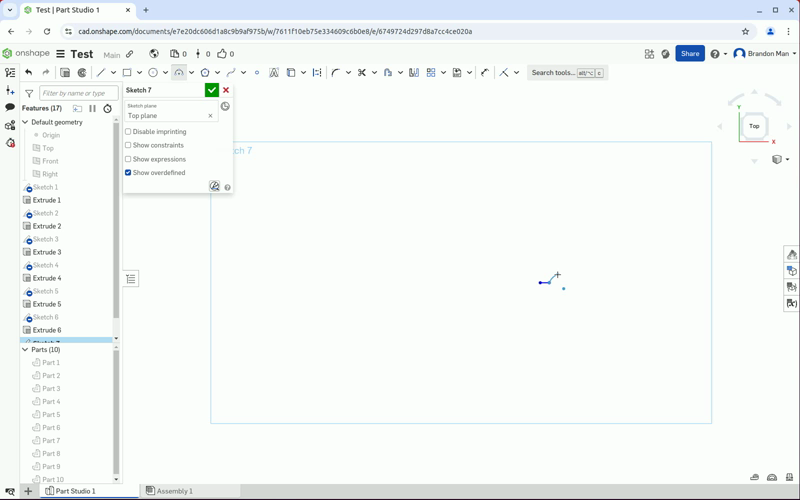
click(557, 274)
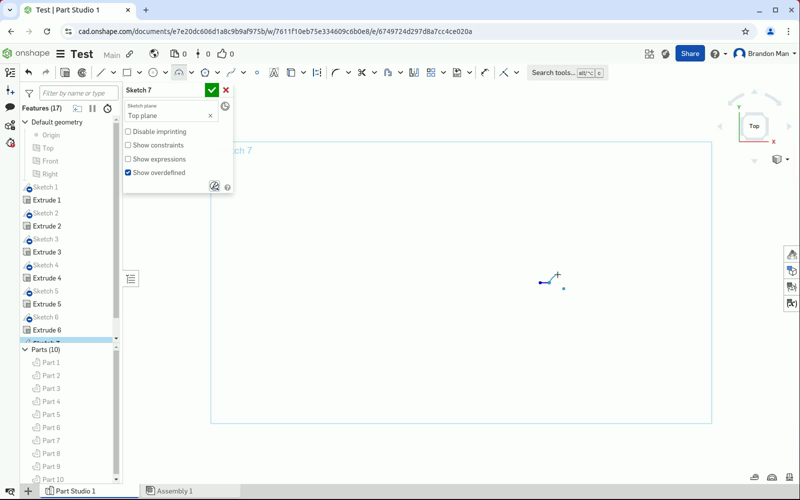
mouse_move(551, 276)
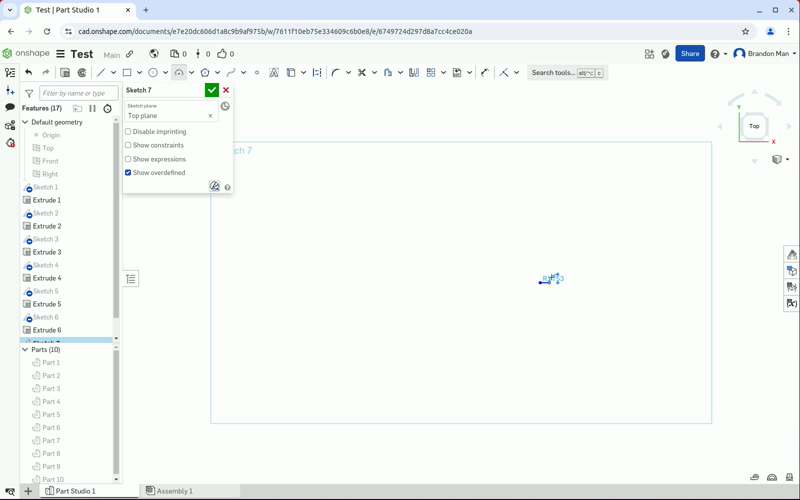
click(551, 276)
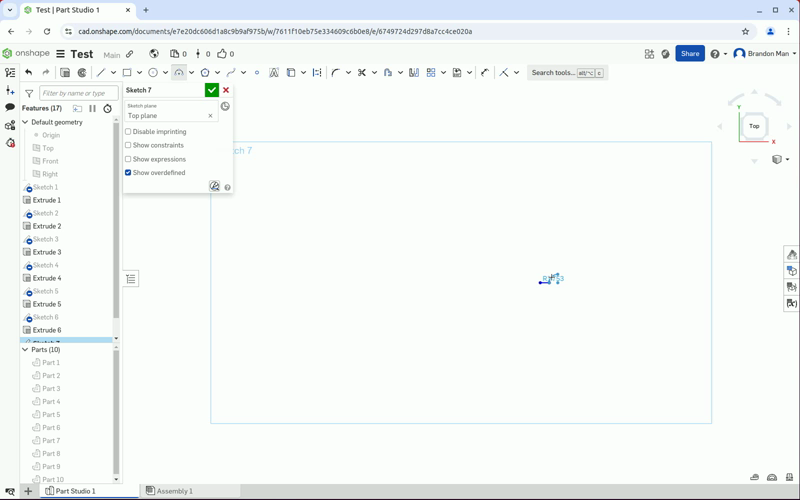
key_up(shift)
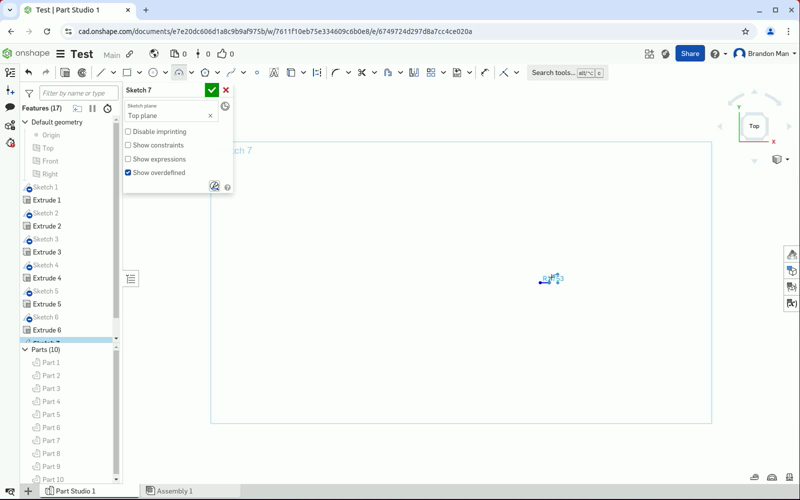
key(esc)
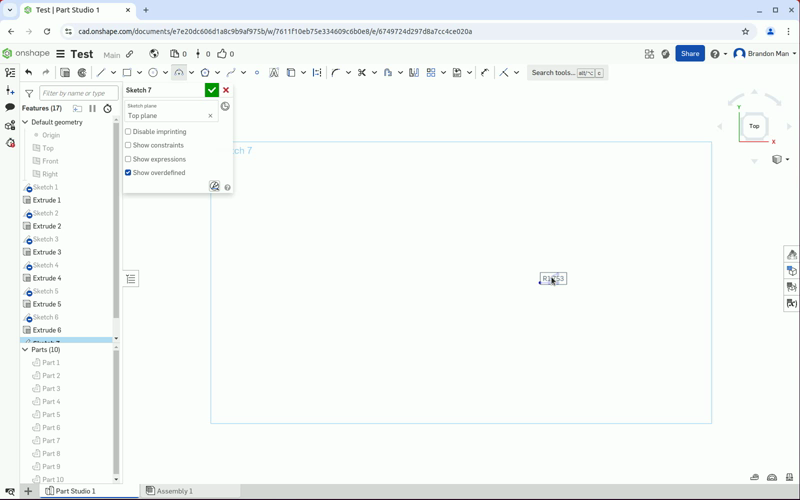
key(l)
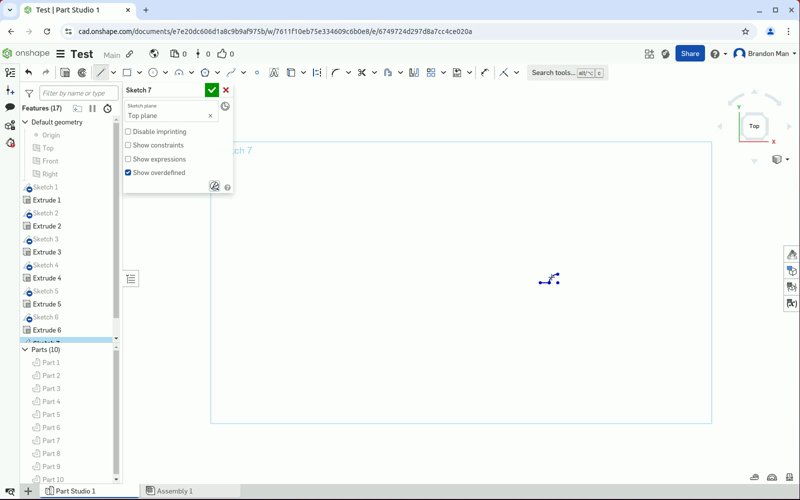
mouse_move(557, 274)
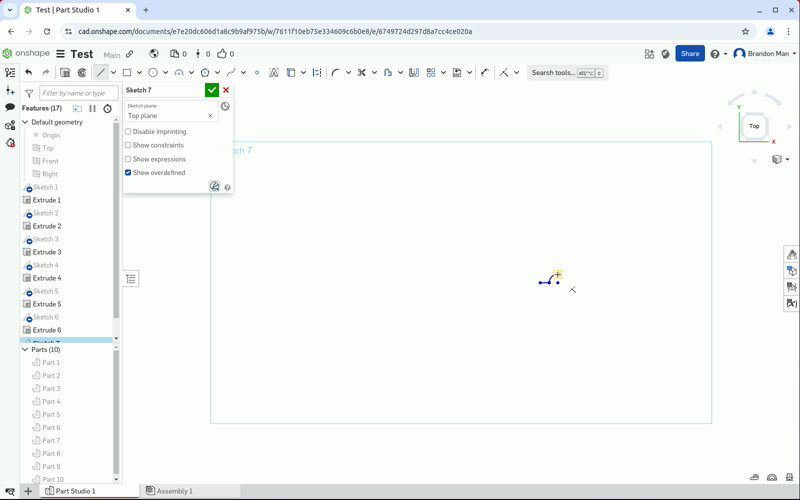
click(557, 274)
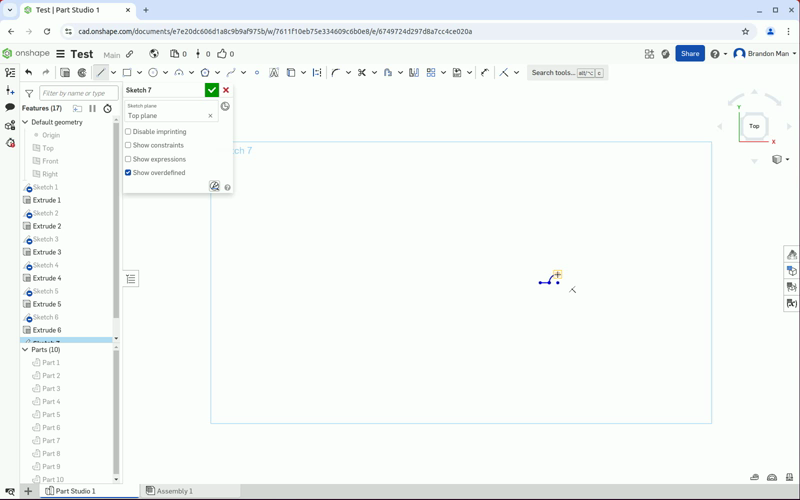
key_down(shift)
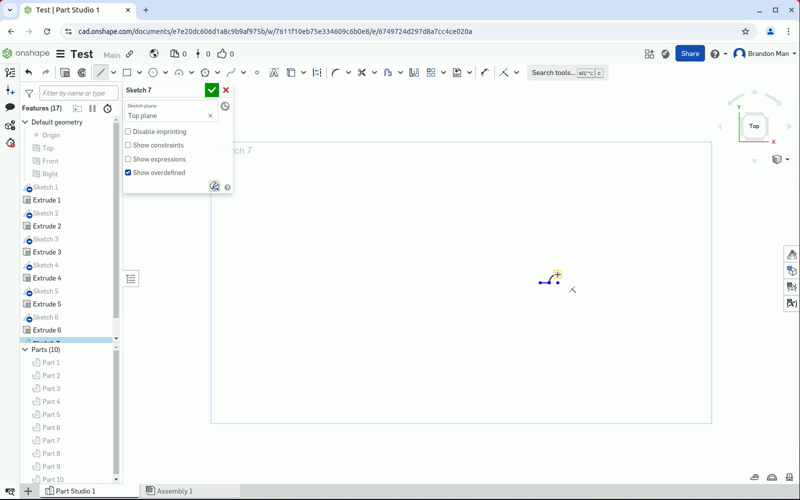
mouse_move(587, 274)
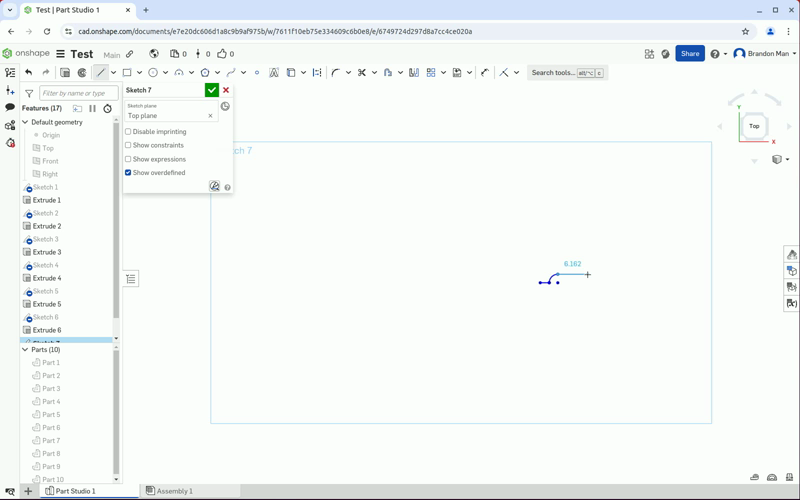
mouse_move(557, 265)
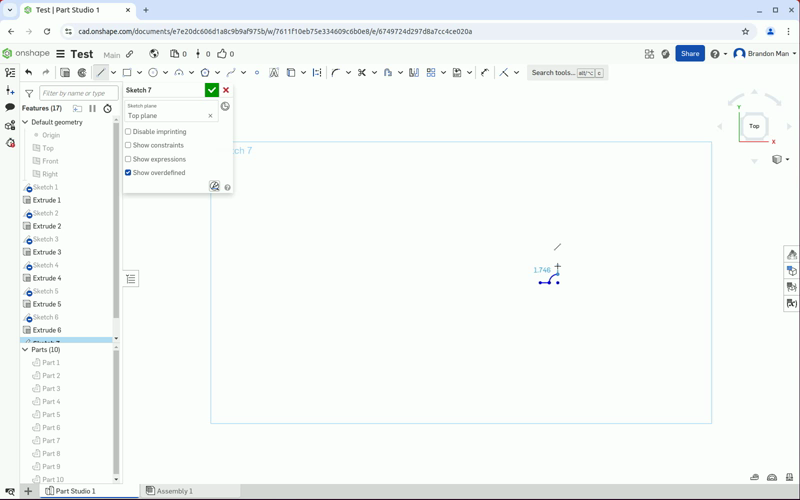
click(557, 265)
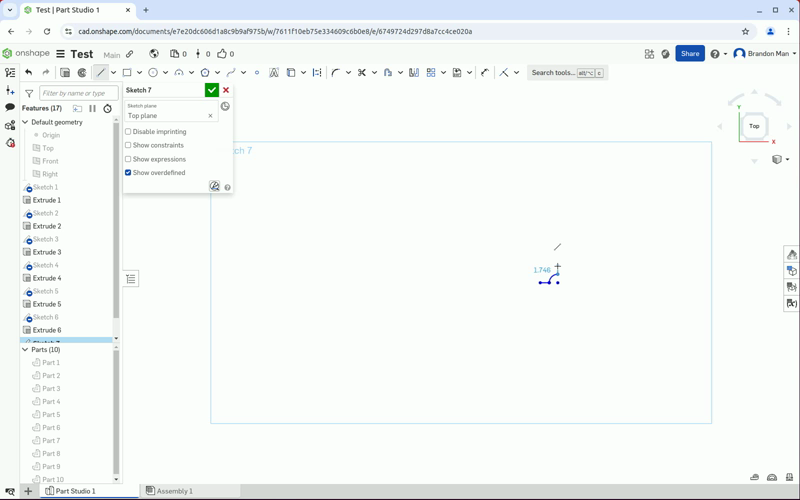
key_up(shift)
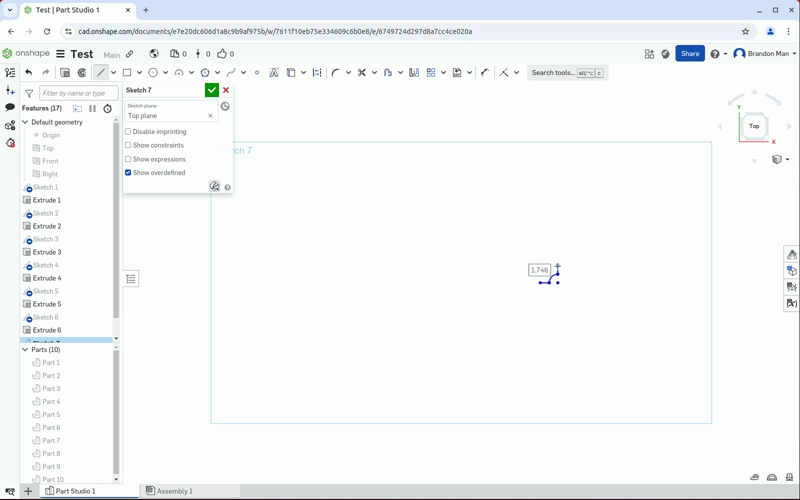
key(esc)
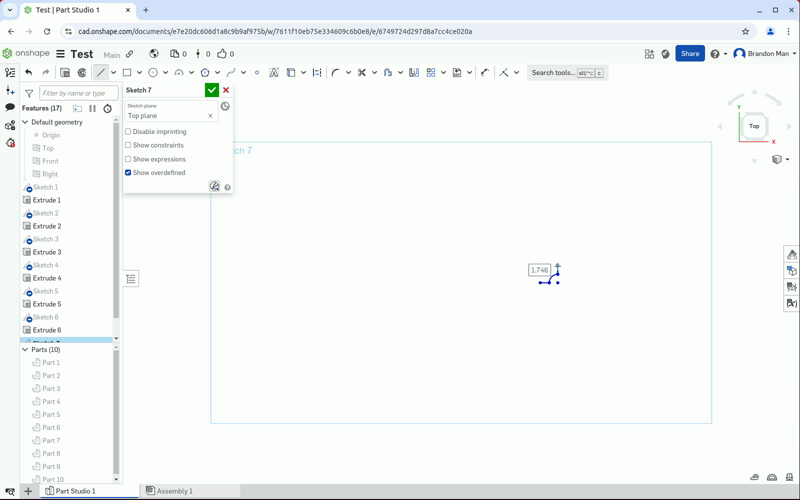
key(a)
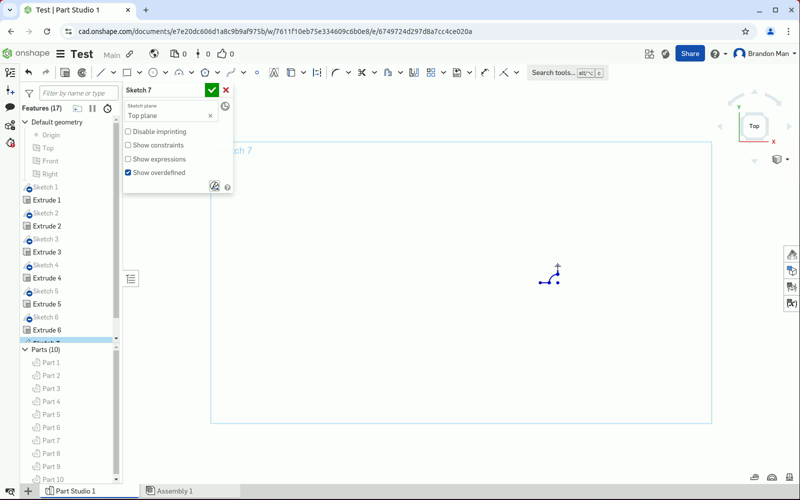
mouse_move(557, 265)
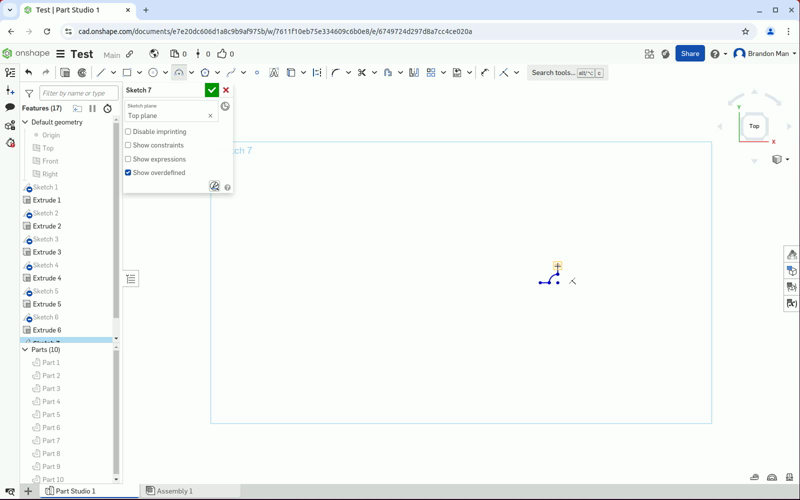
click(557, 265)
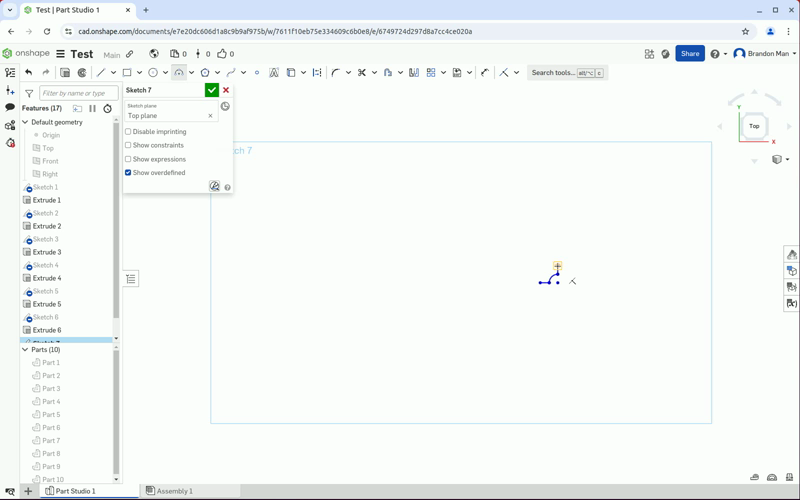
mouse_move(540, 282)
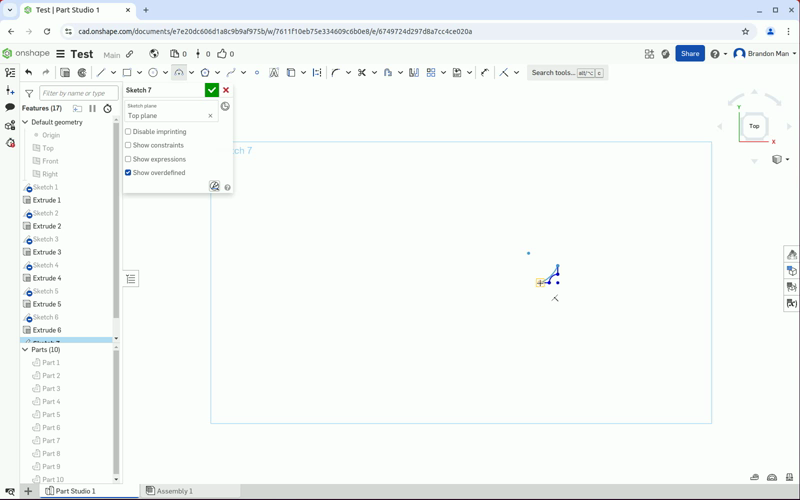
click(540, 282)
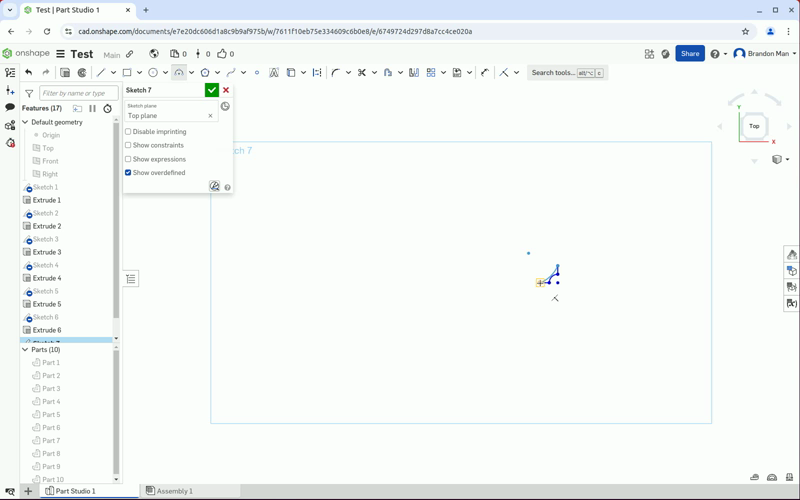
key_down(shift)
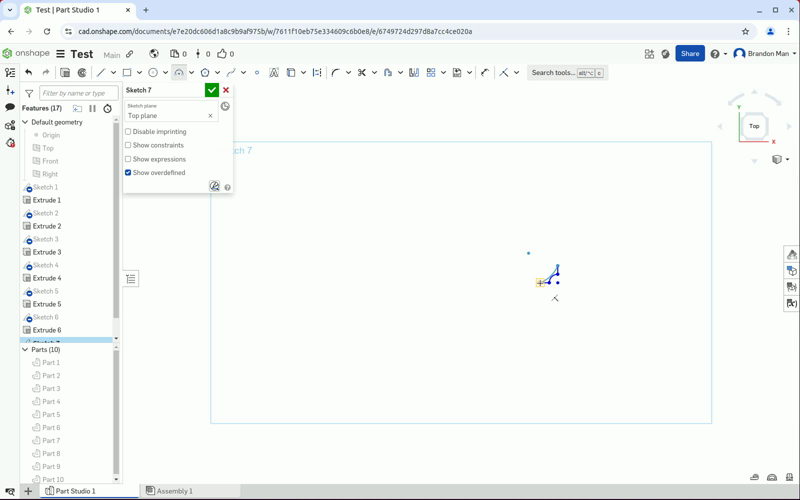
mouse_move(545, 270)
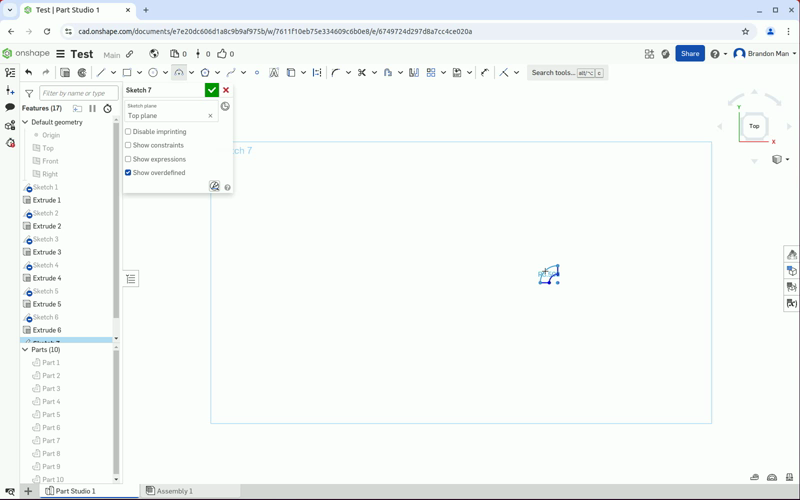
click(545, 270)
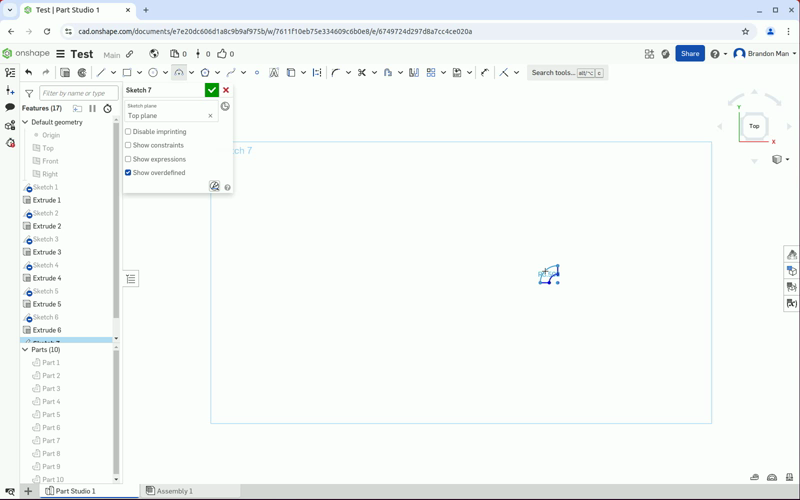
key_up(shift)
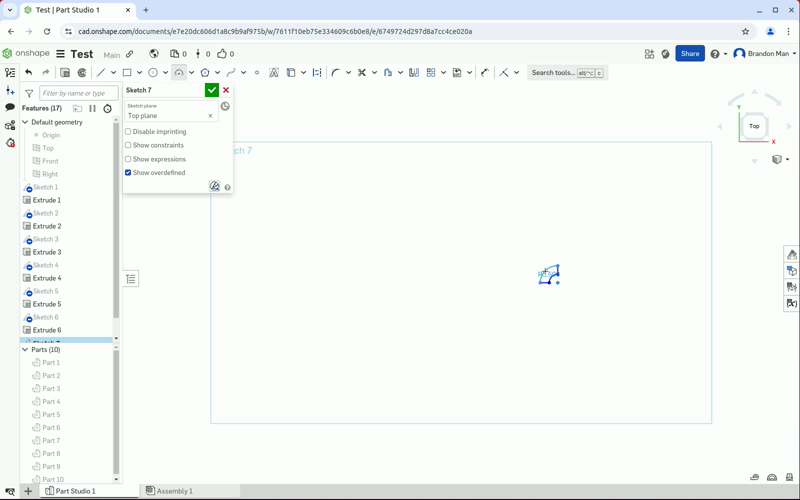
key(esc)
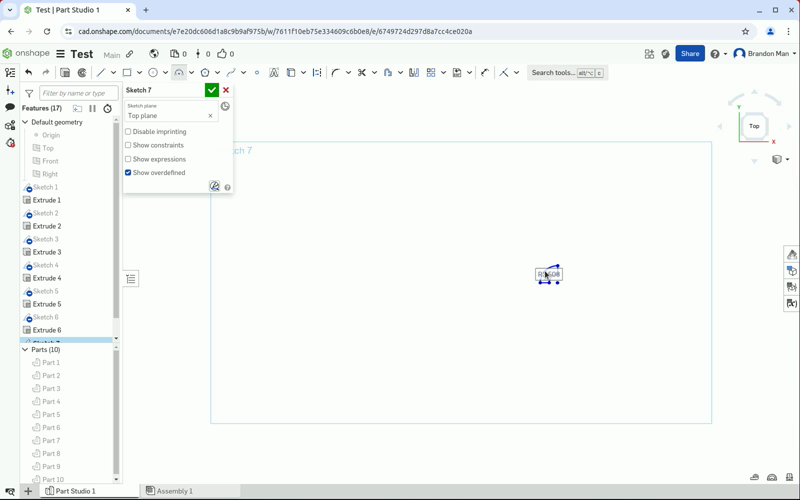
mouse_move(541, 280)
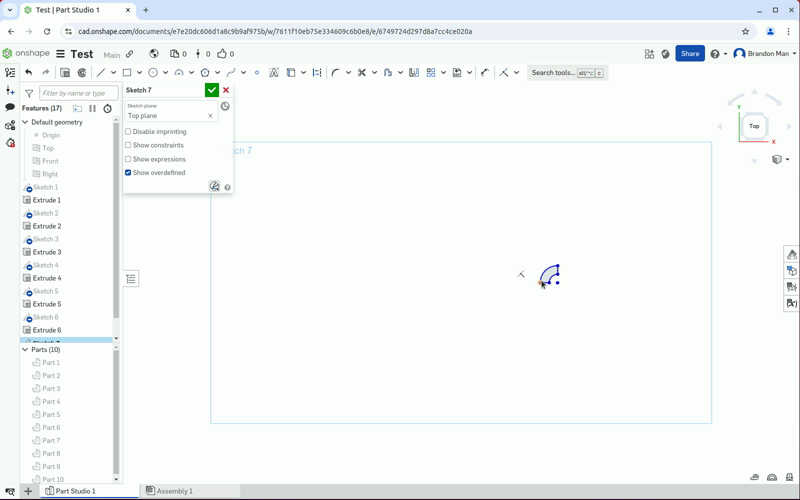
scroll(6)
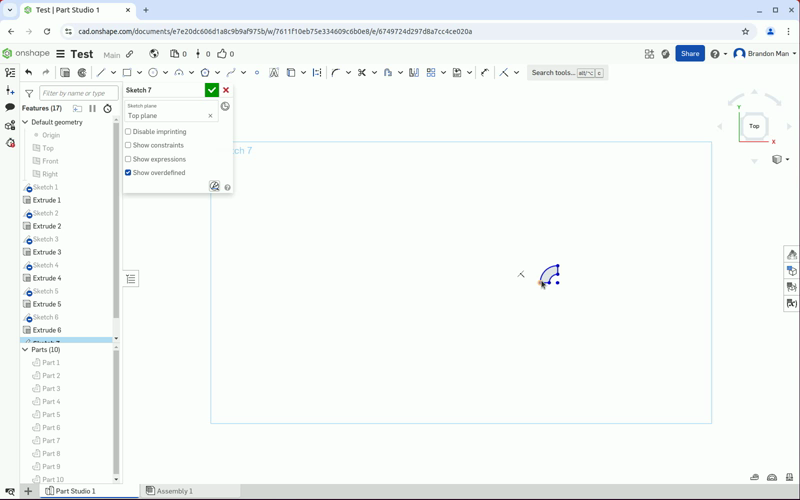
scroll(6)
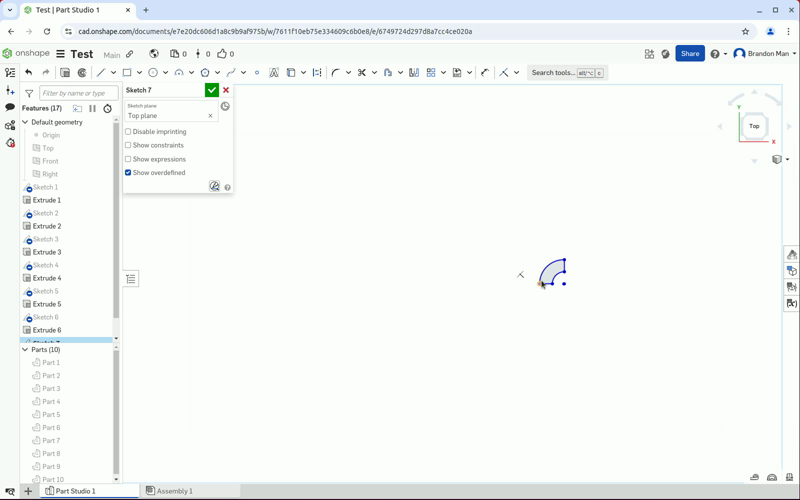
scroll(6)
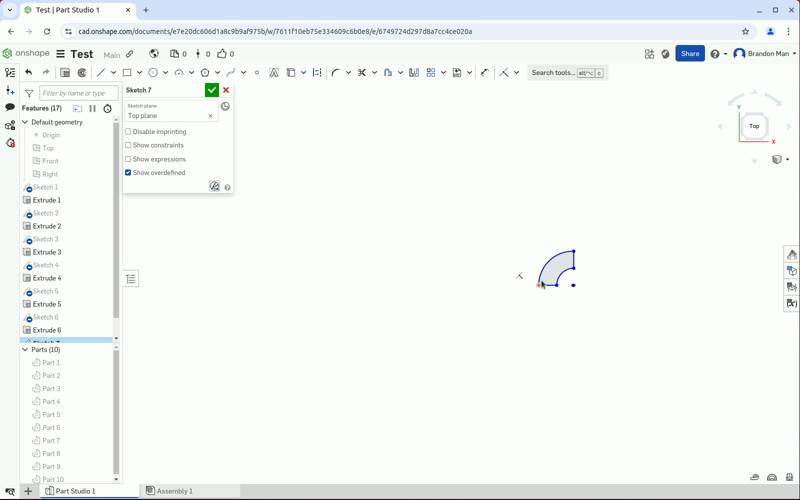
scroll(6)
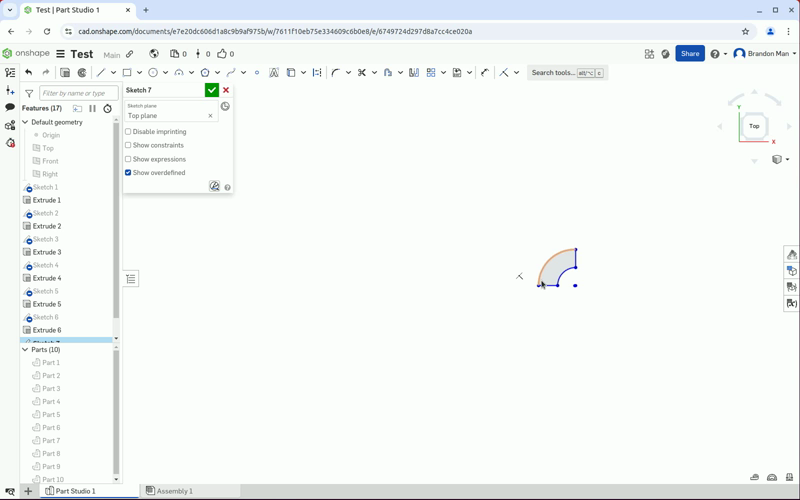
scroll(6)
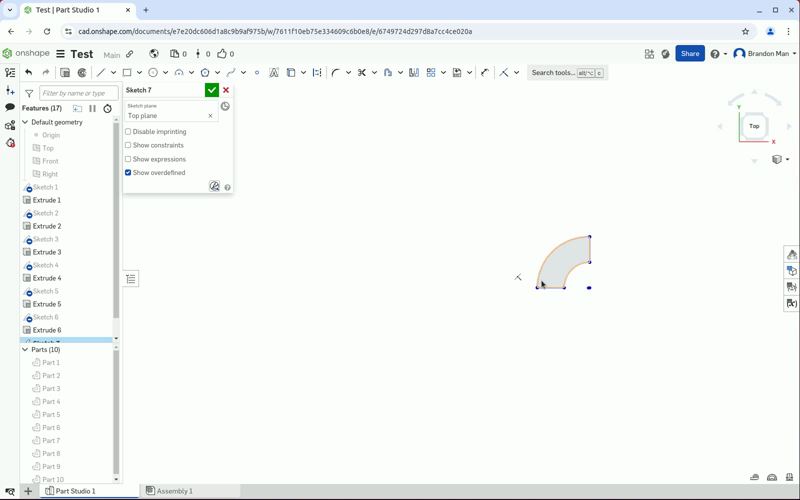
scroll(6)
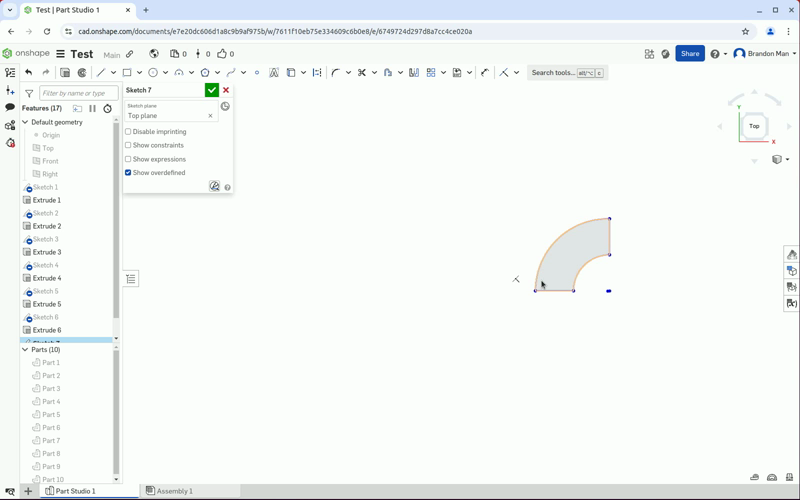
scroll(6)
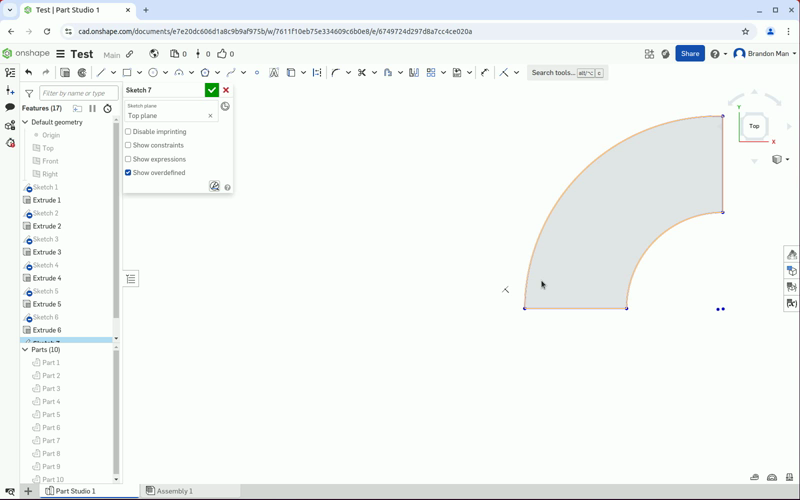
click(541, 280)
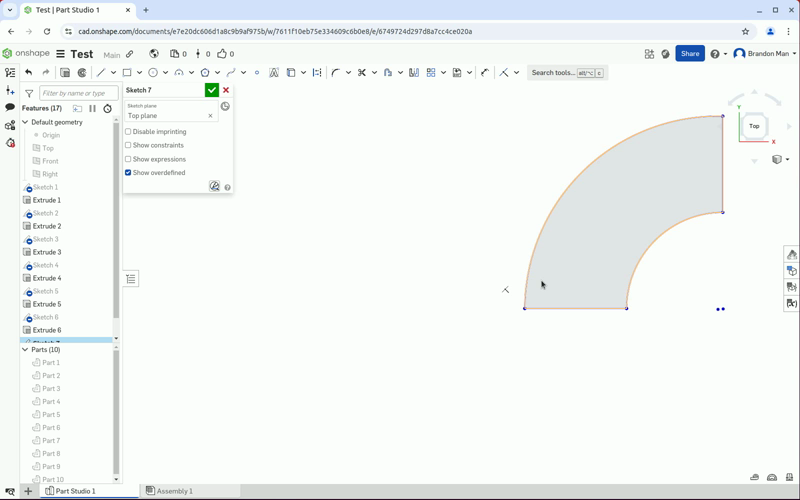
scroll(-6)
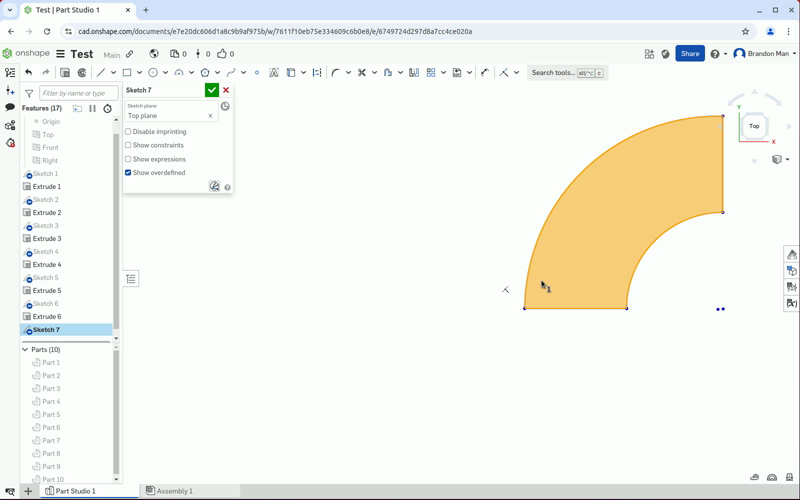
scroll(-6)
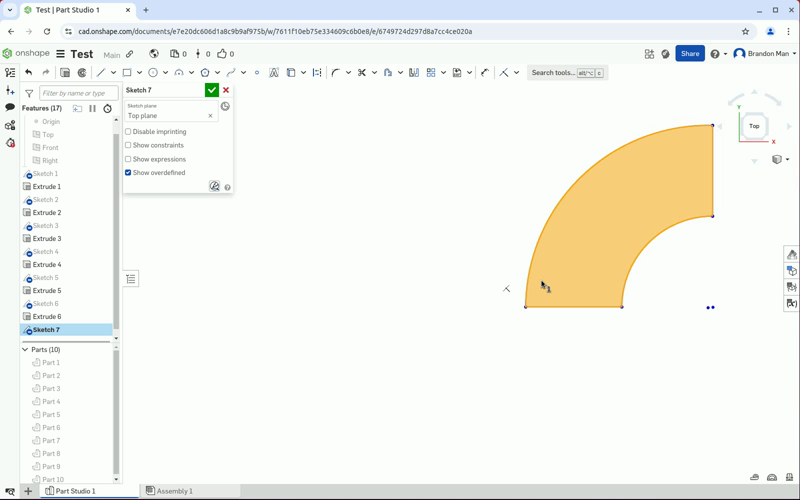
scroll(-6)
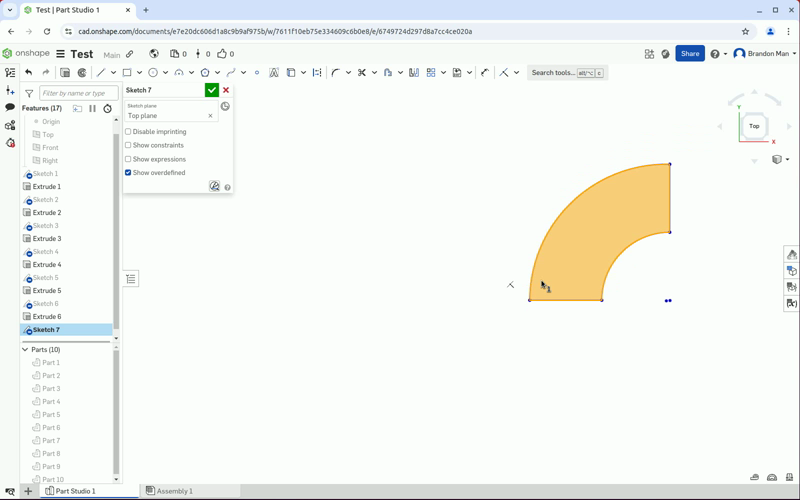
scroll(-6)
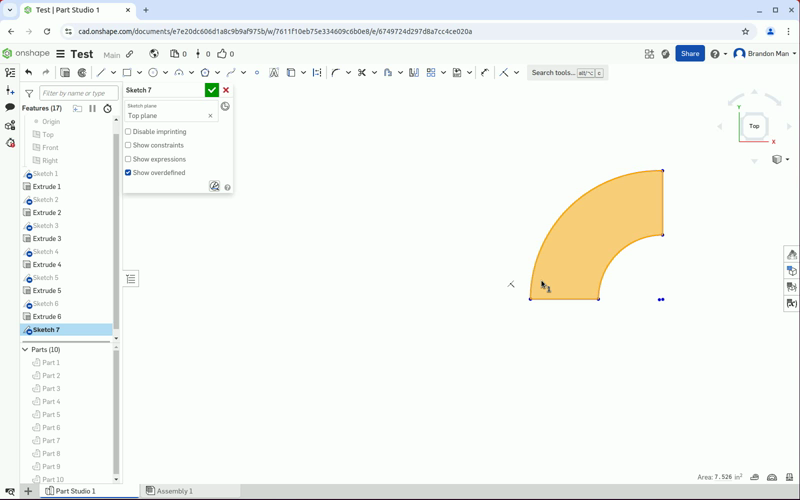
scroll(-6)
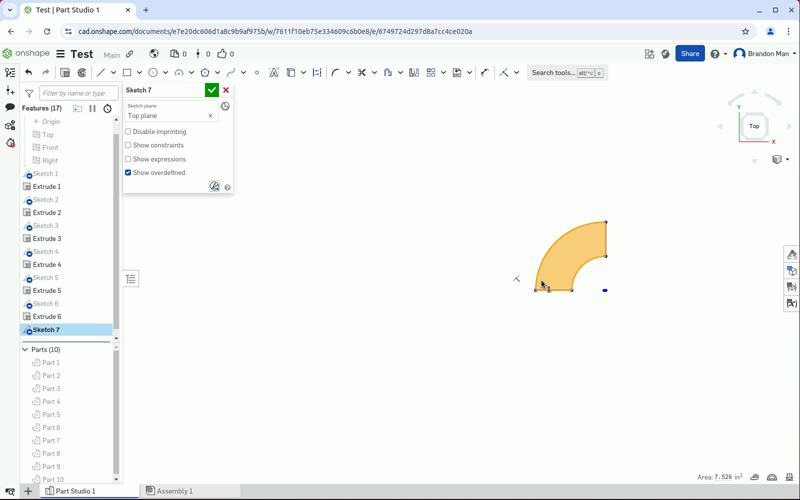
scroll(-6)
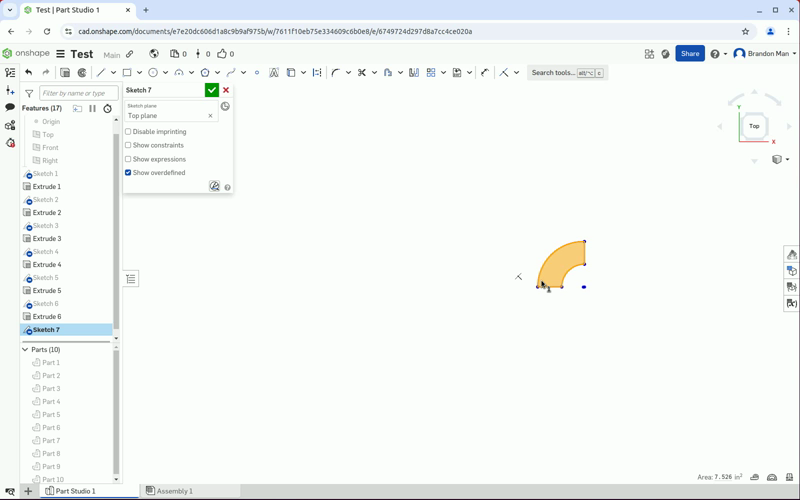
scroll(-6)
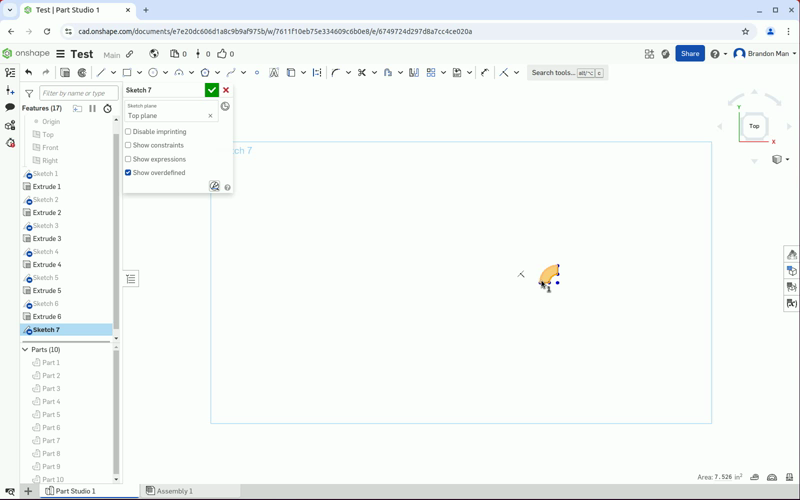
mouse_move(69, 352)
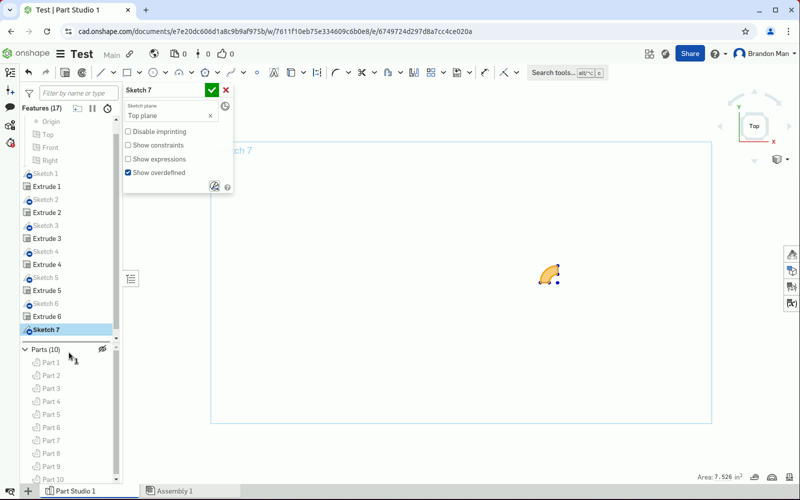
key(shift+y)
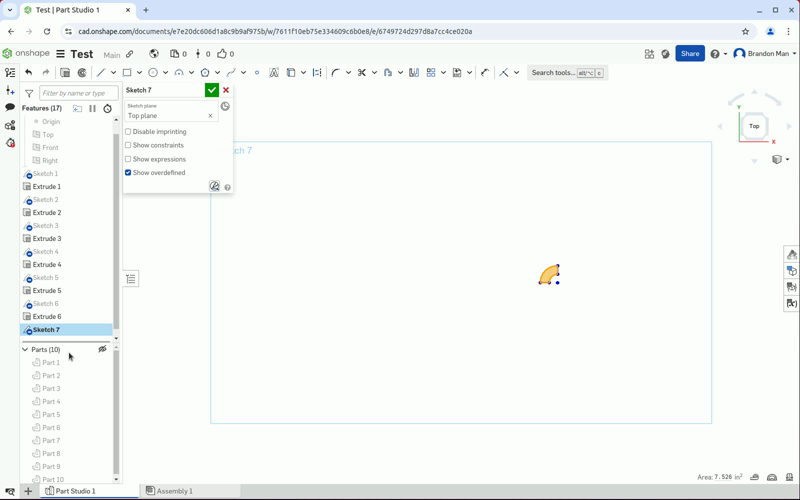
key(shift+e)
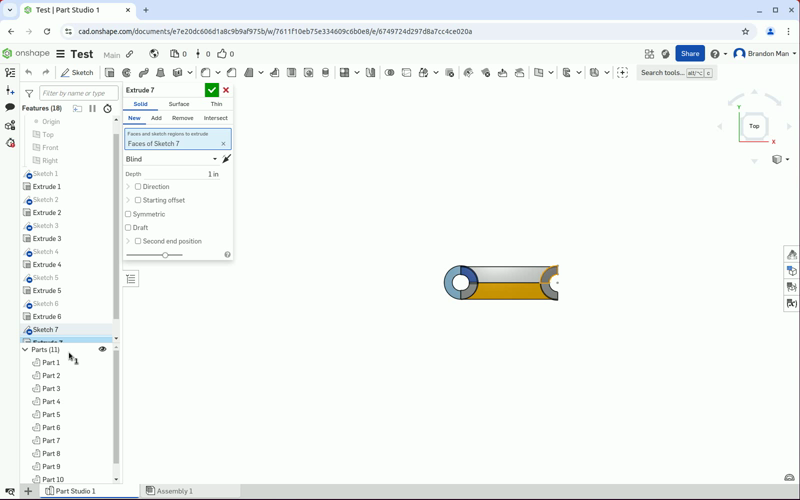
mouse_move(143, 106)
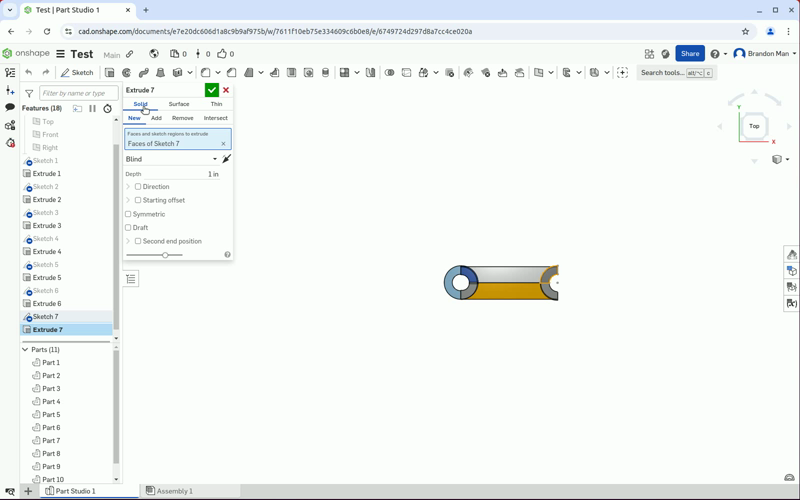
click(143, 106)
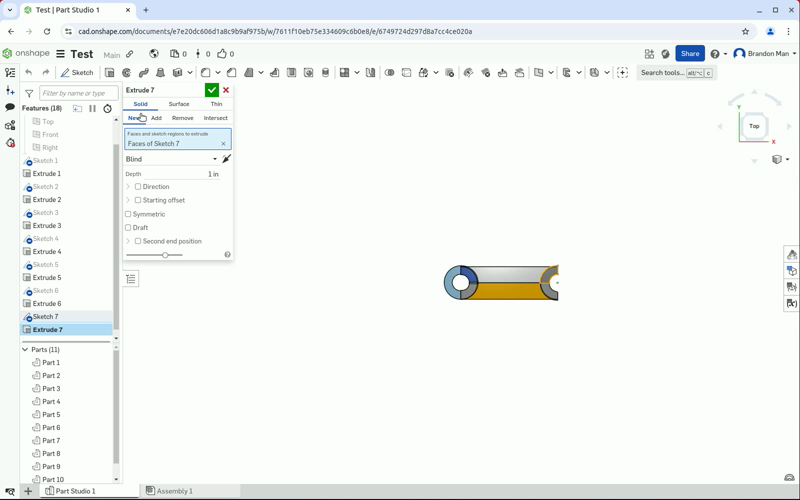
mouse_move(137, 120)
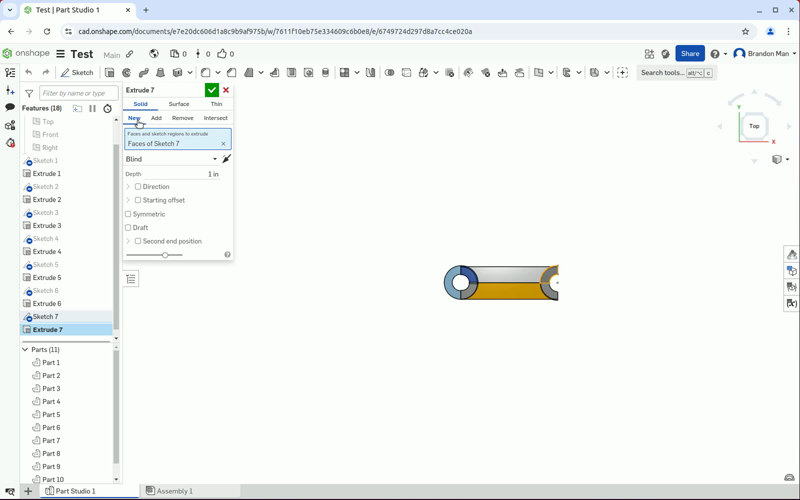
click(137, 120)
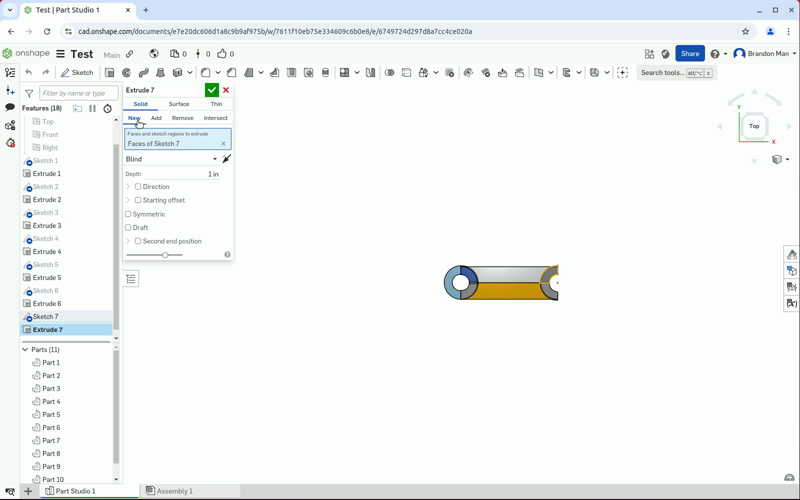
key(tab, 4)
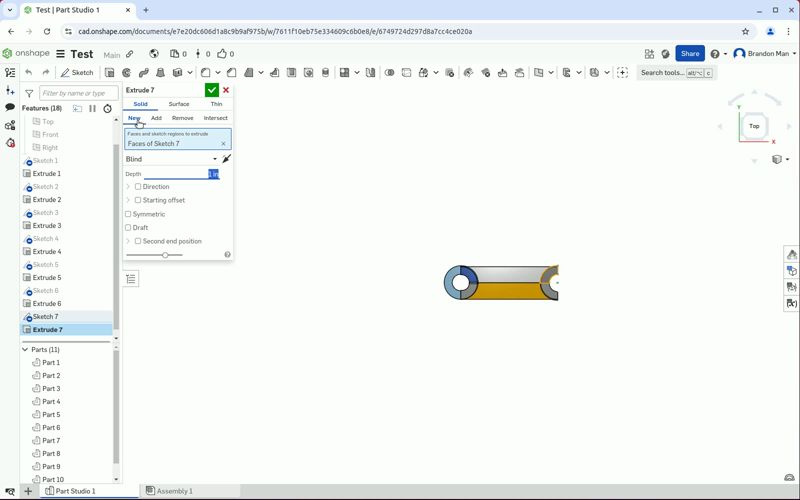
text(3.37)
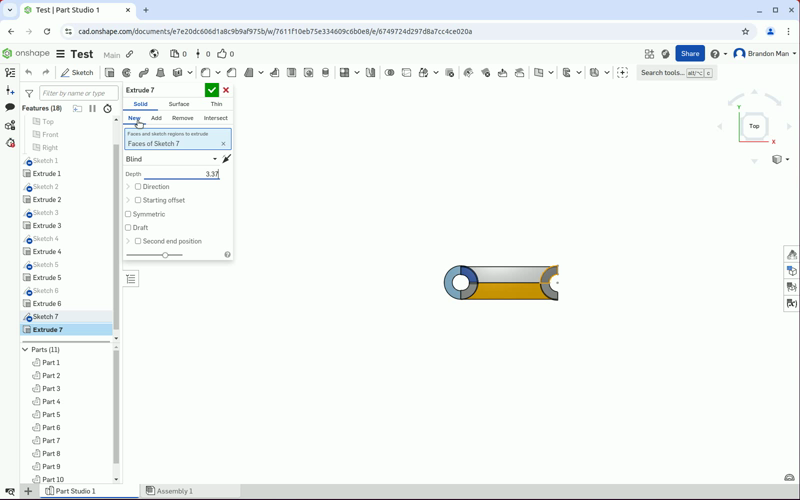
key(enter)
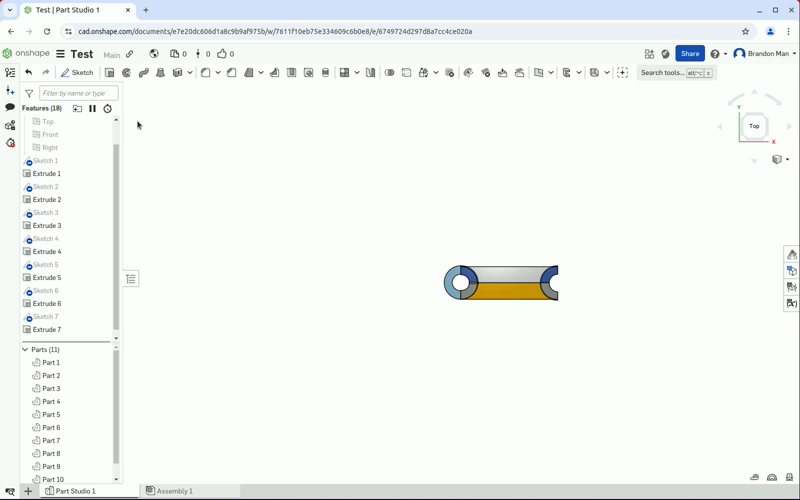
key(shift+h)
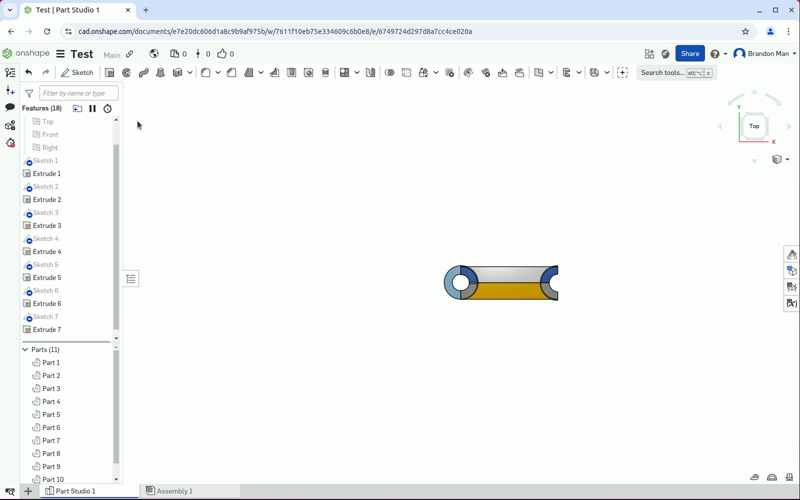
key(shift+h)
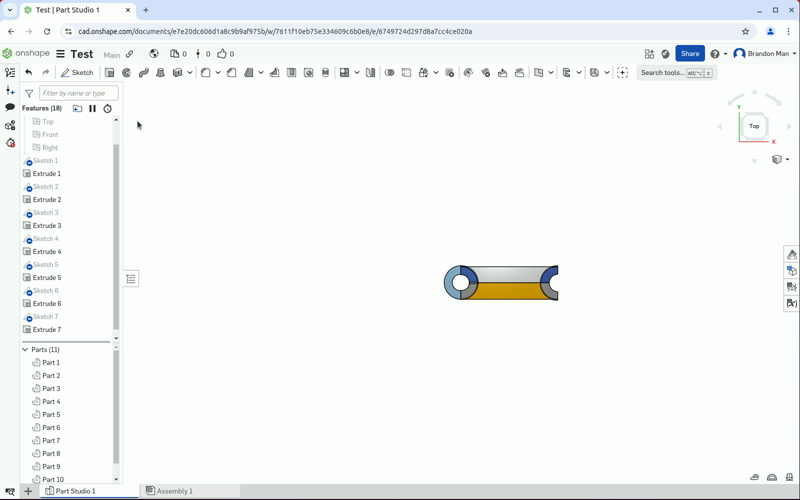
mouse_move(69, 163)
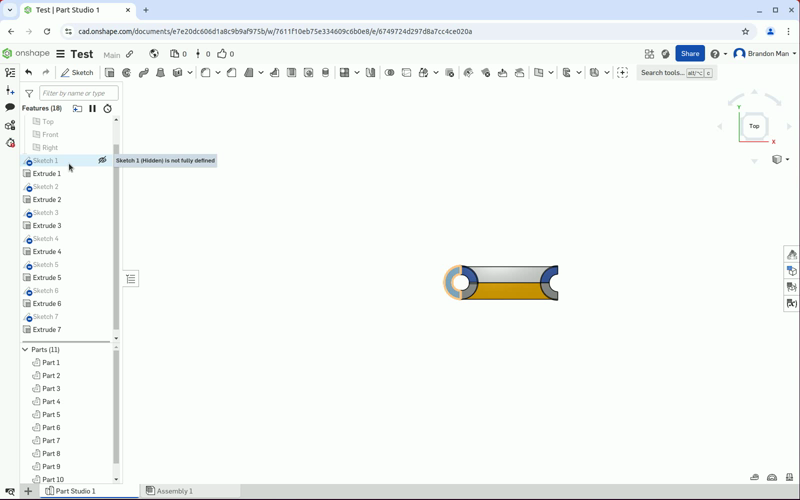
click(69, 163)
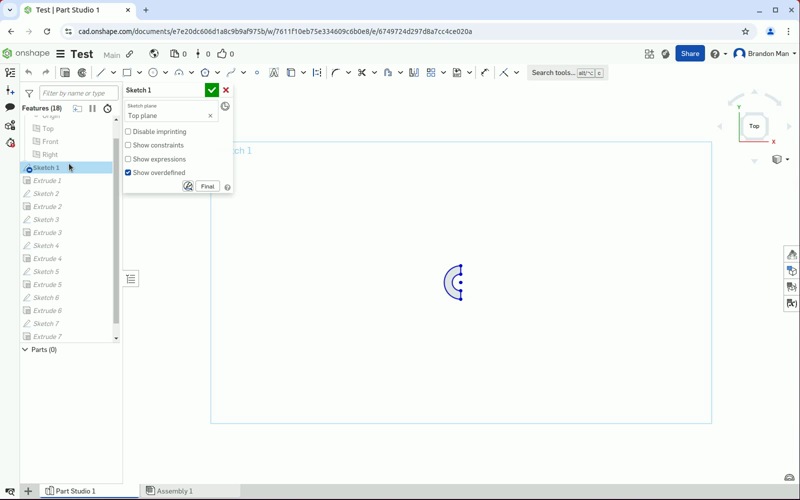
mouse_move(229, 92)
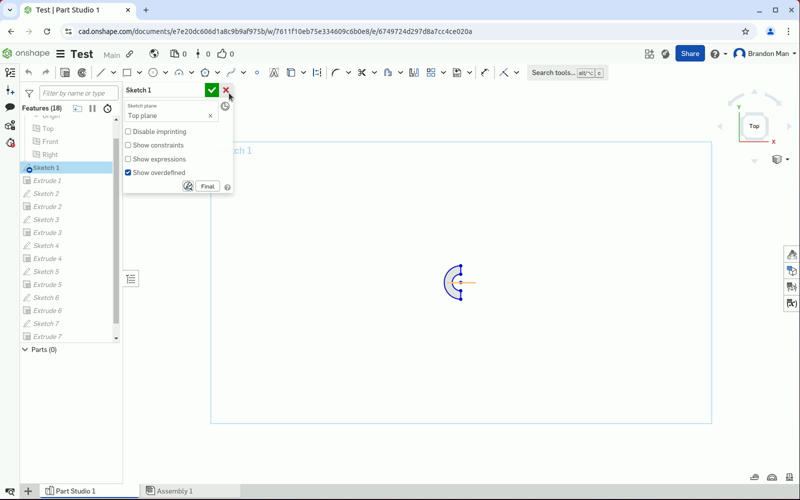
click(229, 92)
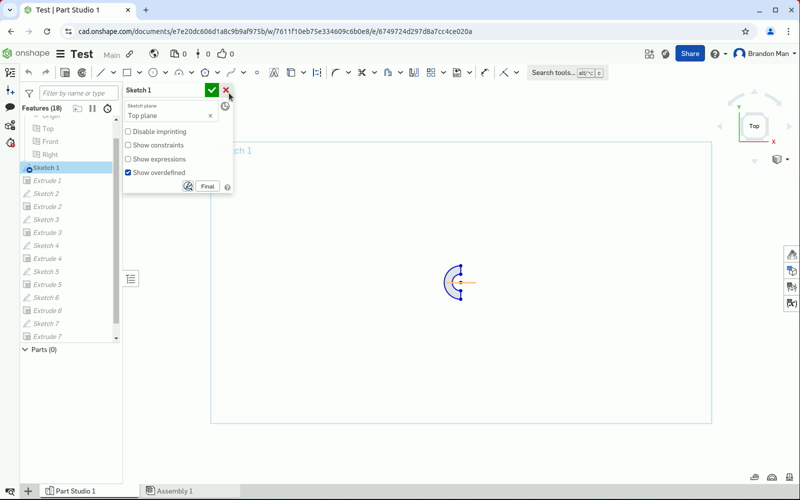
key(shift+s)
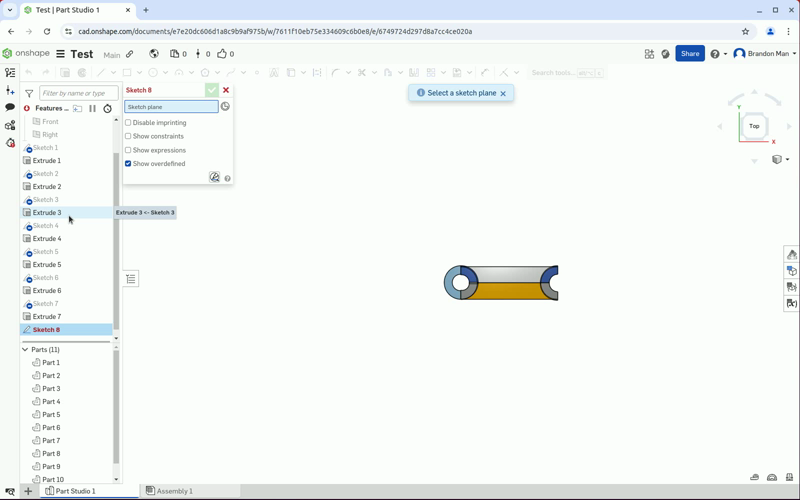
scroll(3)
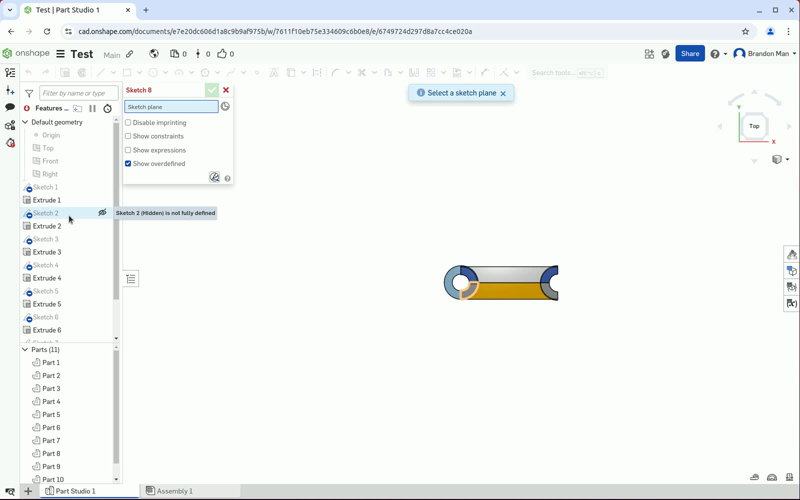
mouse_move(69, 150)
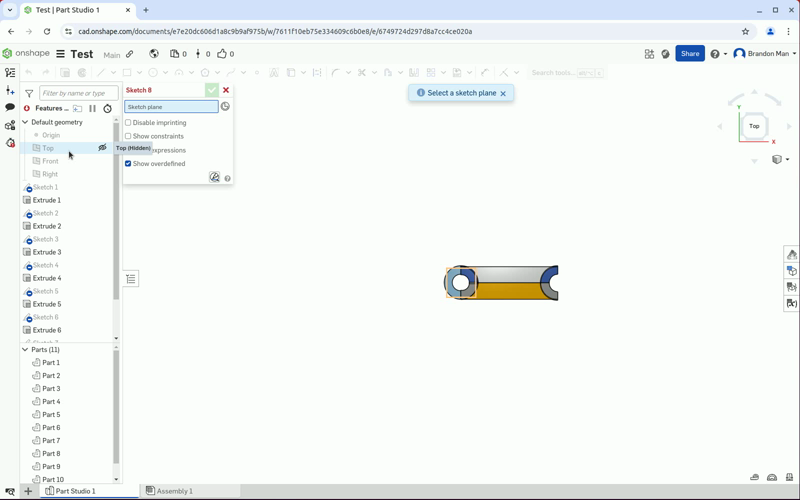
click(69, 150)
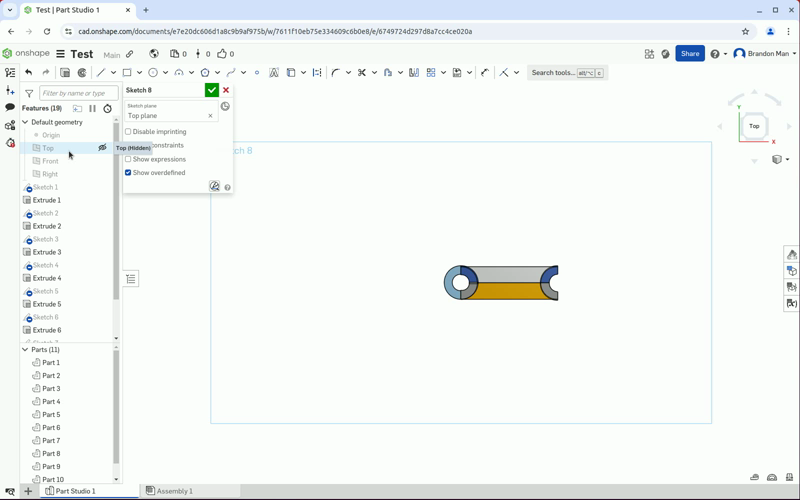
mouse_move(69, 352)
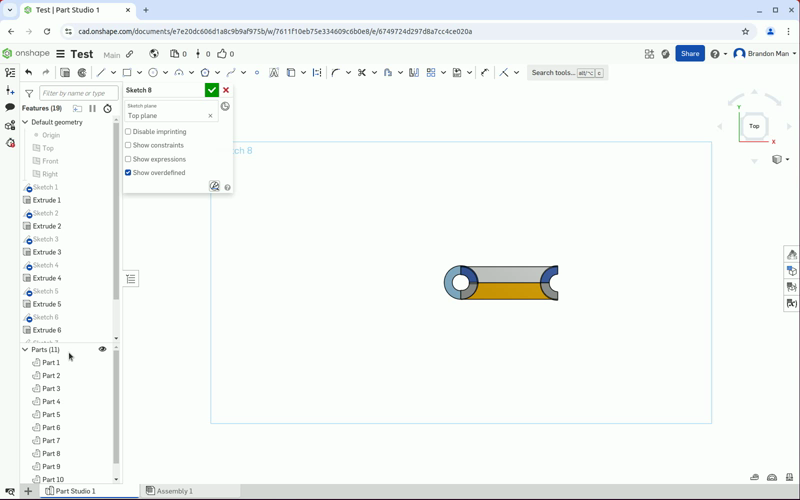
key(y)
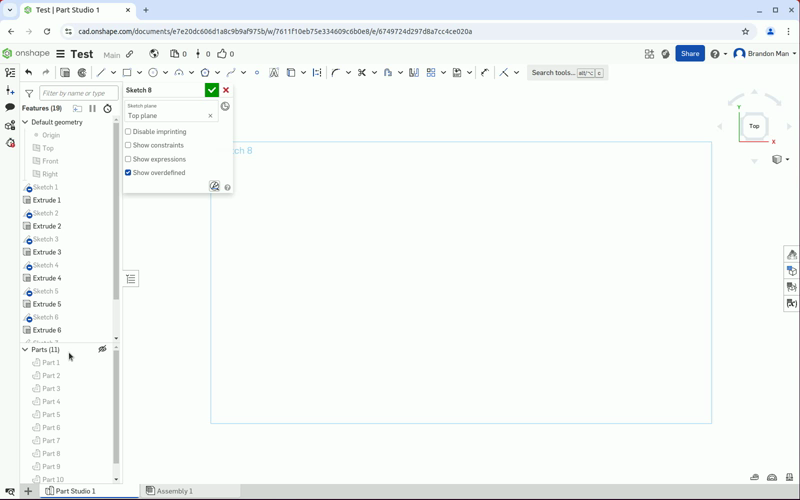
key(a)
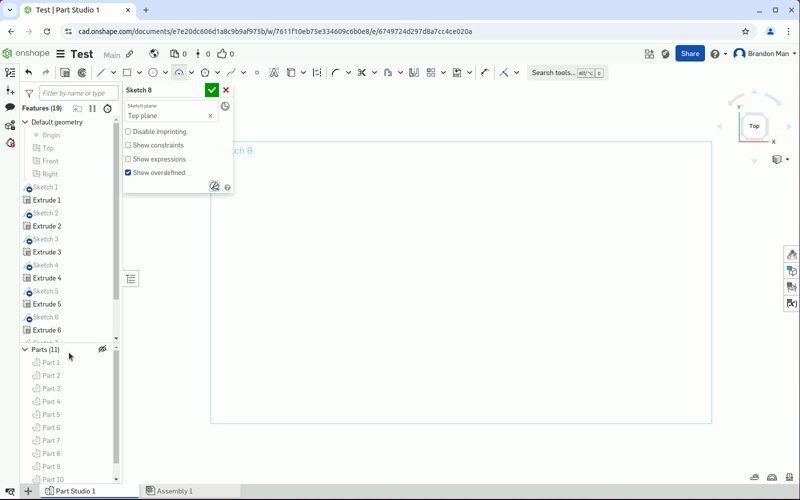
key_down(shift)
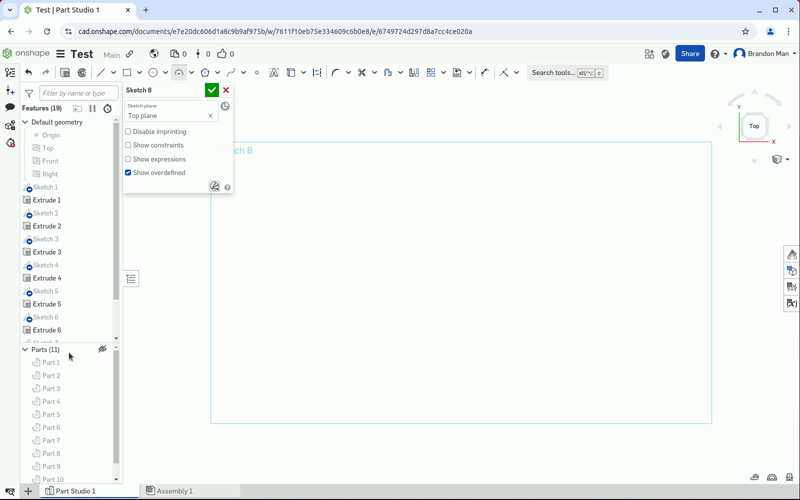
mouse_move(556, 299)
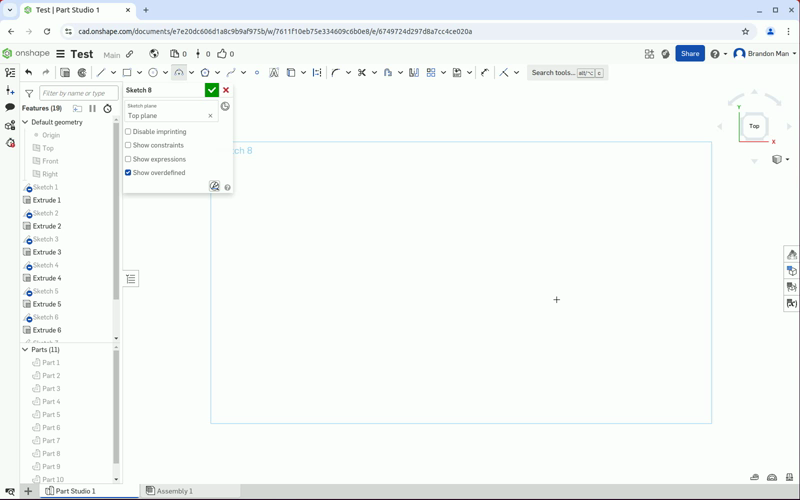
click(556, 299)
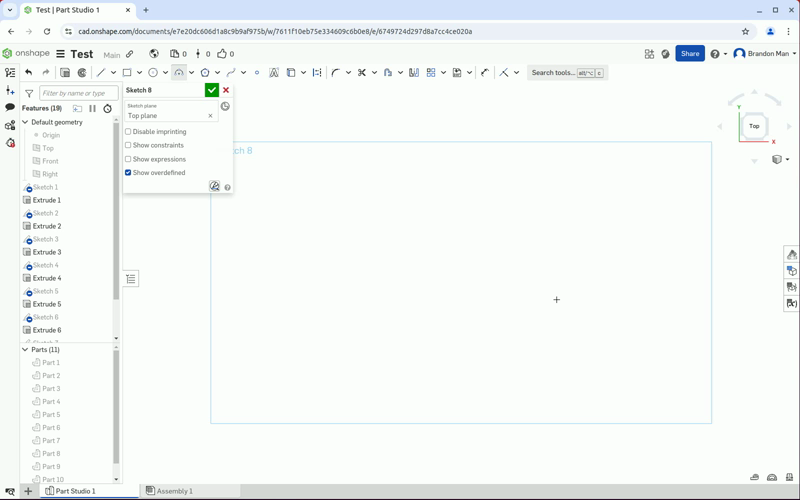
key_up(shift)
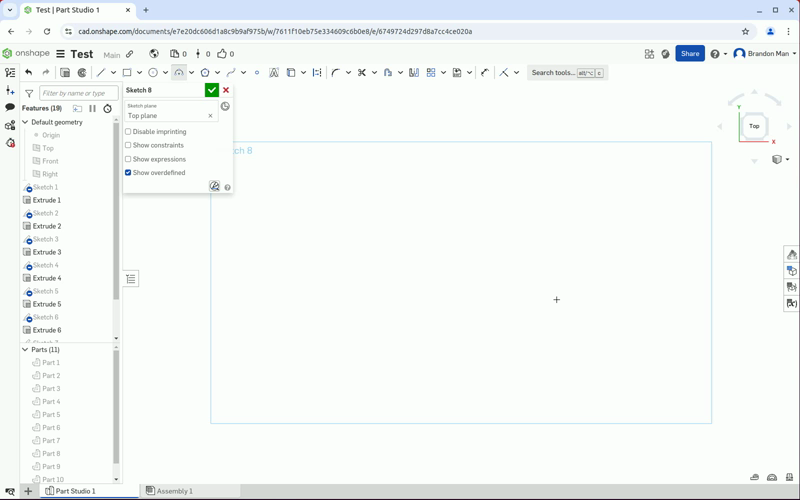
key_down(shift)
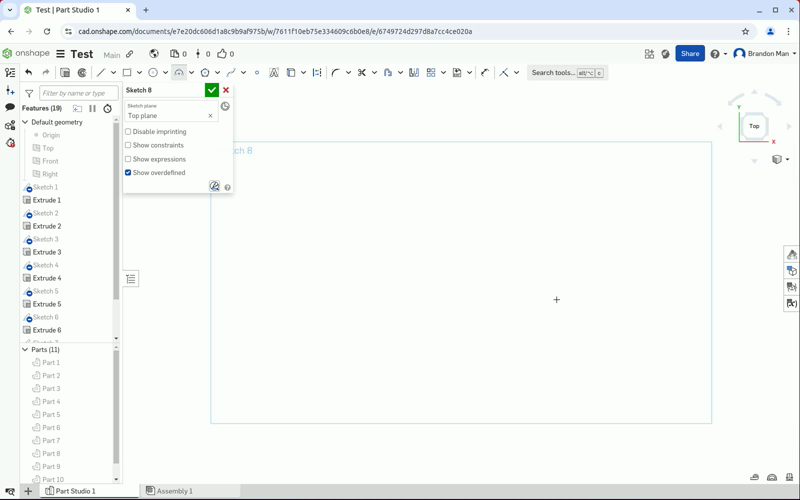
mouse_move(556, 265)
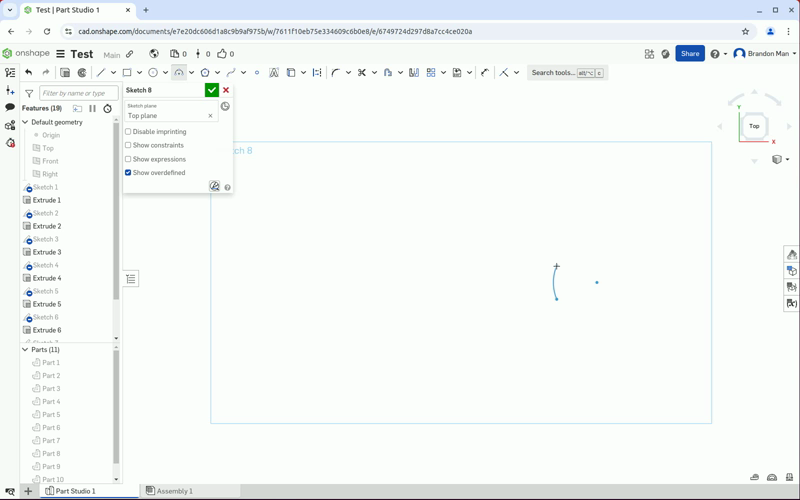
click(556, 265)
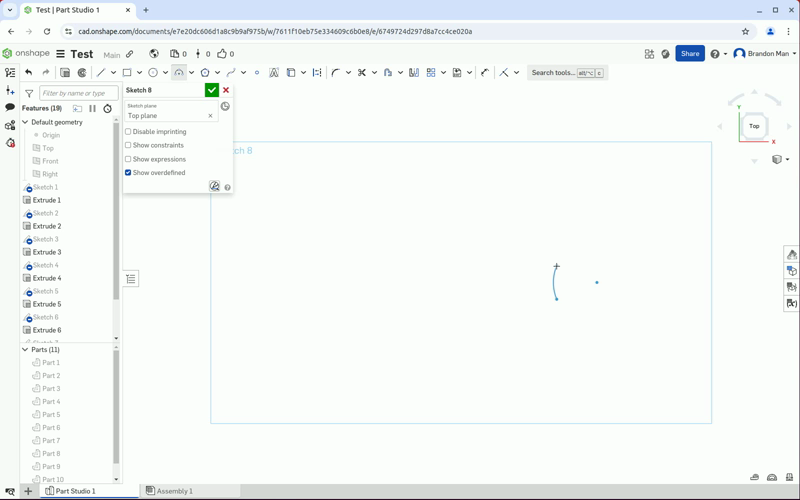
mouse_move(573, 282)
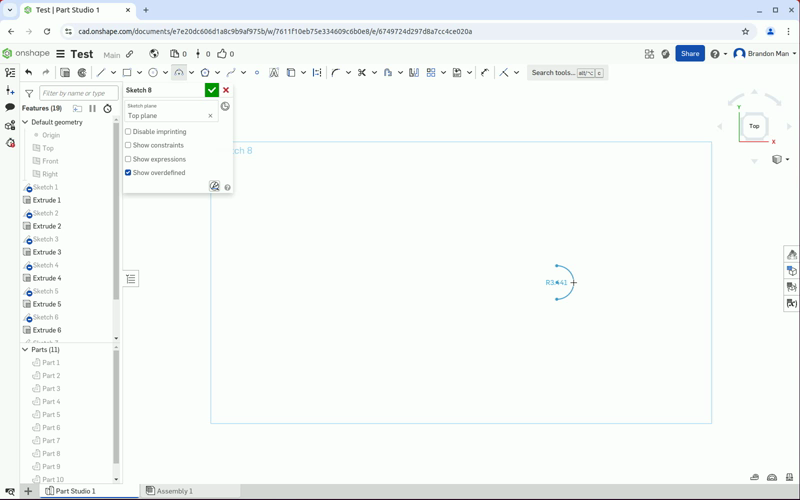
click(573, 282)
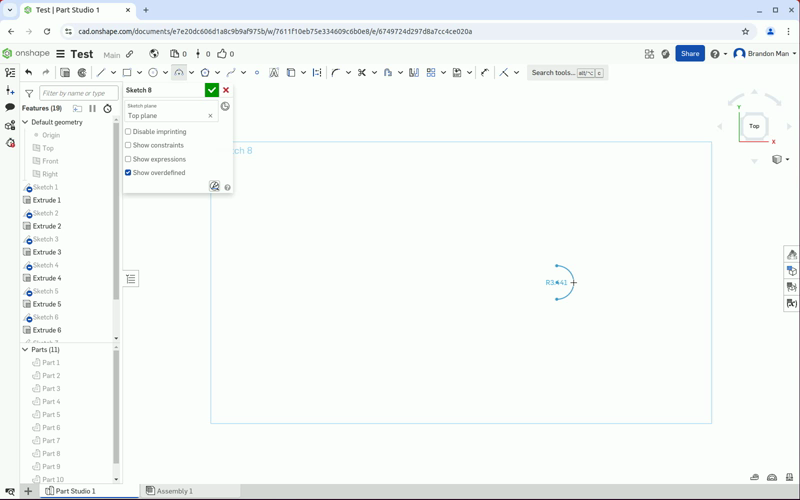
key_up(shift)
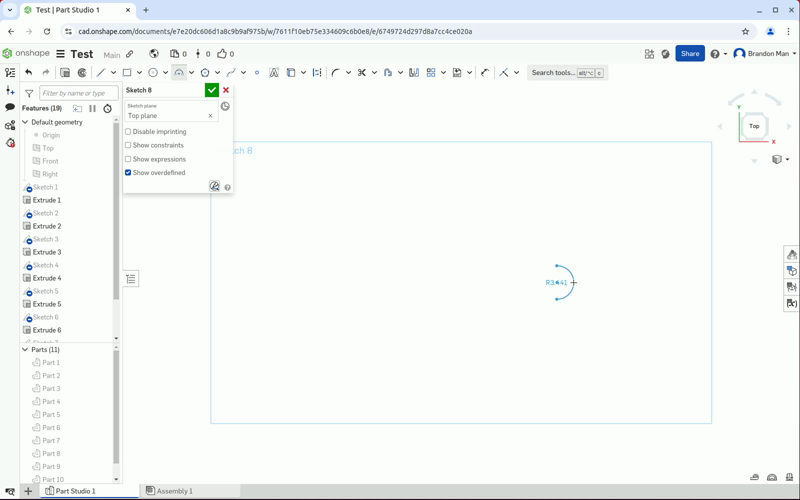
key(esc)
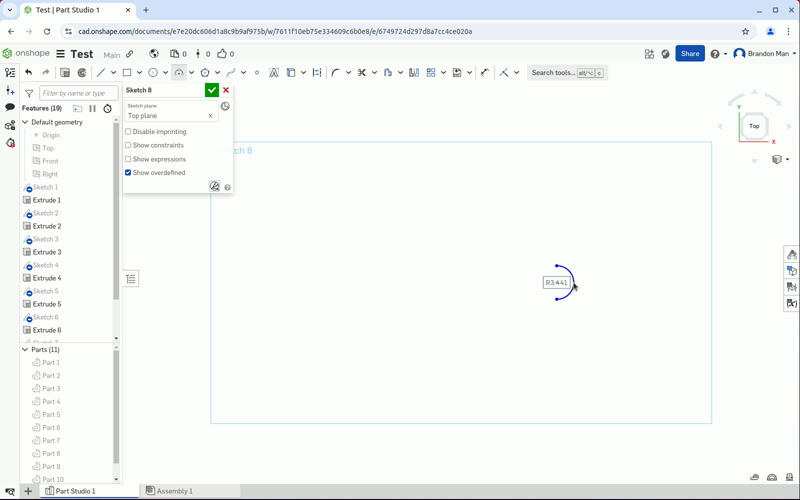
key(l)
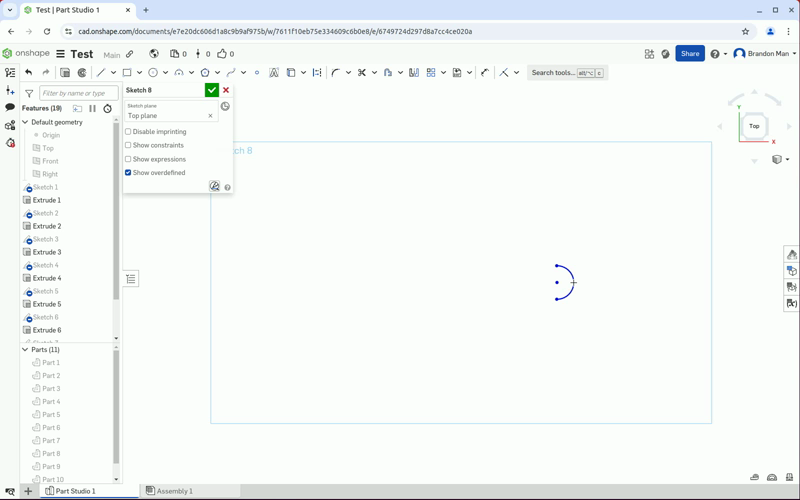
mouse_move(556, 265)
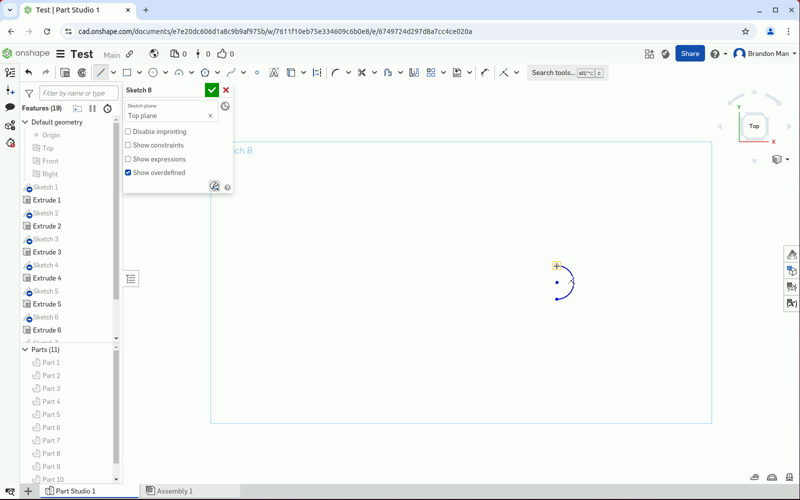
click(556, 265)
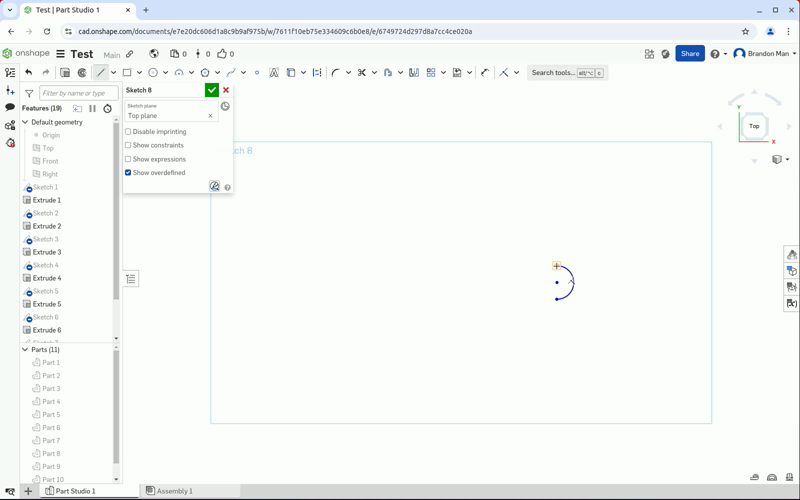
key_down(shift)
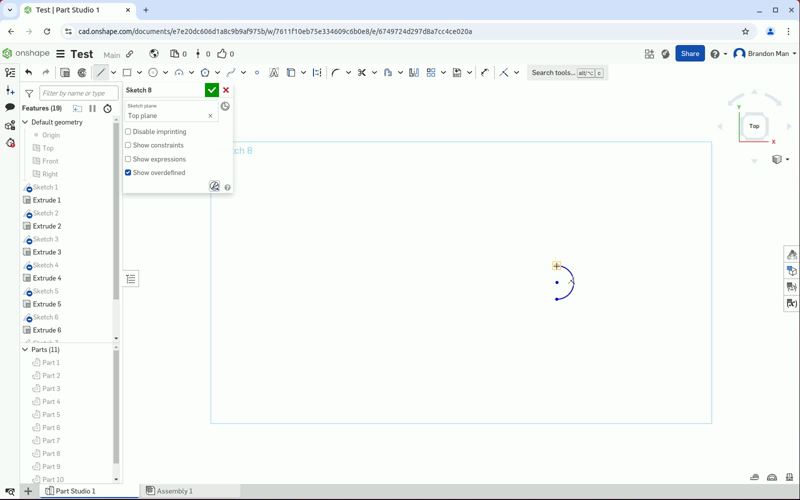
mouse_move(586, 265)
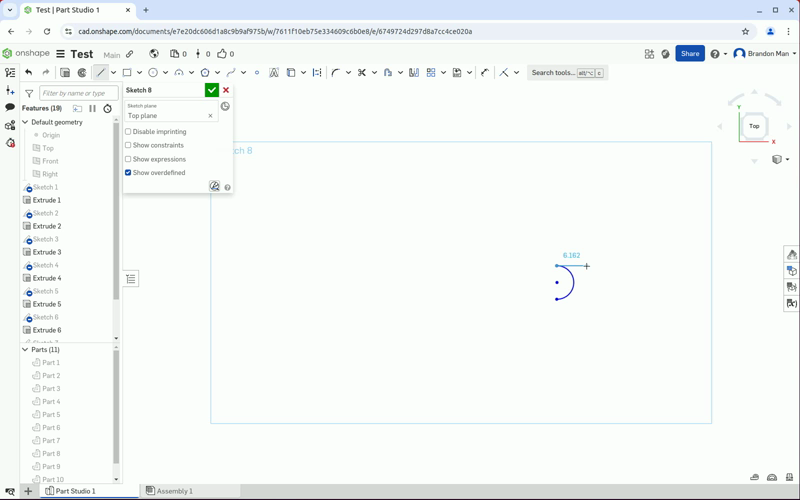
mouse_move(556, 274)
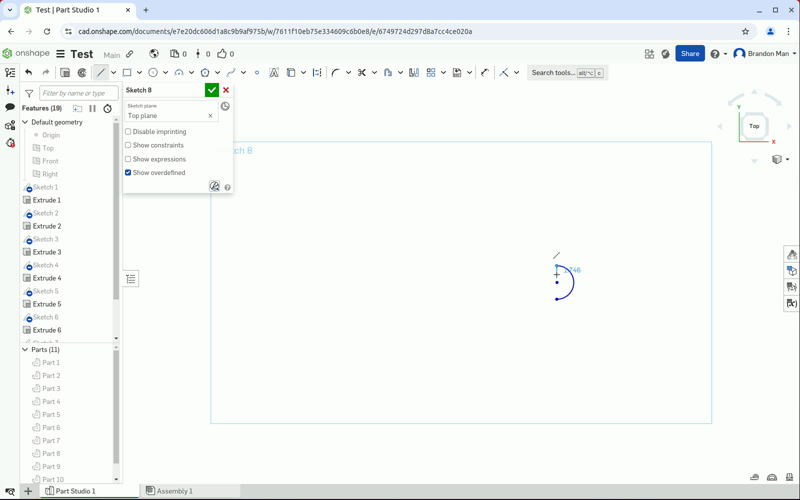
click(556, 274)
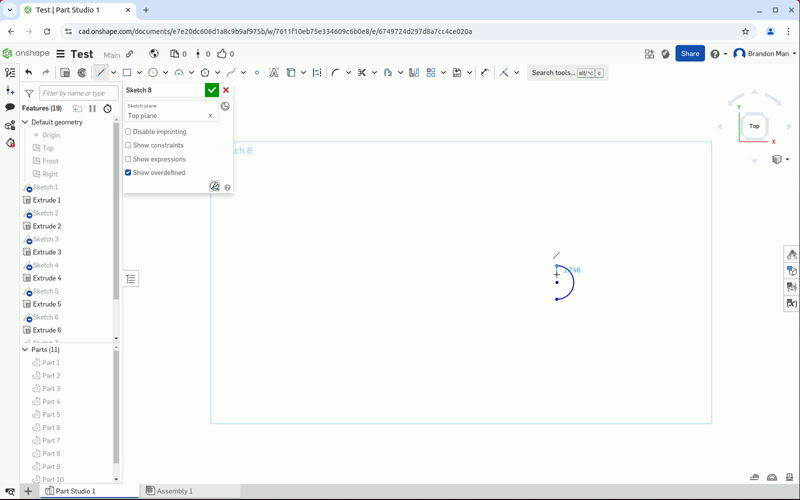
key_up(shift)
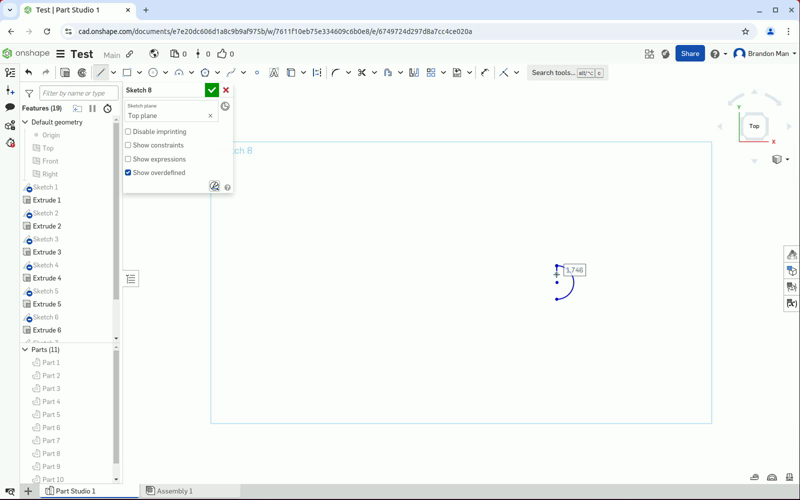
key(esc)
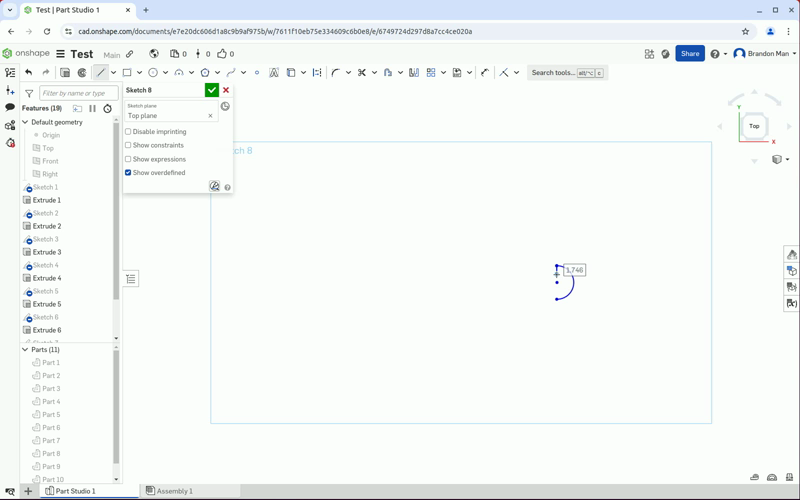
key(a)
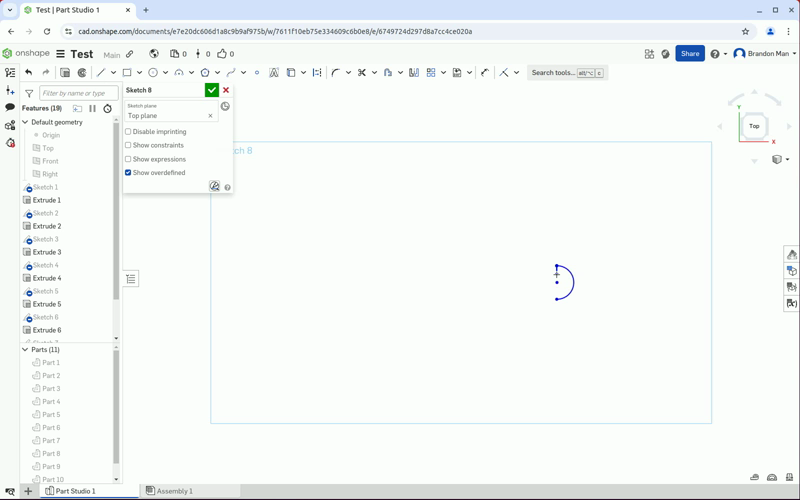
mouse_move(556, 274)
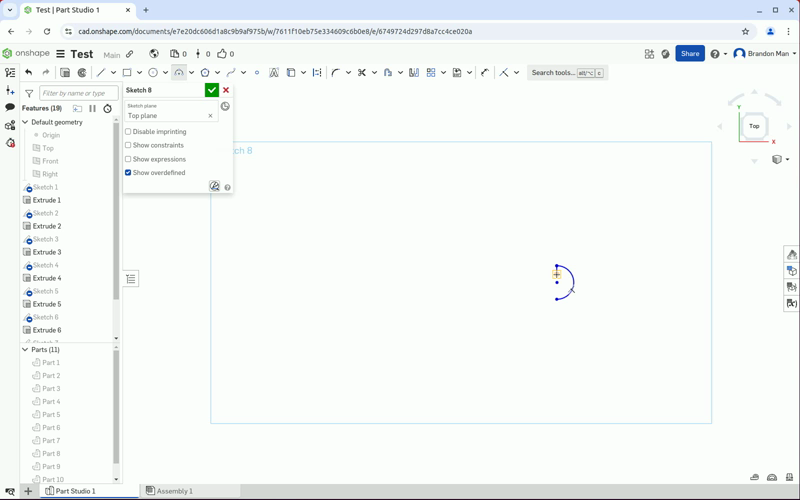
click(556, 274)
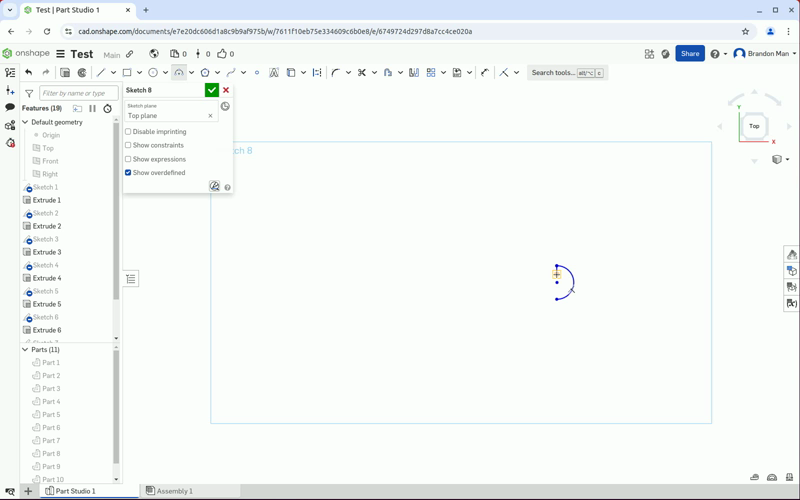
key_down(shift)
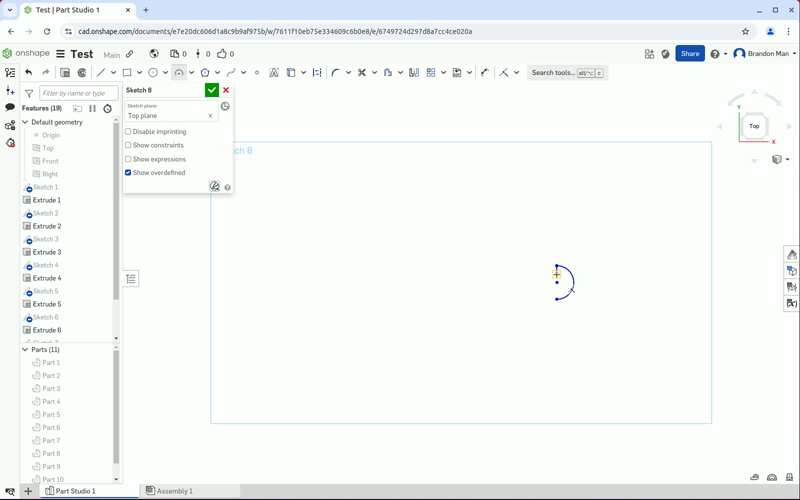
mouse_move(556, 290)
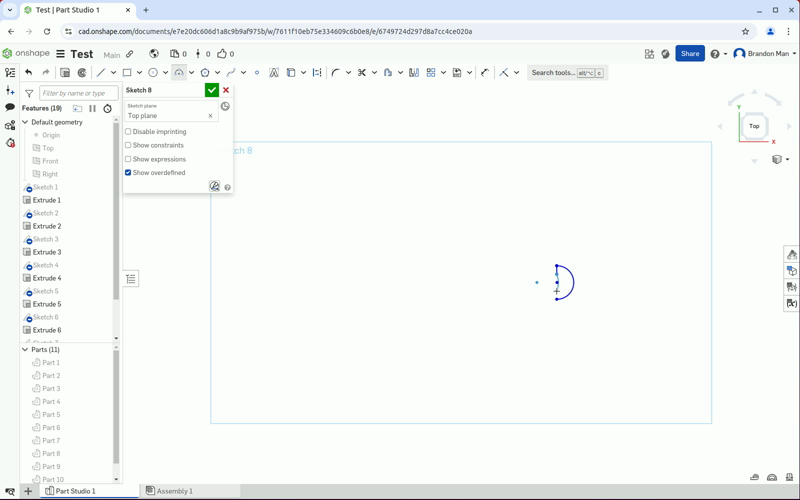
click(556, 290)
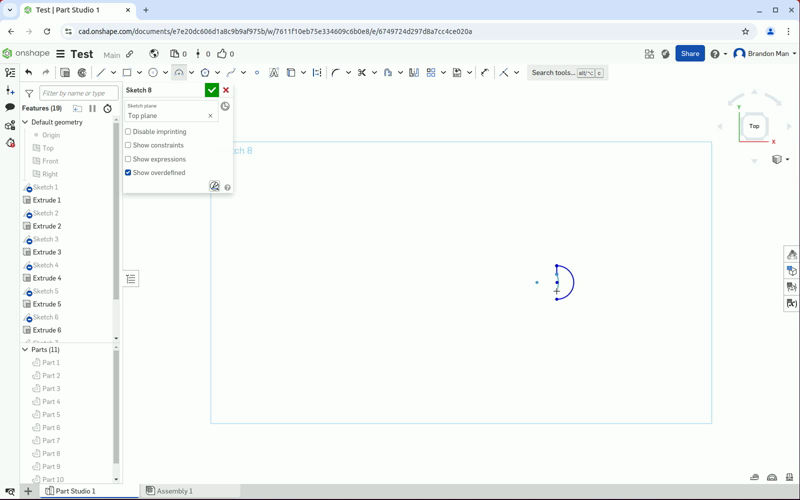
mouse_move(565, 282)
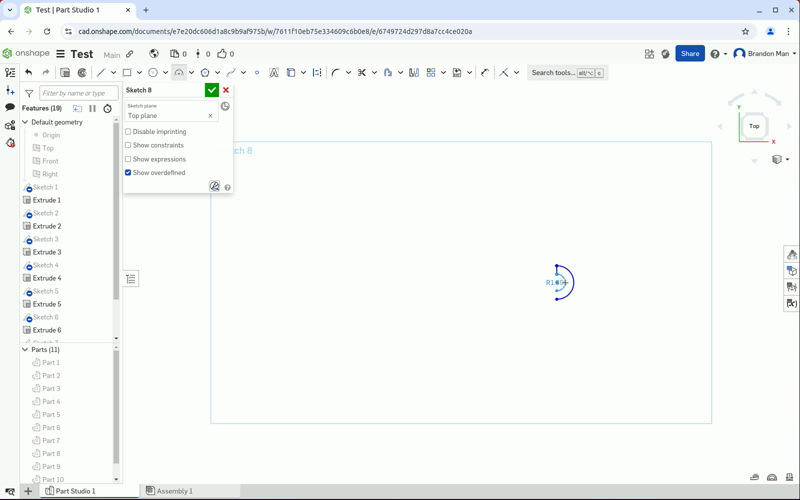
click(565, 282)
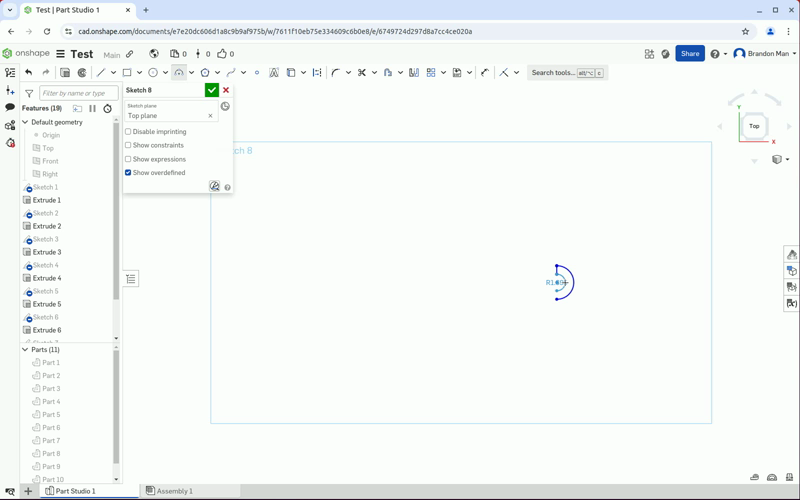
key_up(shift)
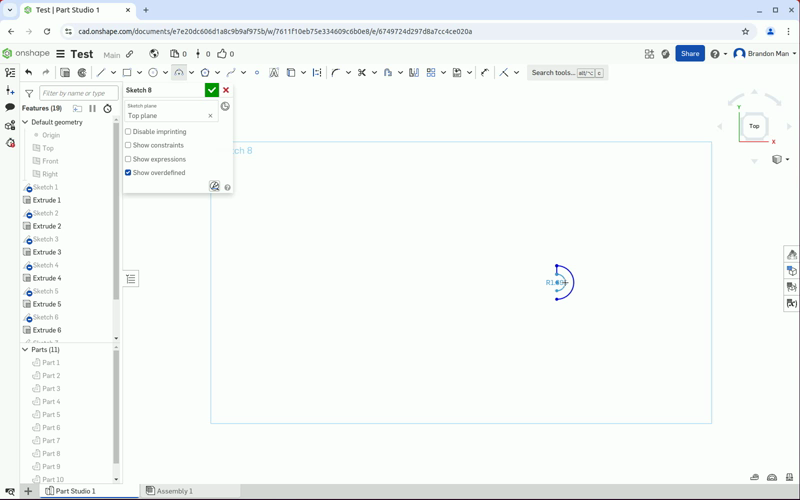
key(esc)
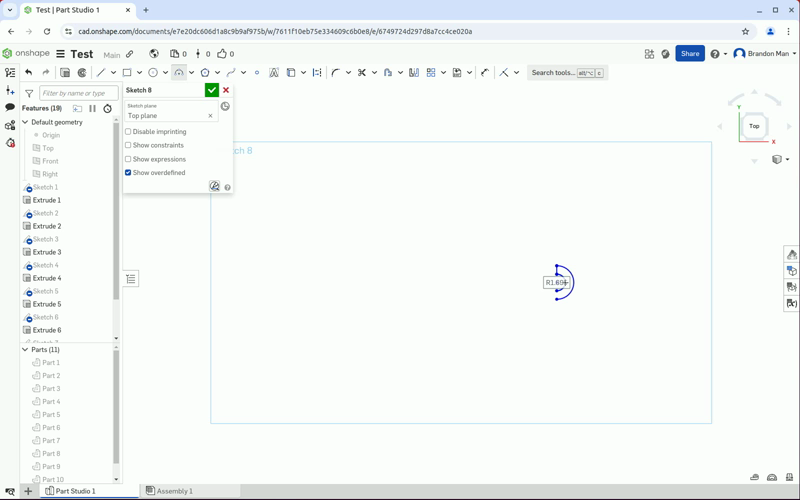
key(l)
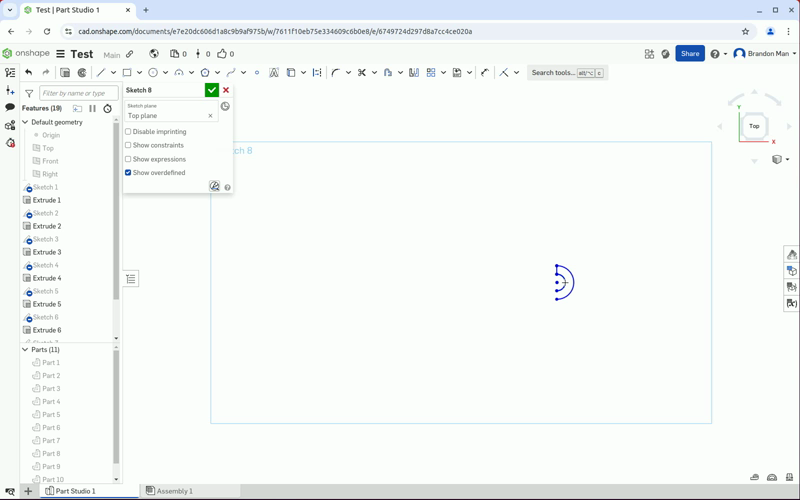
mouse_move(556, 290)
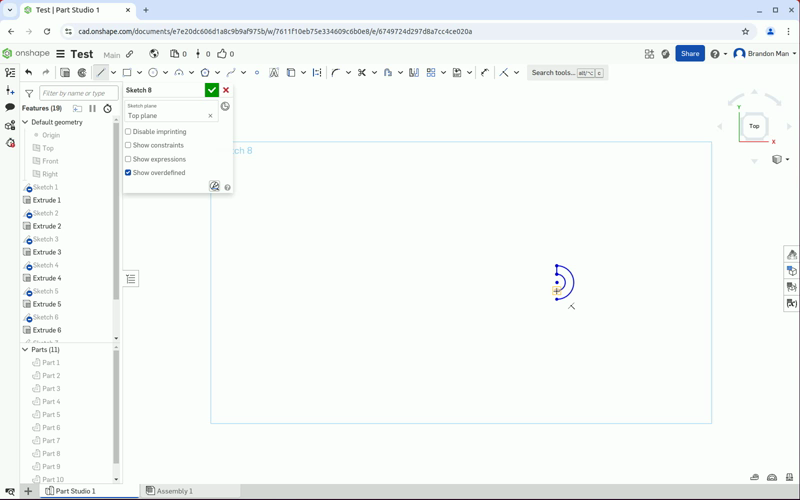
click(556, 290)
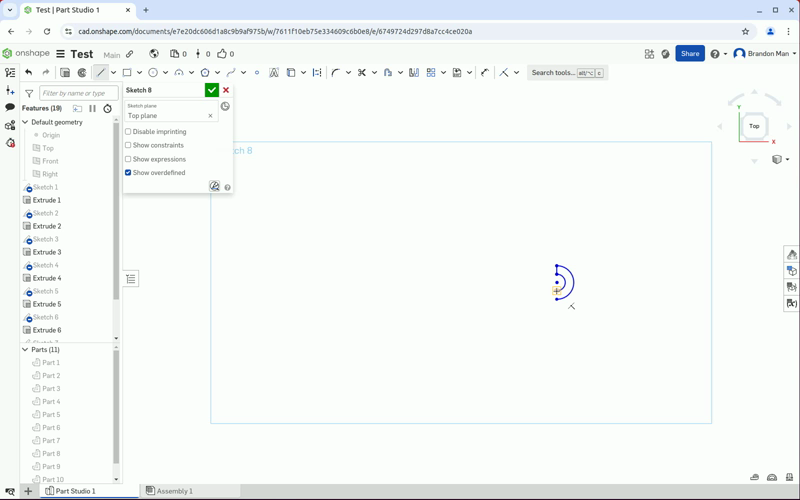
mouse_move(586, 290)
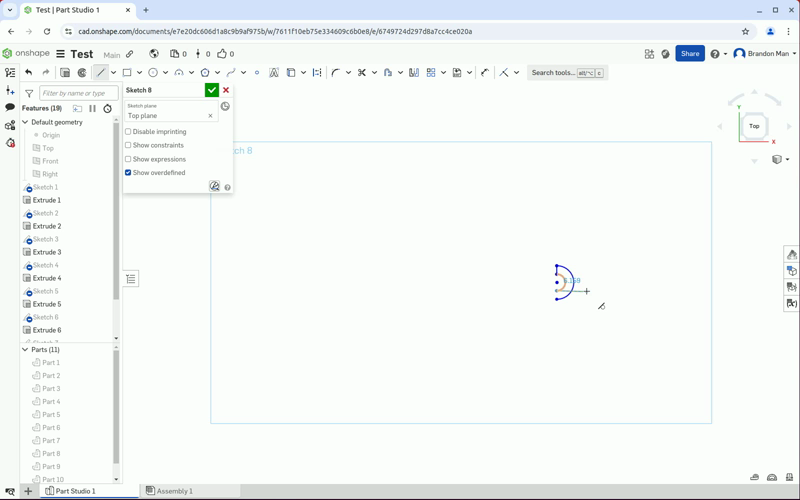
key_down(shift)
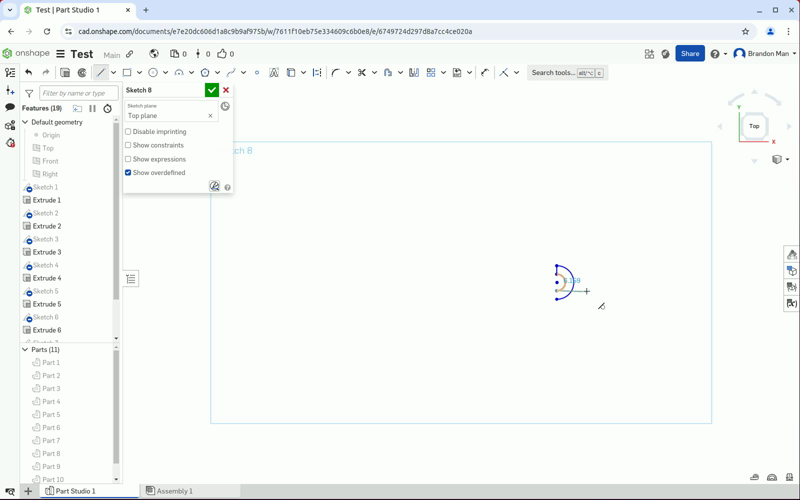
mouse_move(556, 299)
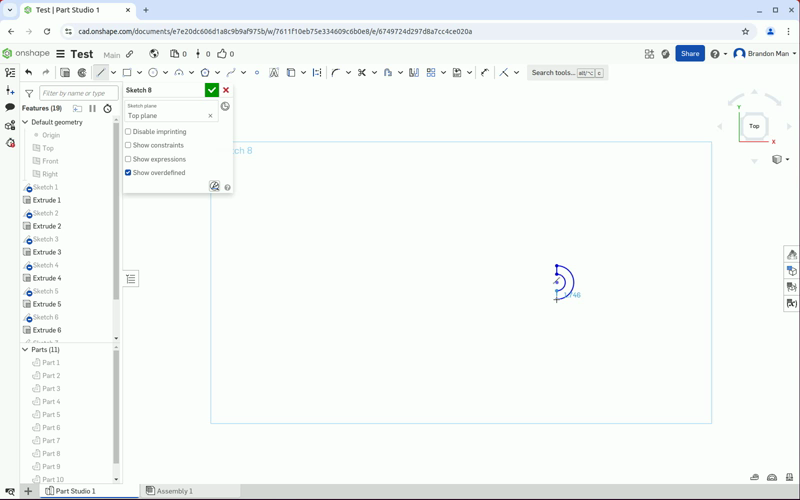
key_up(shift)
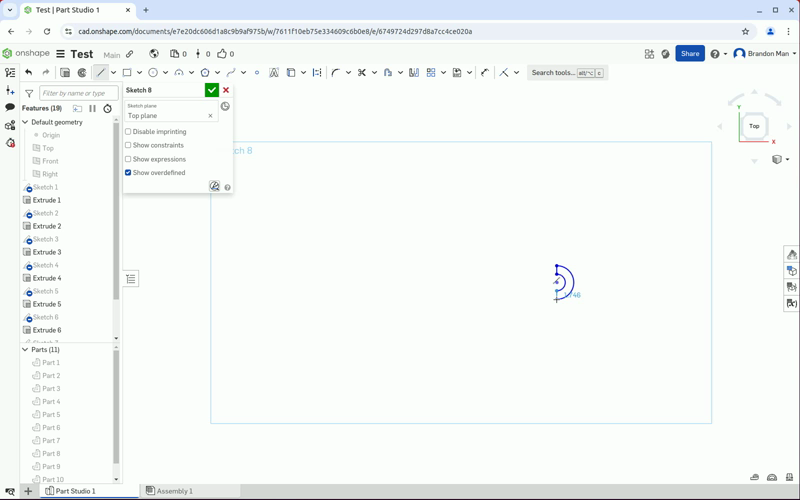
click(556, 299)
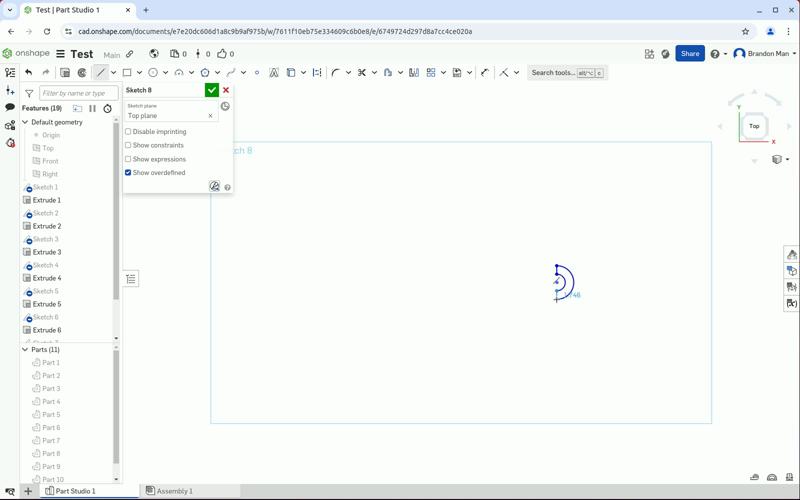
key(esc)
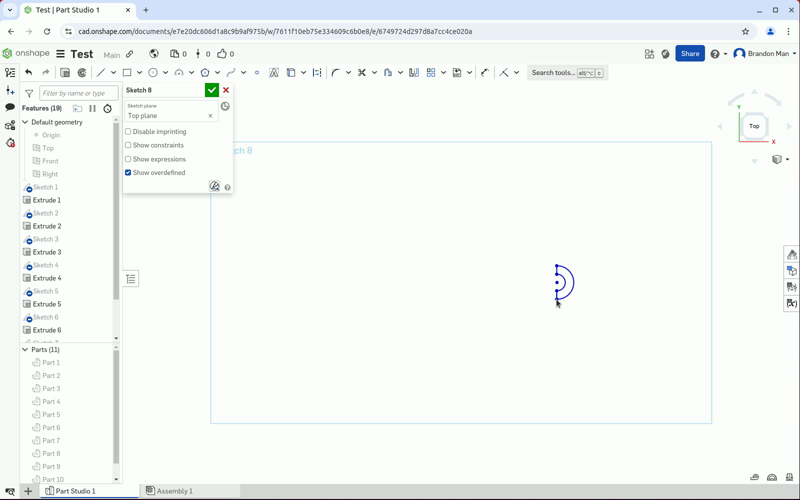
mouse_move(559, 292)
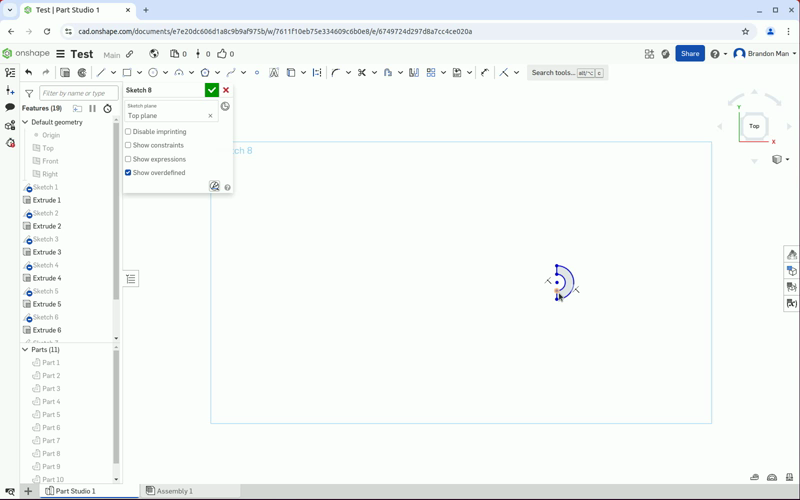
scroll(6)
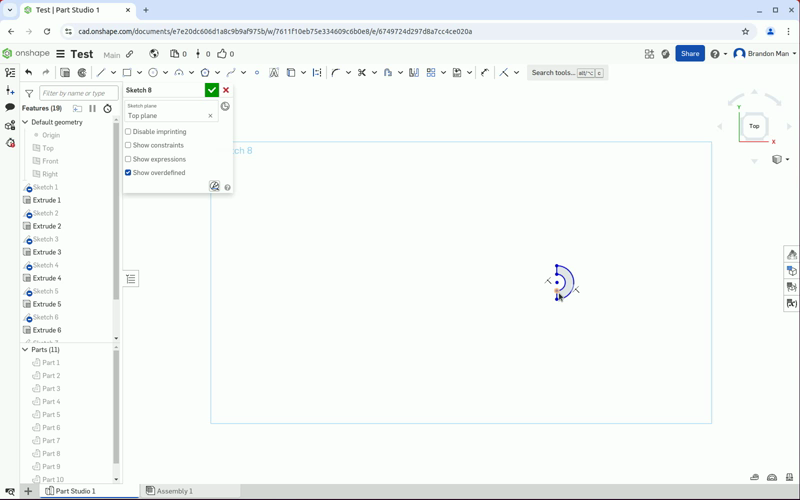
scroll(6)
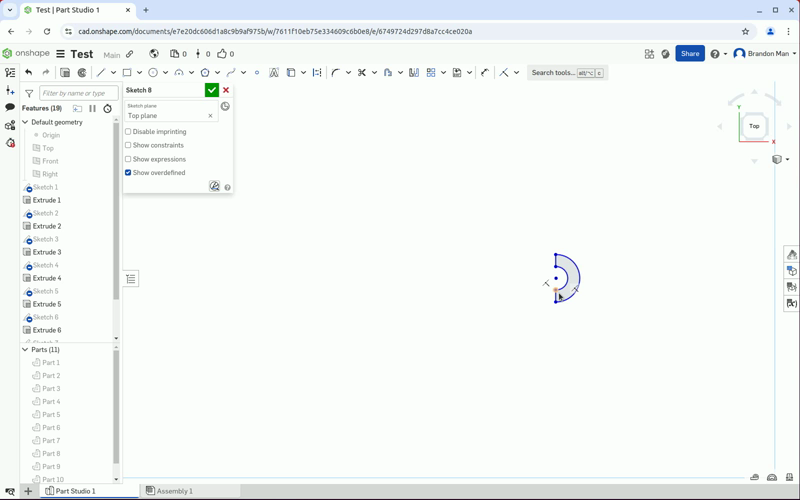
scroll(6)
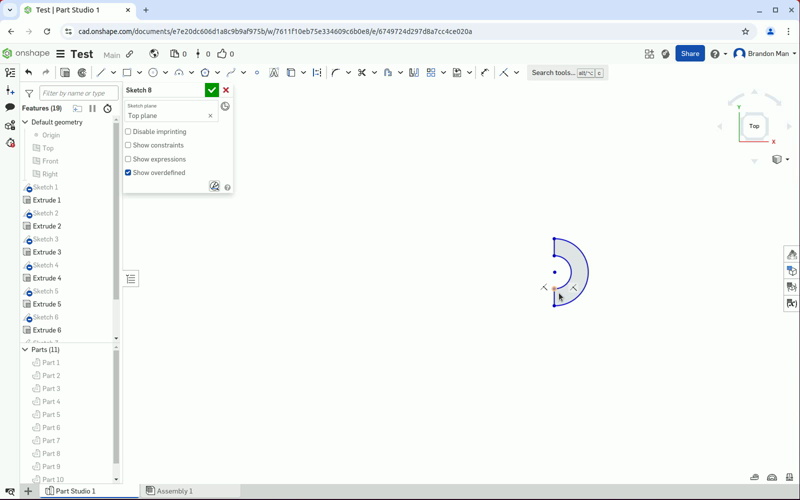
scroll(6)
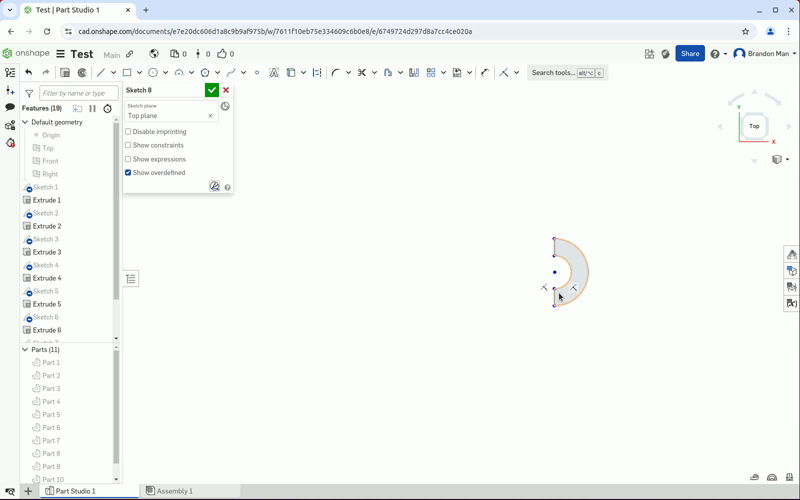
scroll(6)
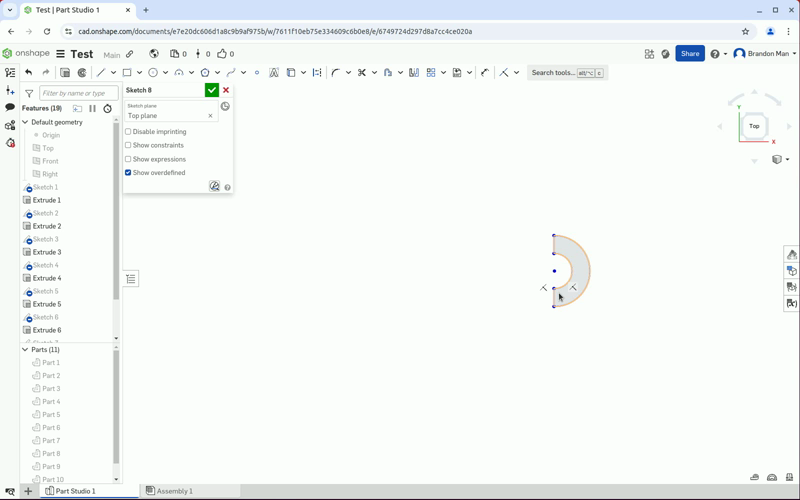
scroll(6)
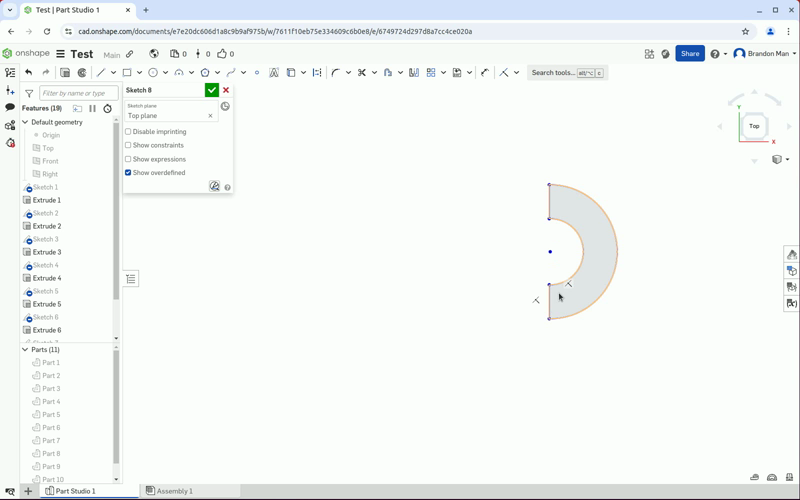
scroll(6)
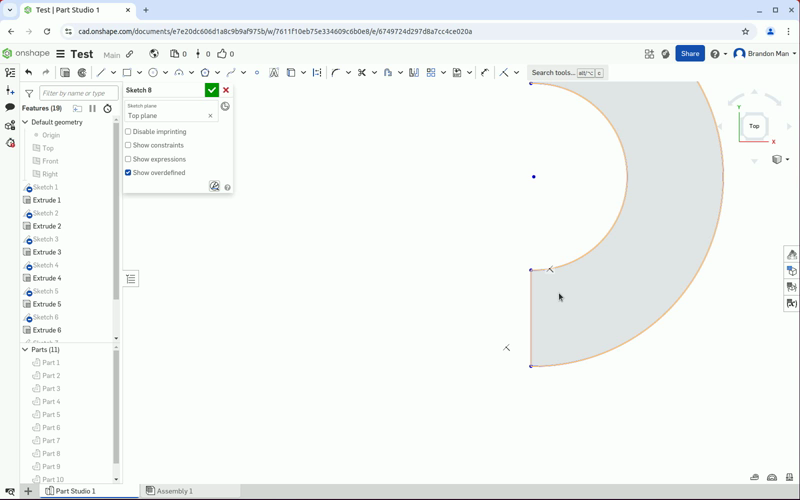
click(559, 292)
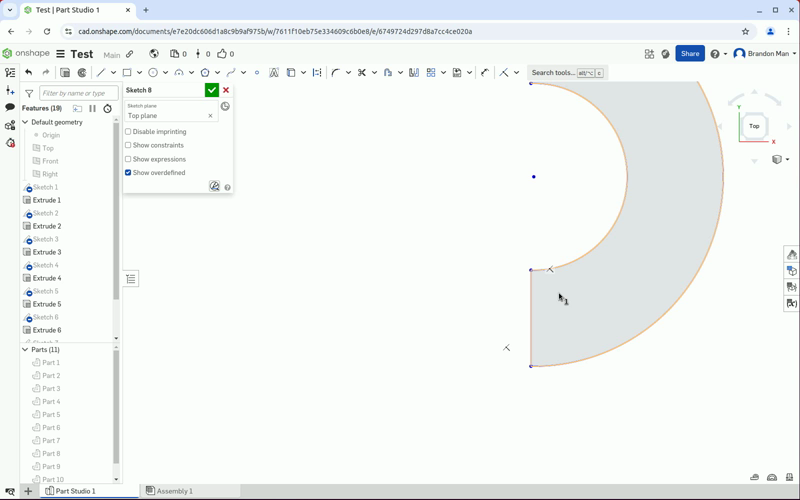
scroll(-6)
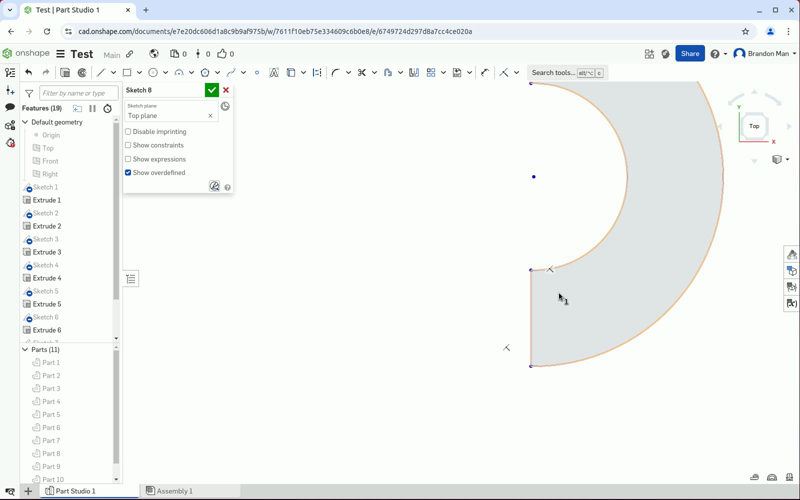
scroll(-6)
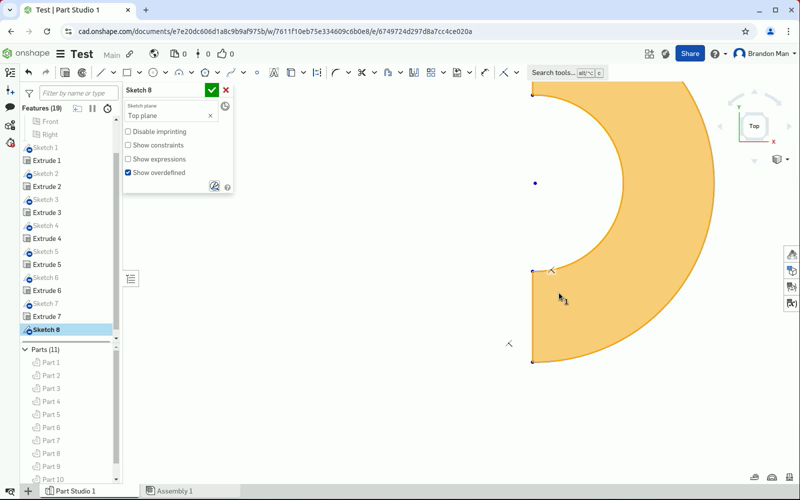
scroll(-6)
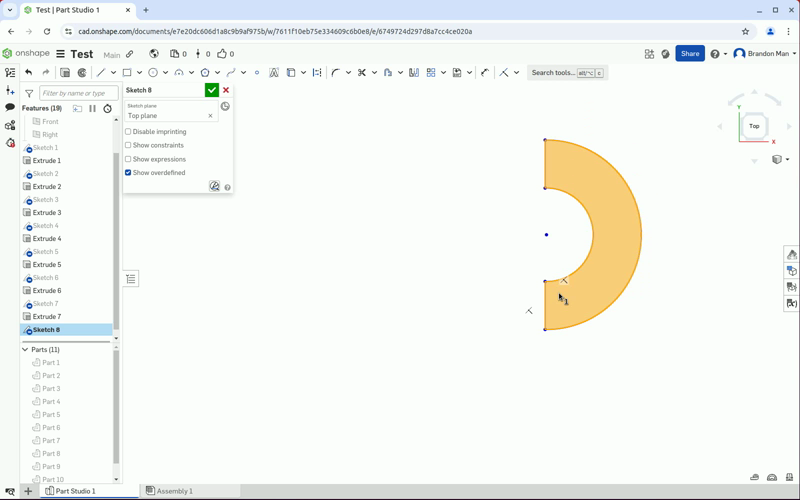
scroll(-6)
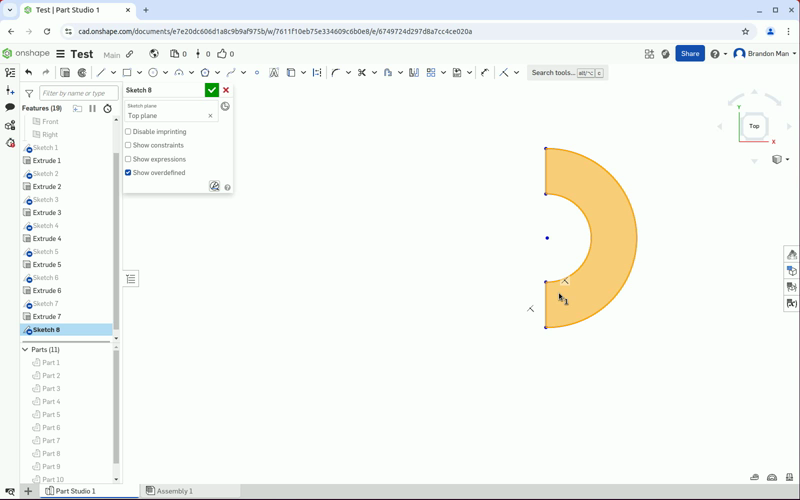
scroll(-6)
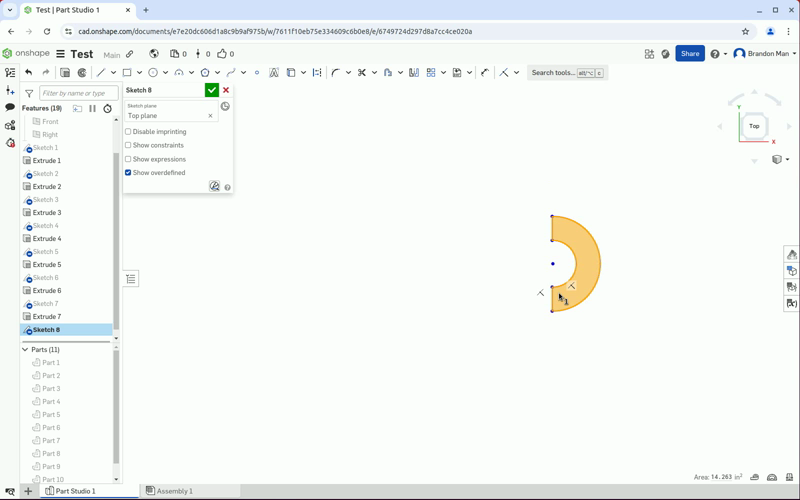
scroll(-6)
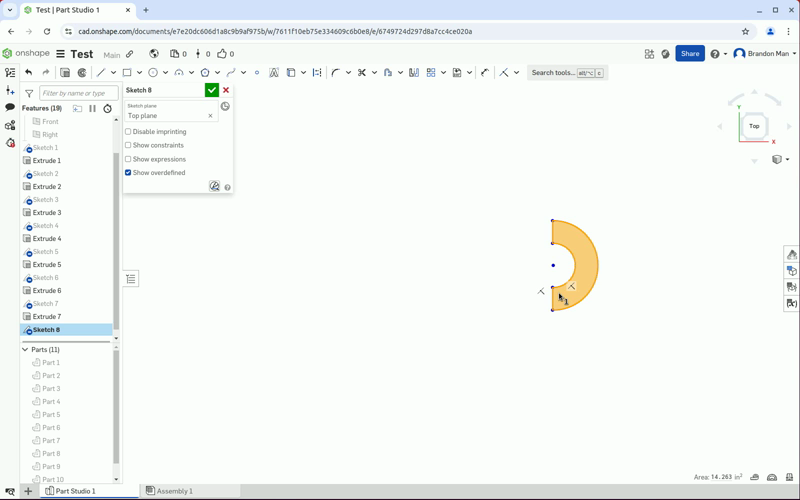
scroll(-6)
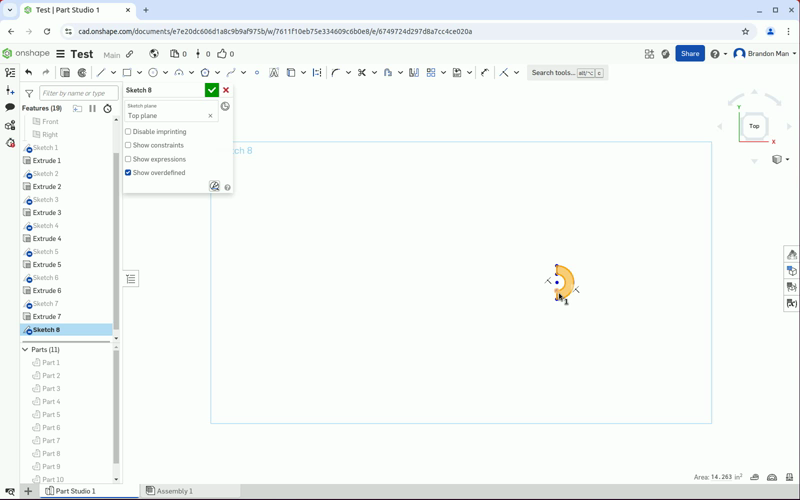
mouse_move(69, 352)
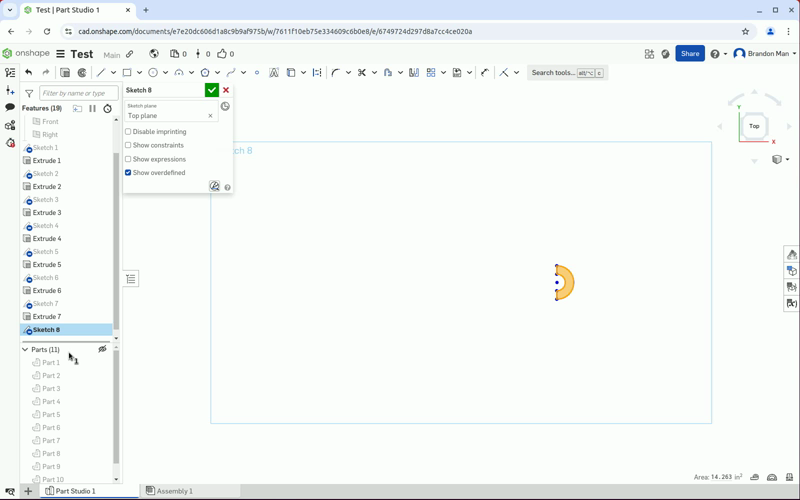
key(shift+y)
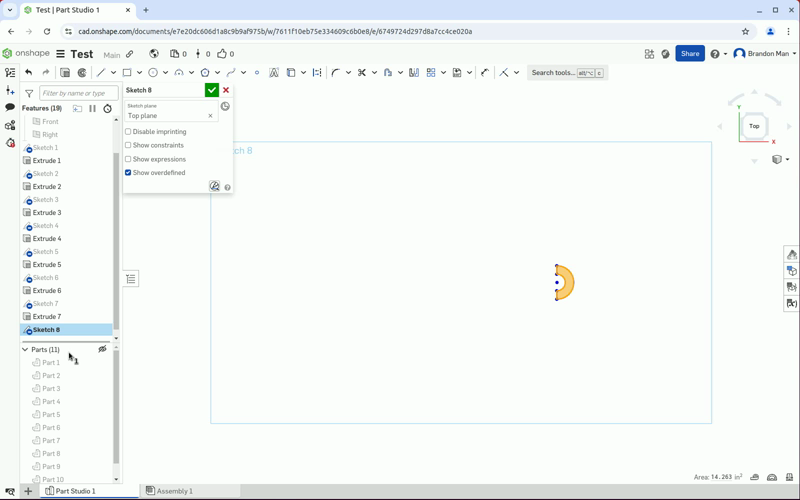
key(shift+e)
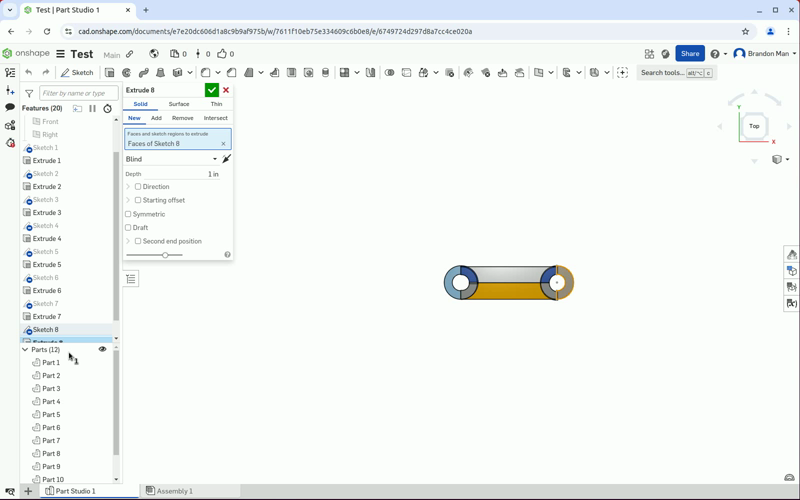
mouse_move(143, 106)
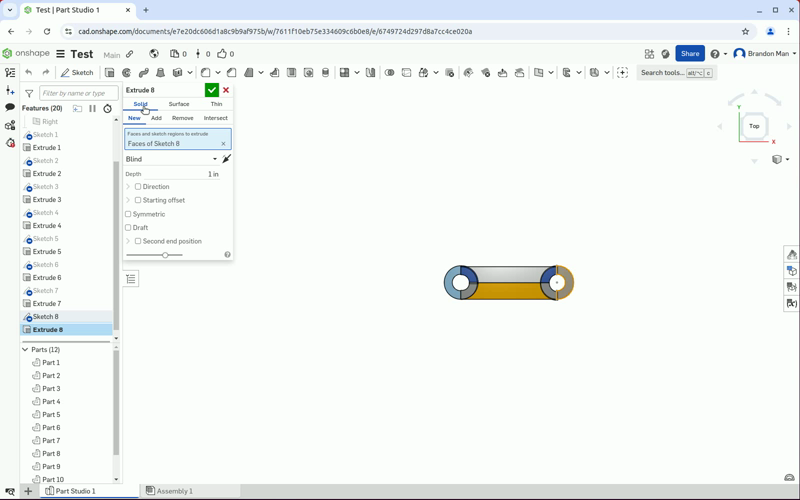
click(143, 106)
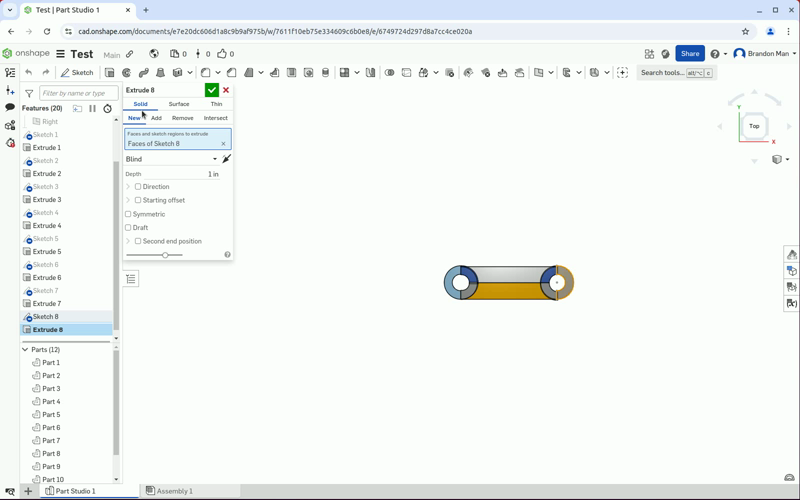
mouse_move(137, 120)
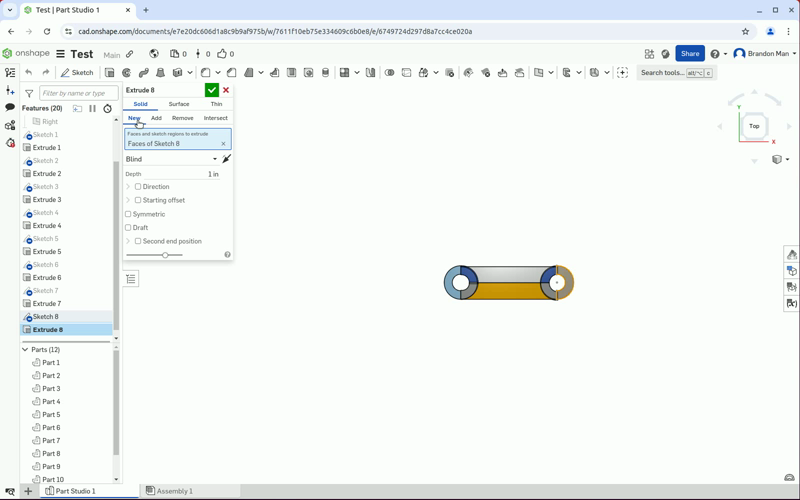
click(137, 120)
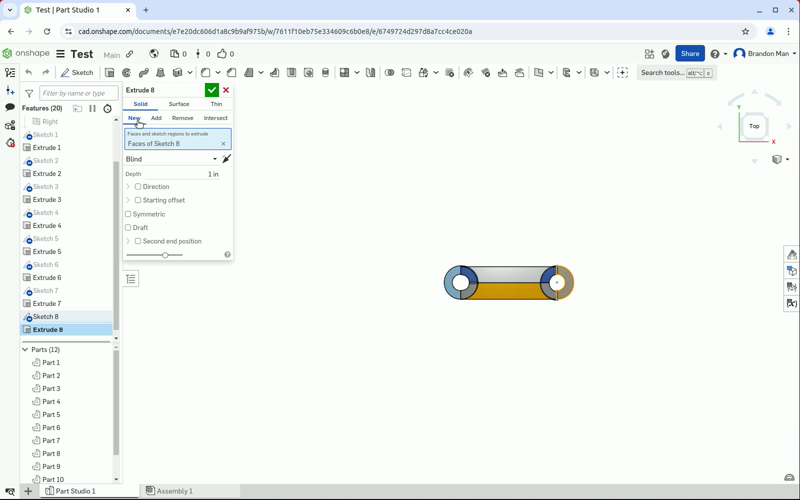
key(tab, 4)
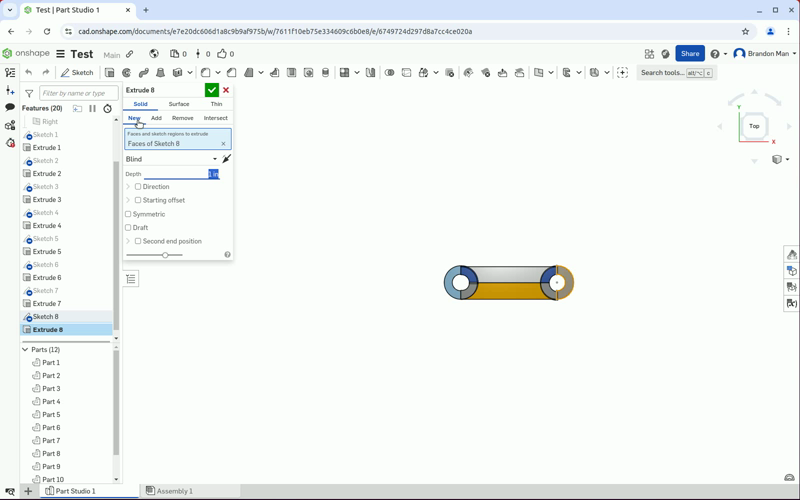
text(3.37)
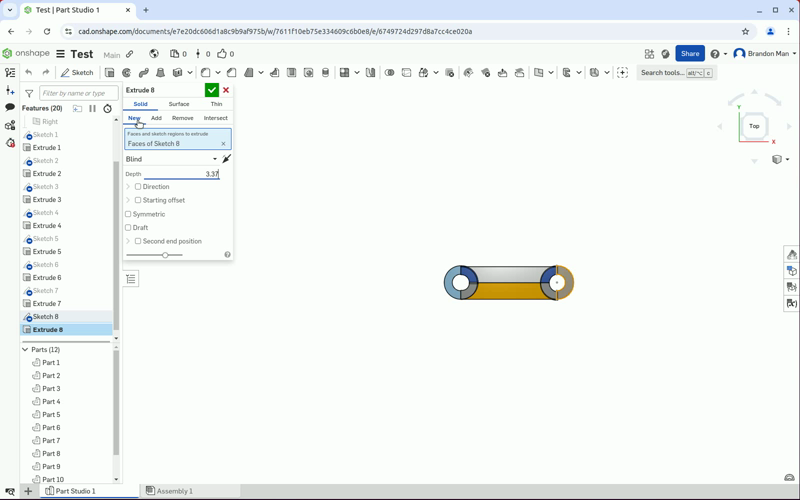
key(enter)
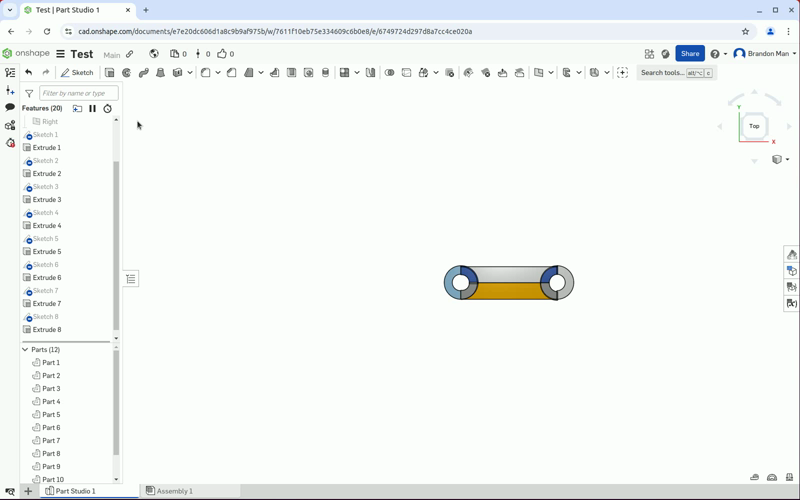
key(shift+h)
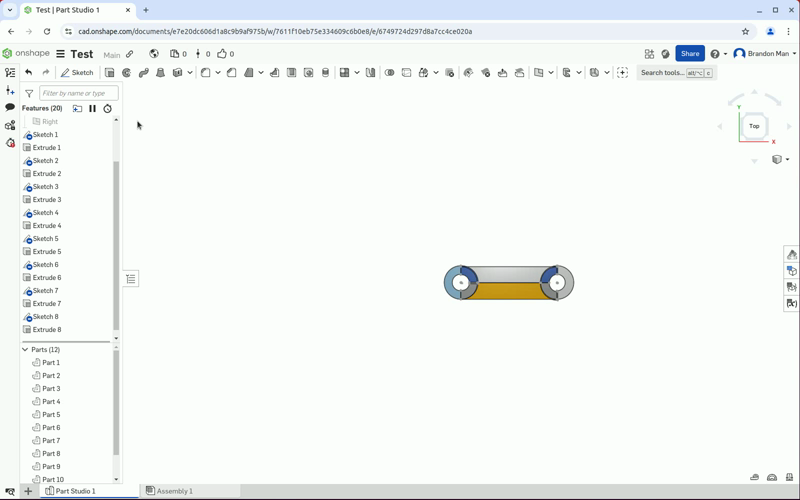
key(shift+h)
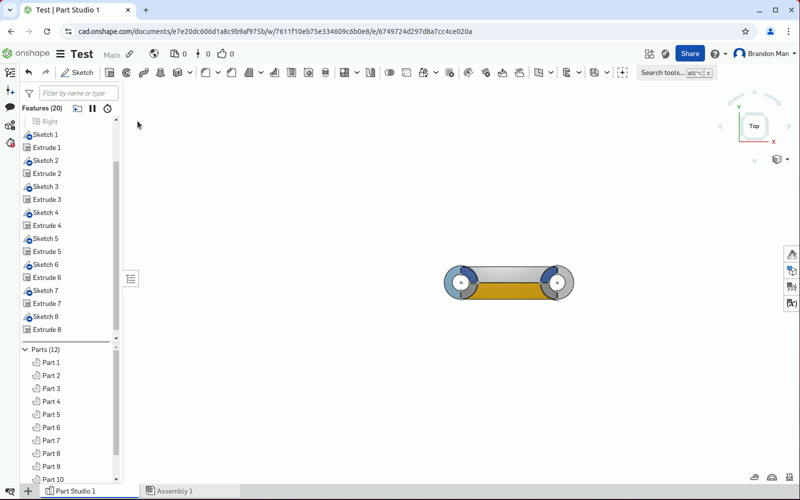
key(shift+7)
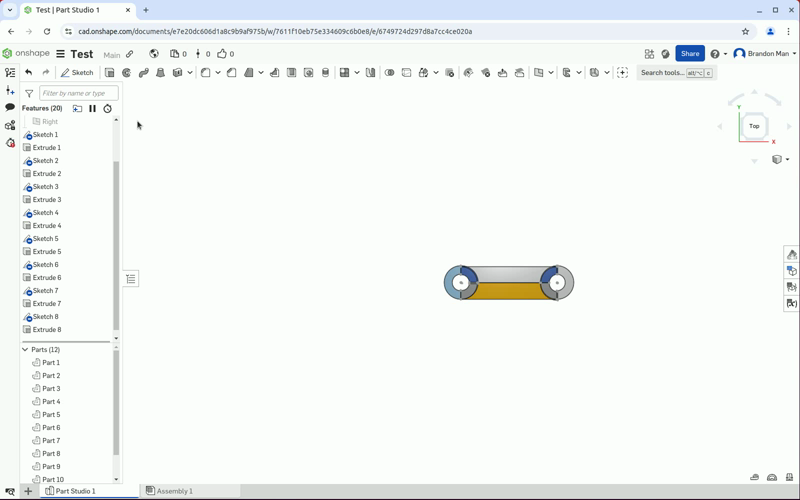
key(up, 3)
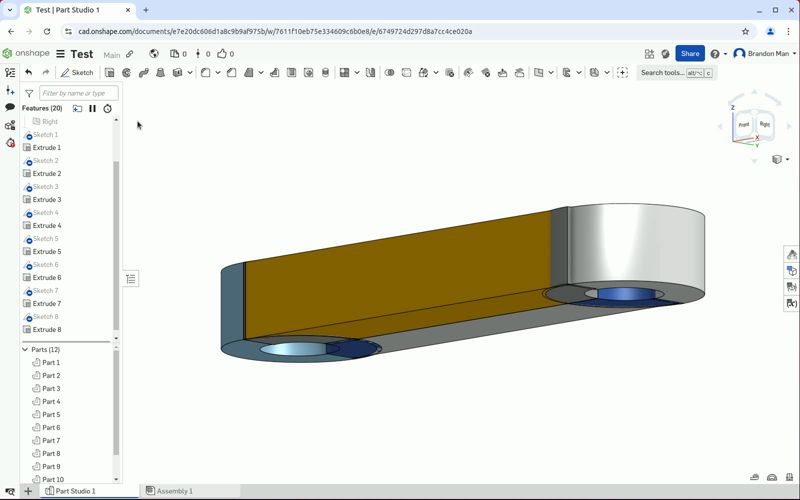
key(left, 3)
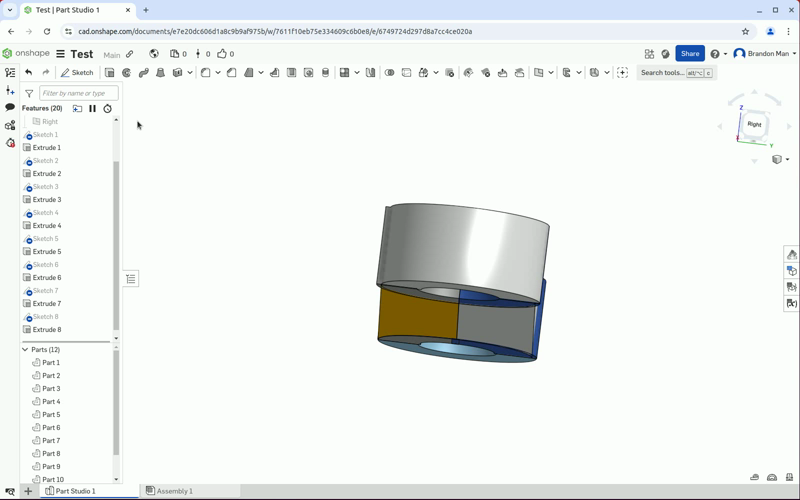
key(right, 3)
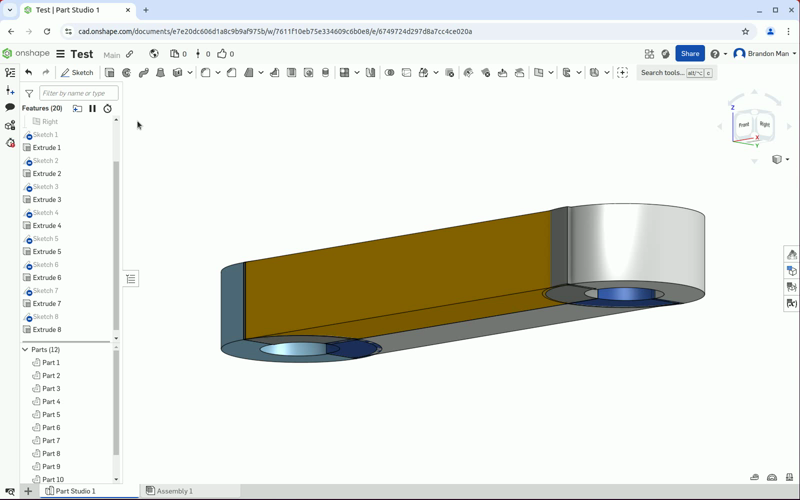
key(down, 3)
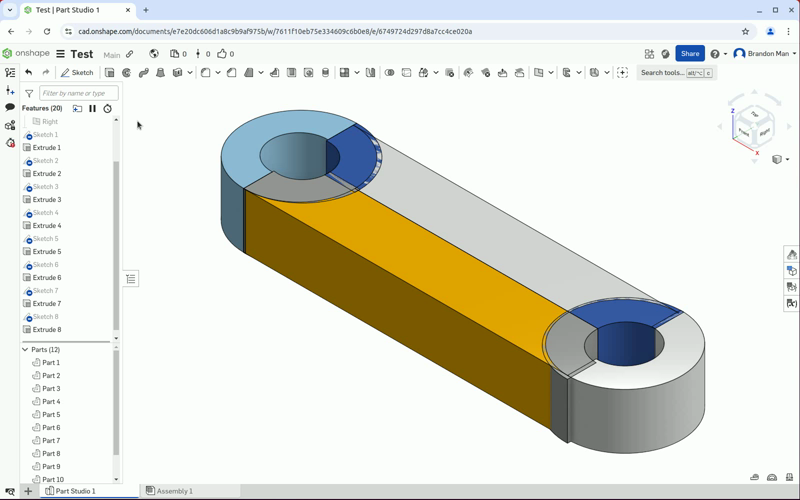
mouse_move(69, 137)
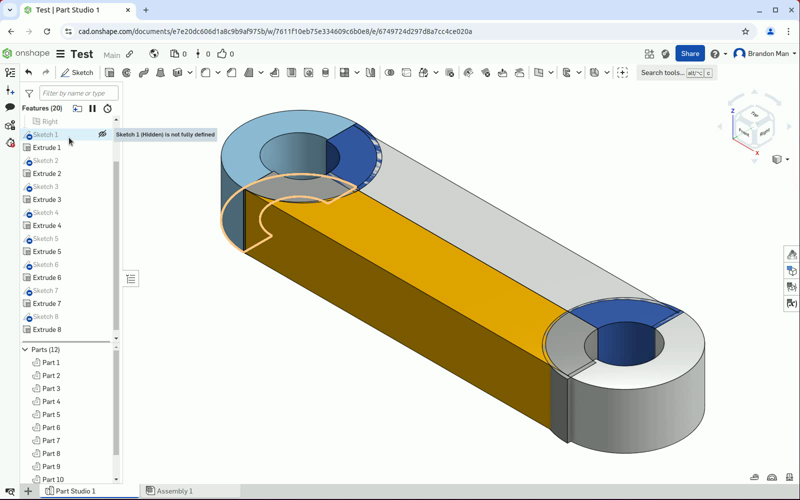
click(69, 137)